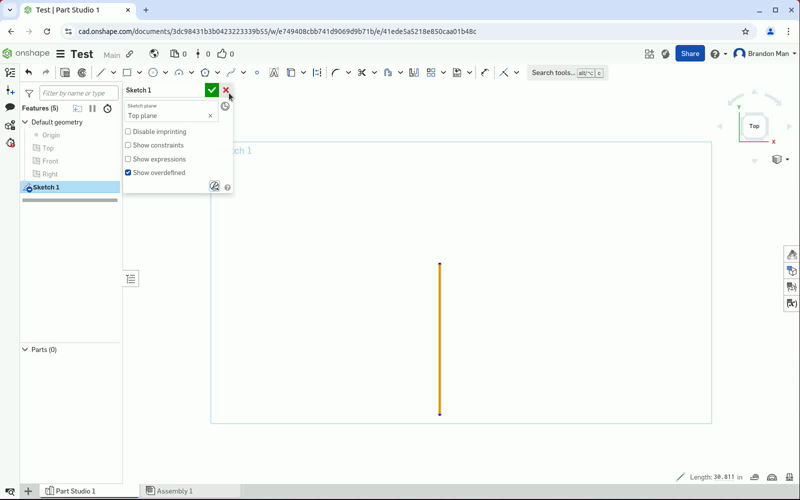
key(shift+h)
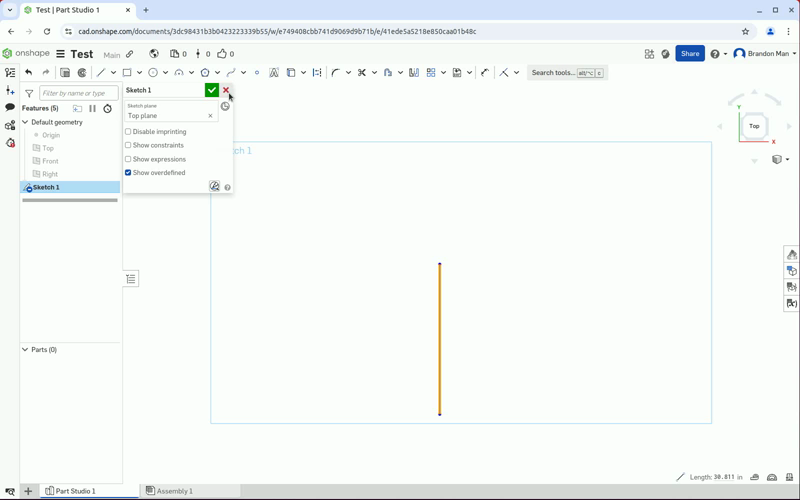
key(shift+s)
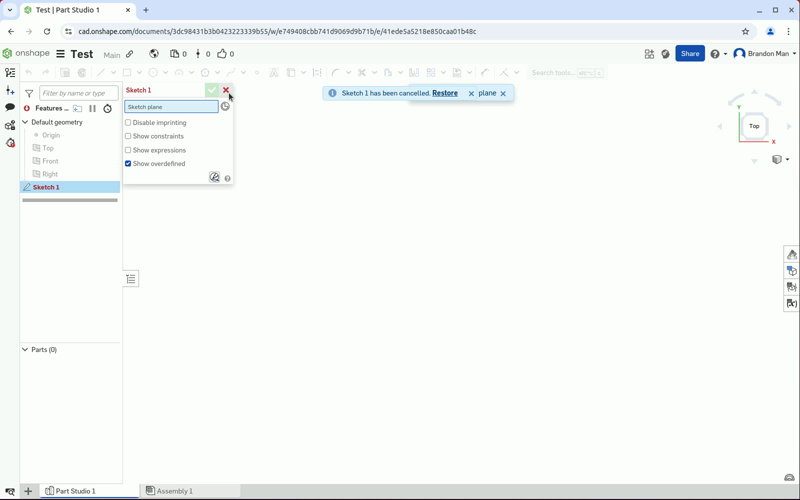
mouse_move(73, 150)
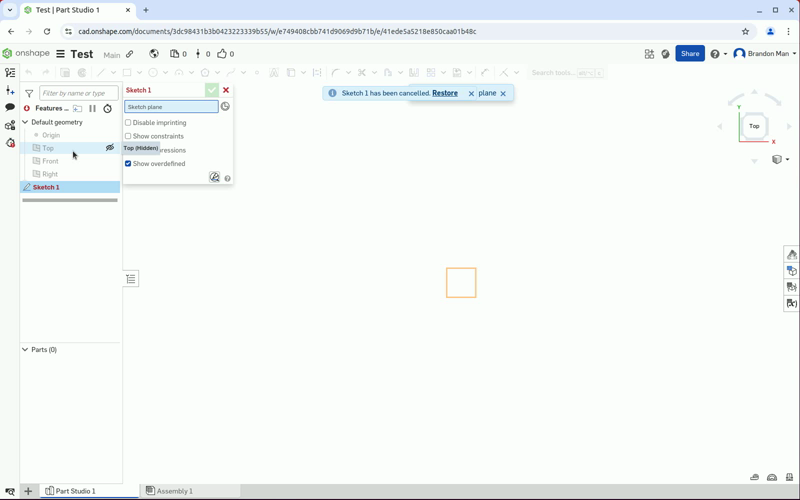
click(73, 150)
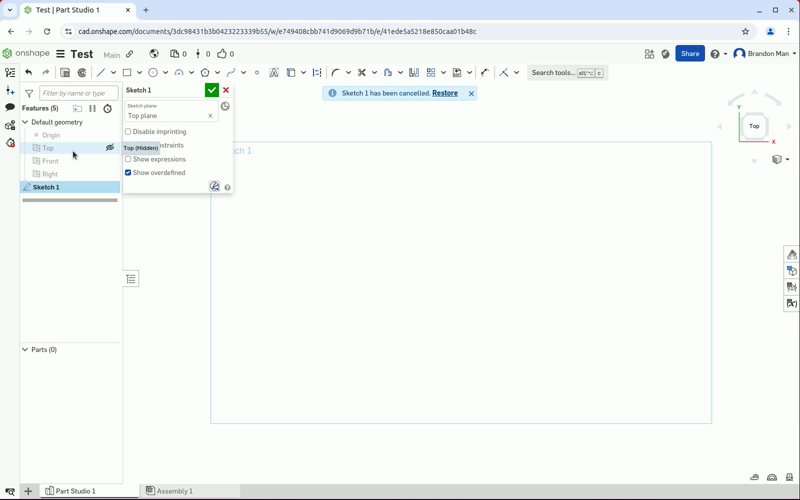
mouse_move(73, 352)
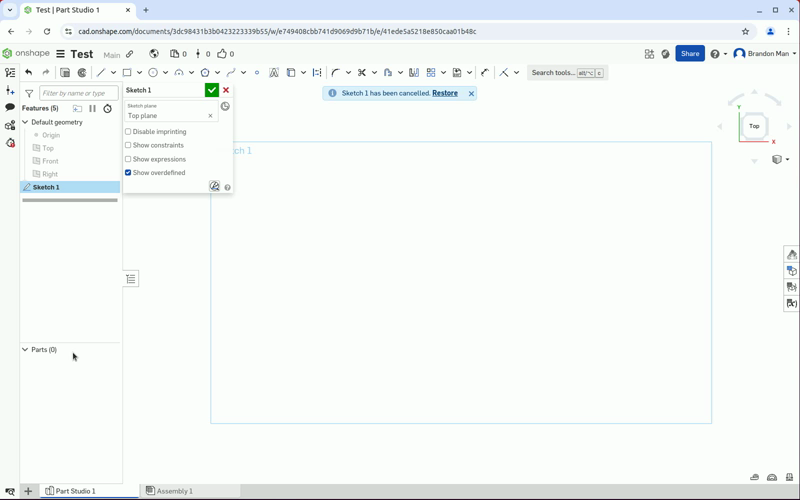
key(y)
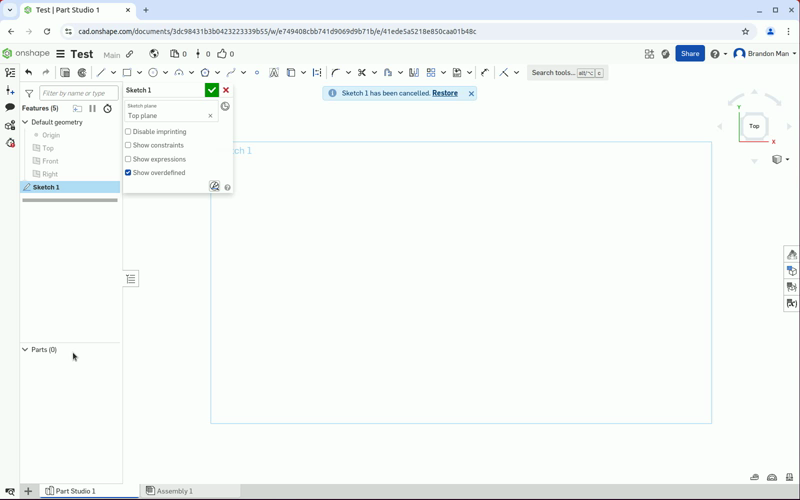
key(l)
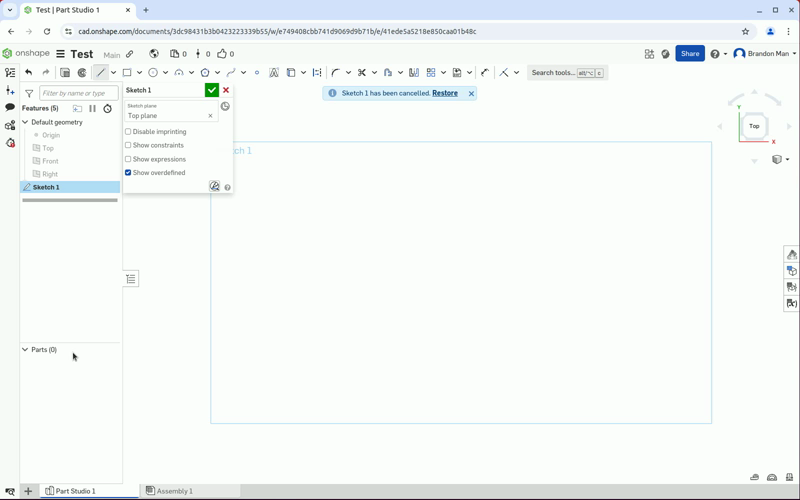
key_down(shift)
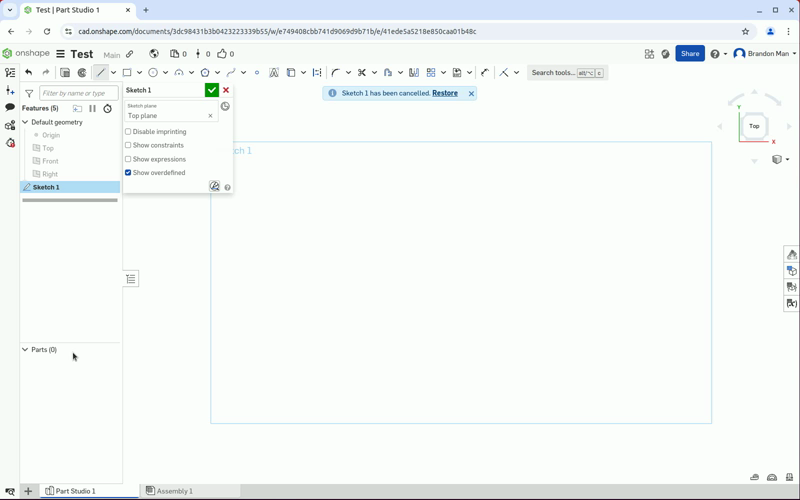
mouse_move(430, 330)
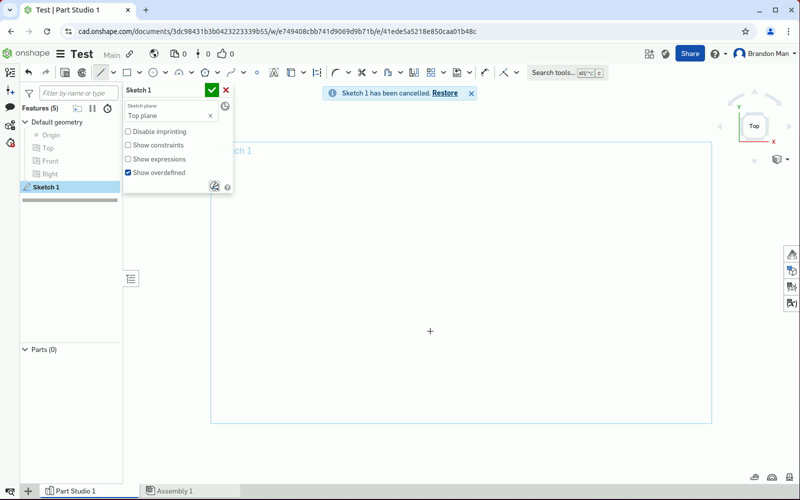
click(430, 330)
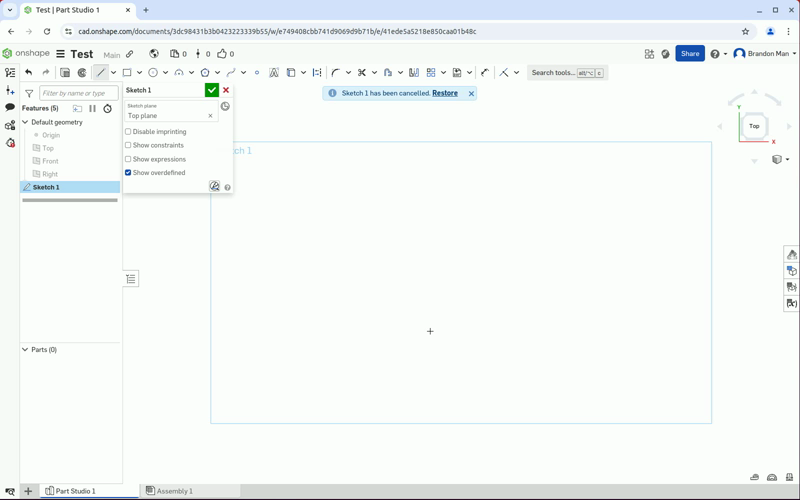
key_up(shift)
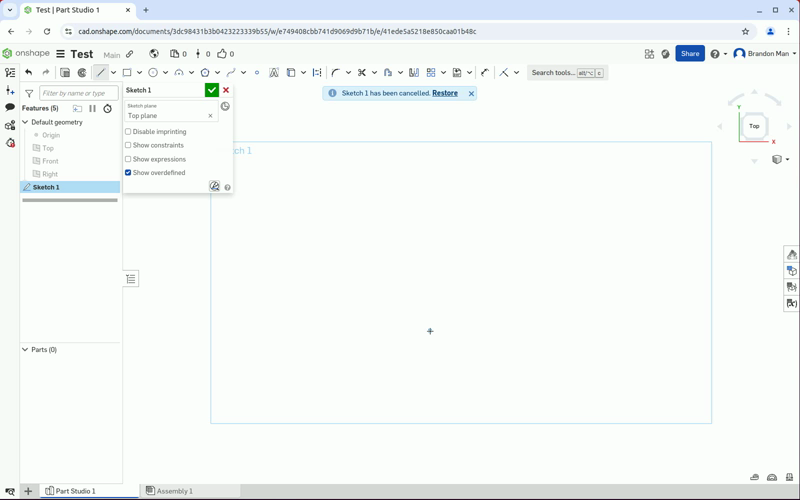
key_down(shift)
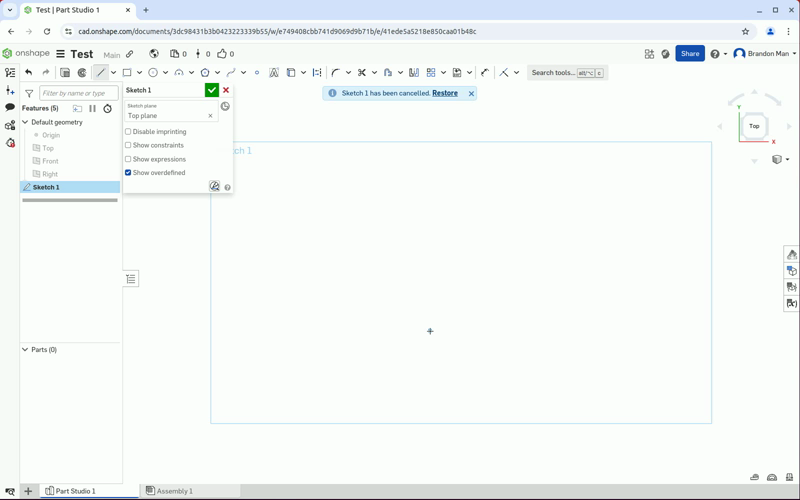
mouse_move(460, 330)
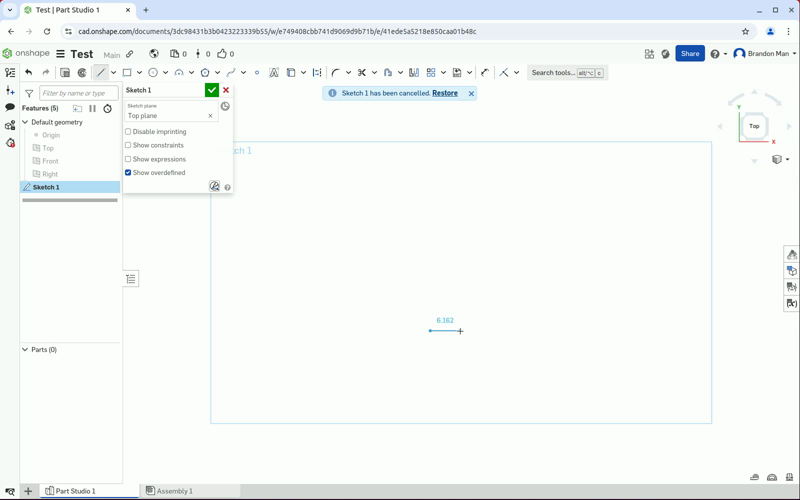
mouse_move(430, 282)
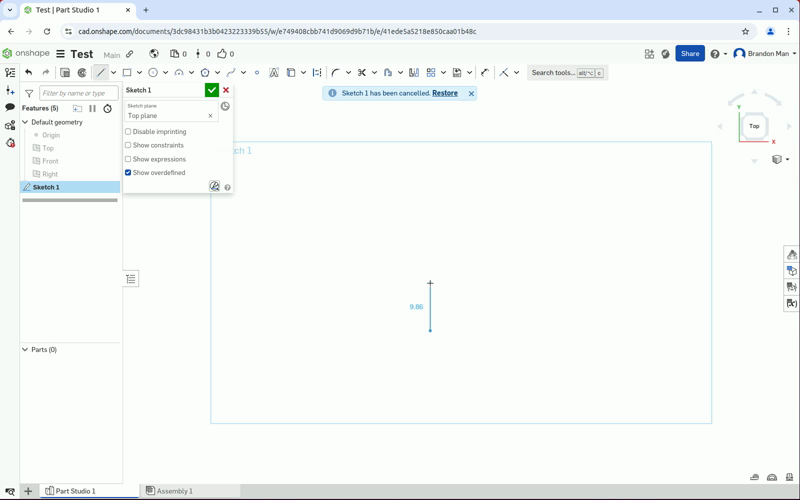
click(430, 282)
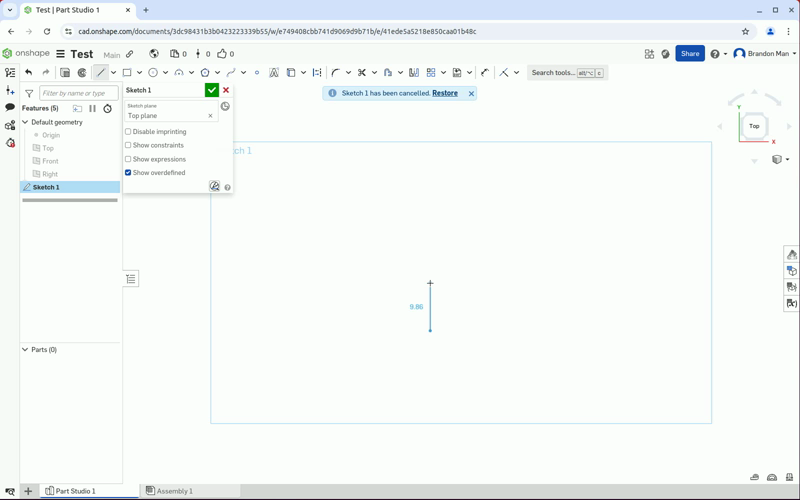
key_up(shift)
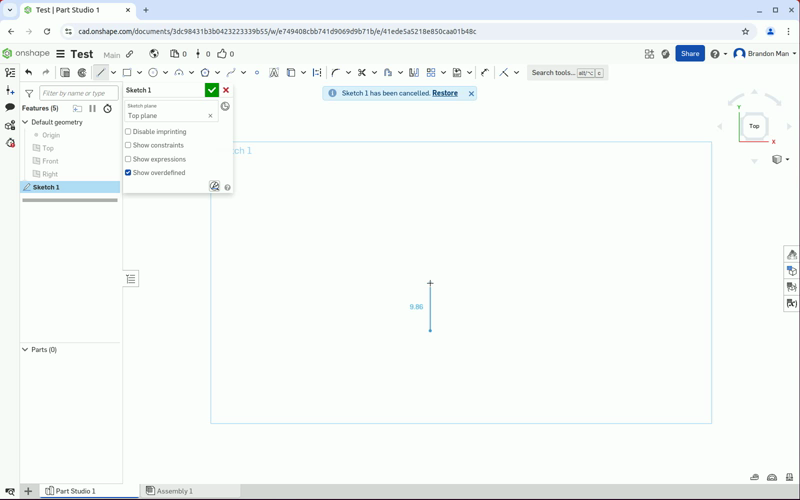
key_down(shift)
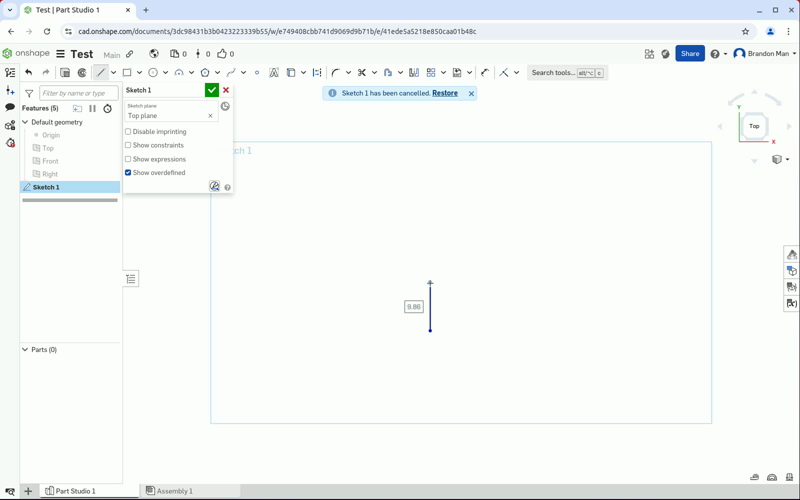
mouse_move(460, 282)
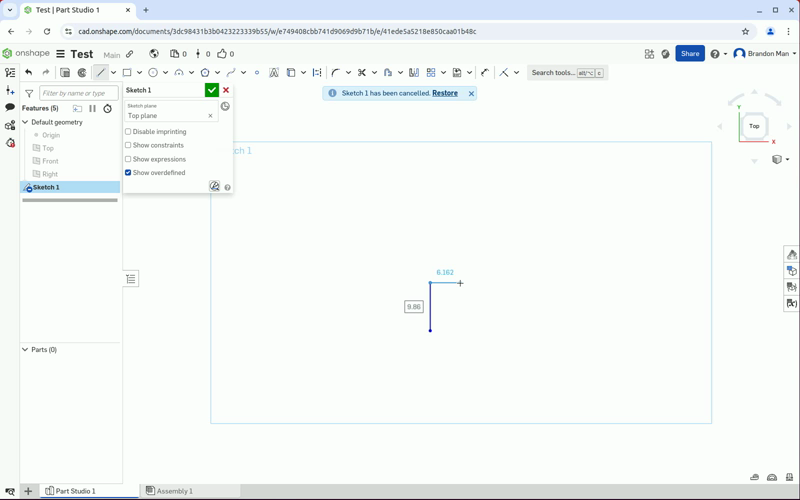
mouse_move(430, 235)
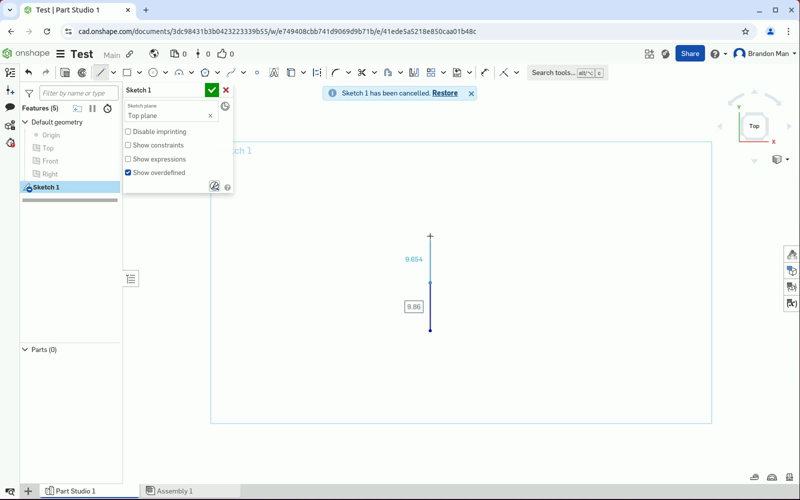
click(430, 235)
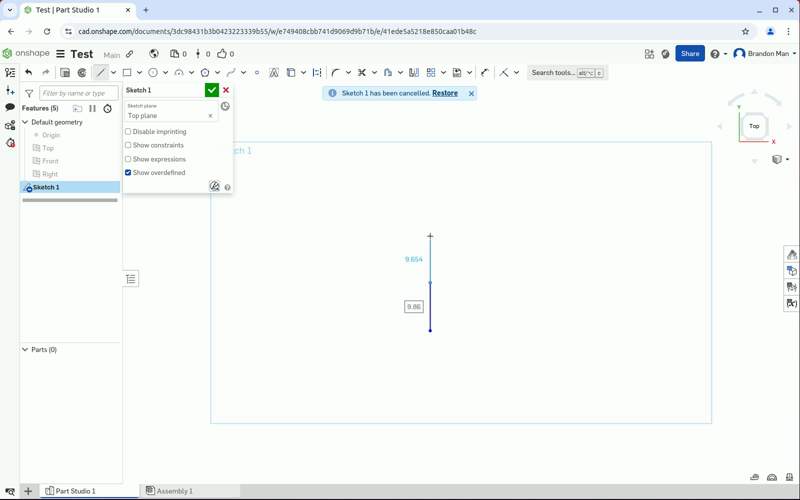
key_up(shift)
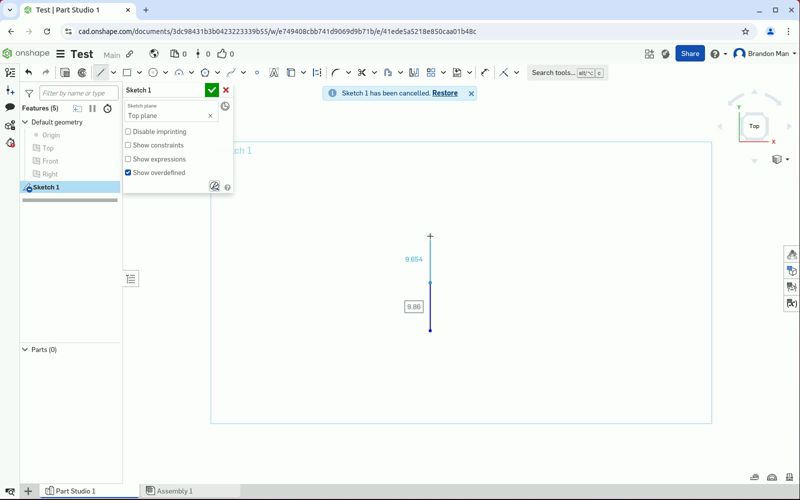
key(esc)
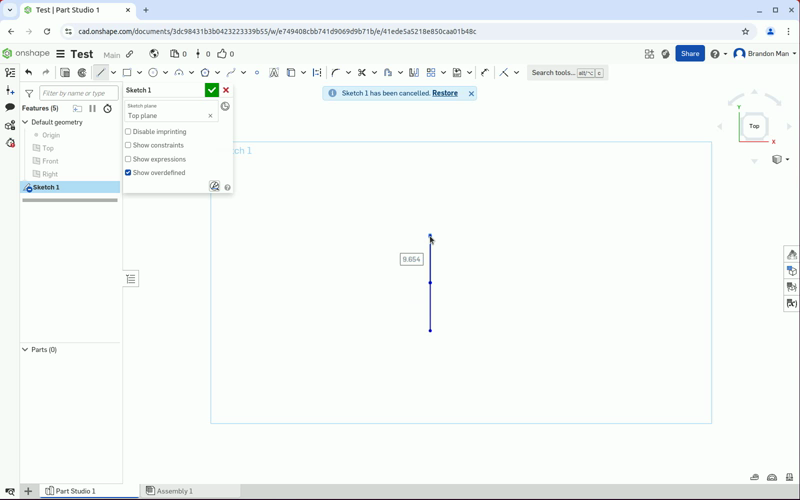
key(a)
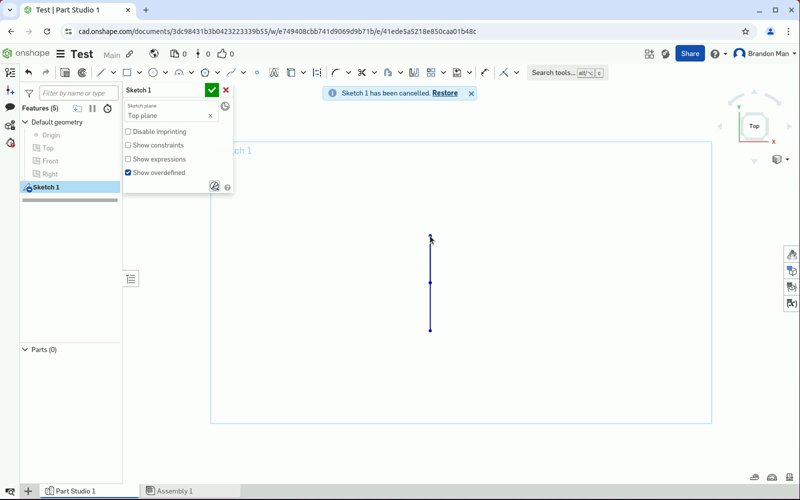
mouse_move(430, 235)
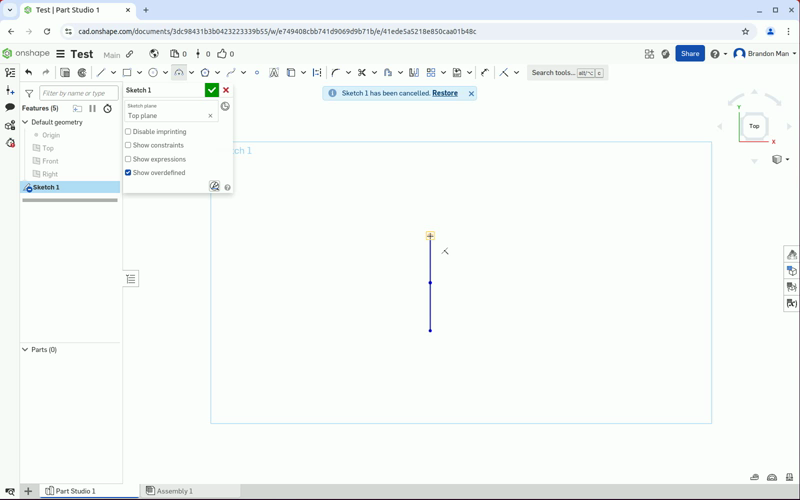
click(430, 235)
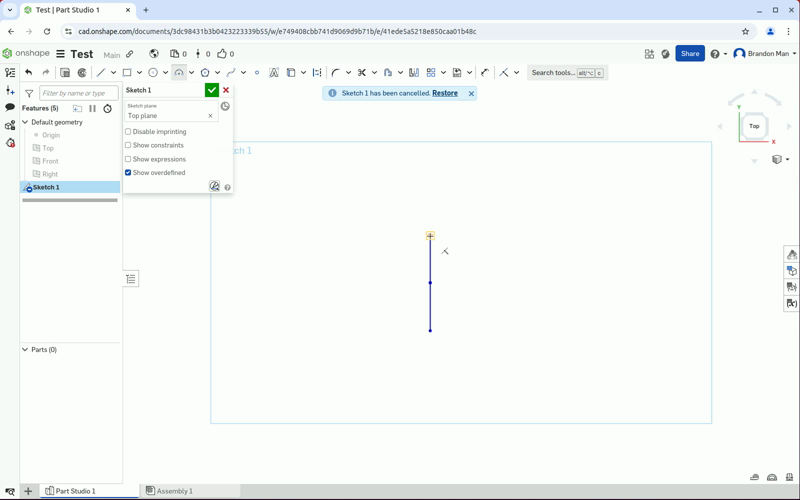
mouse_move(430, 330)
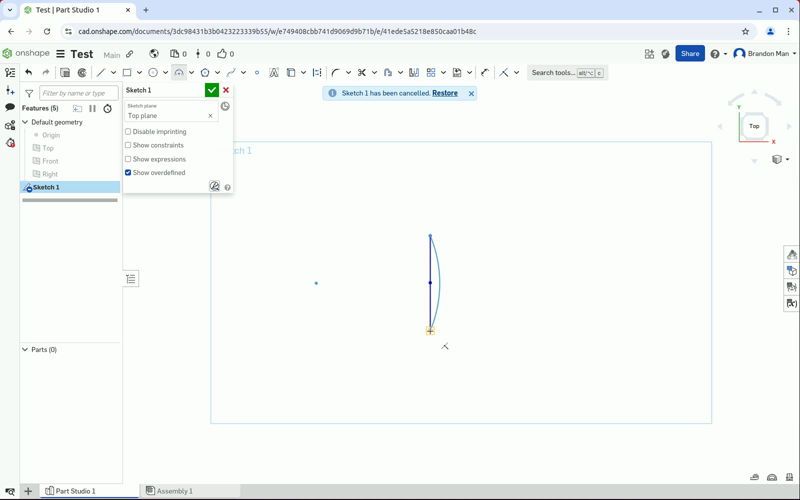
click(430, 330)
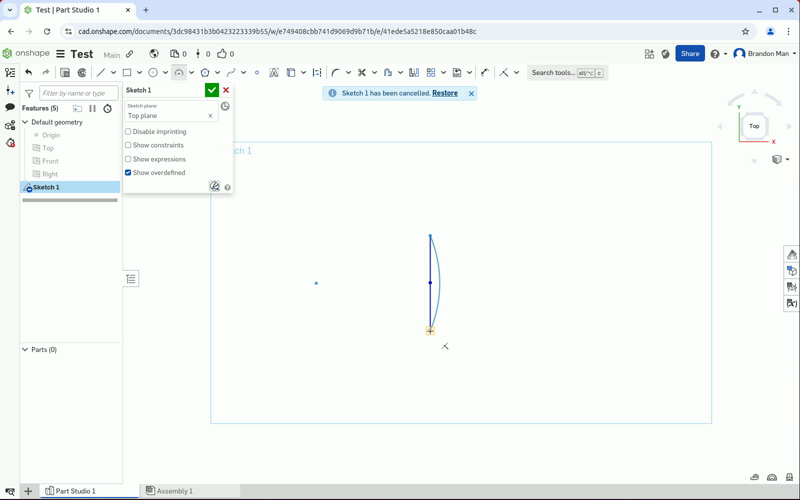
key_down(shift)
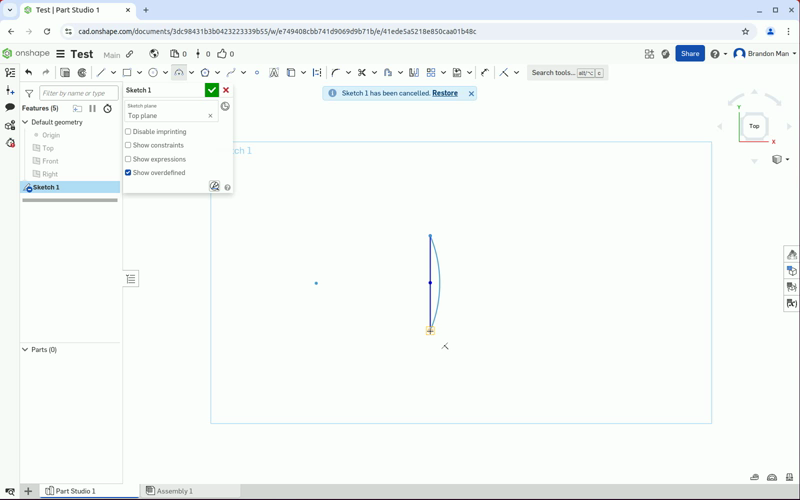
mouse_move(404, 283)
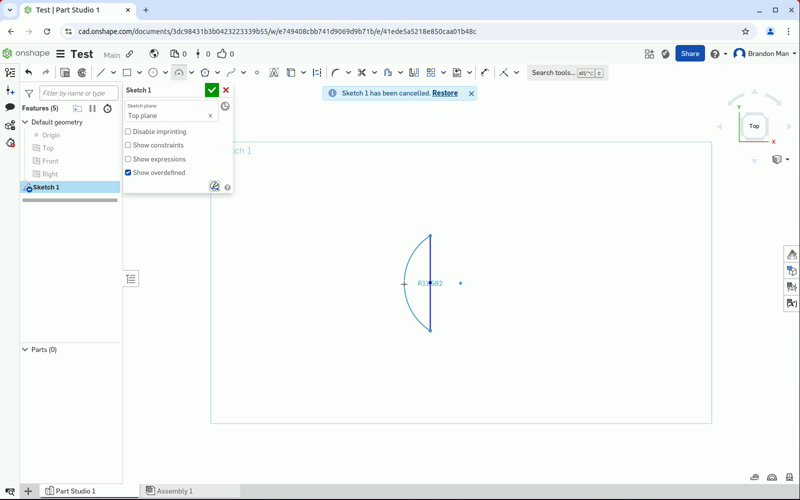
click(404, 283)
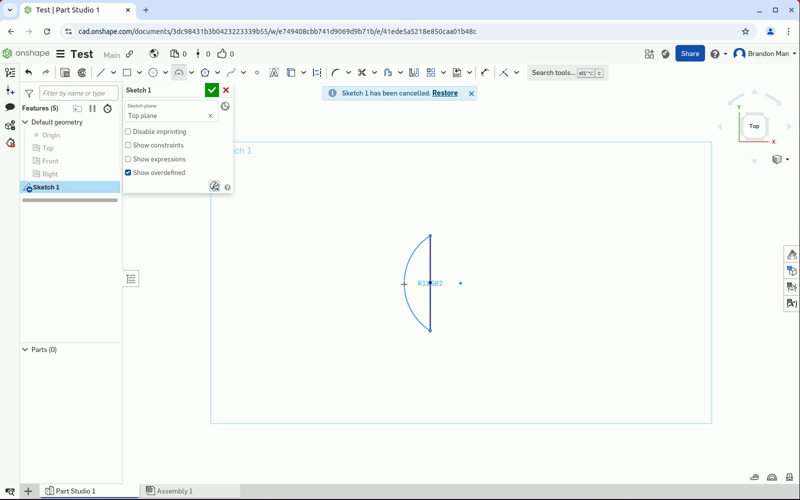
key_up(shift)
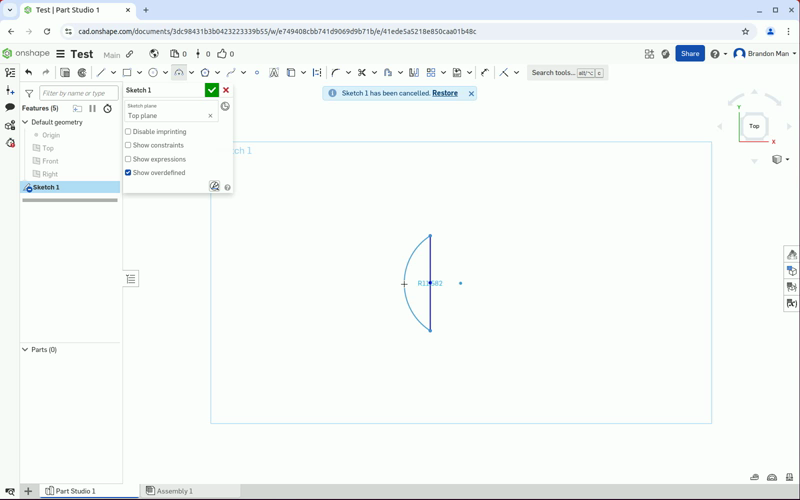
key(esc)
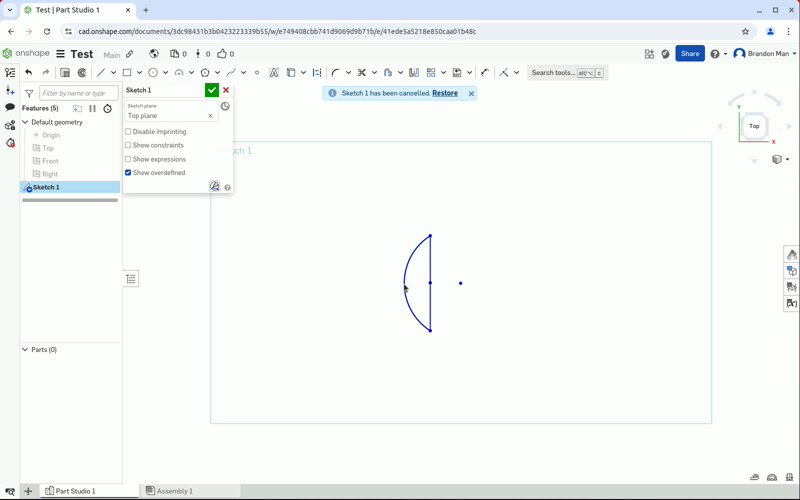
mouse_move(427, 284)
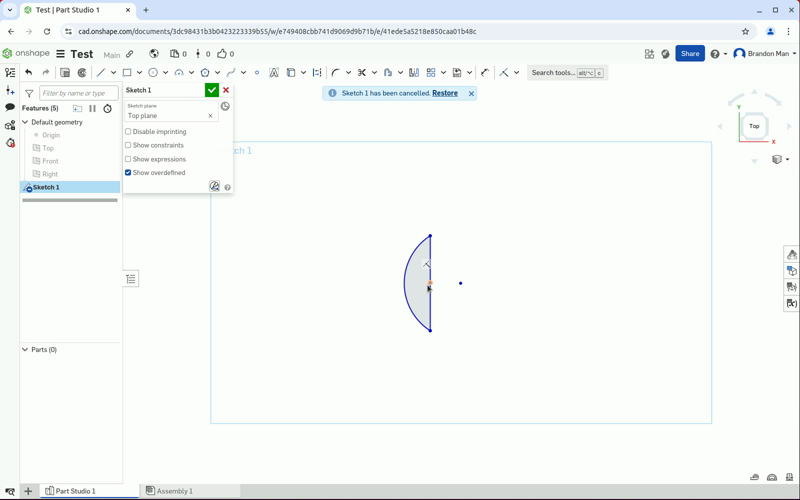
scroll(6)
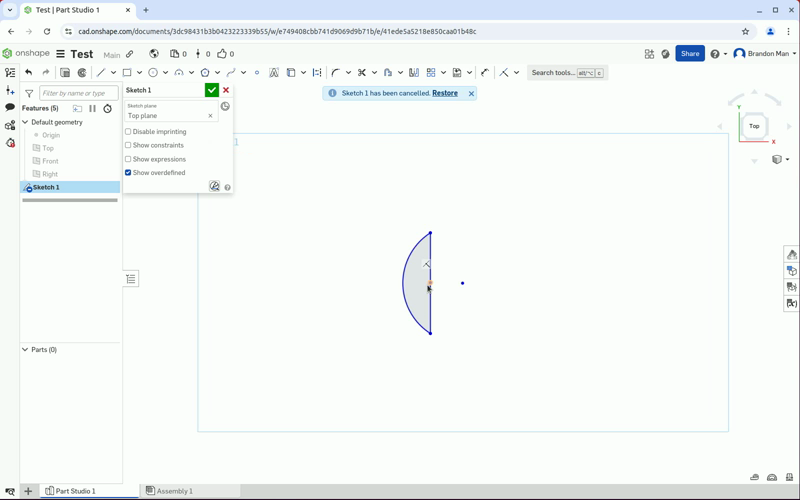
scroll(6)
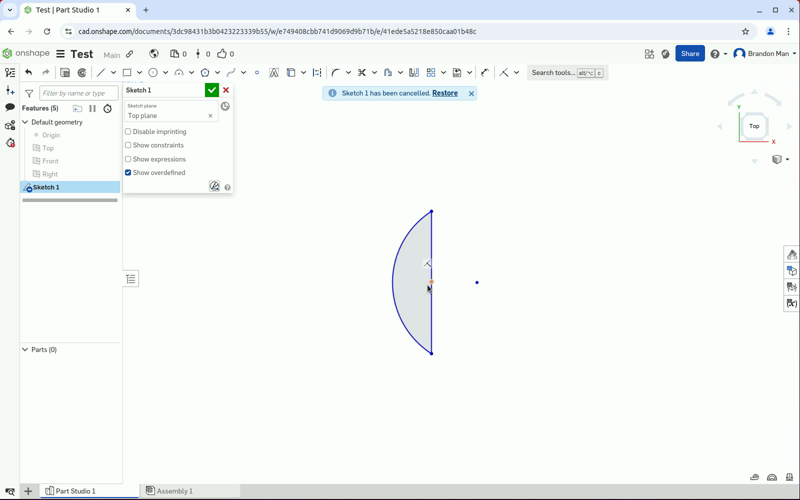
scroll(6)
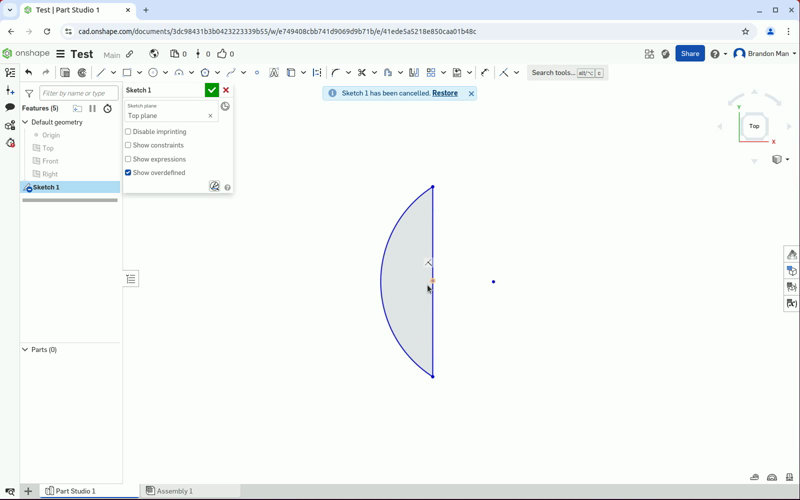
scroll(6)
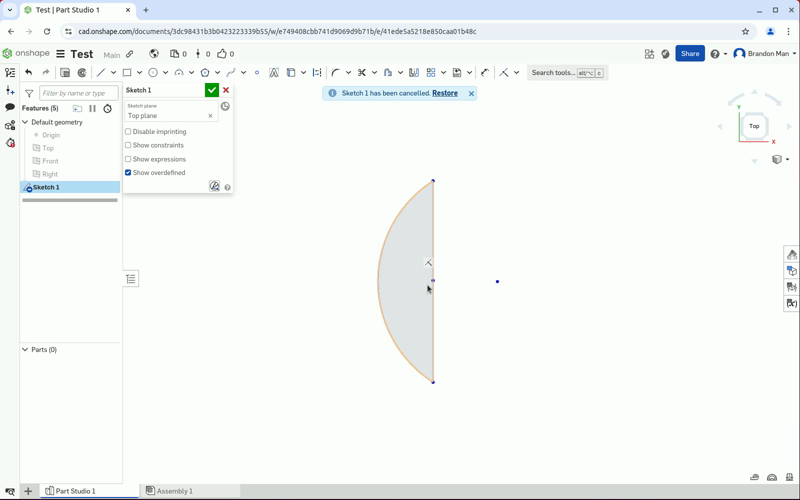
scroll(6)
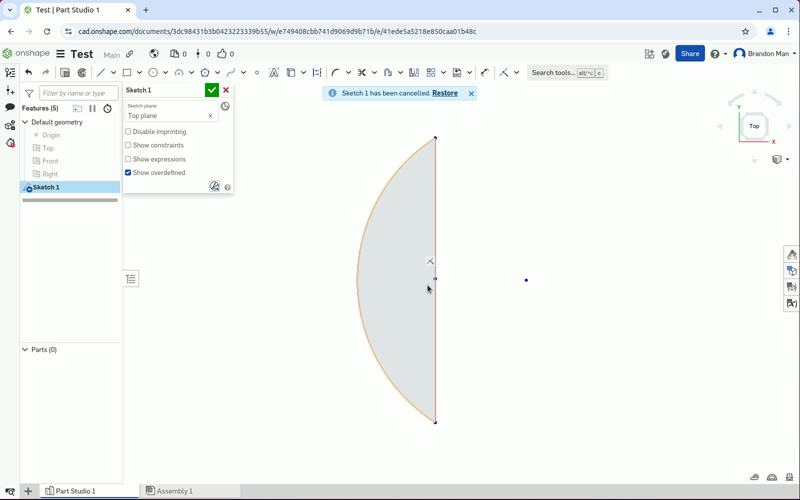
scroll(6)
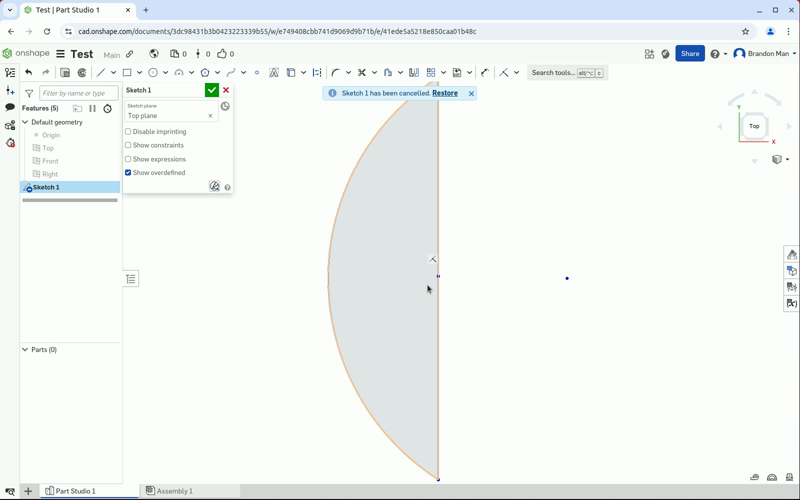
scroll(6)
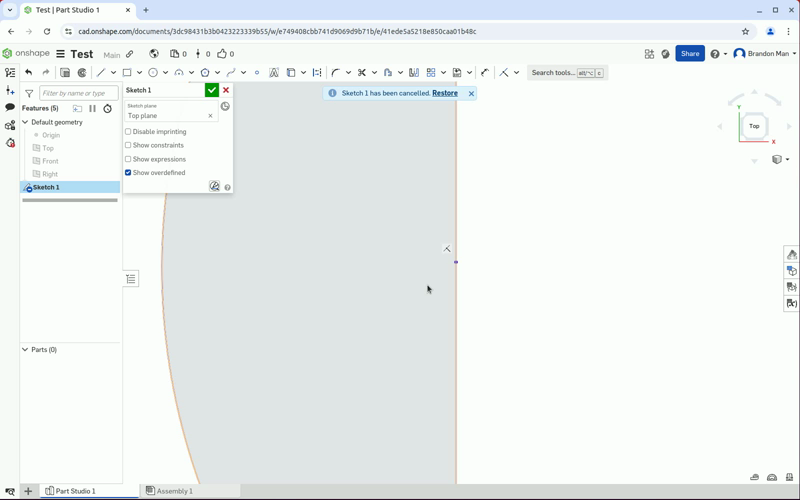
click(427, 284)
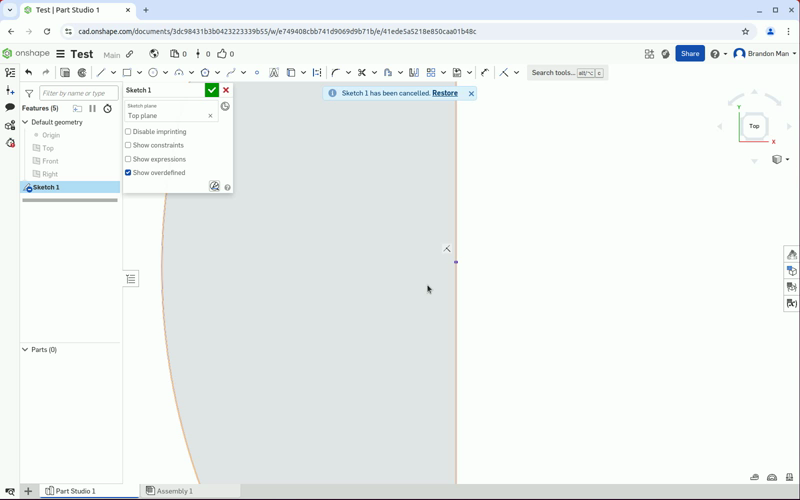
scroll(-6)
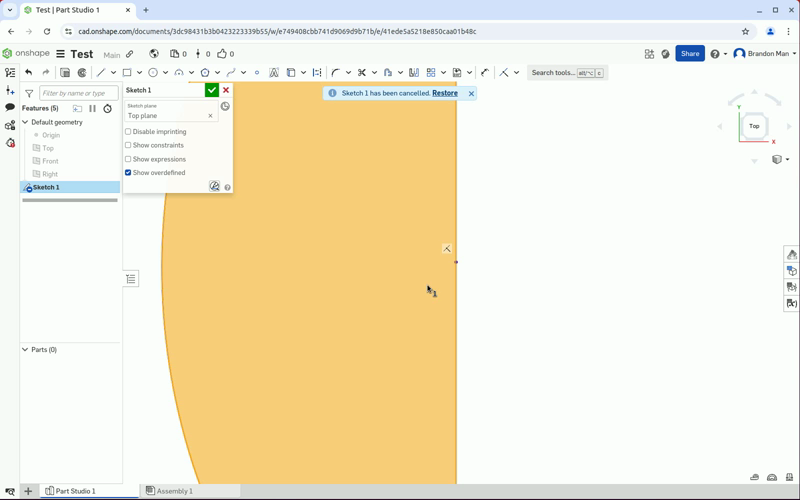
scroll(-6)
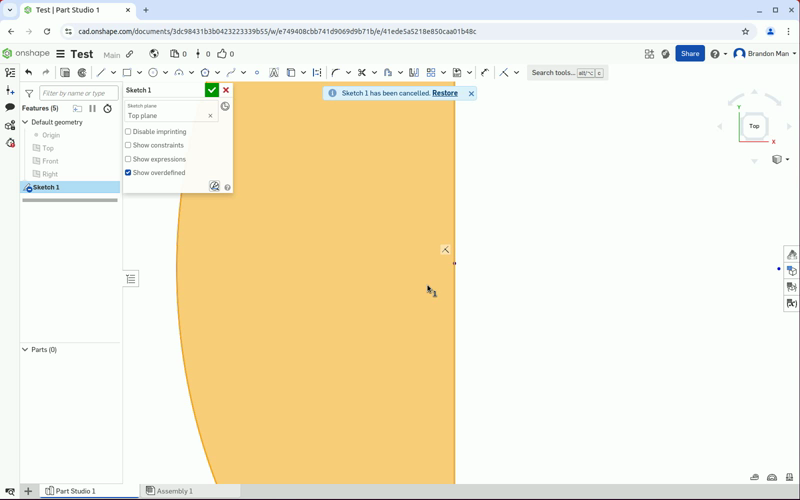
scroll(-6)
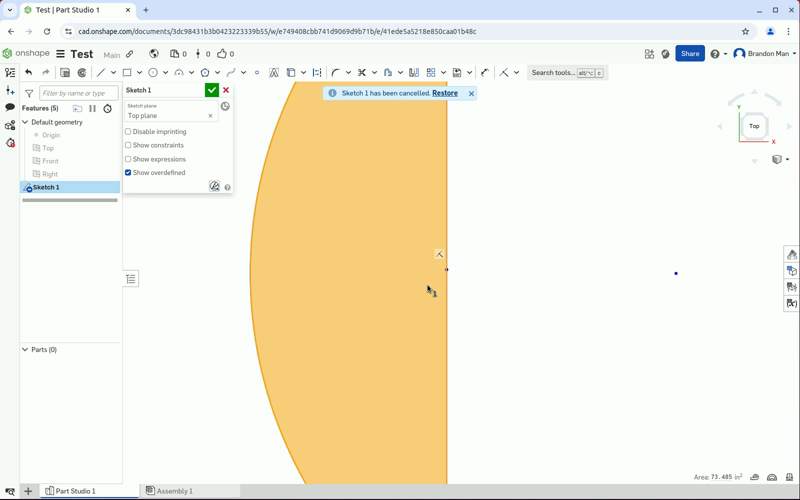
scroll(-6)
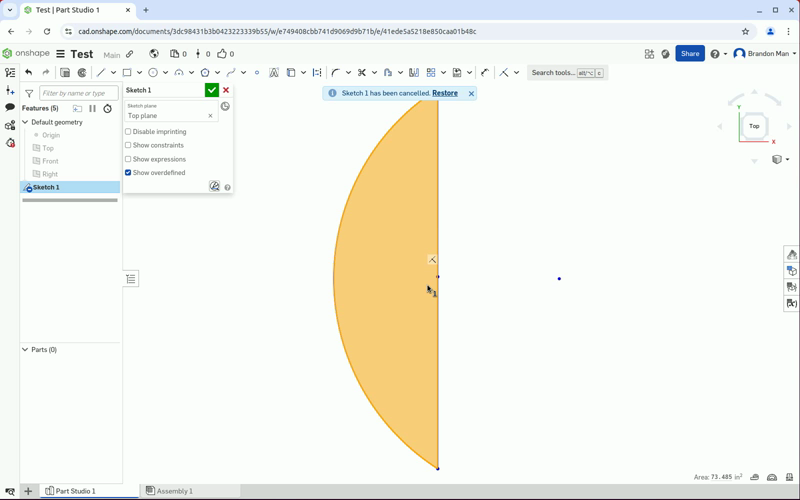
scroll(-6)
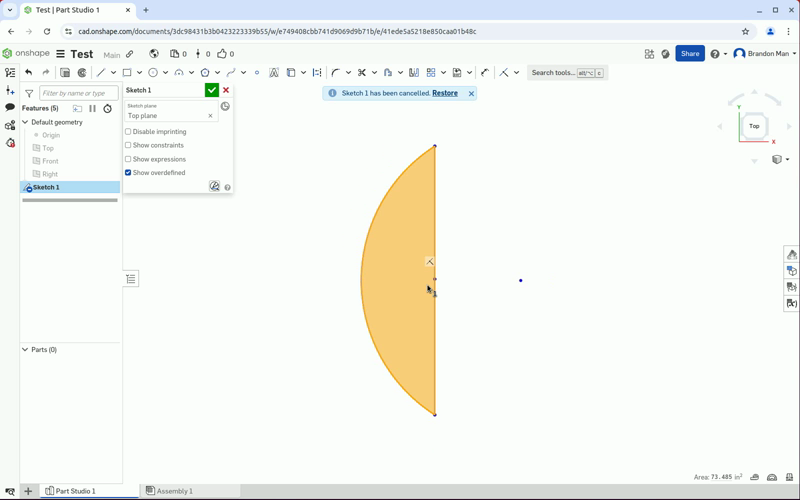
scroll(-6)
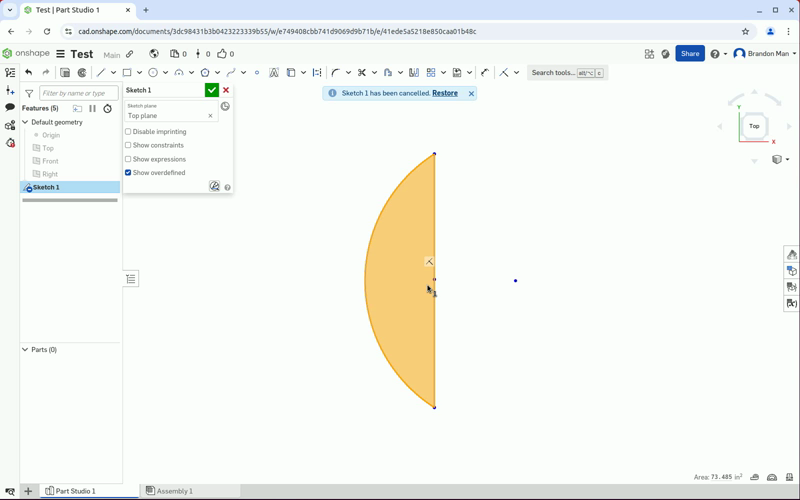
scroll(-6)
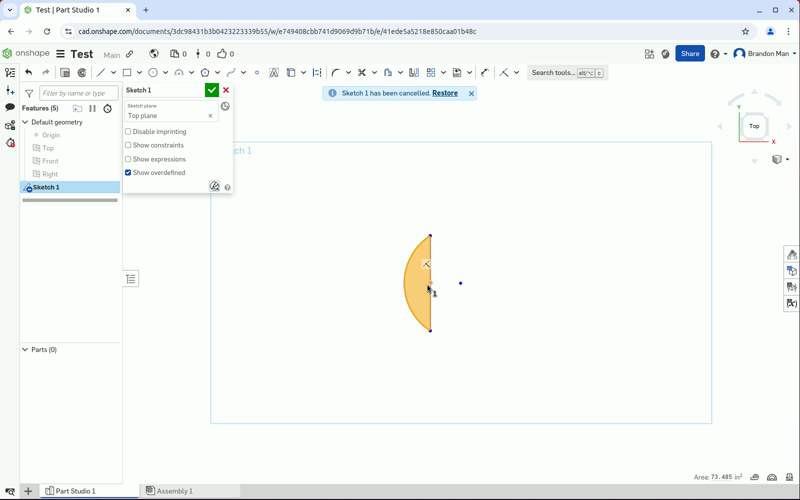
mouse_move(73, 352)
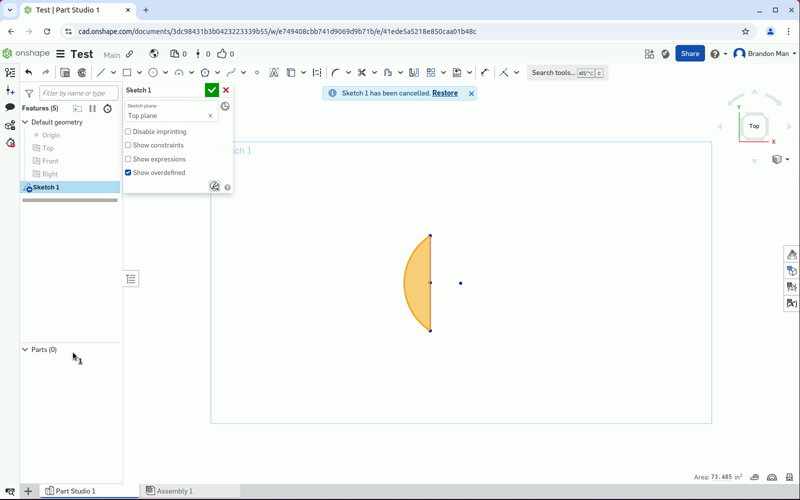
key(shift+y)
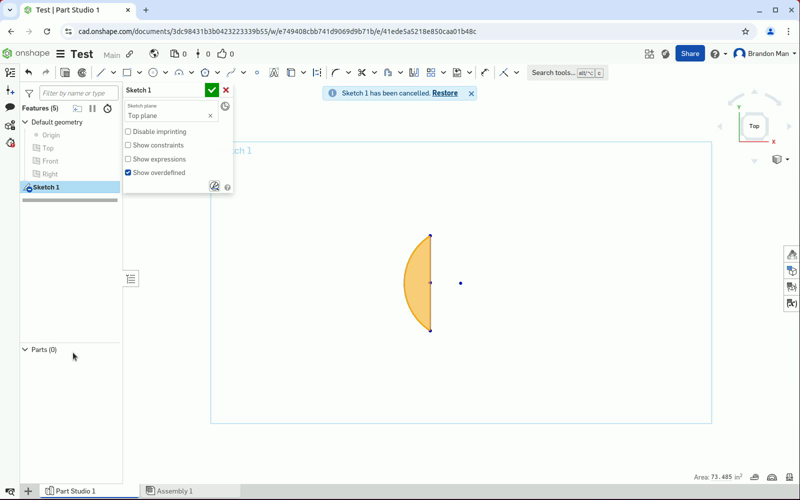
key(shift+e)
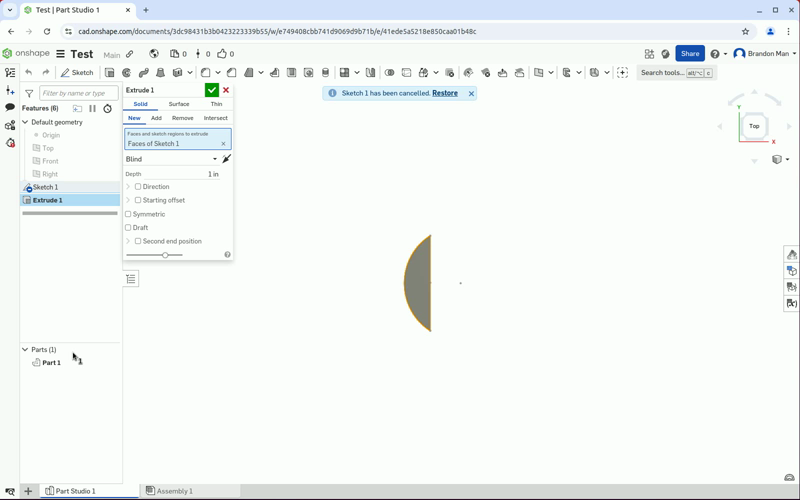
mouse_move(143, 106)
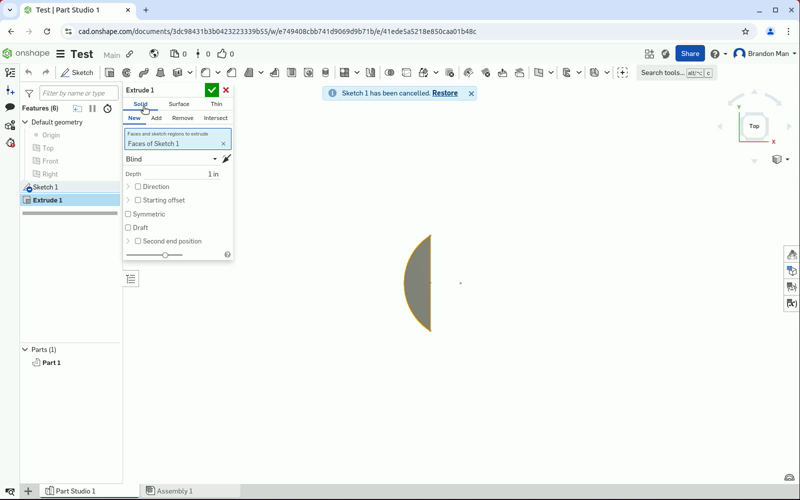
click(143, 106)
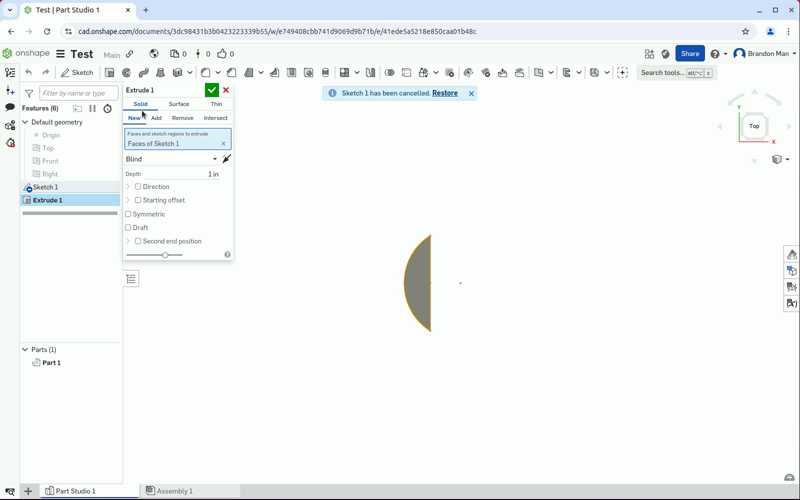
mouse_move(137, 120)
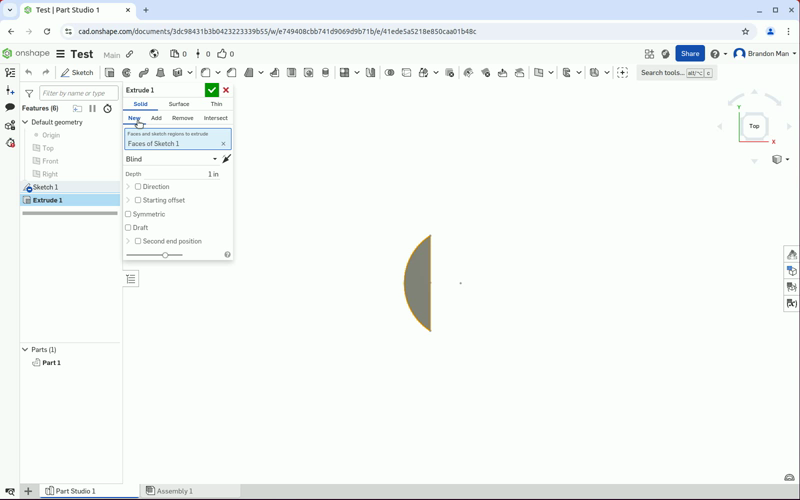
click(137, 120)
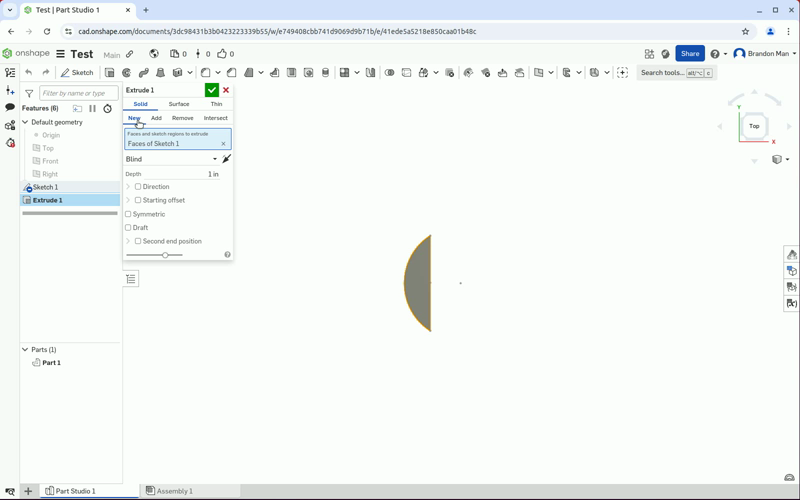
key(tab, 4)
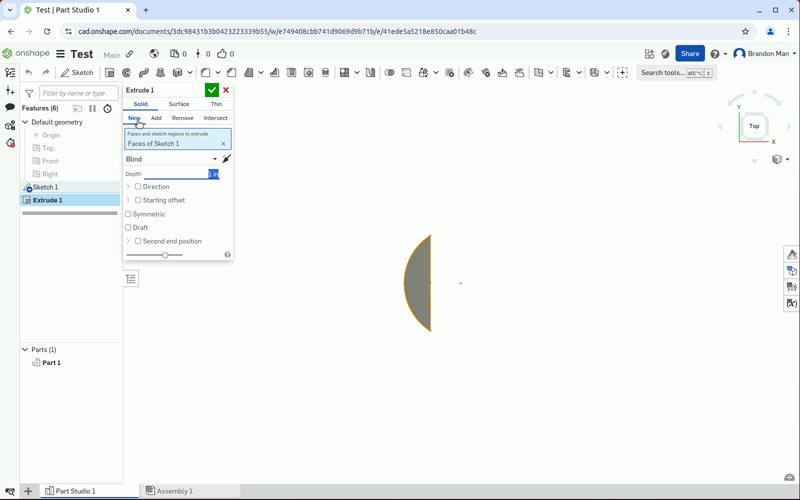
text(4.092)
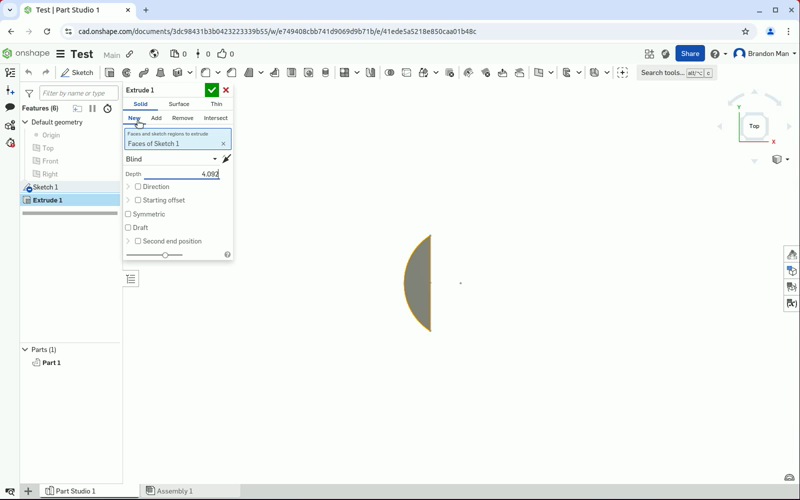
key(enter)
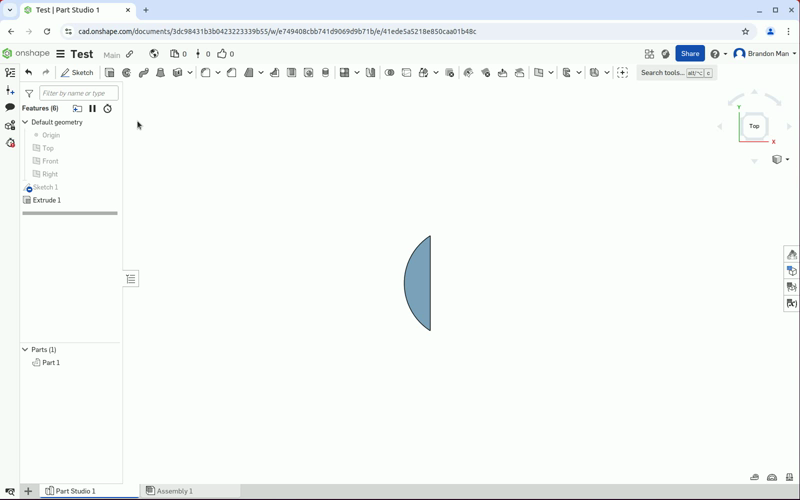
key(shift+h)
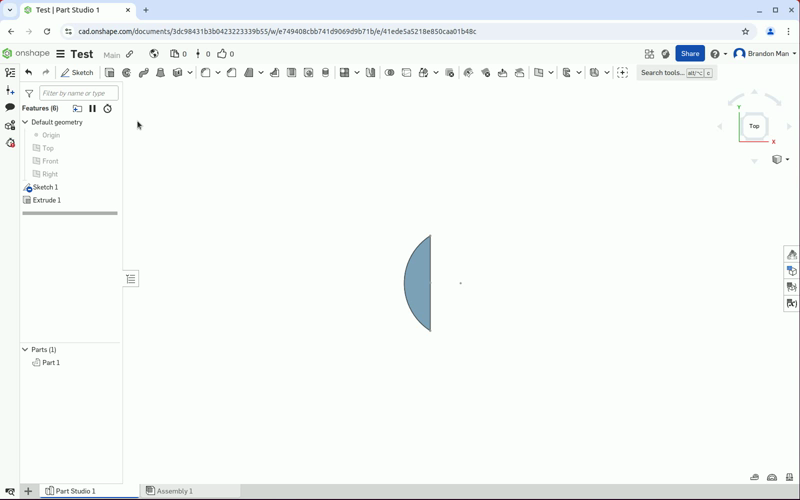
key(shift+h)
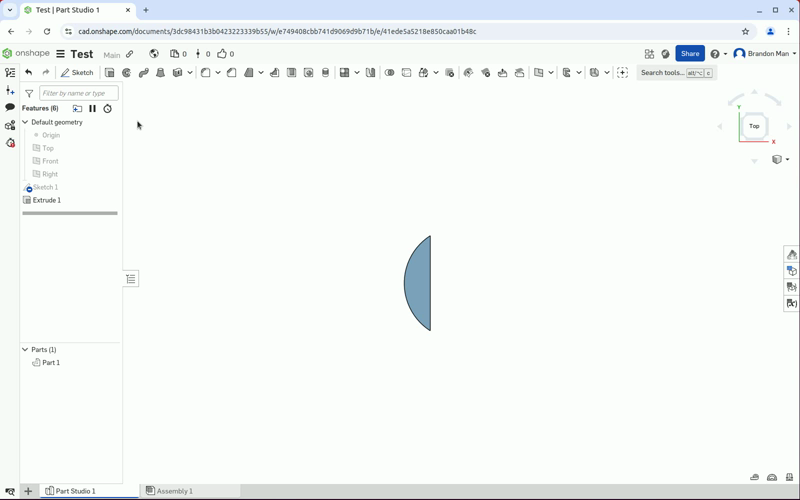
mouse_move(73, 189)
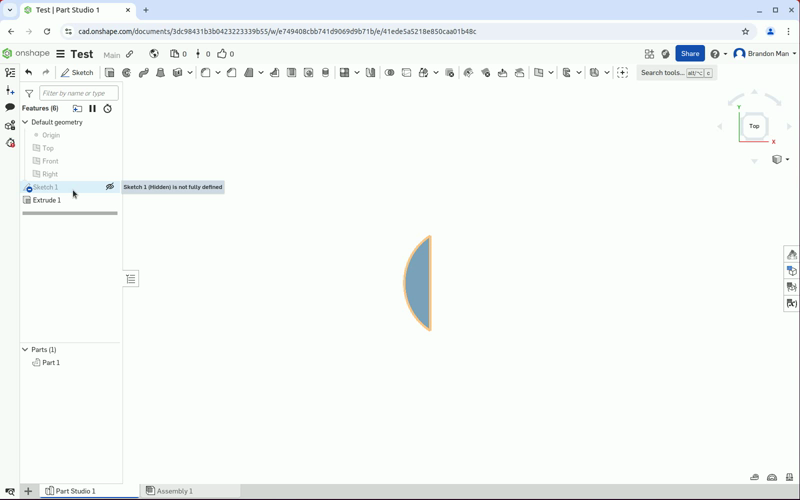
click(73, 189)
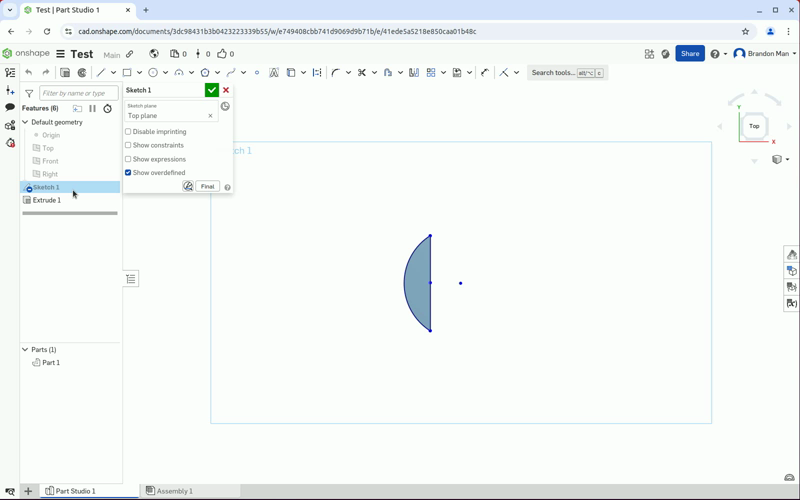
mouse_move(229, 92)
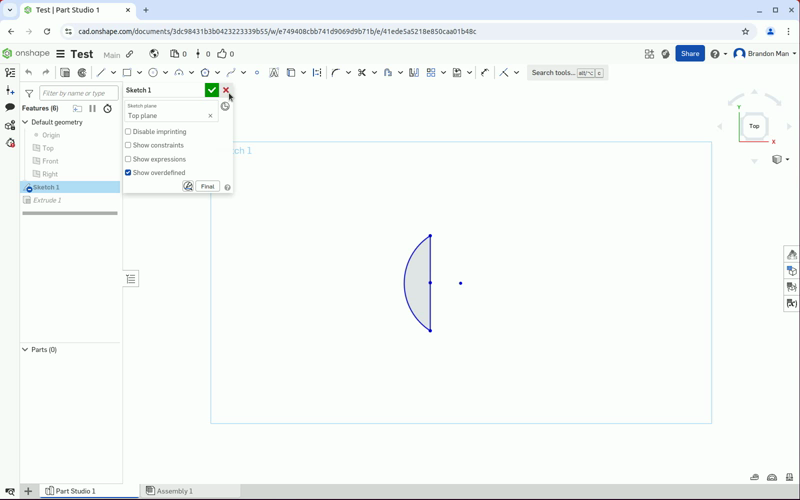
click(229, 92)
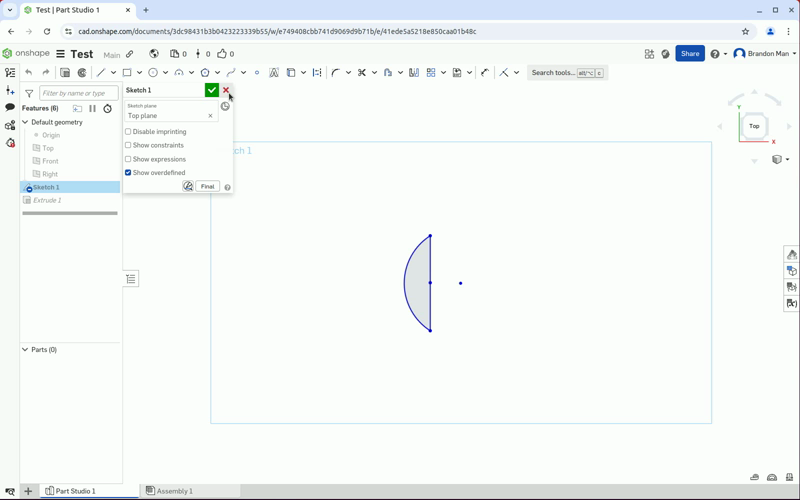
key(shift+s)
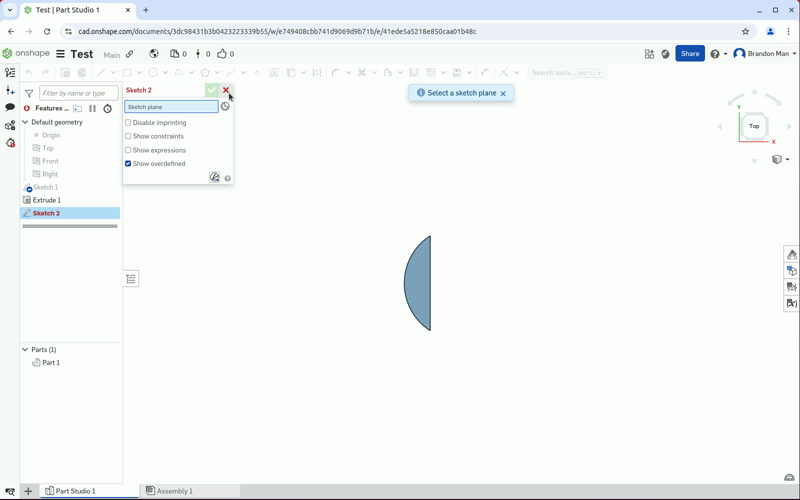
mouse_move(73, 150)
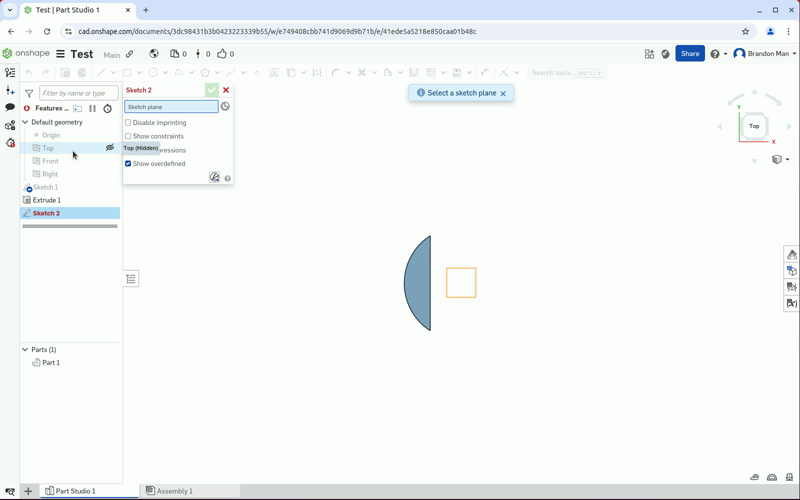
click(73, 150)
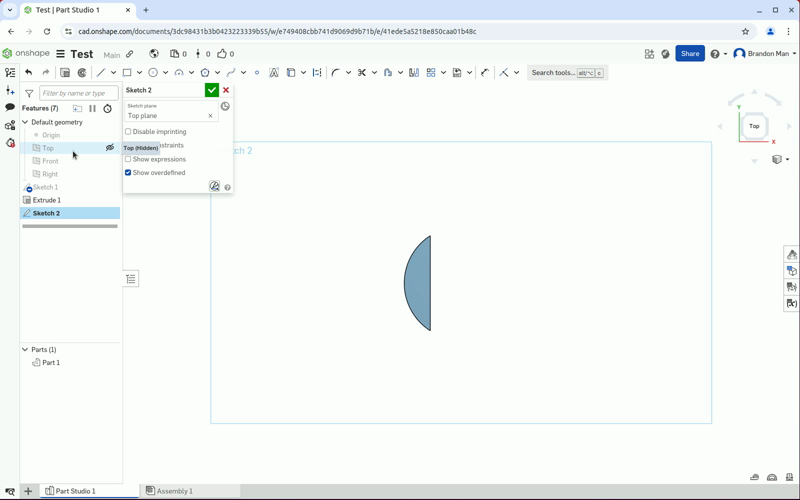
mouse_move(73, 352)
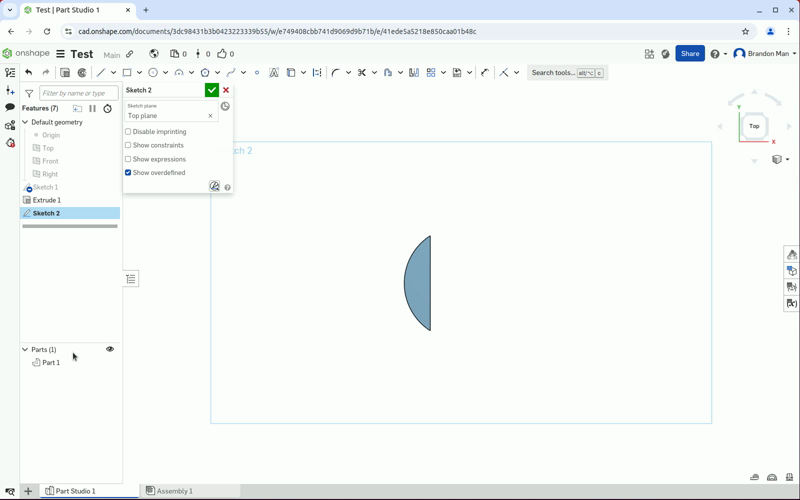
key(y)
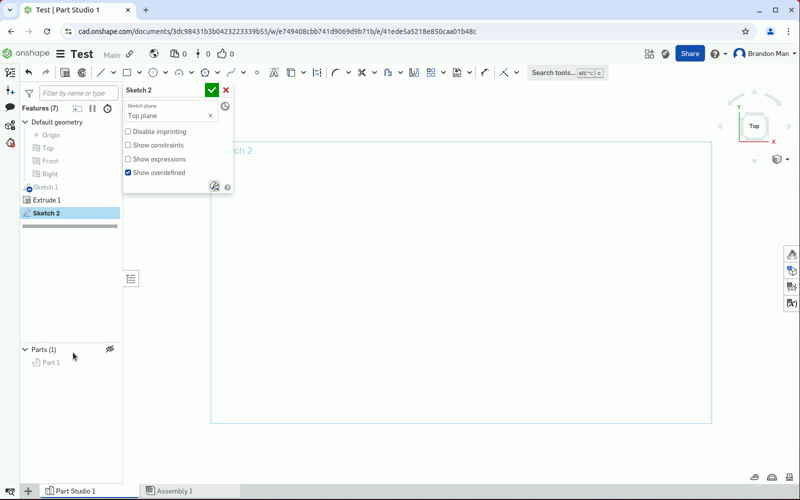
key(l)
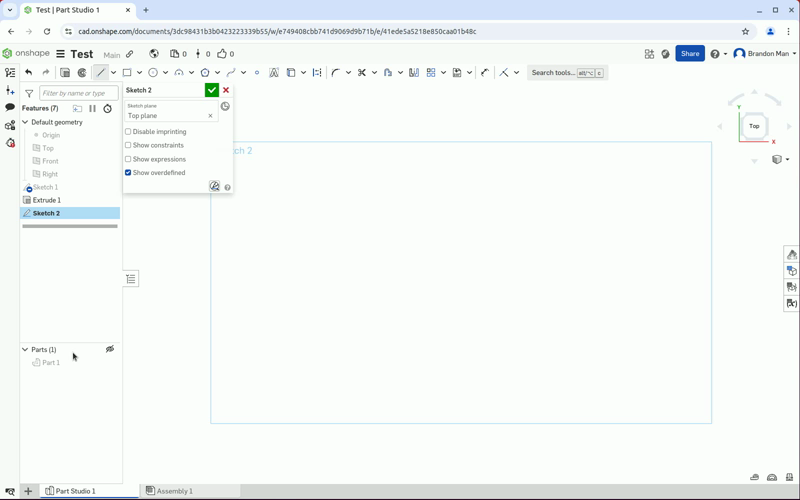
key_down(shift)
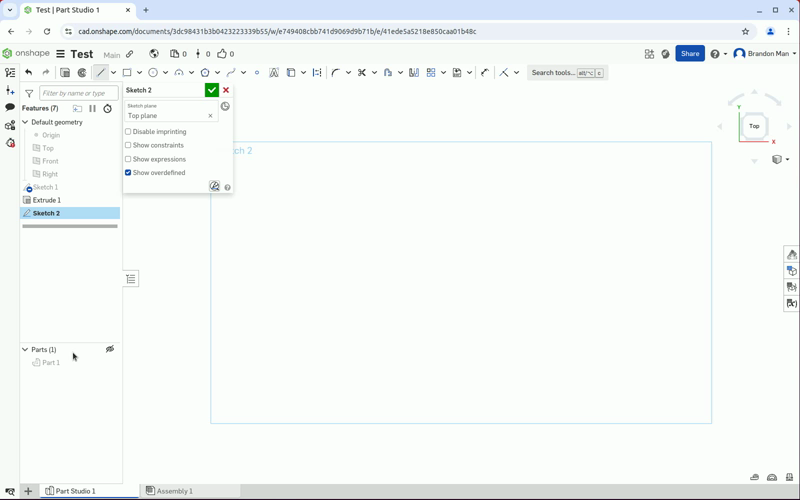
mouse_move(430, 330)
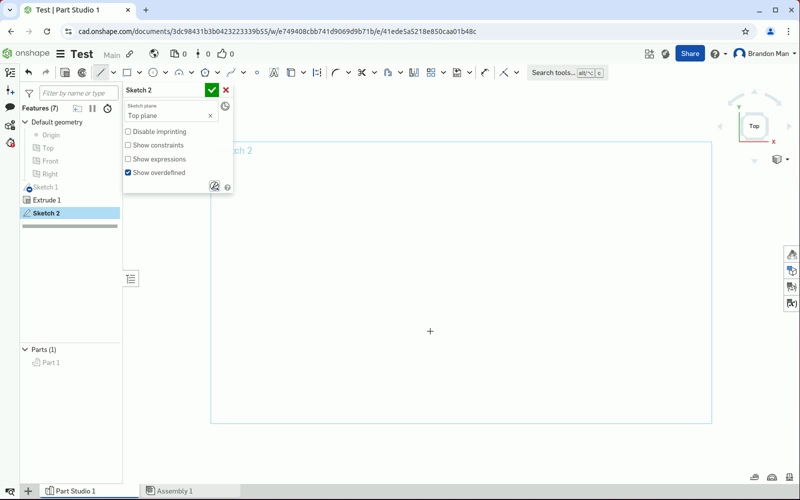
click(430, 330)
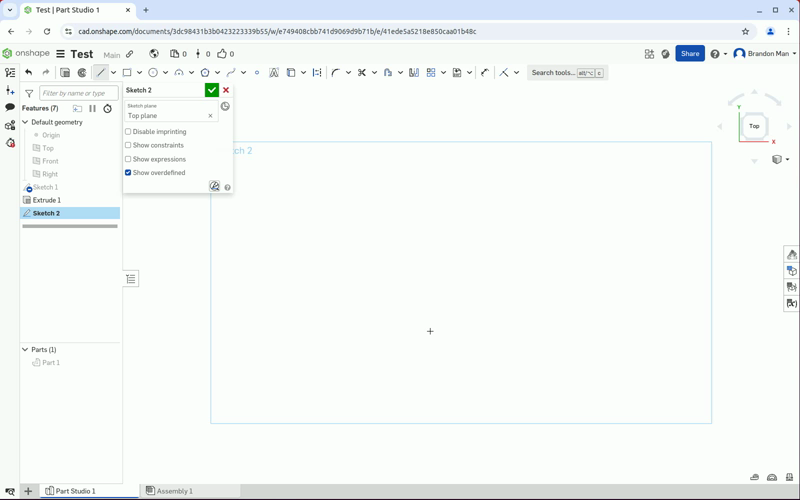
key_up(shift)
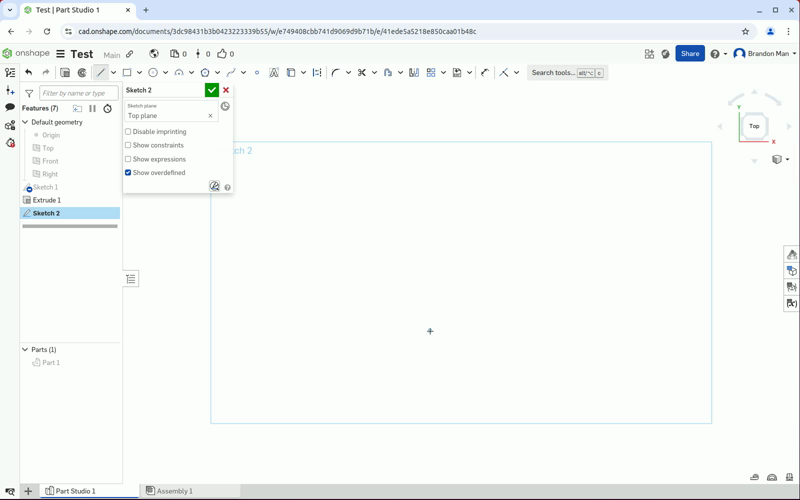
key_down(shift)
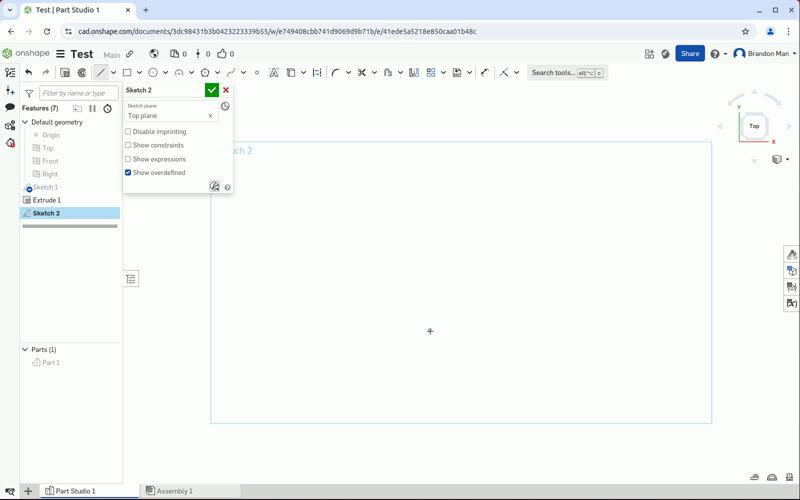
mouse_move(490, 330)
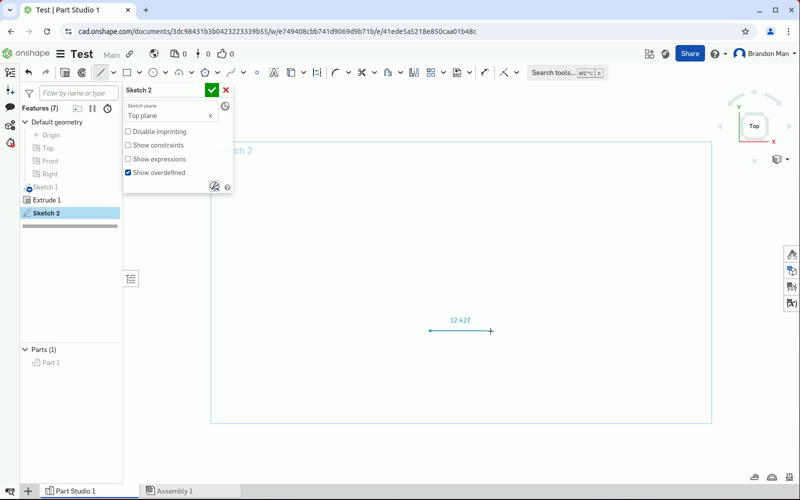
click(490, 330)
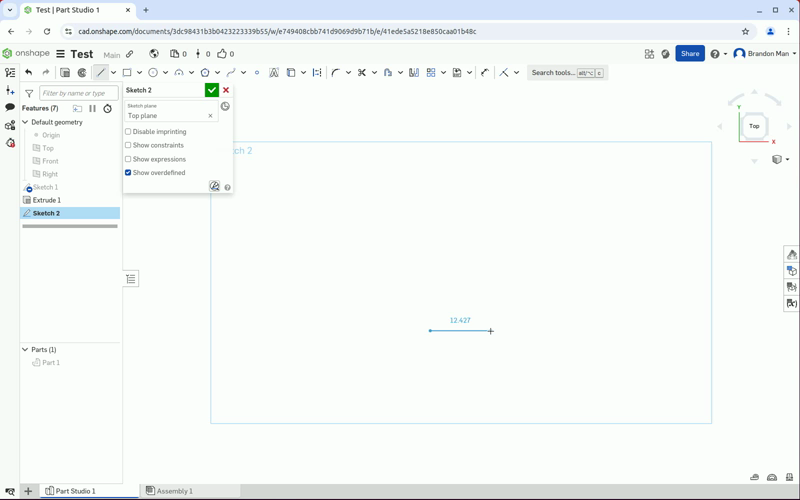
key_up(shift)
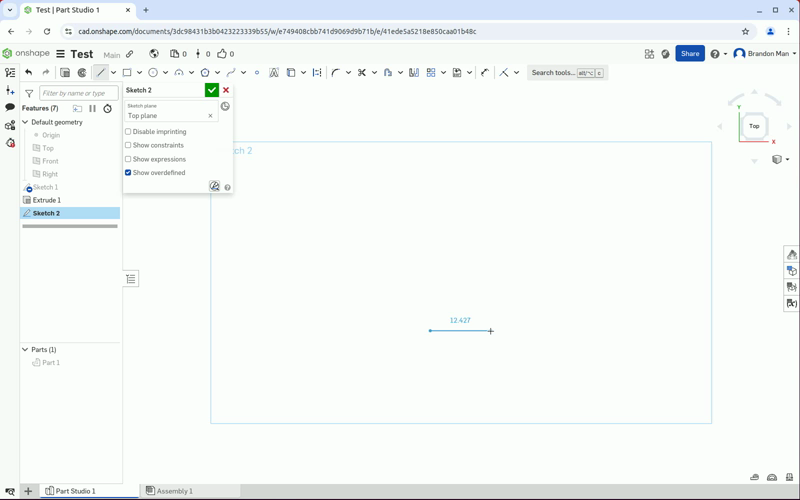
key_down(shift)
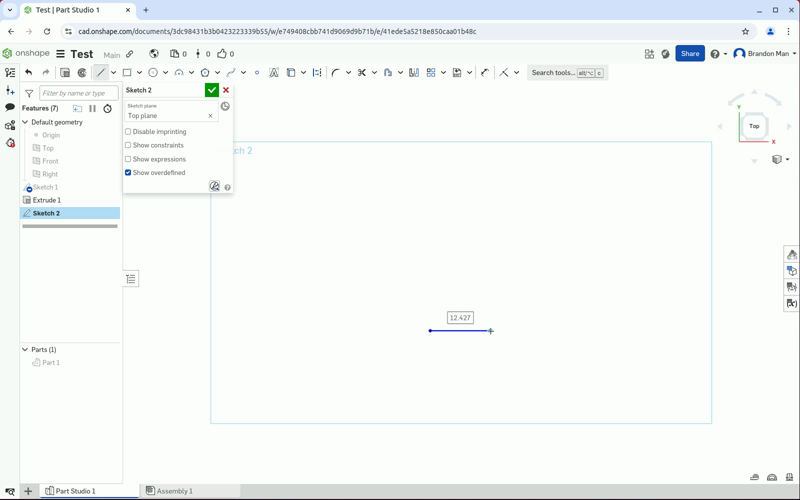
mouse_move(520, 330)
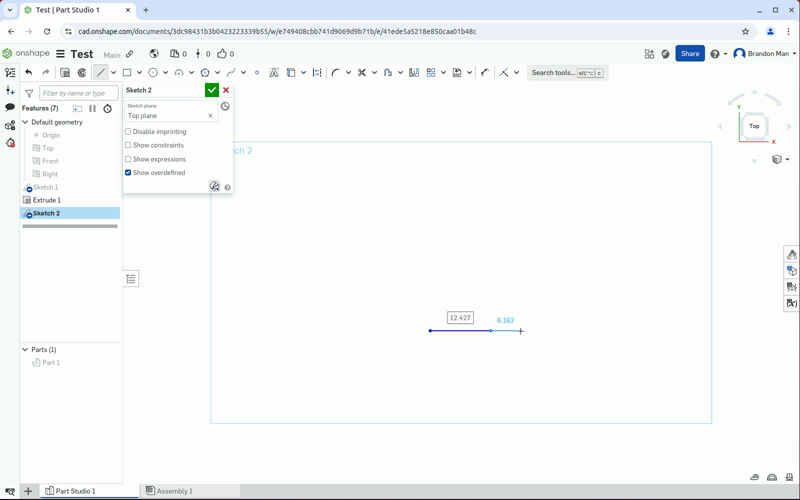
mouse_move(490, 283)
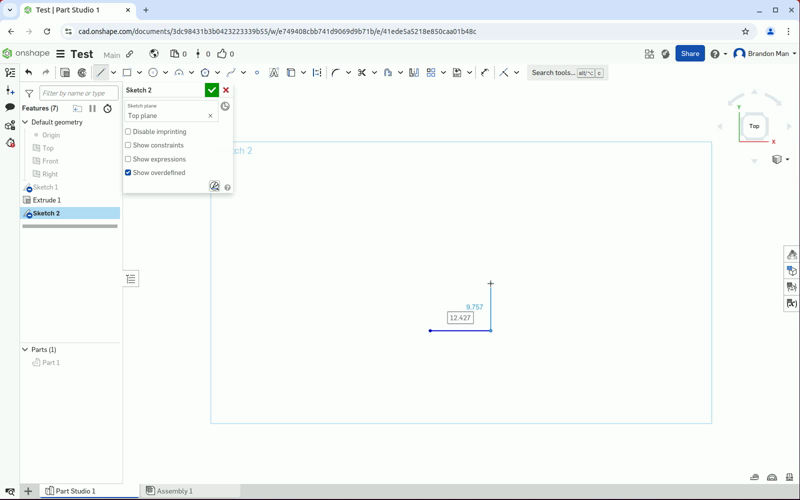
click(490, 283)
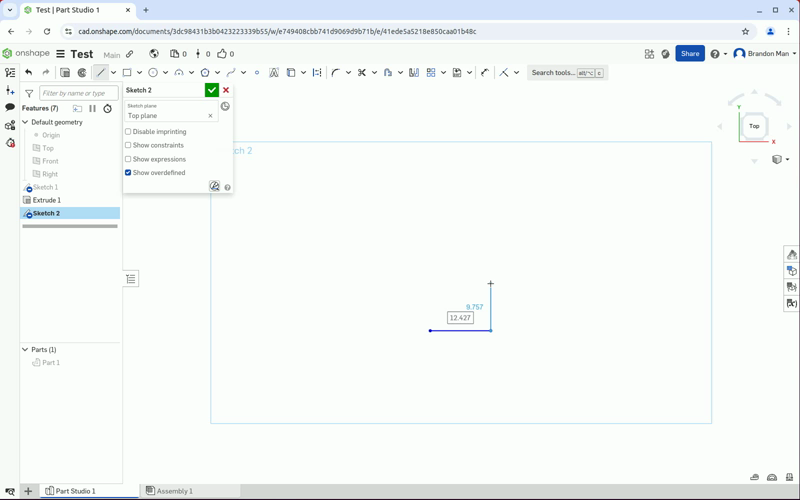
key_up(shift)
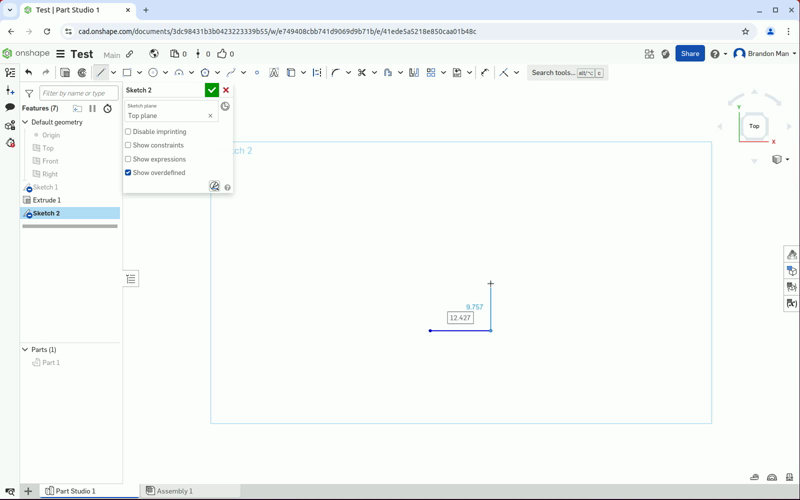
key_down(shift)
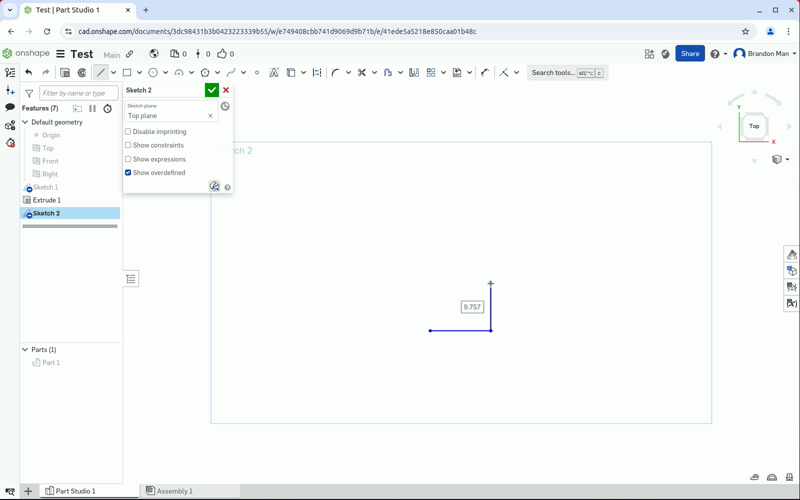
mouse_move(520, 283)
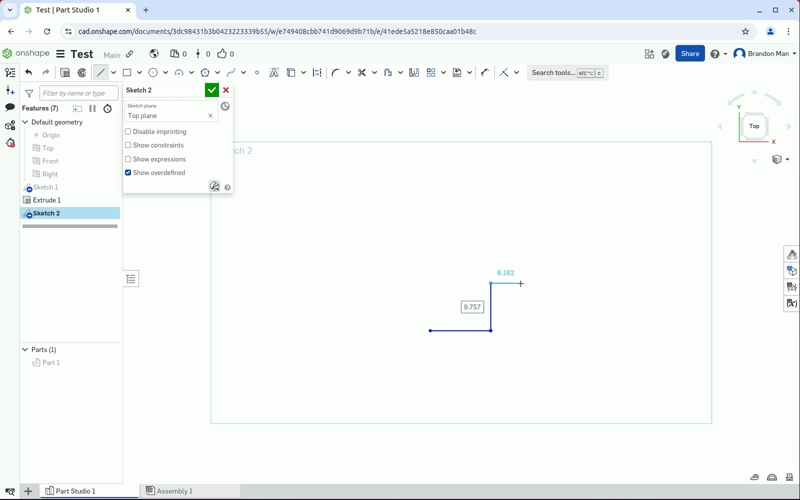
mouse_move(480, 283)
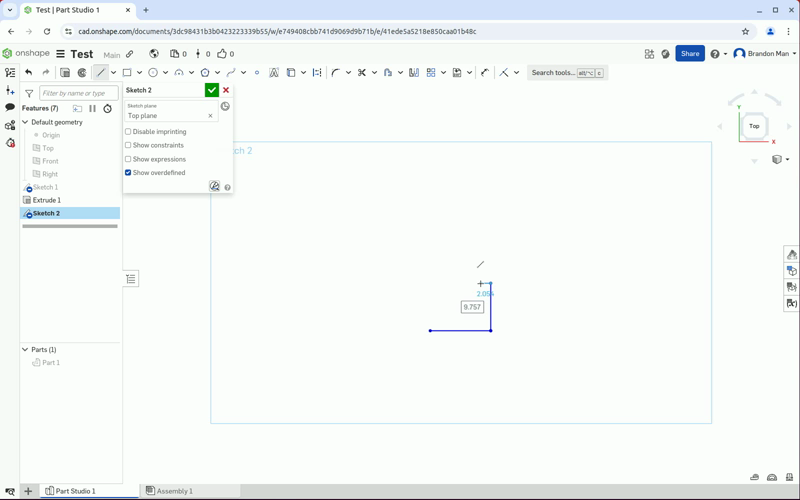
click(480, 283)
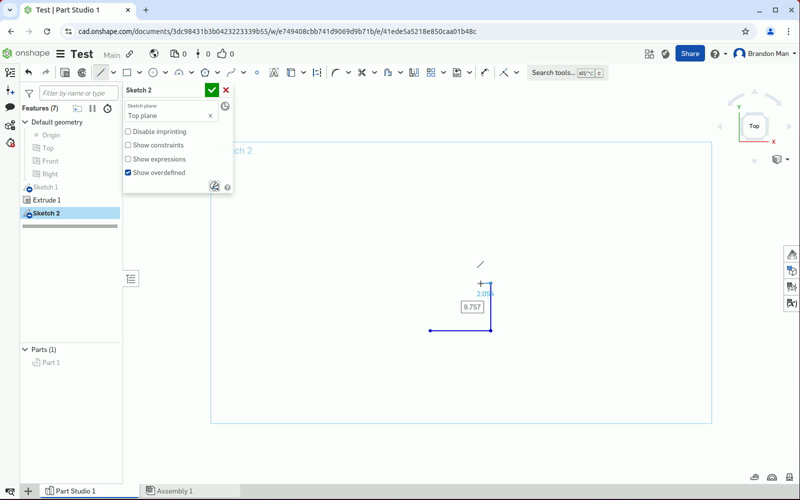
key_up(shift)
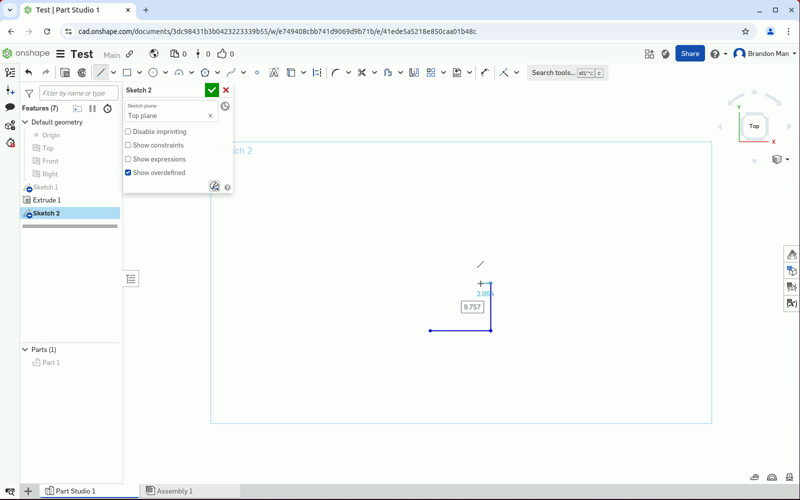
key(esc)
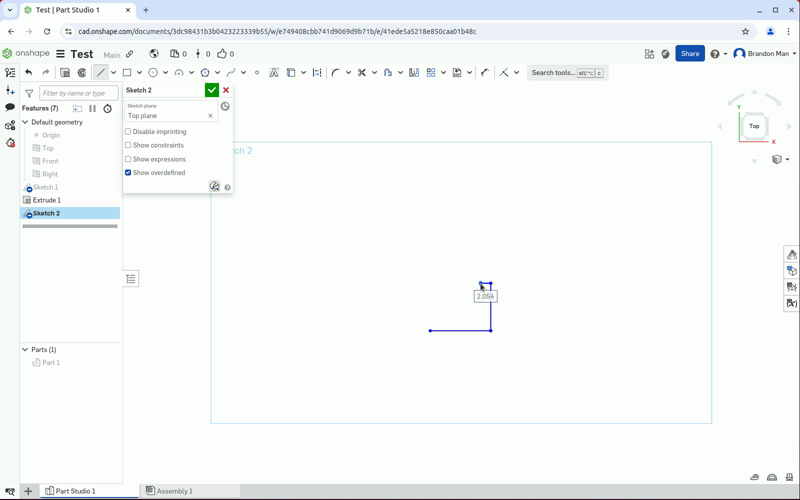
key(a)
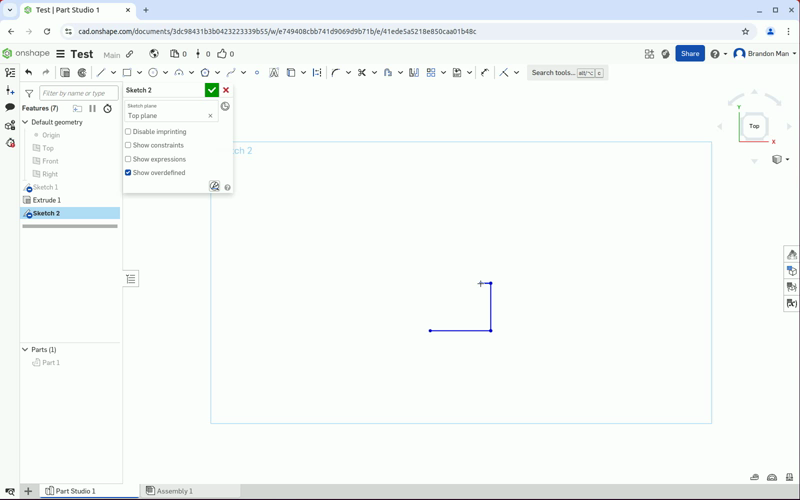
mouse_move(480, 283)
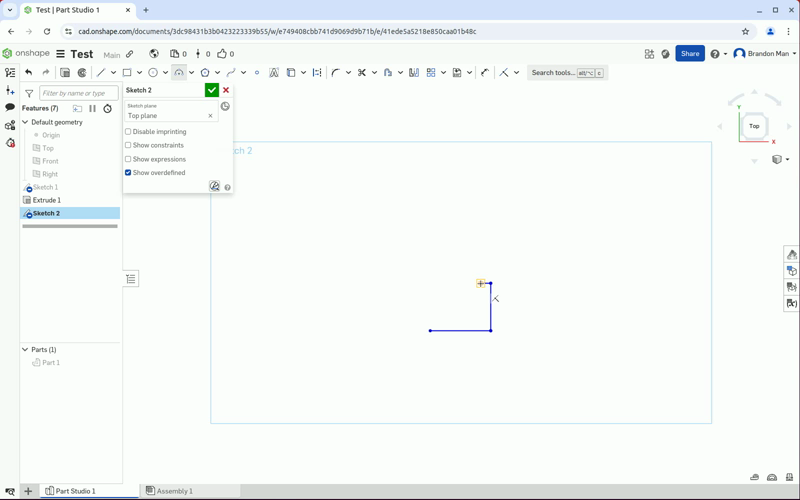
click(480, 283)
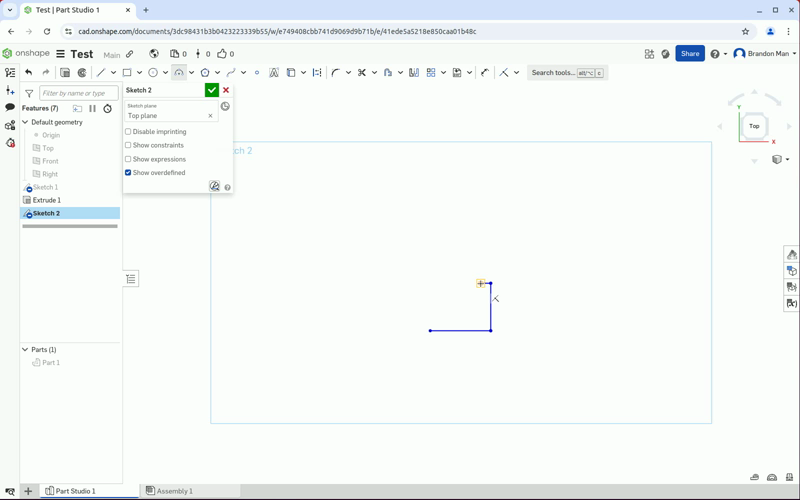
key_down(shift)
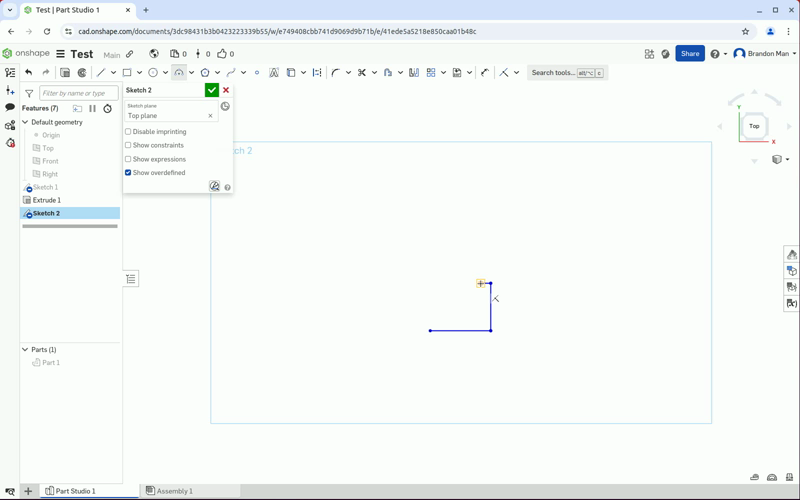
mouse_move(440, 283)
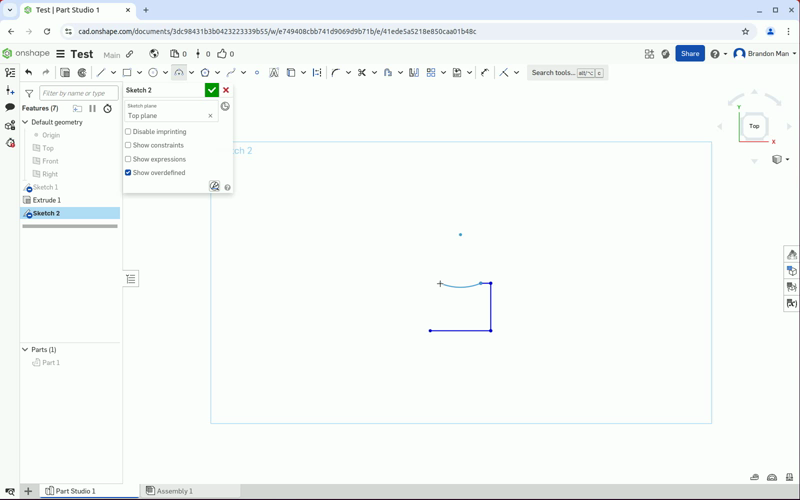
click(440, 283)
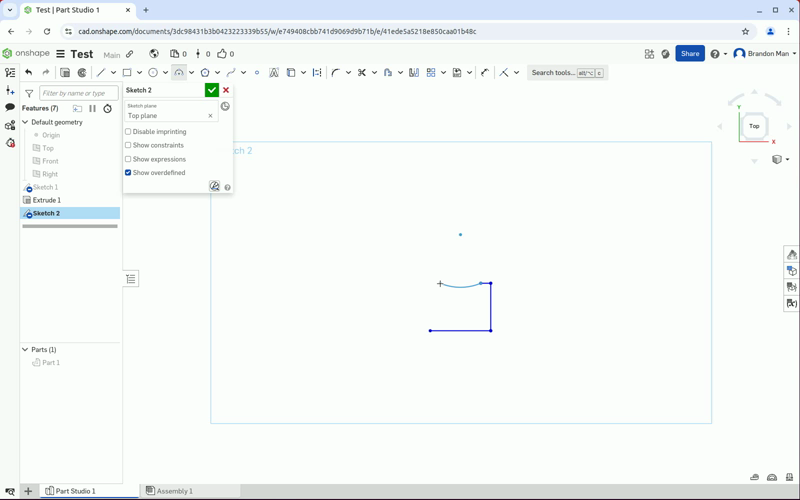
mouse_move(460, 303)
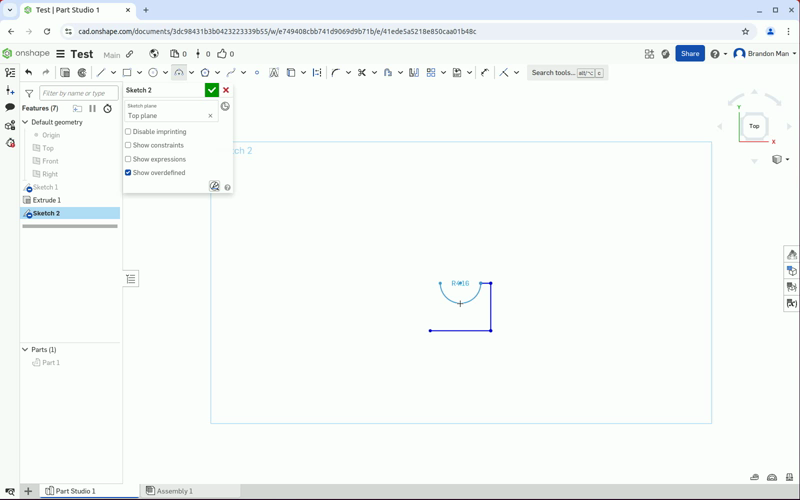
click(460, 303)
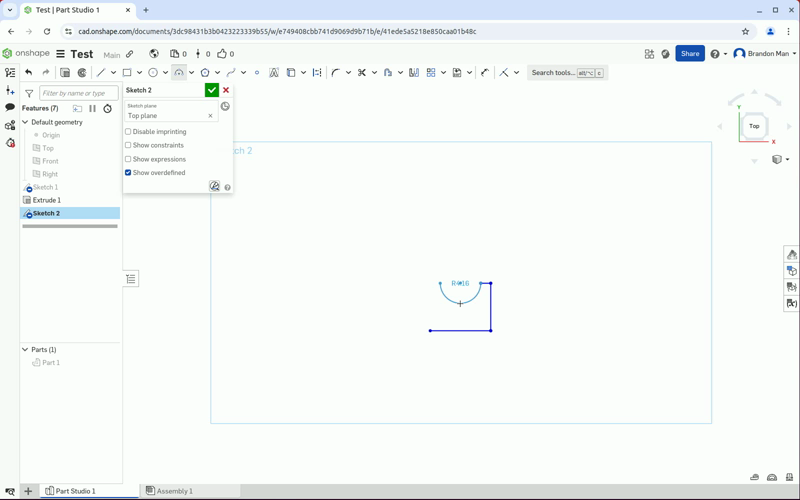
key_up(shift)
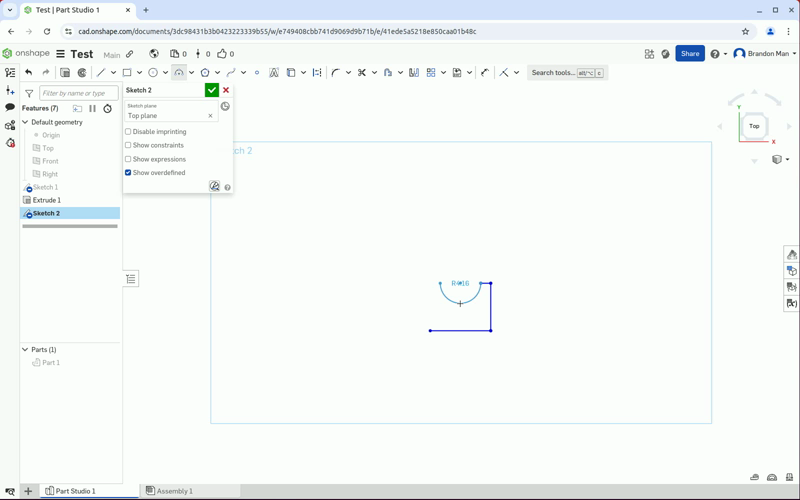
key(esc)
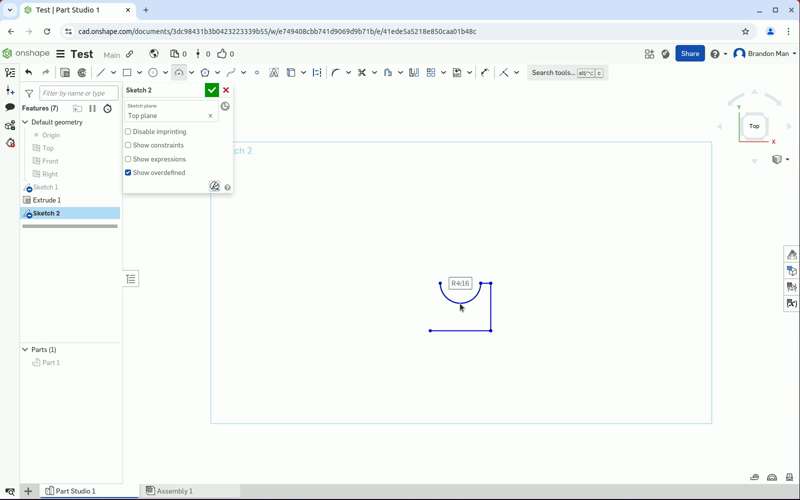
key(l)
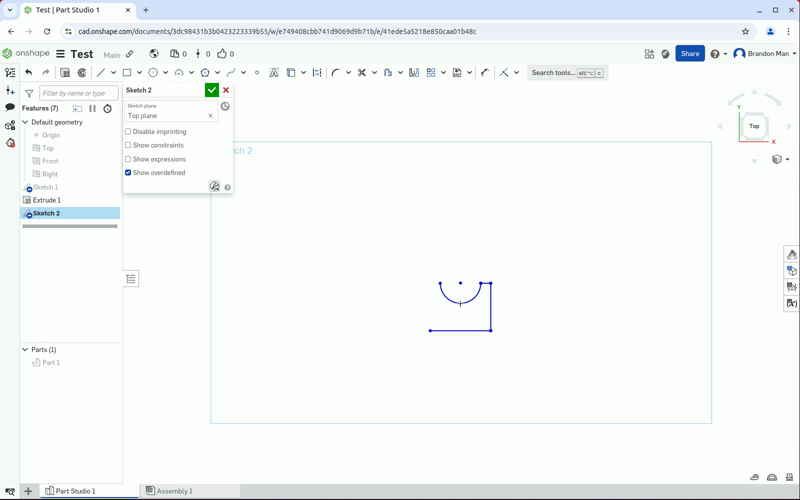
mouse_move(440, 283)
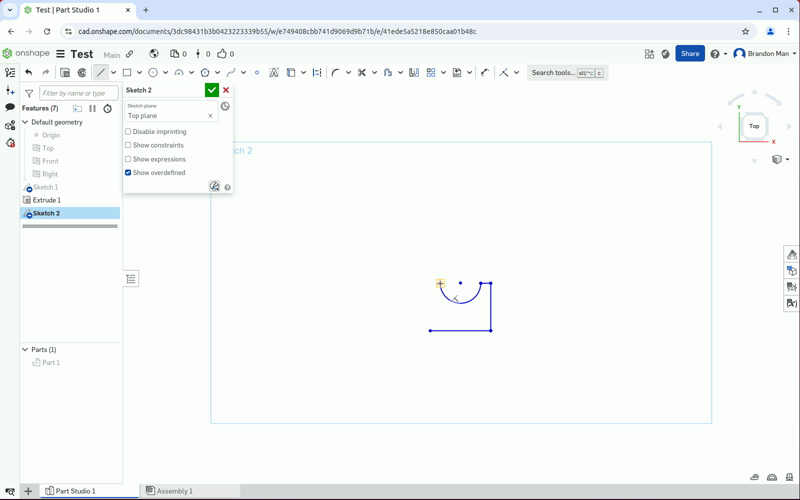
click(440, 283)
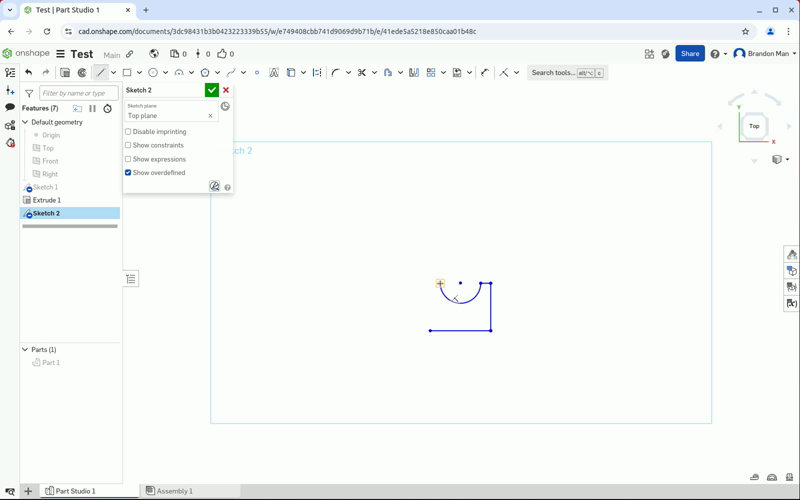
key_down(shift)
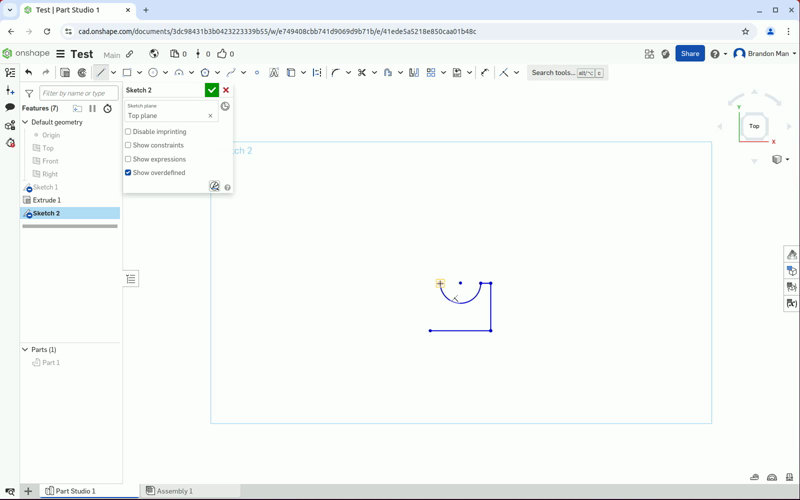
mouse_move(470, 283)
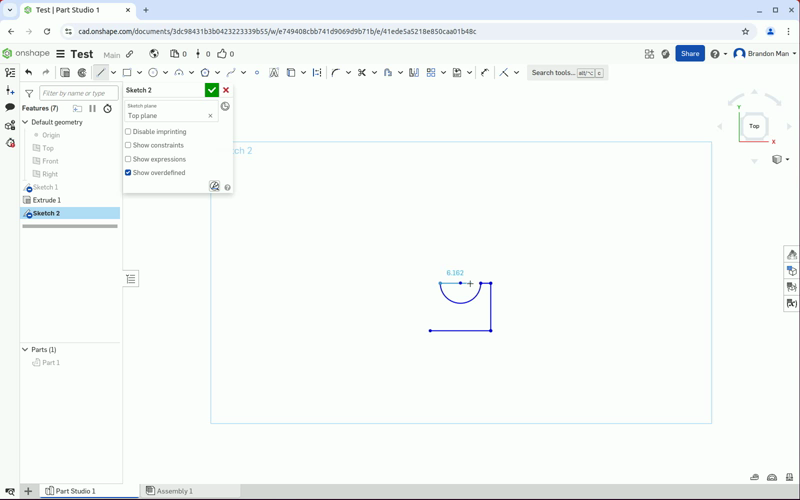
mouse_move(430, 283)
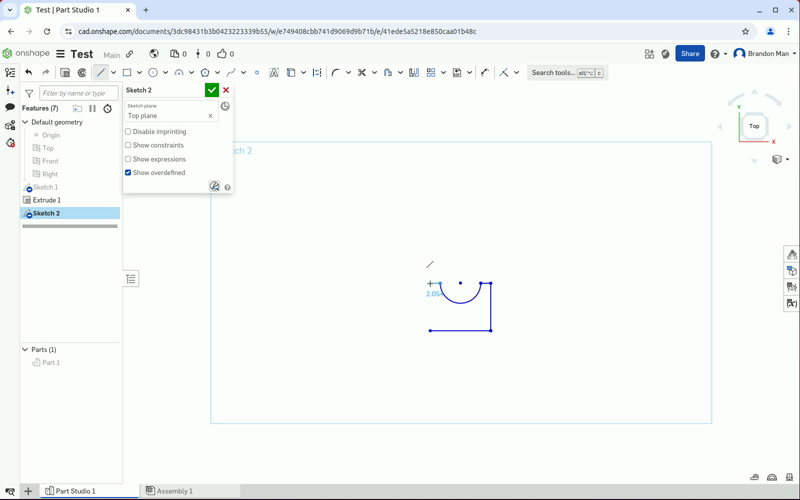
click(430, 283)
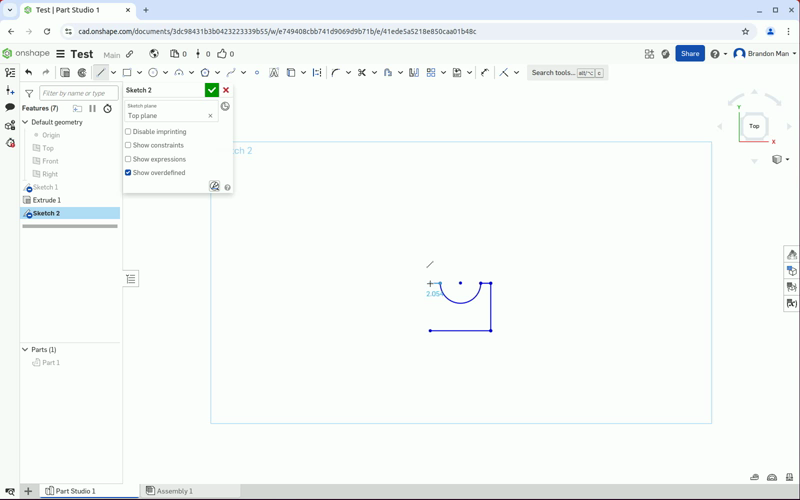
key_up(shift)
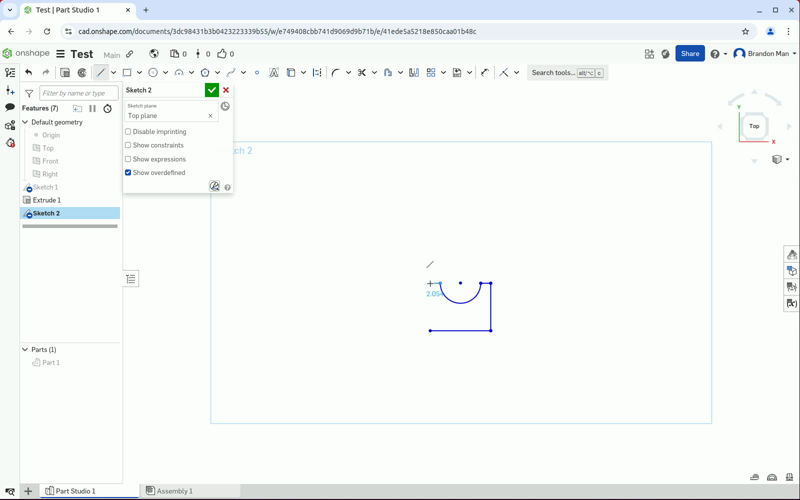
mouse_move(460, 283)
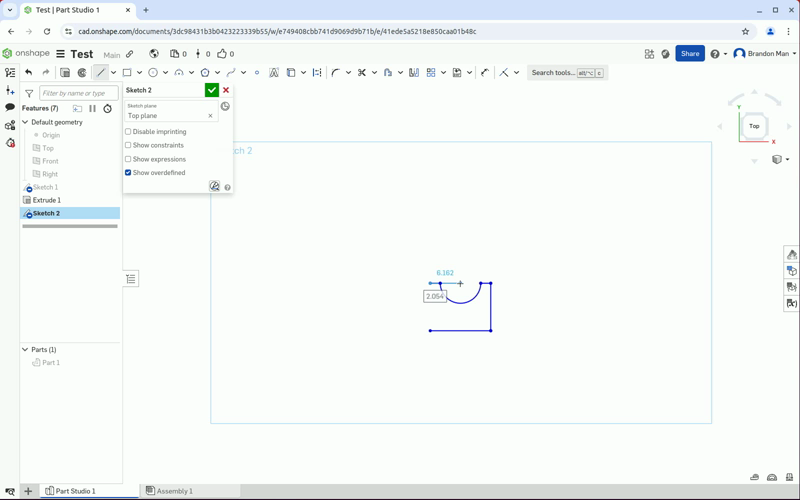
key_down(shift)
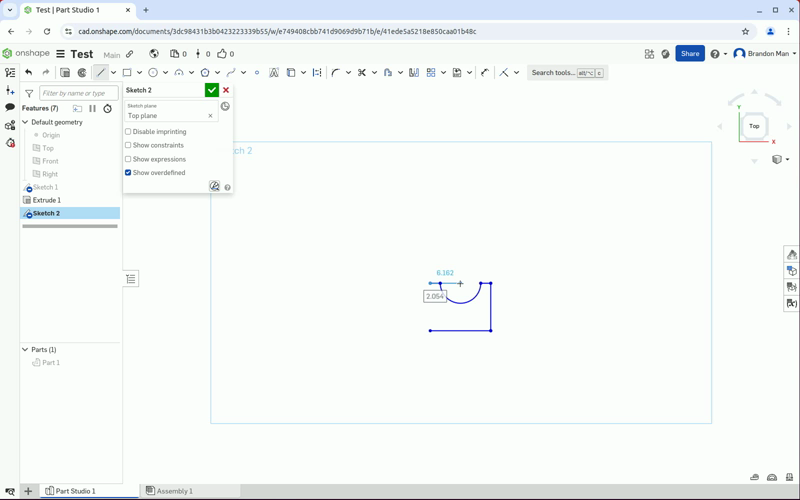
mouse_move(430, 330)
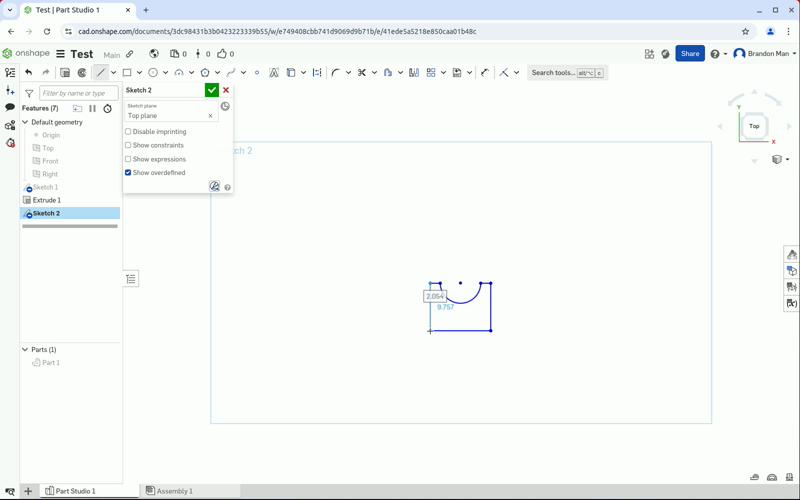
key_up(shift)
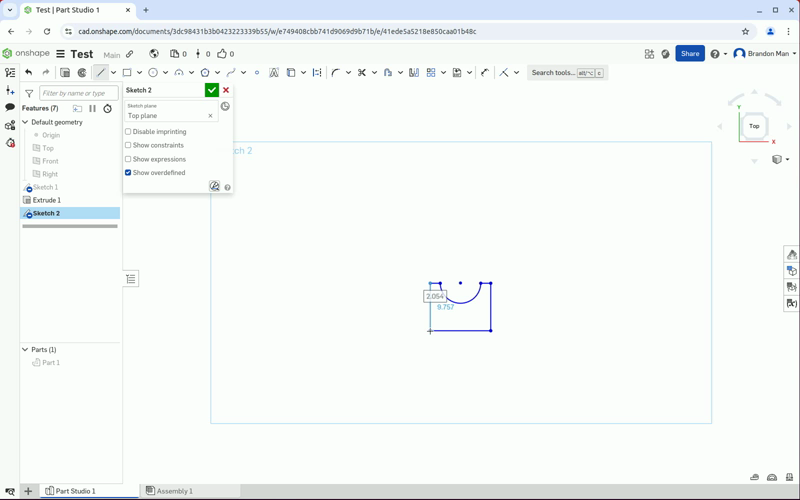
click(430, 330)
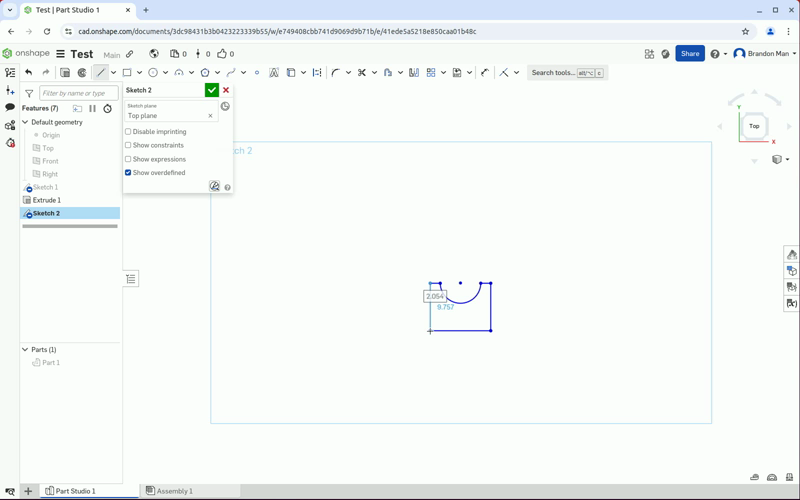
key(esc)
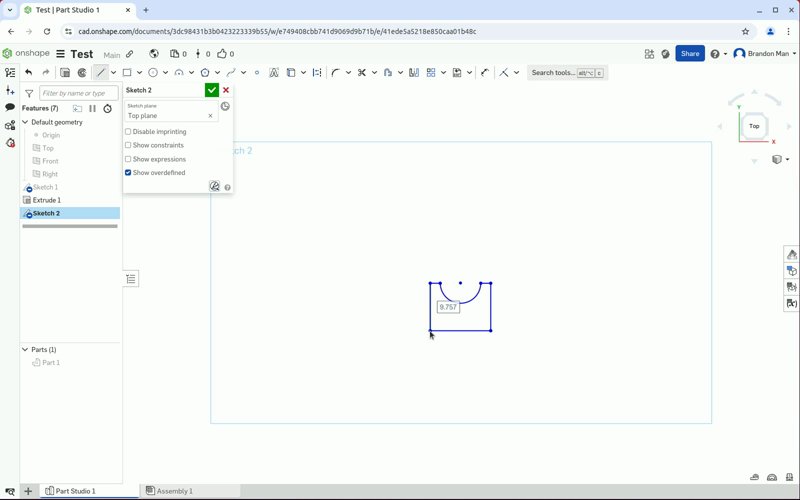
mouse_move(476, 312)
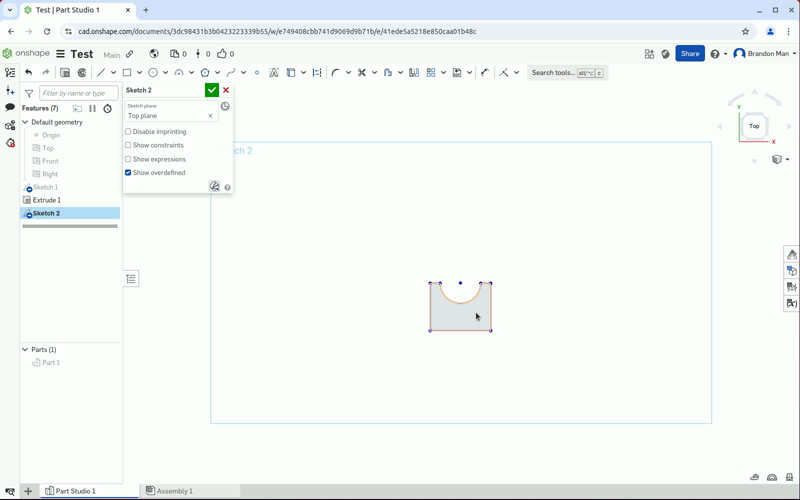
scroll(6)
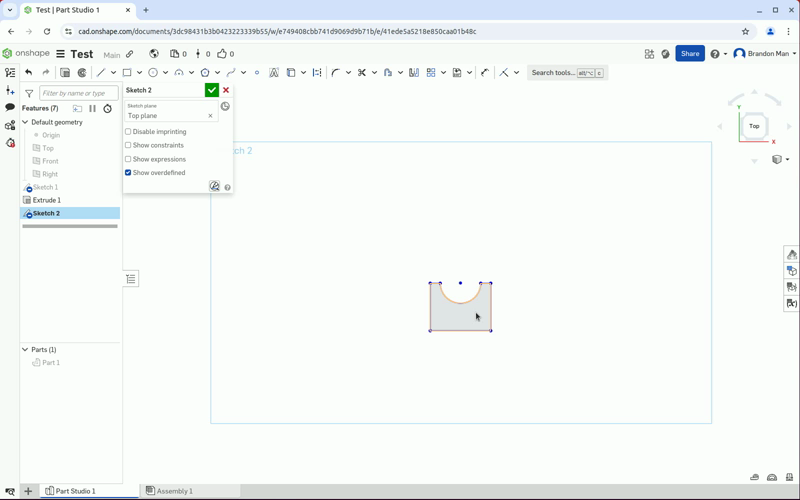
scroll(6)
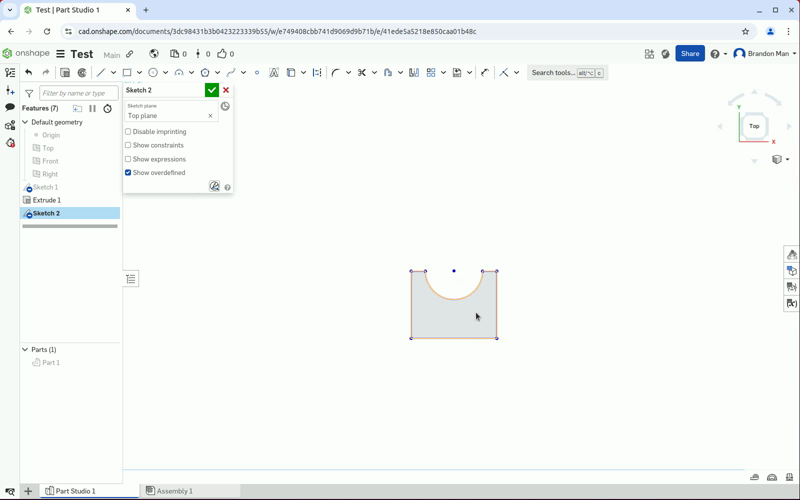
scroll(6)
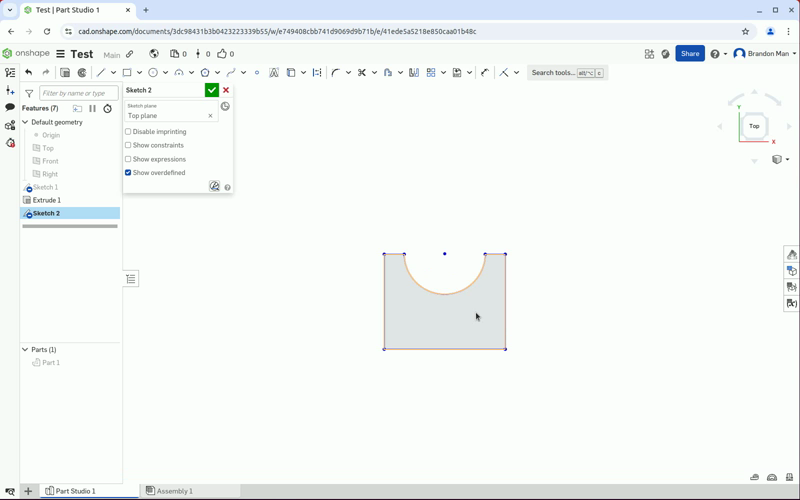
scroll(6)
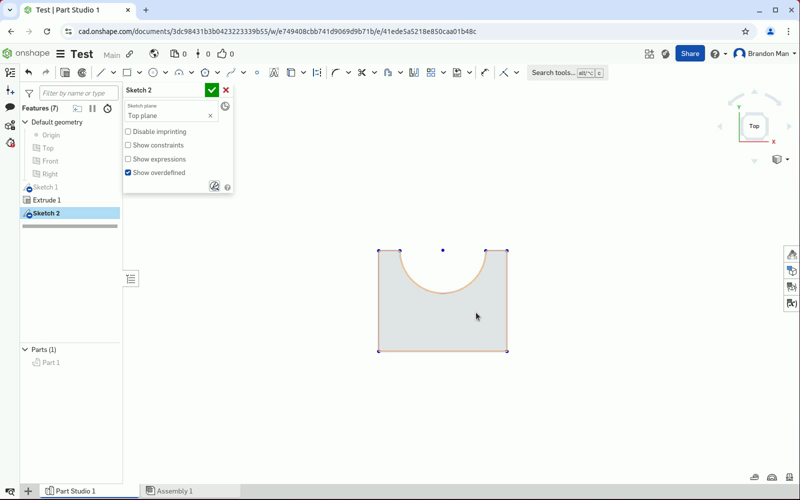
scroll(6)
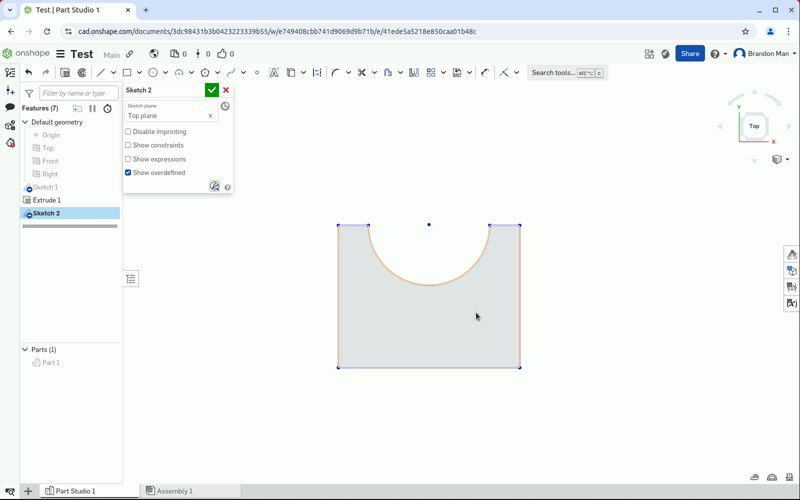
scroll(6)
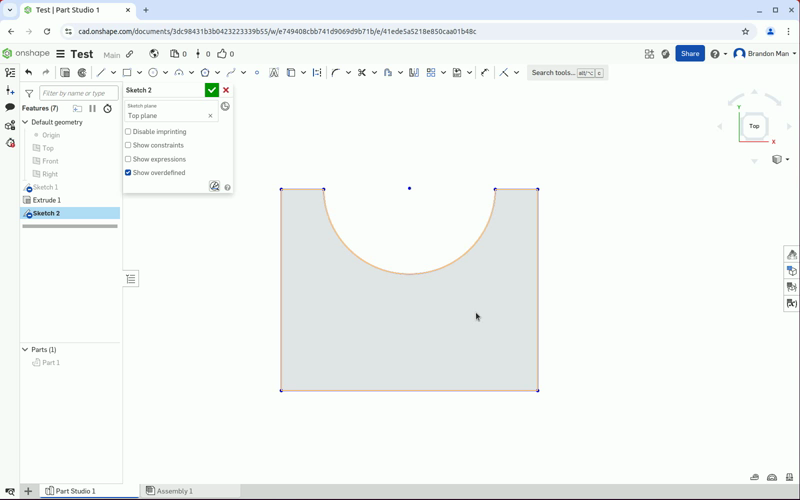
scroll(6)
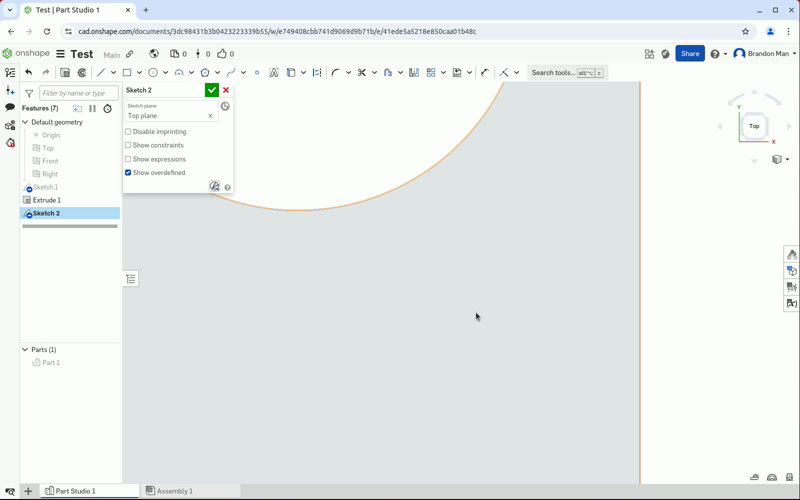
click(476, 312)
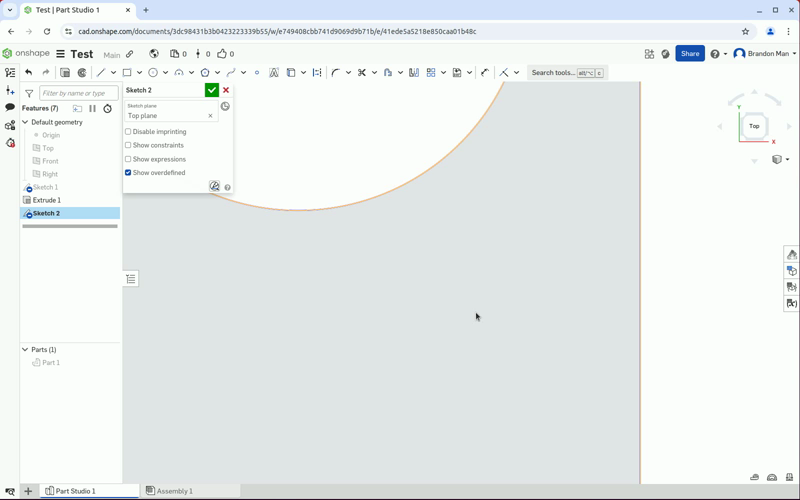
scroll(-6)
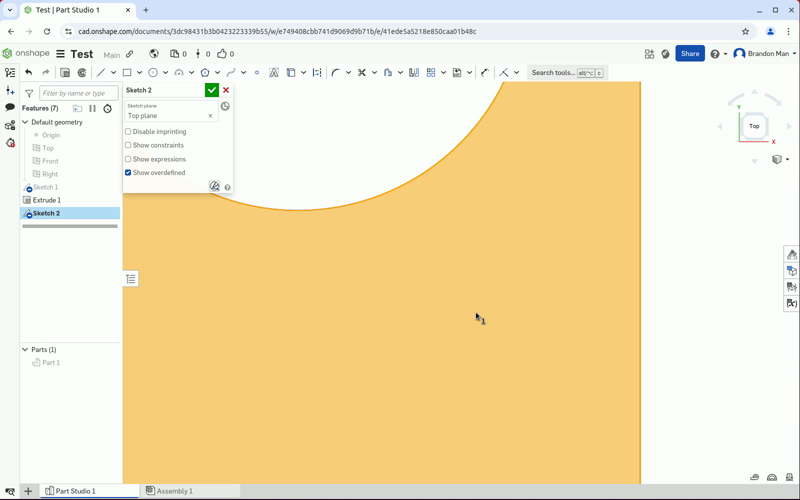
scroll(-6)
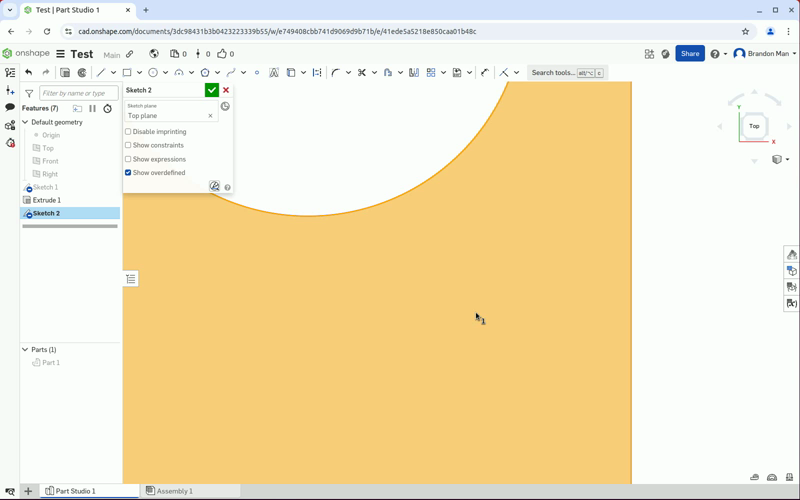
scroll(-6)
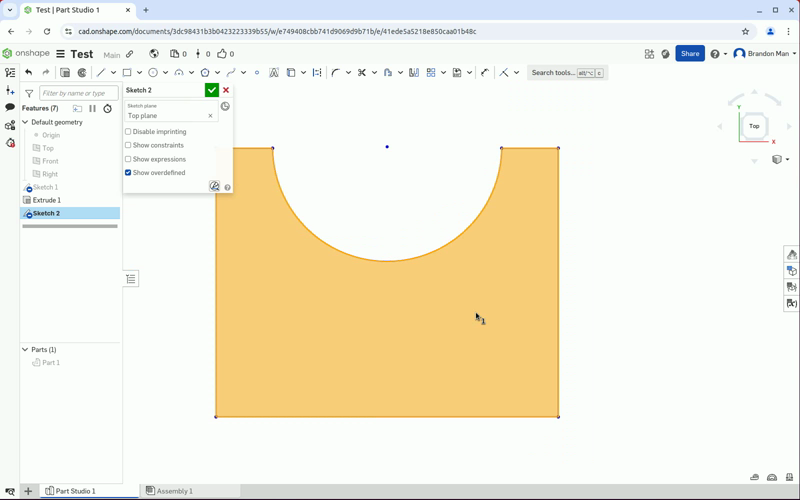
scroll(-6)
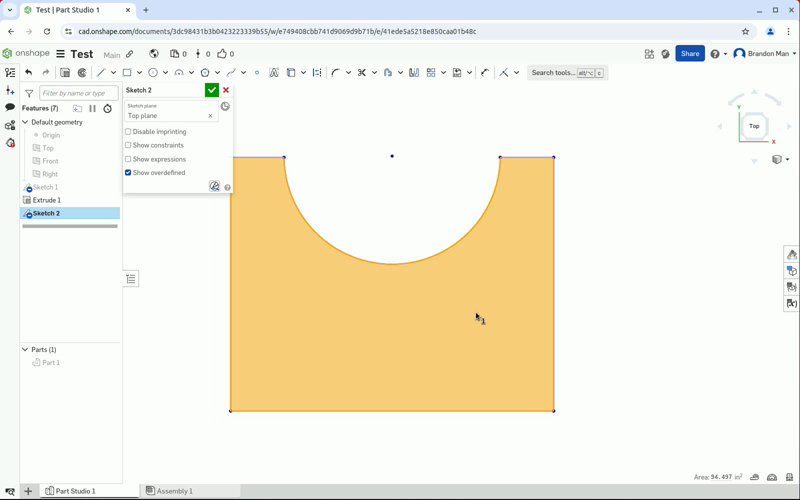
scroll(-6)
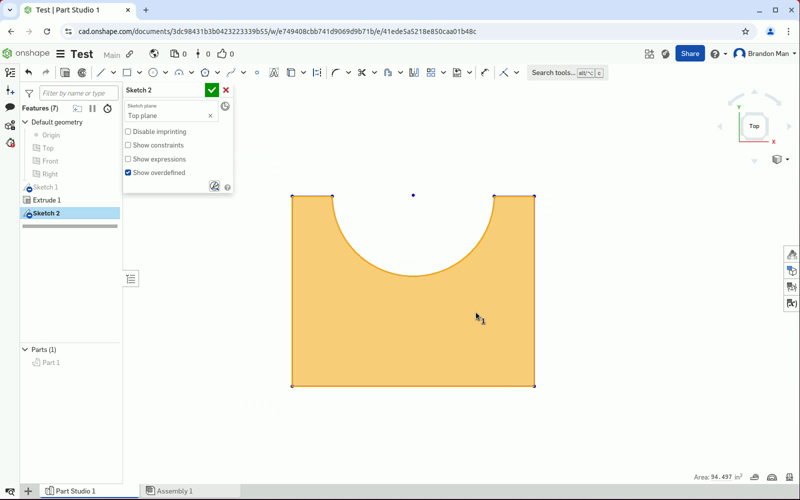
scroll(-6)
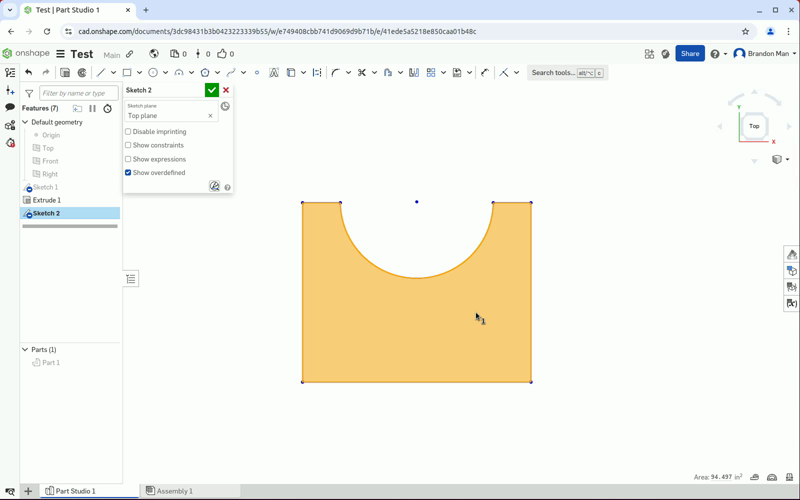
scroll(-6)
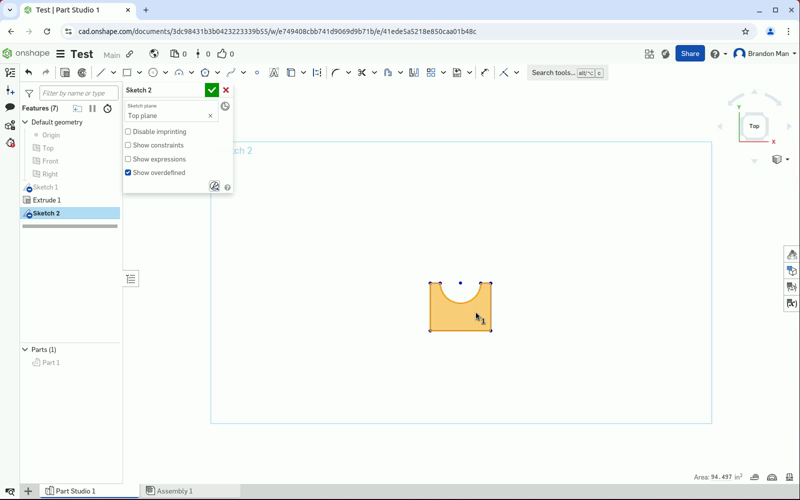
mouse_move(73, 352)
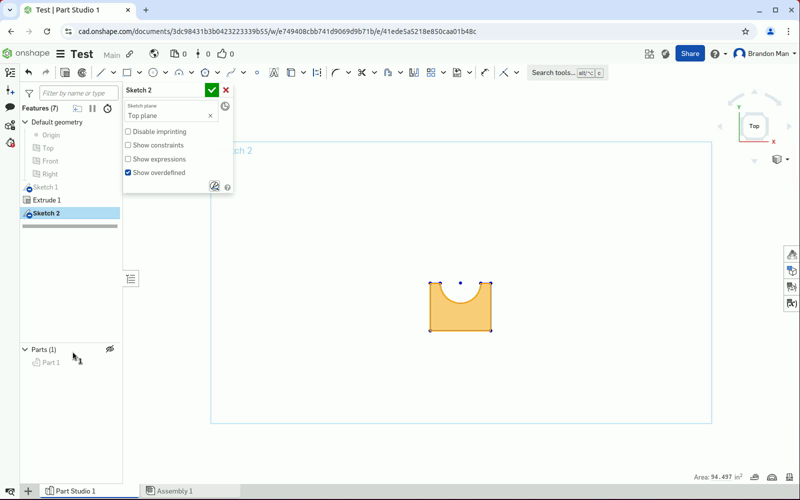
key(shift+y)
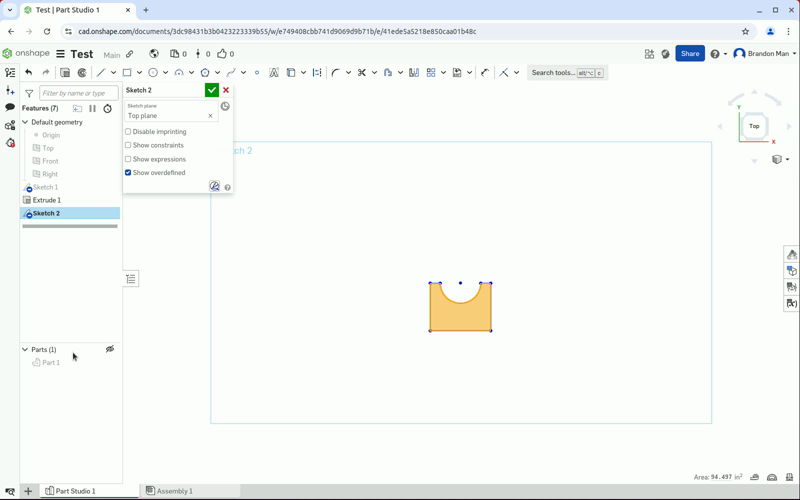
key(shift+e)
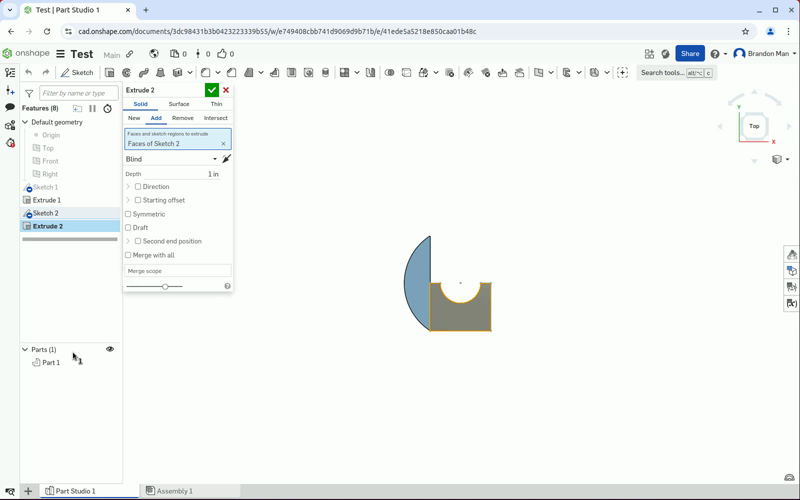
mouse_move(143, 106)
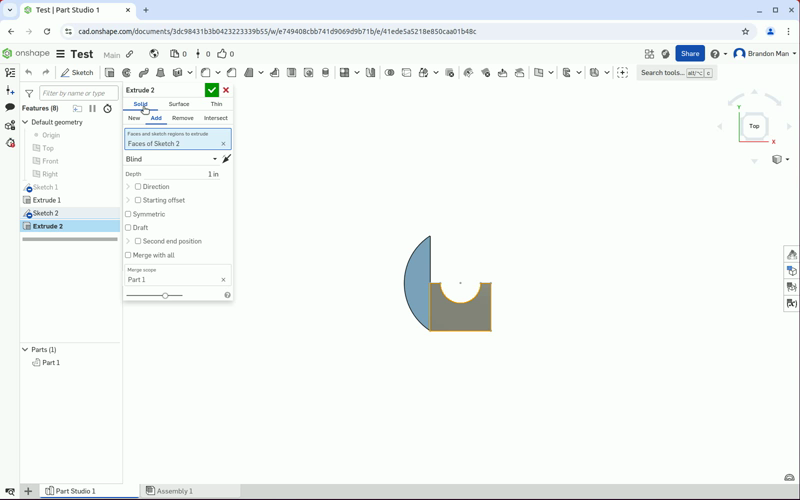
click(143, 106)
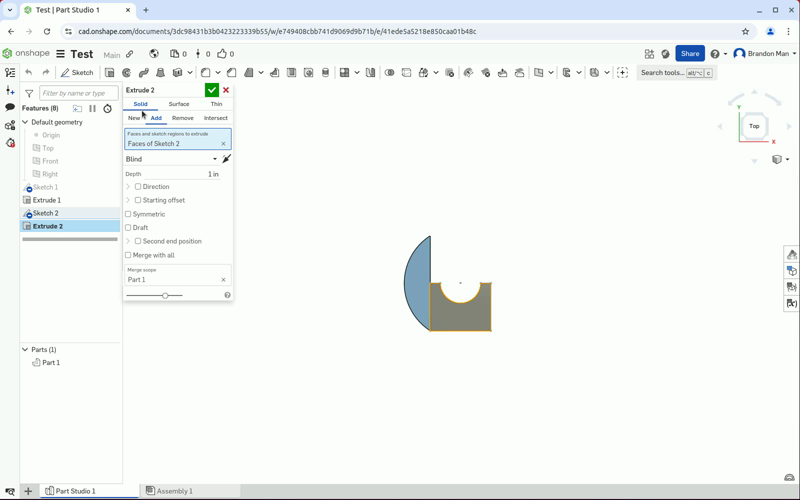
mouse_move(137, 120)
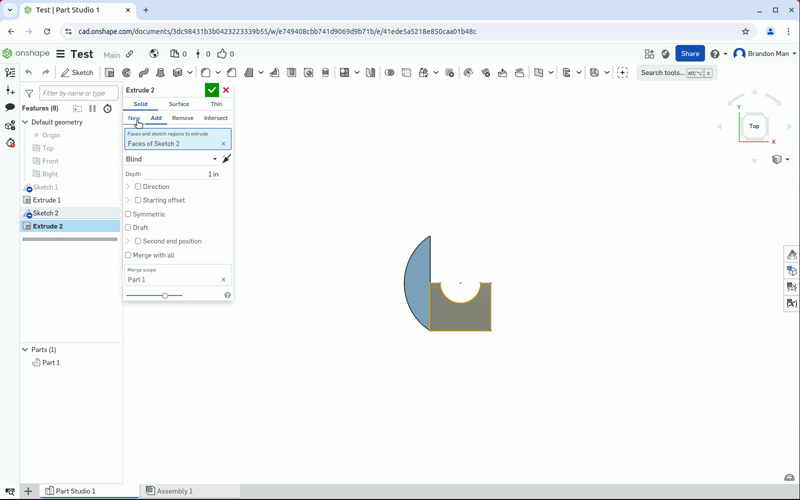
click(137, 120)
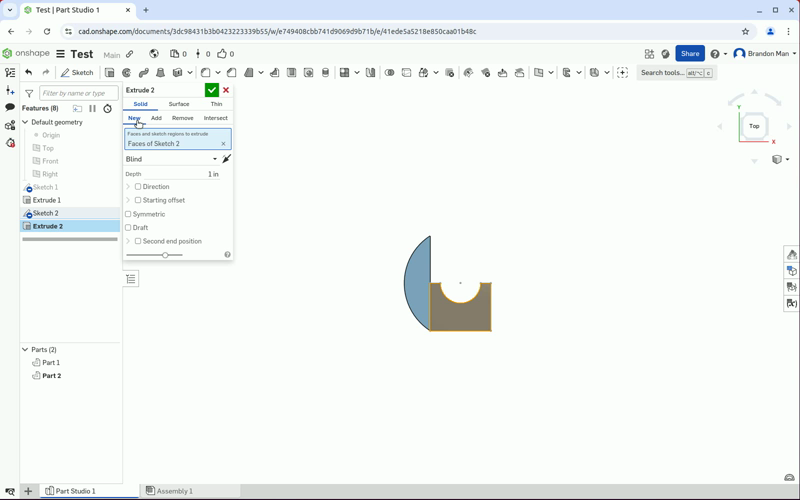
key(tab, 4)
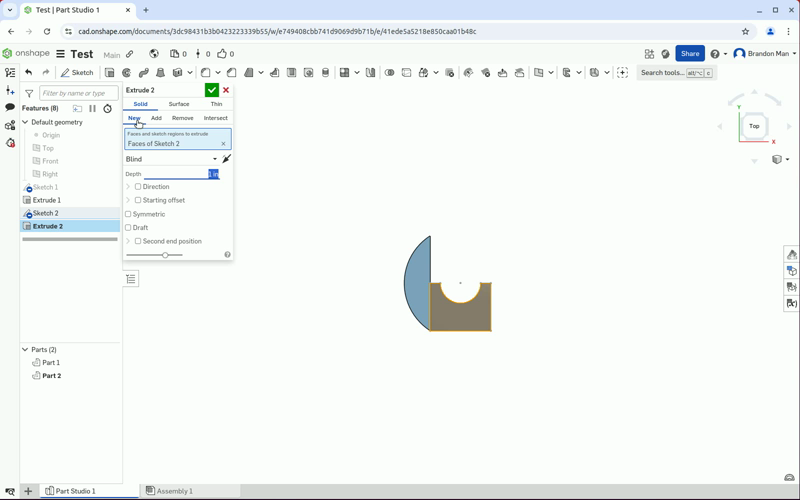
text(4.092)
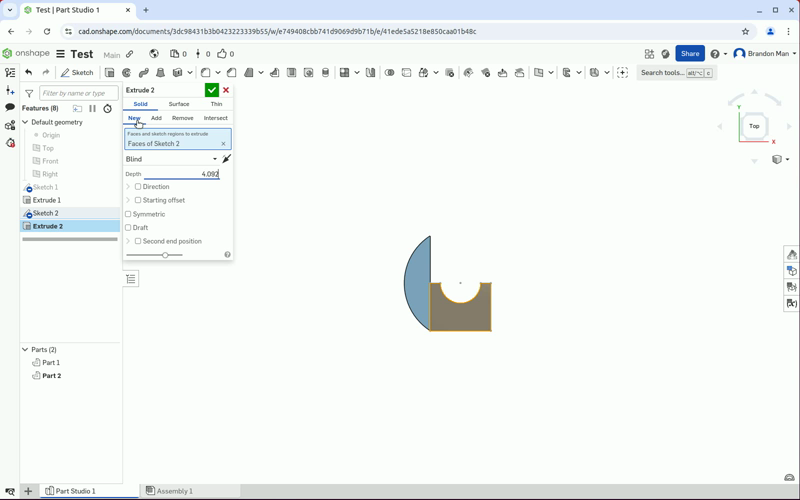
key(enter)
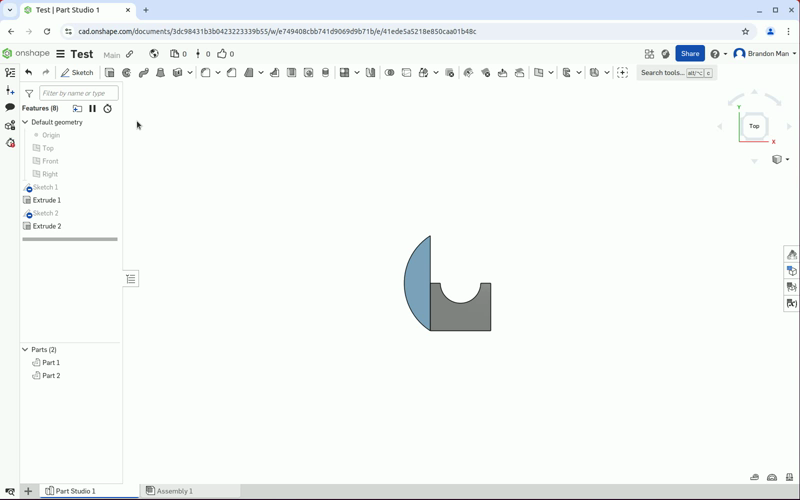
key(shift+h)
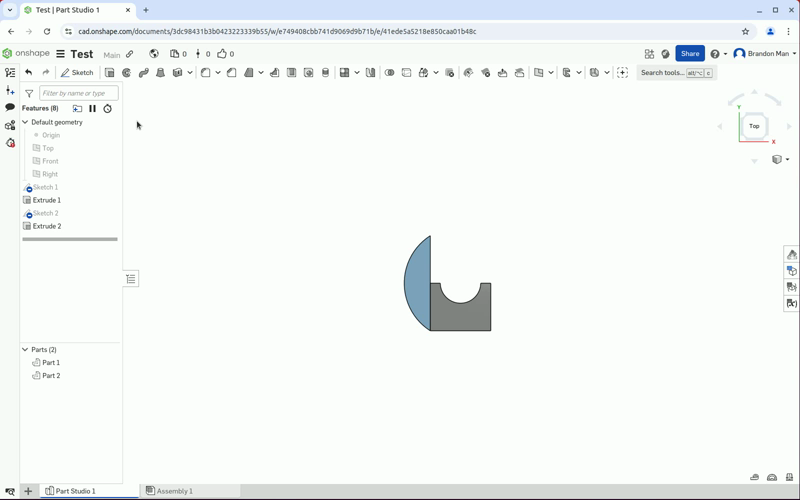
key(shift+h)
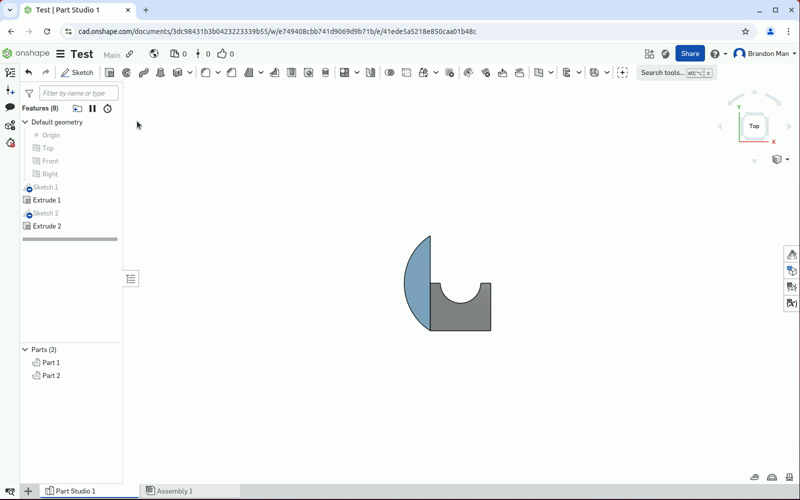
mouse_move(73, 189)
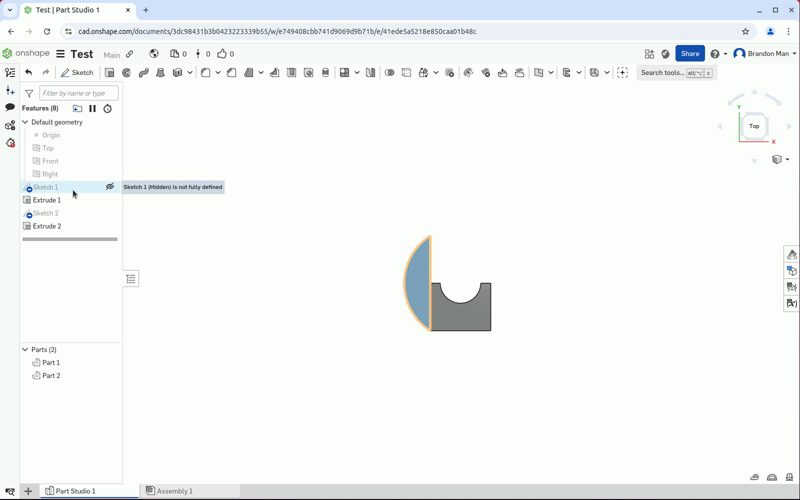
click(73, 189)
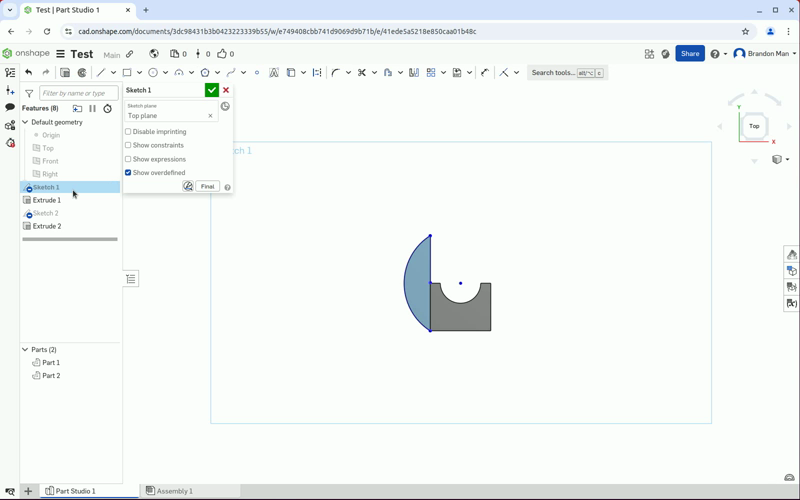
mouse_move(229, 92)
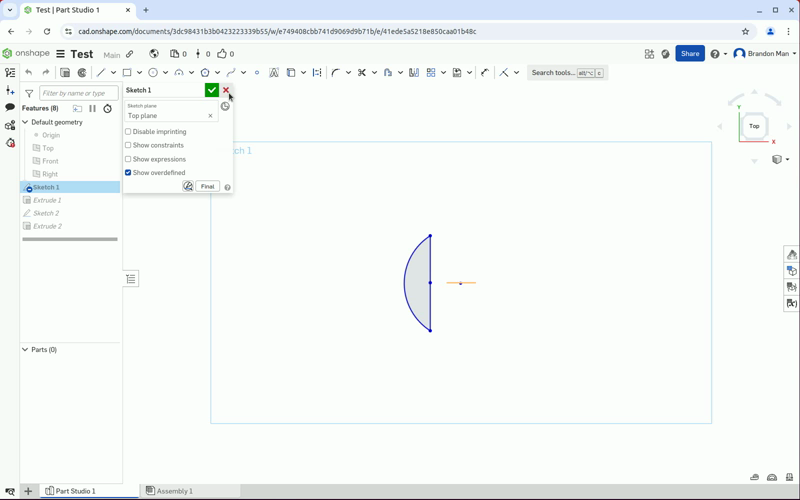
click(229, 92)
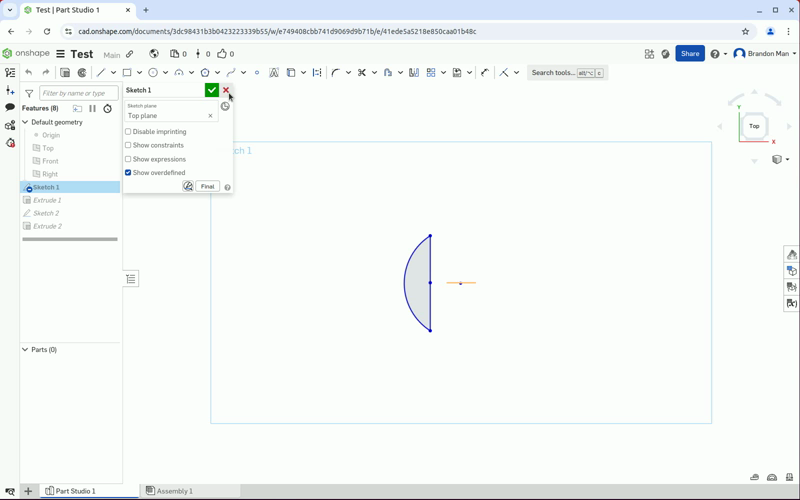
key(shift+s)
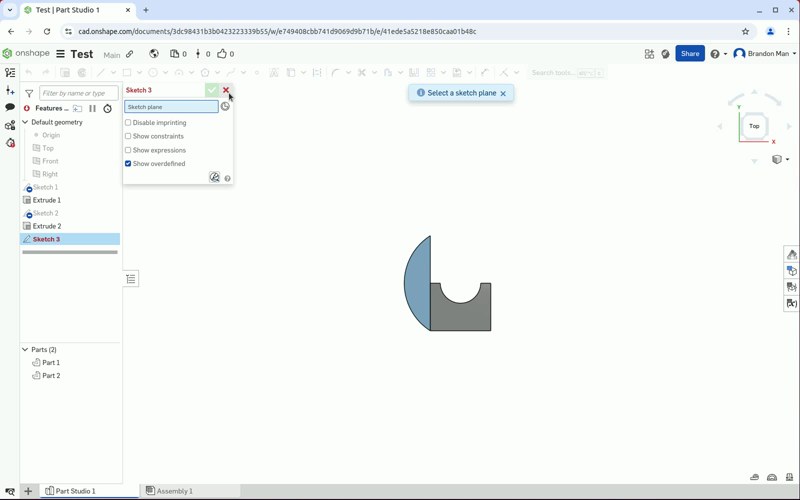
mouse_move(73, 150)
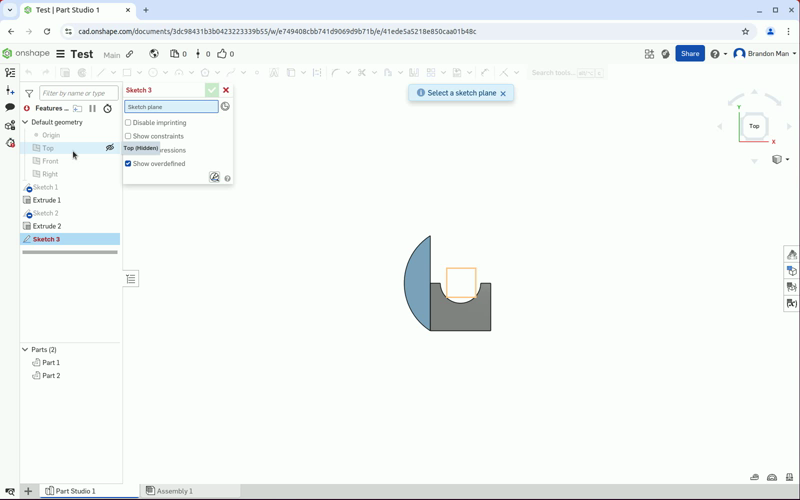
click(73, 150)
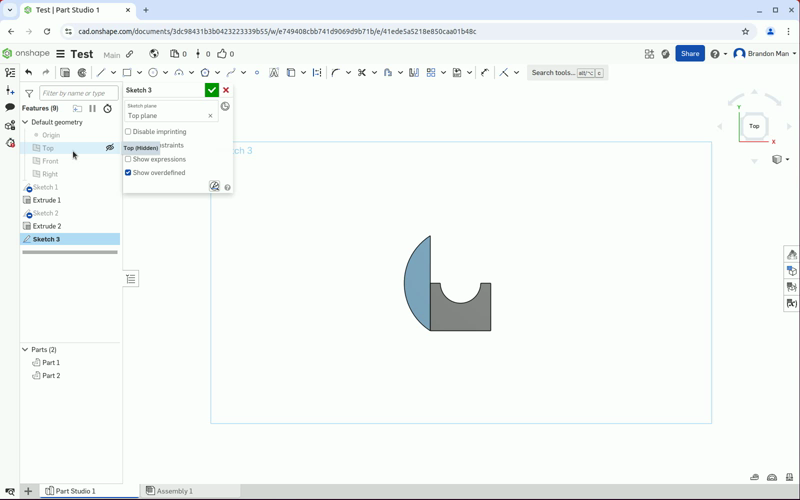
mouse_move(73, 352)
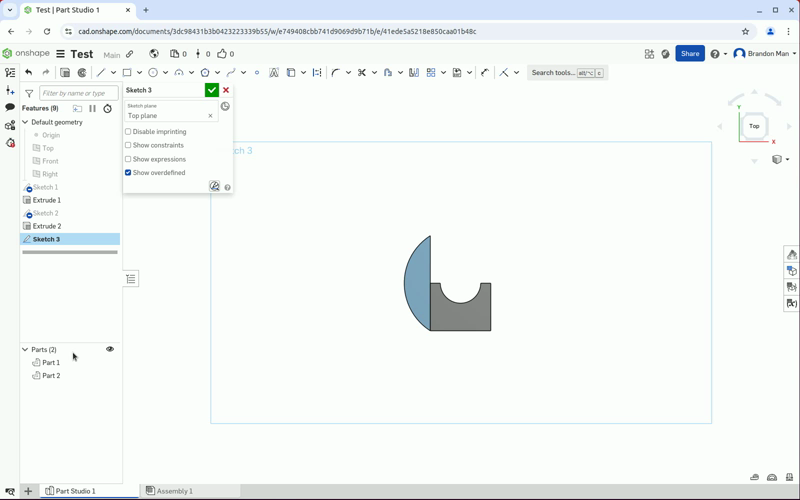
key(y)
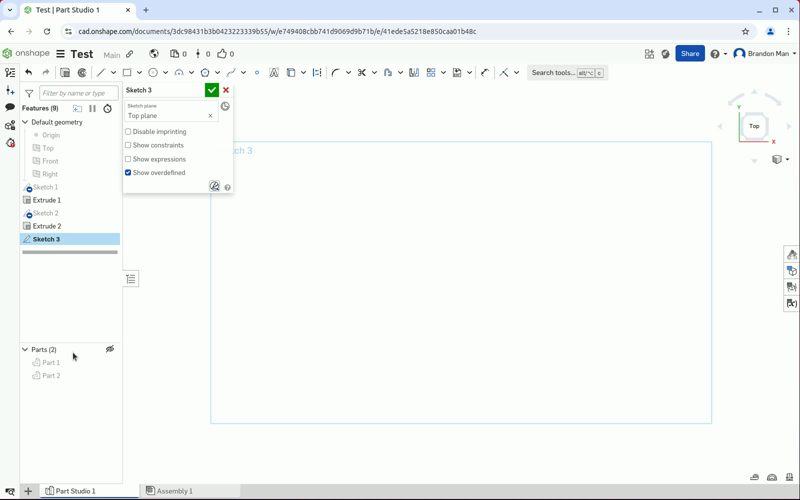
key(l)
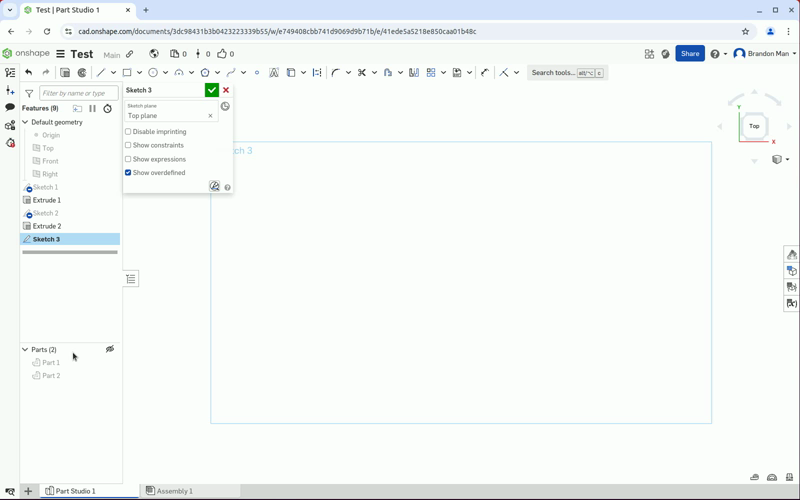
key_down(shift)
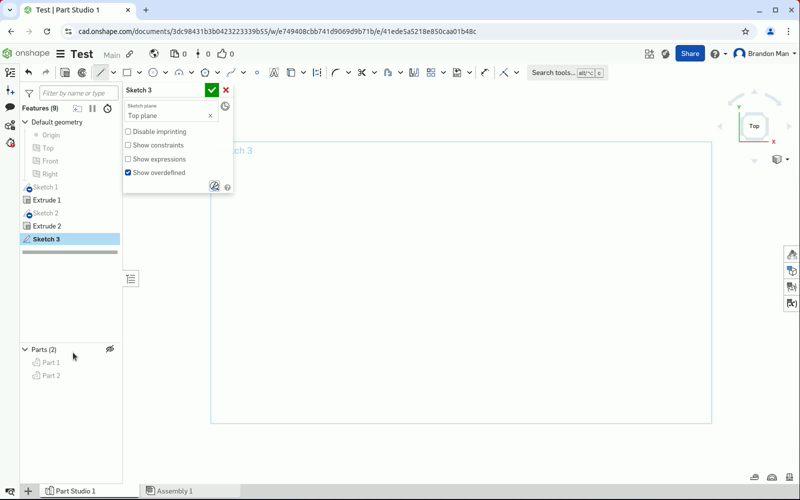
mouse_move(430, 282)
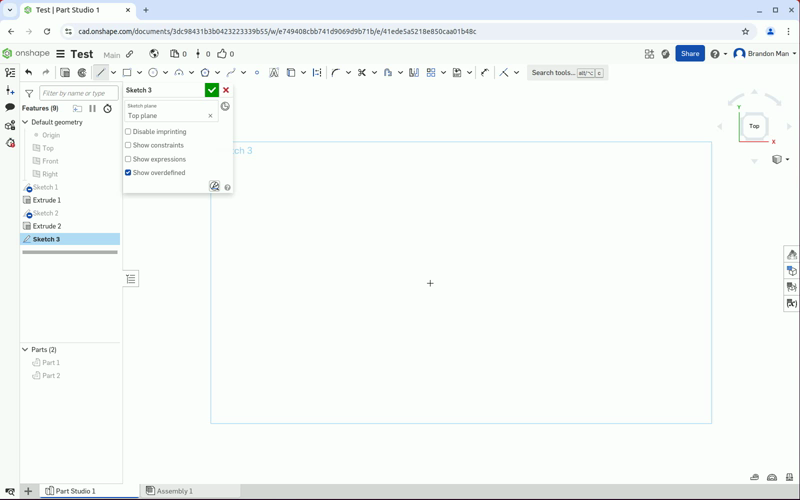
click(430, 282)
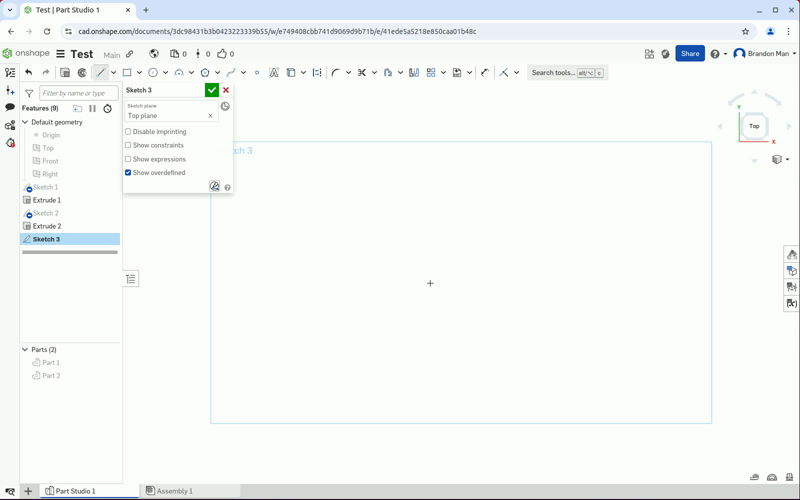
key_up(shift)
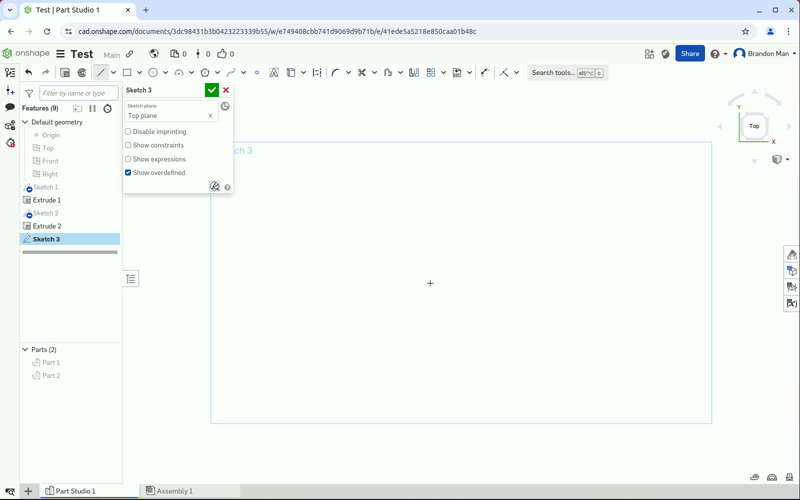
key_down(shift)
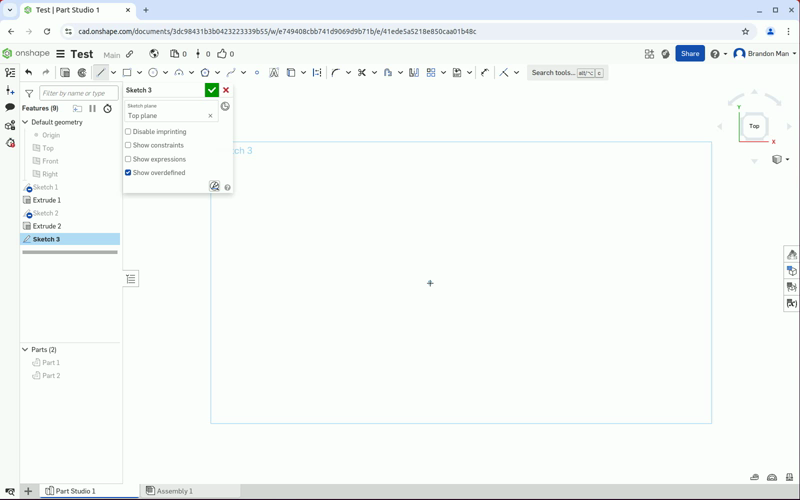
mouse_move(460, 282)
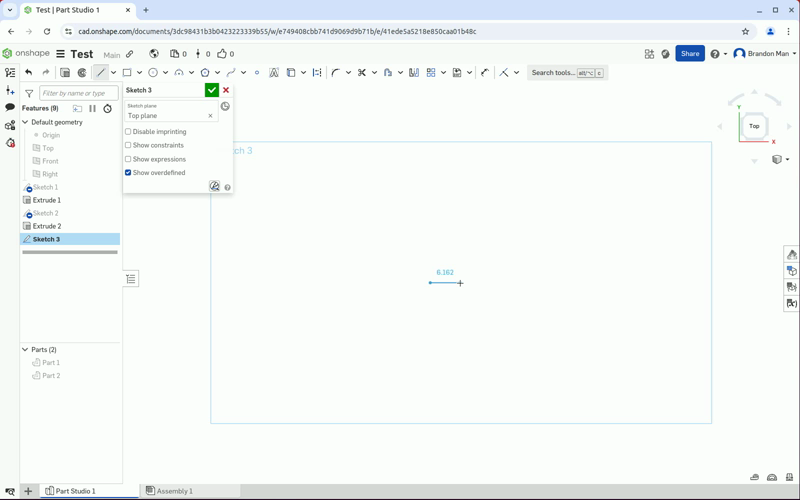
mouse_move(440, 282)
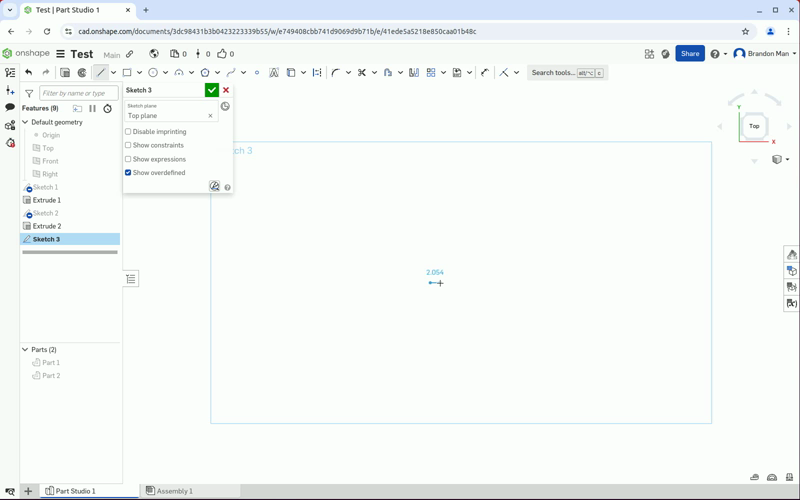
click(440, 282)
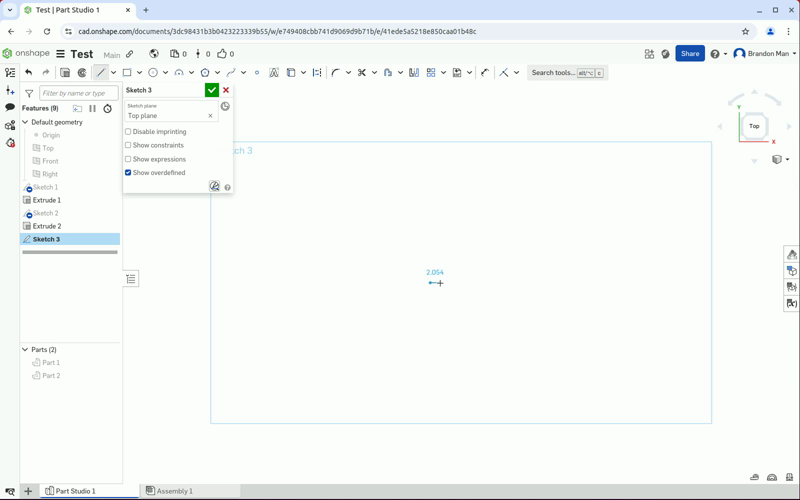
key_up(shift)
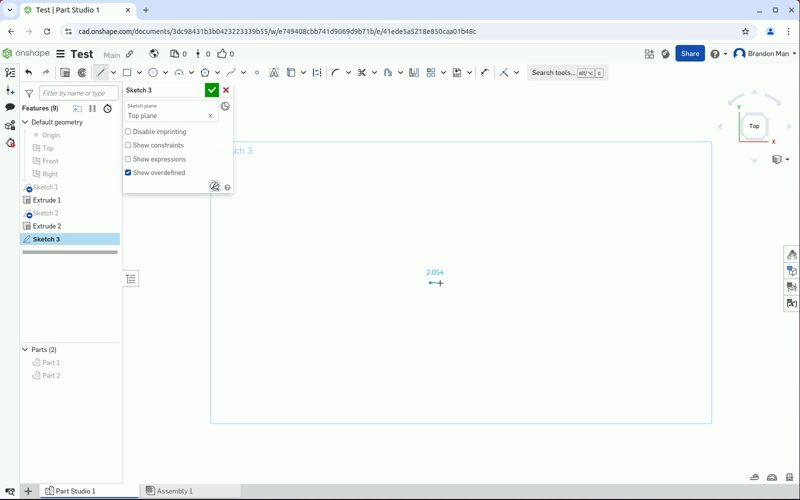
key(esc)
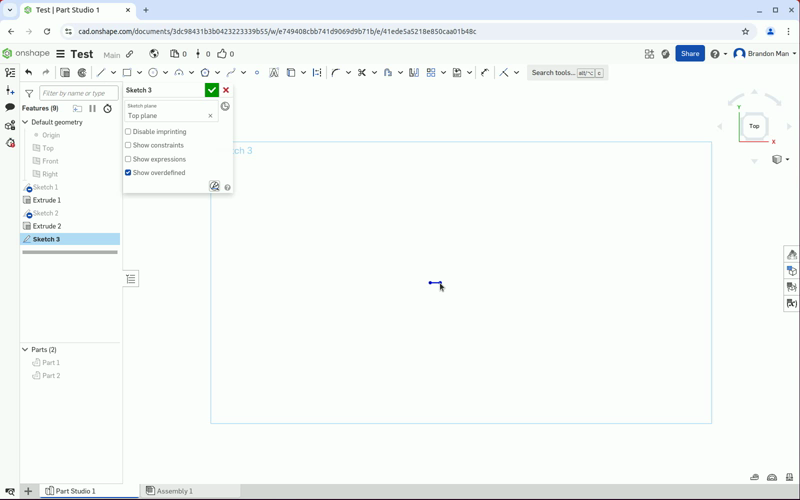
key(a)
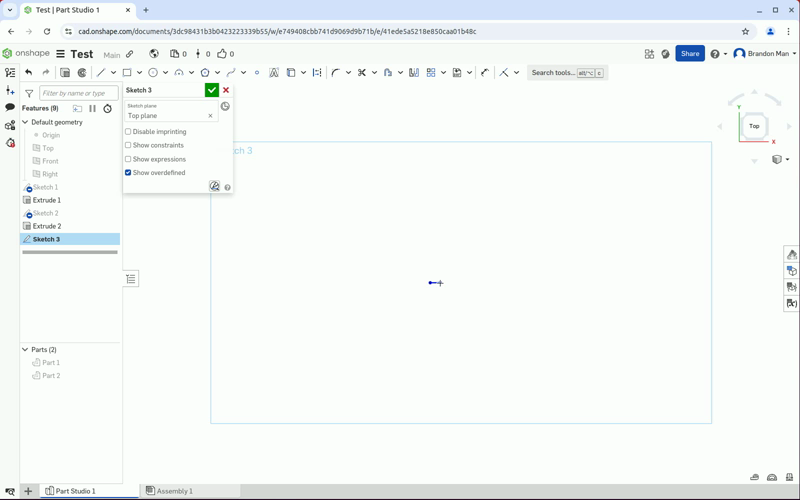
mouse_move(440, 282)
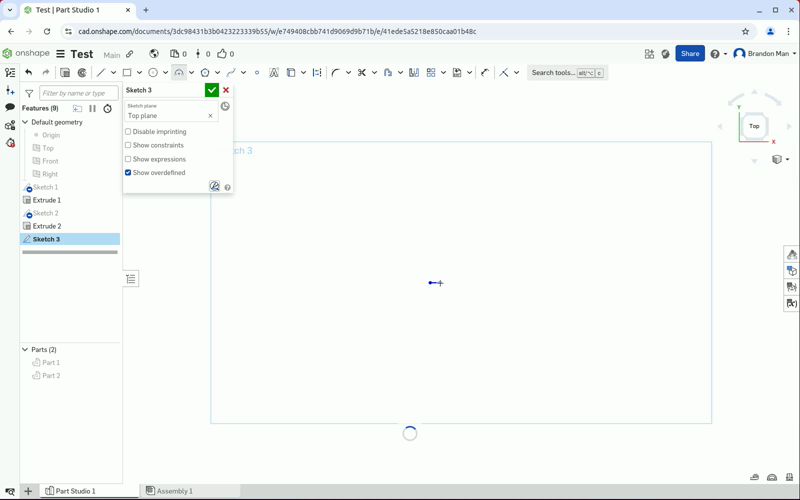
click(440, 282)
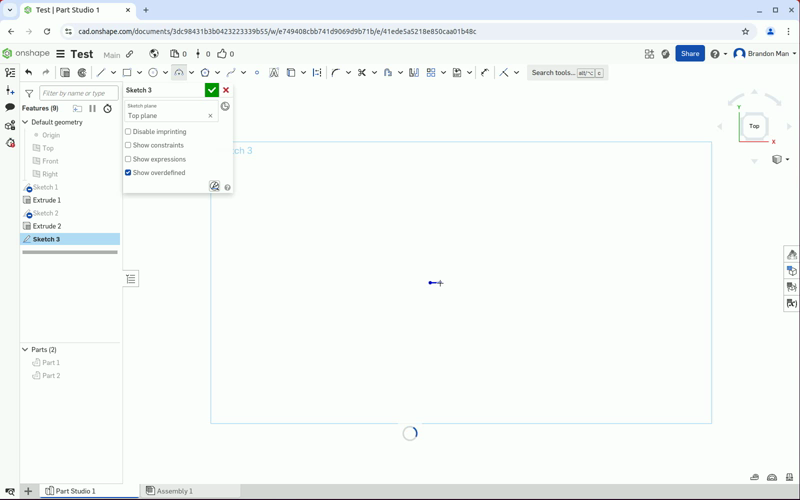
key_down(shift)
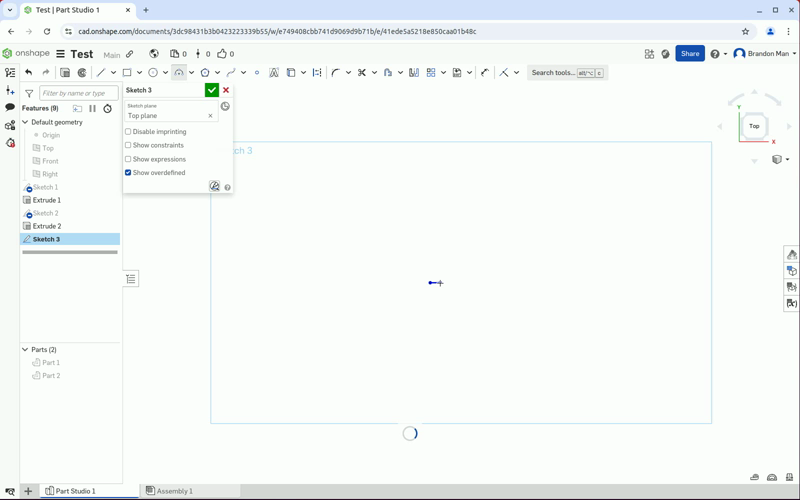
mouse_move(480, 282)
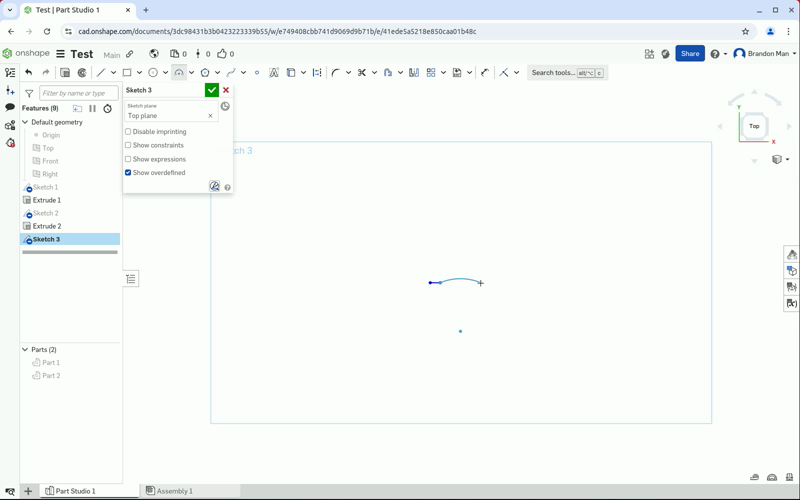
click(480, 282)
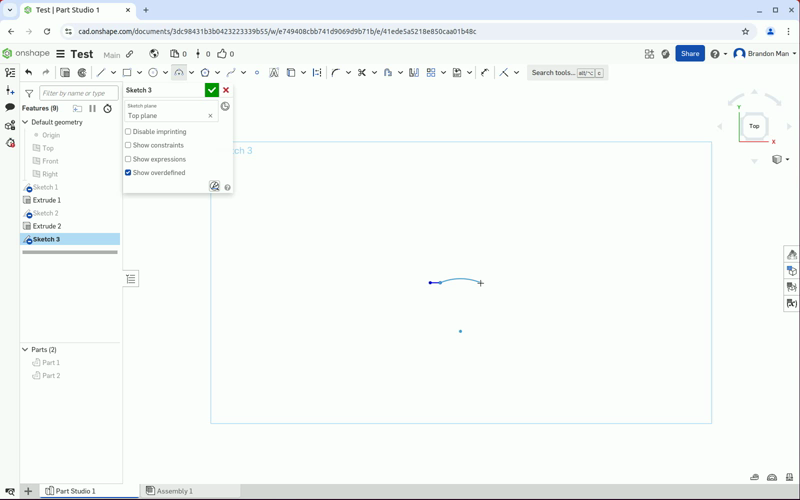
mouse_move(460, 262)
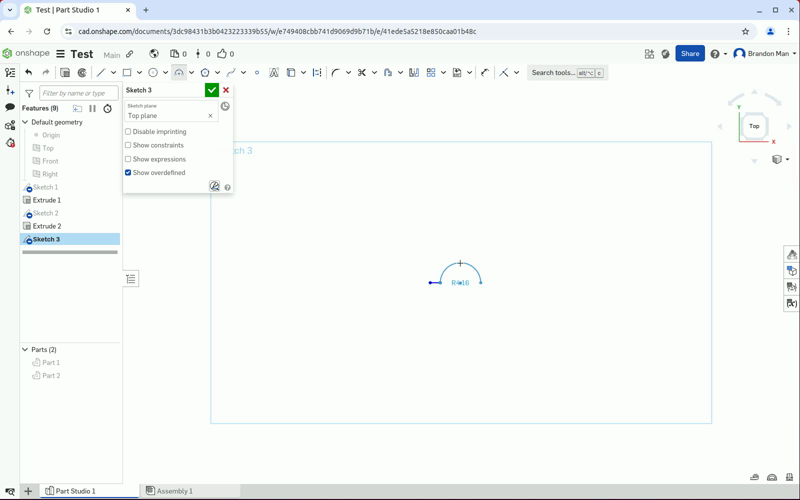
click(460, 262)
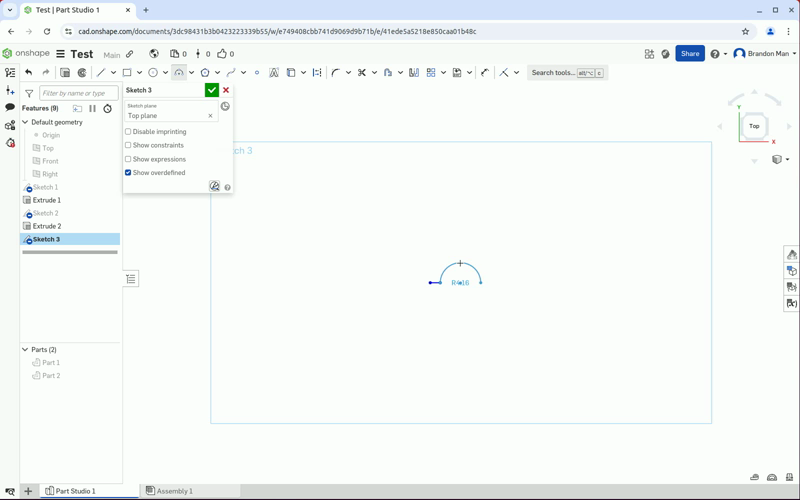
key_up(shift)
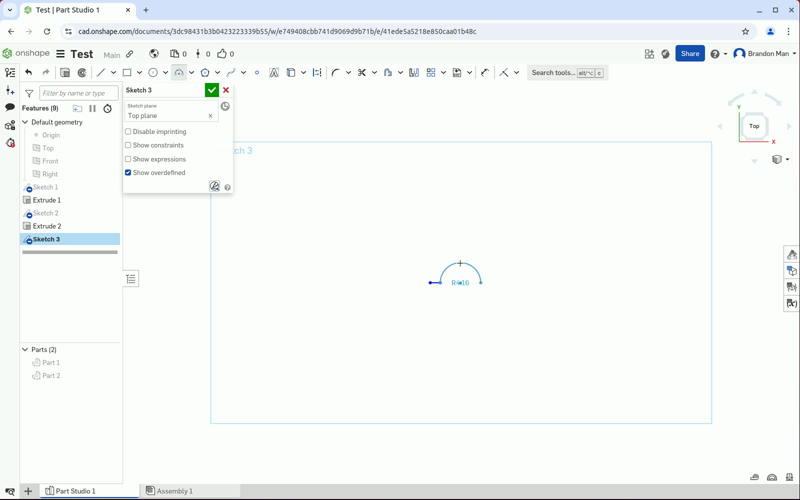
key(esc)
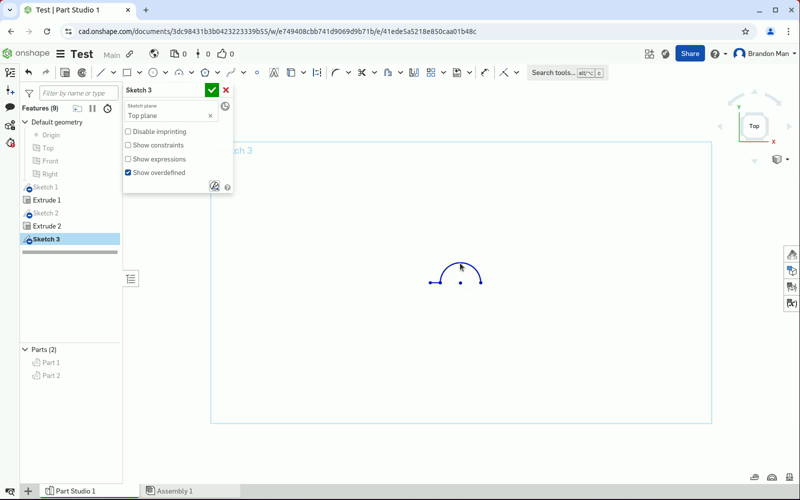
key(l)
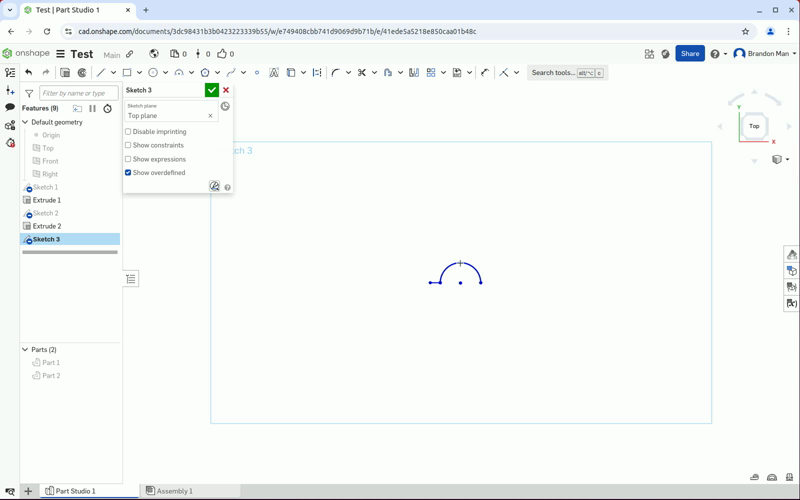
mouse_move(480, 282)
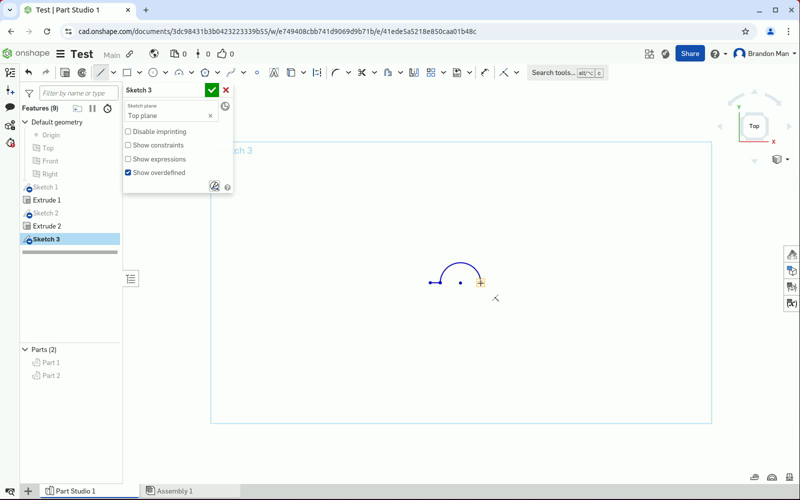
click(480, 282)
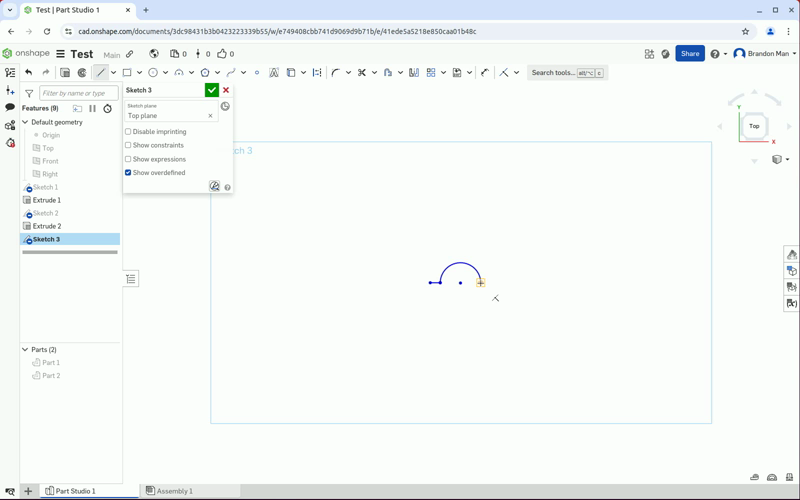
key_down(shift)
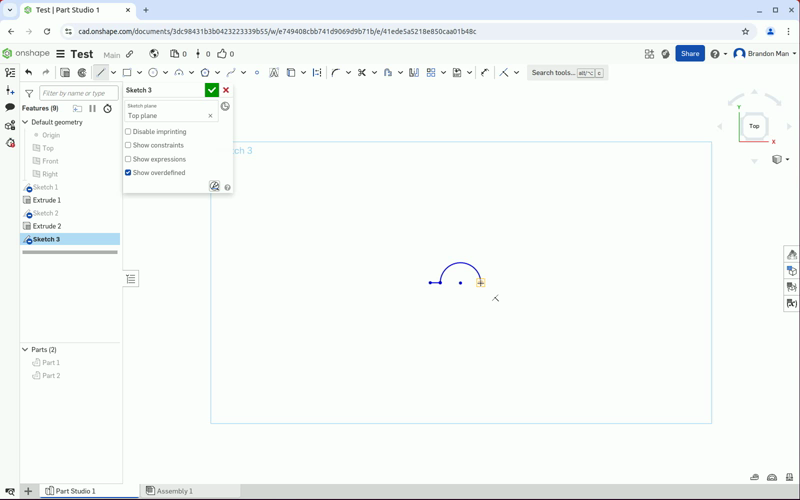
mouse_move(510, 282)
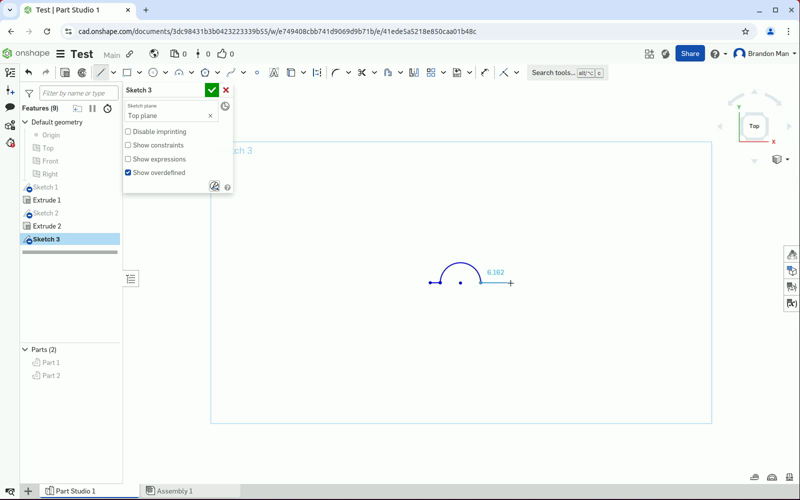
mouse_move(490, 282)
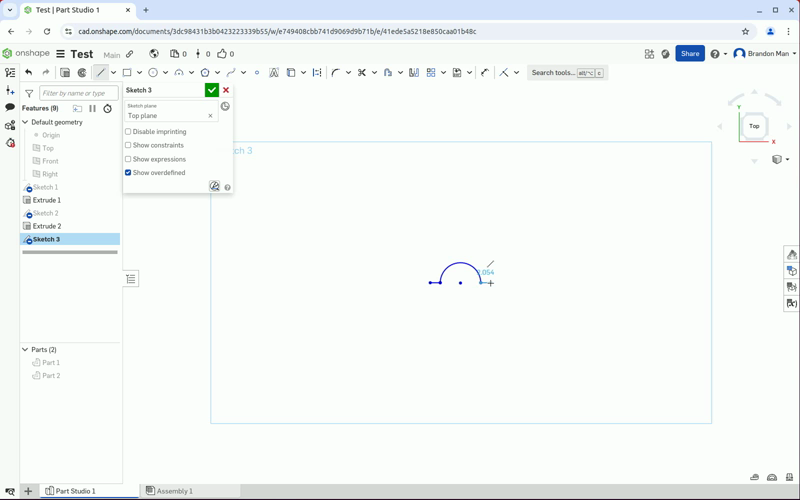
click(490, 282)
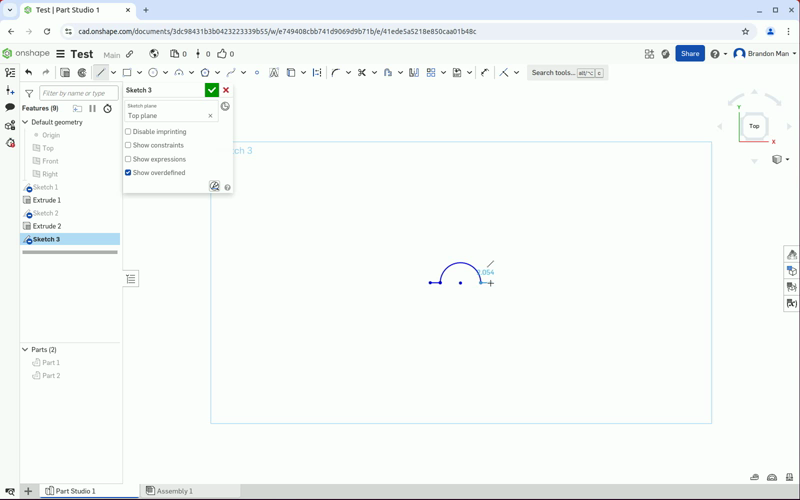
key_up(shift)
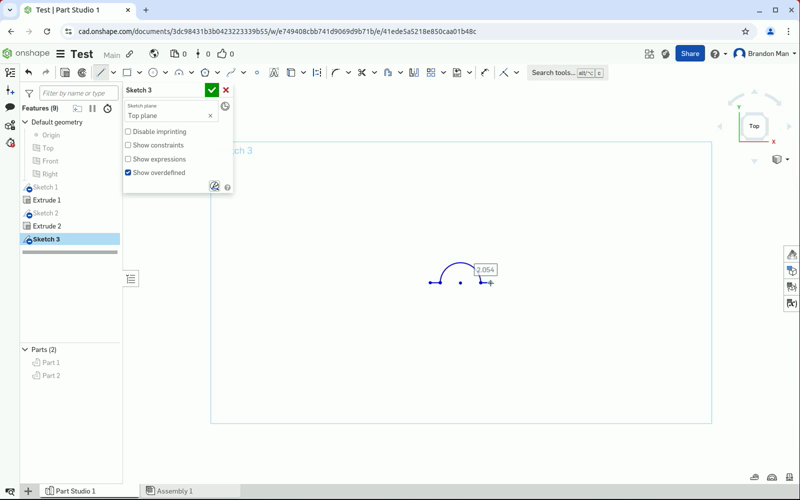
key_down(shift)
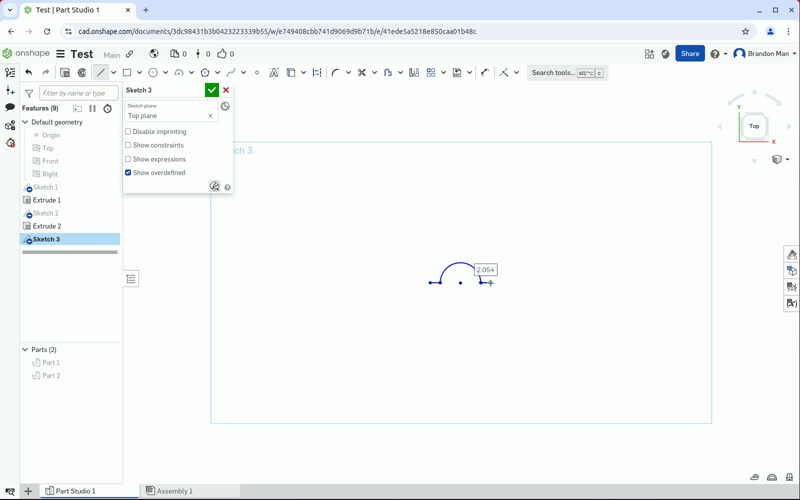
mouse_move(520, 282)
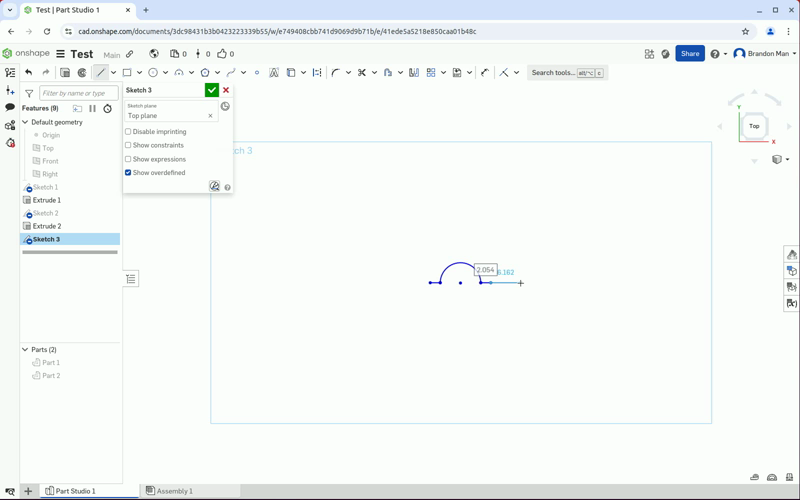
mouse_move(490, 235)
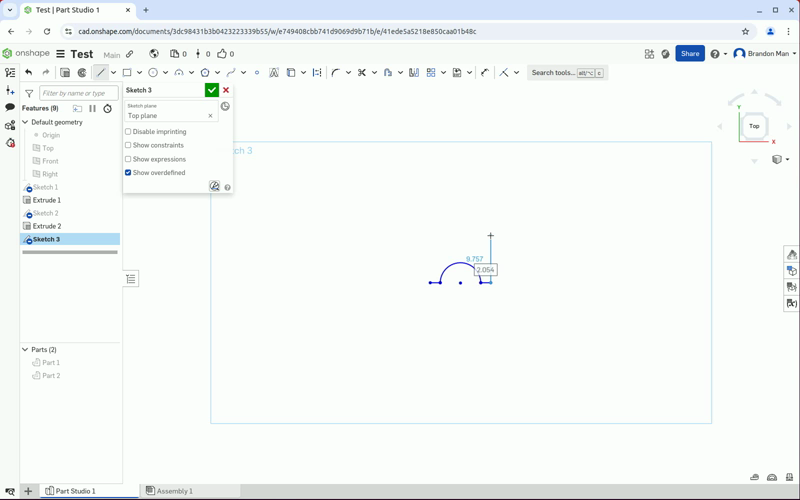
click(490, 235)
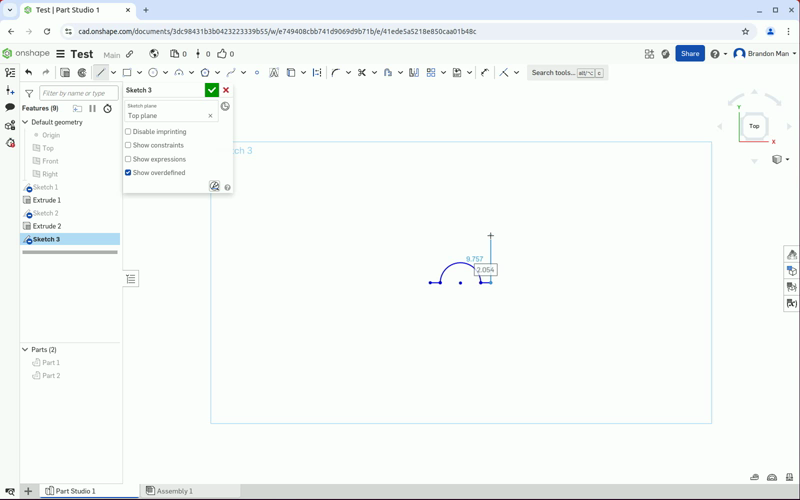
key_up(shift)
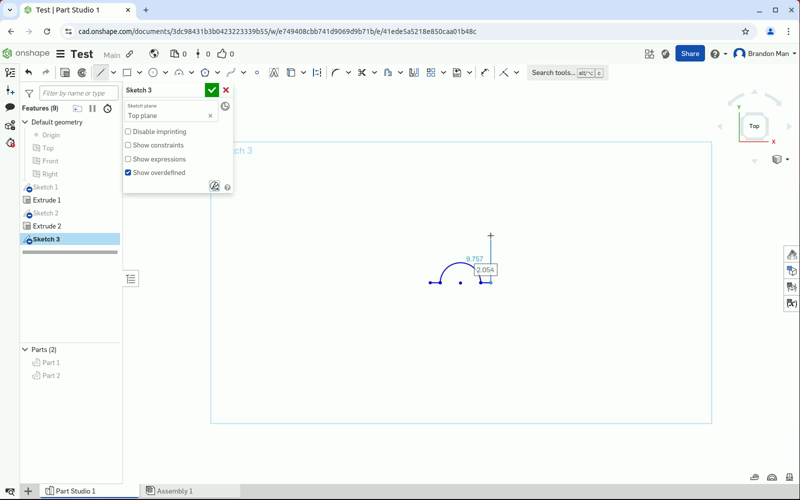
key_down(shift)
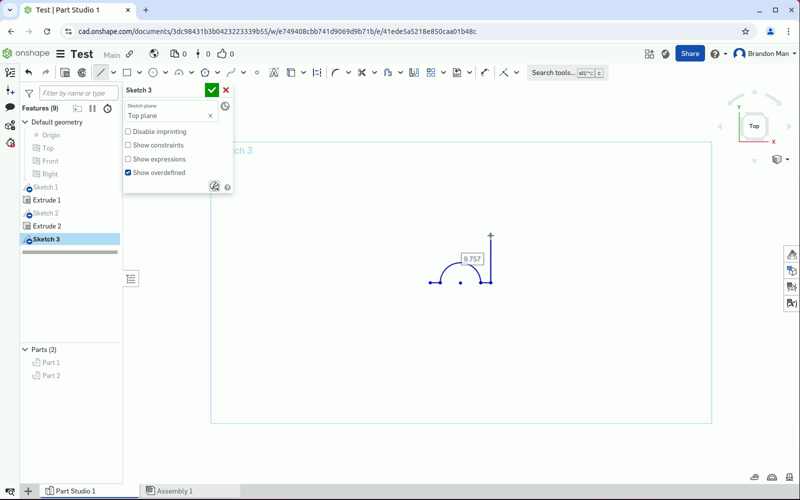
mouse_move(430, 235)
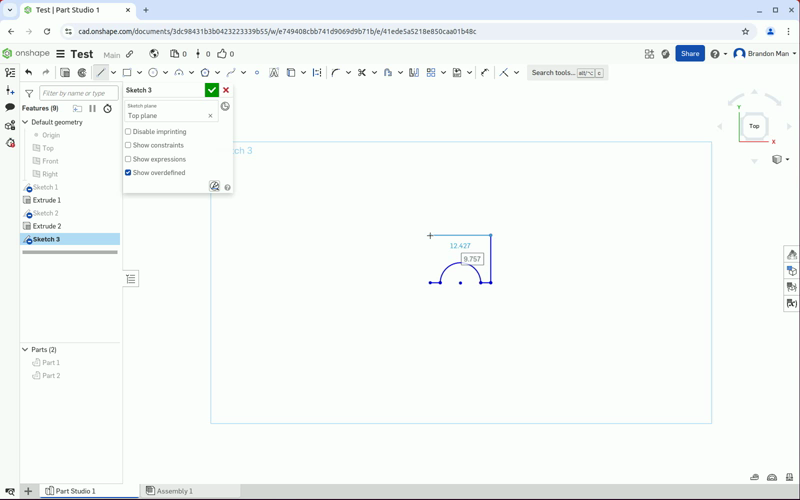
click(430, 235)
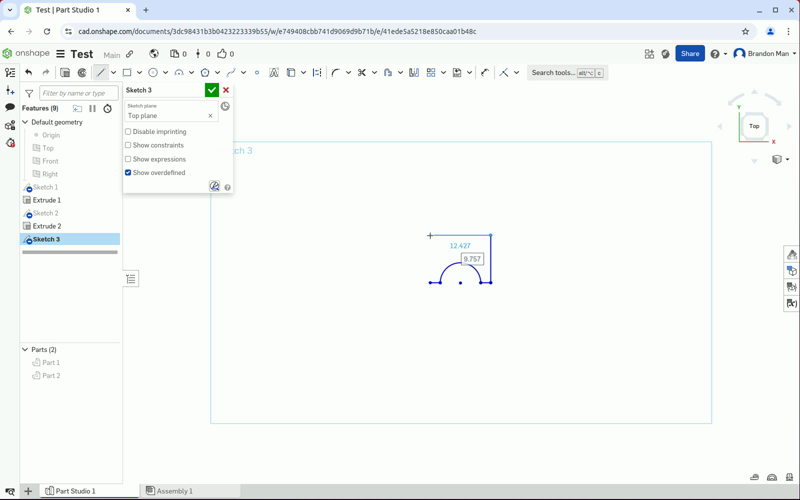
key_up(shift)
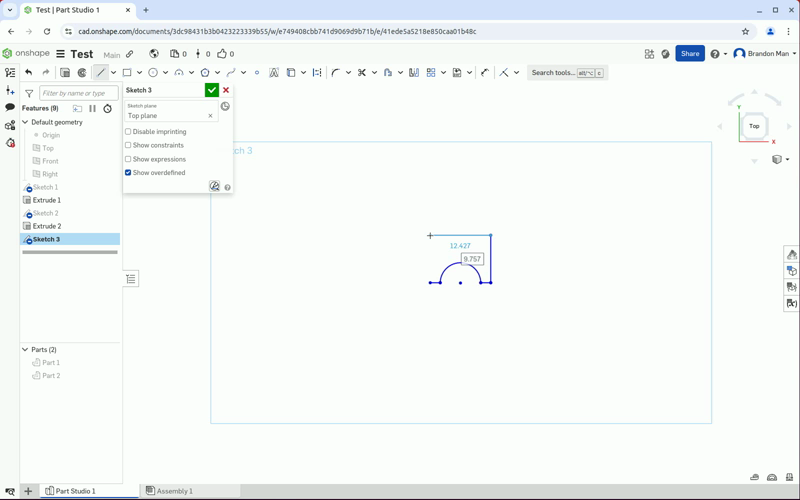
mouse_move(460, 235)
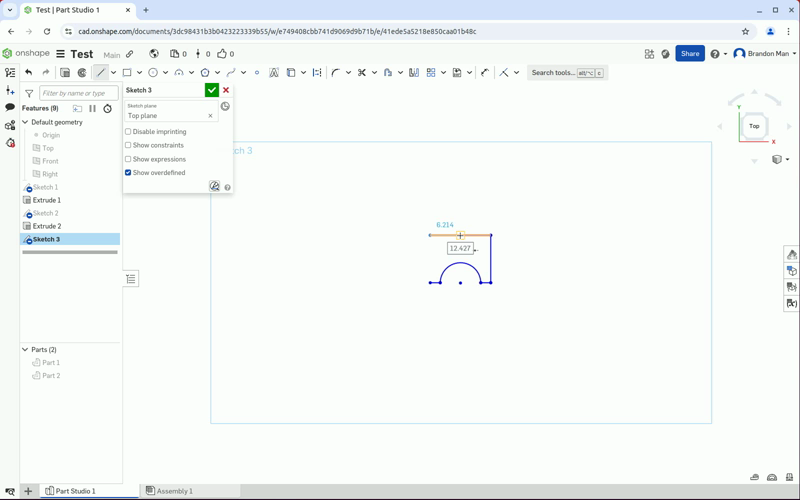
key_down(shift)
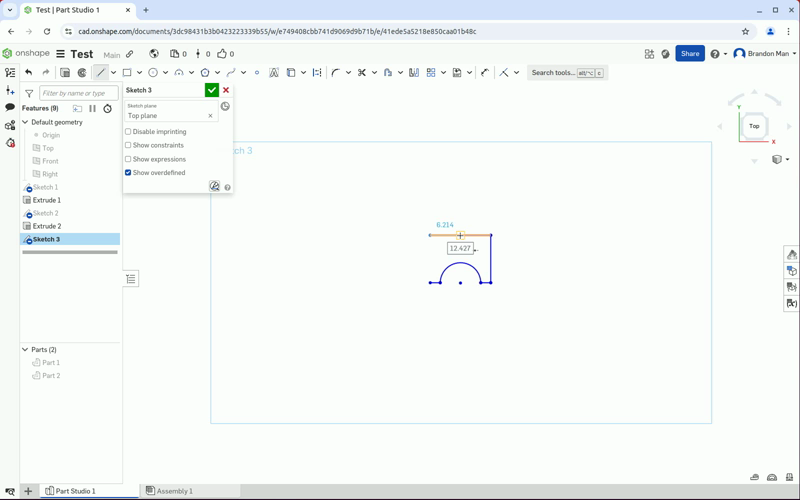
mouse_move(430, 282)
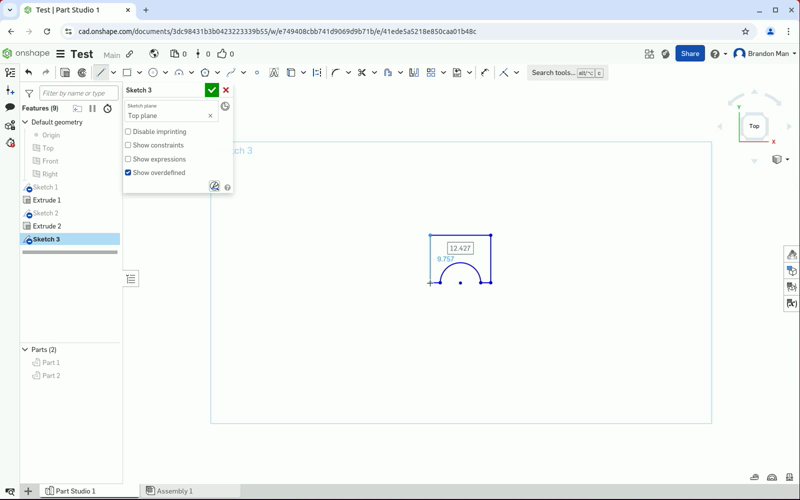
key_up(shift)
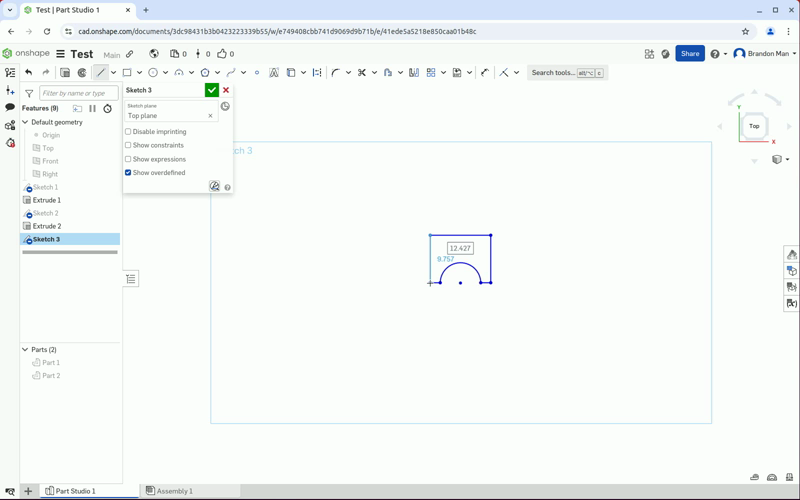
click(430, 282)
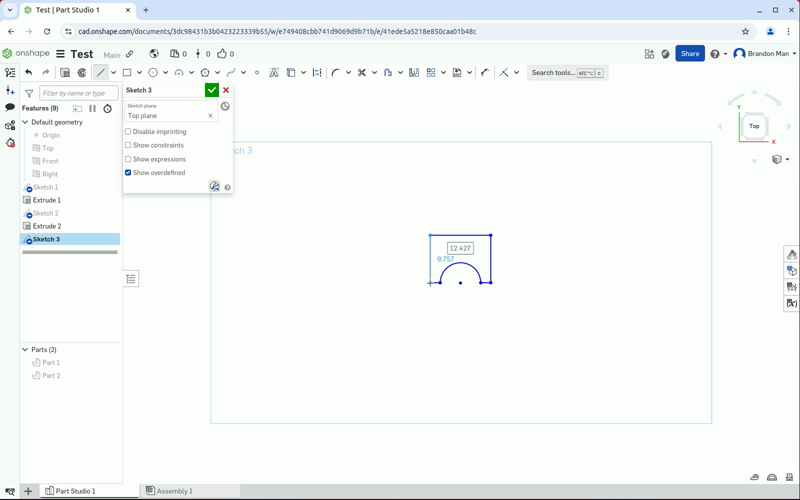
key(esc)
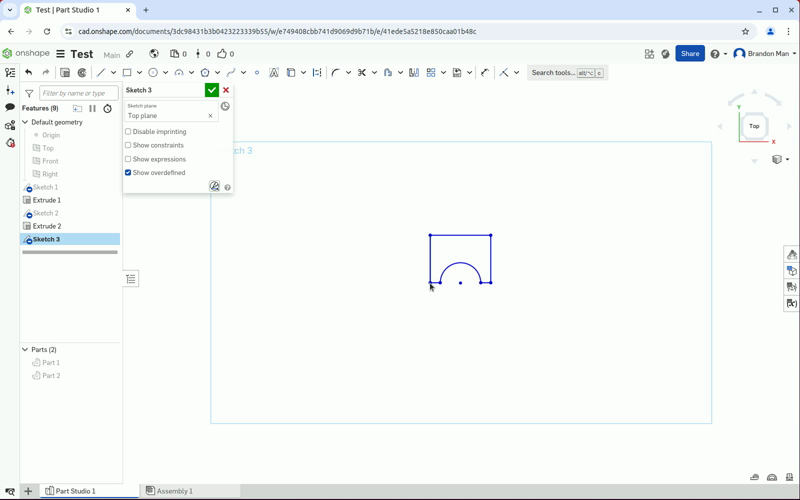
mouse_move(460, 244)
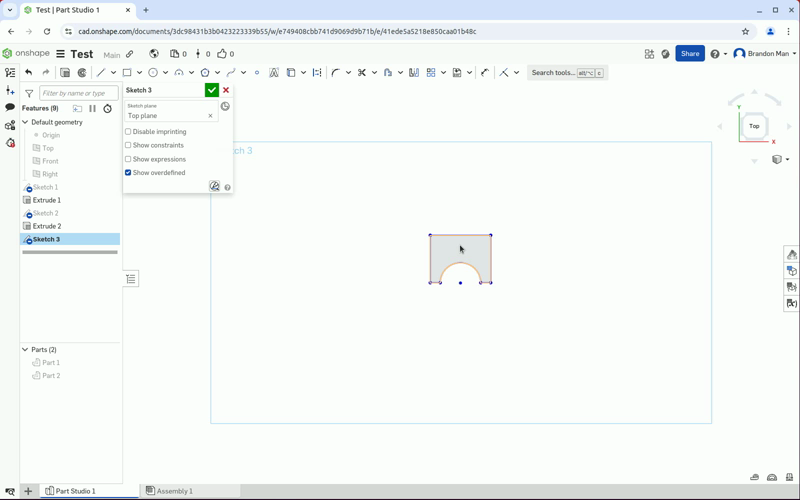
scroll(6)
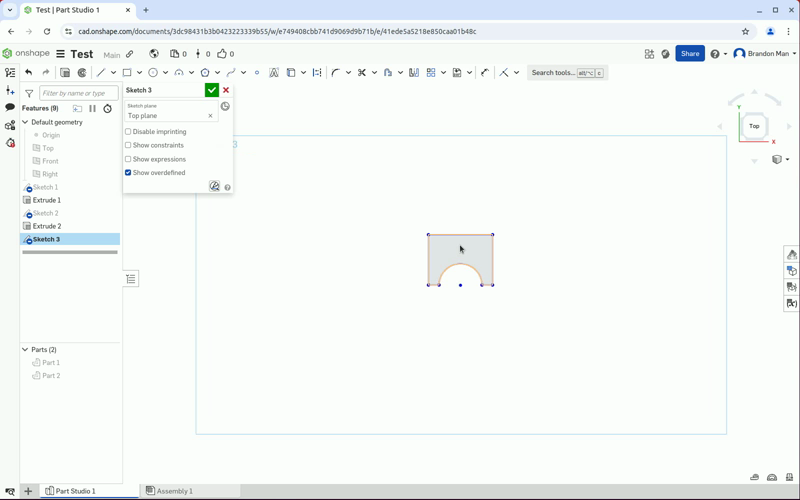
scroll(6)
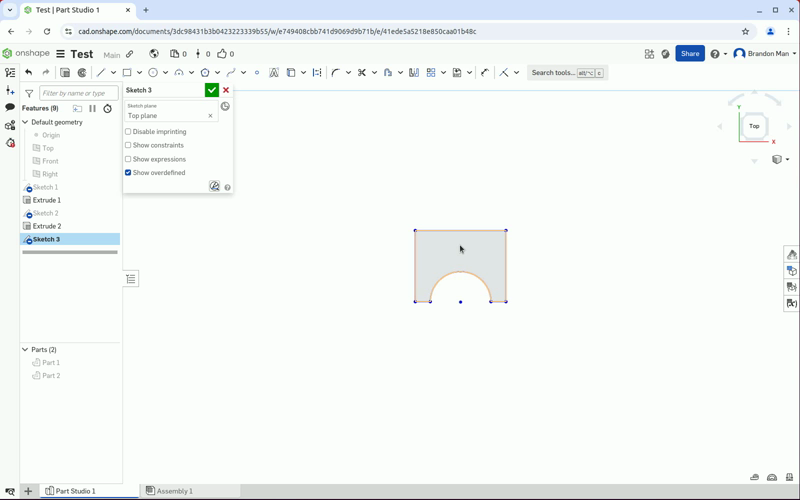
scroll(6)
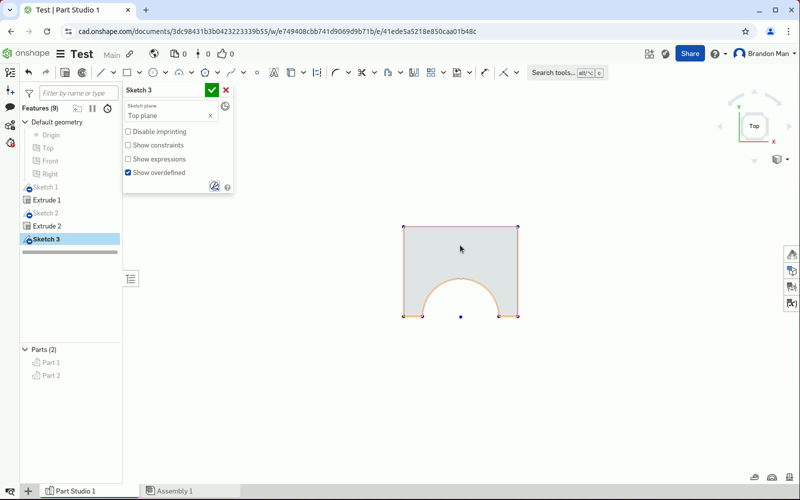
scroll(6)
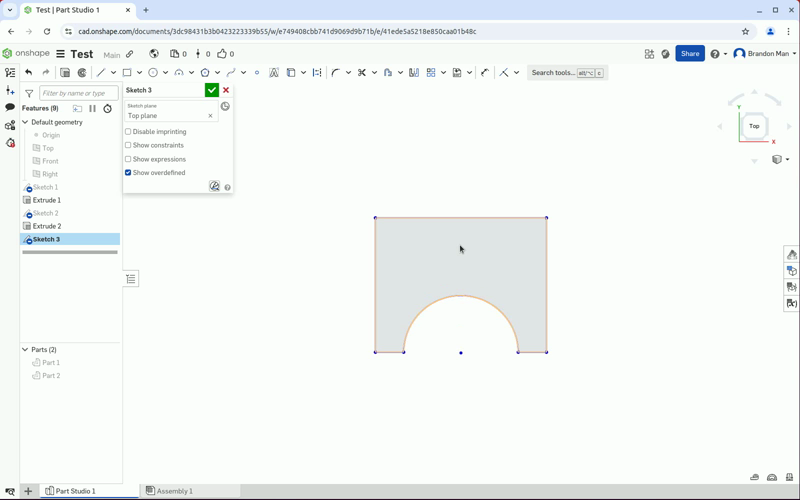
scroll(6)
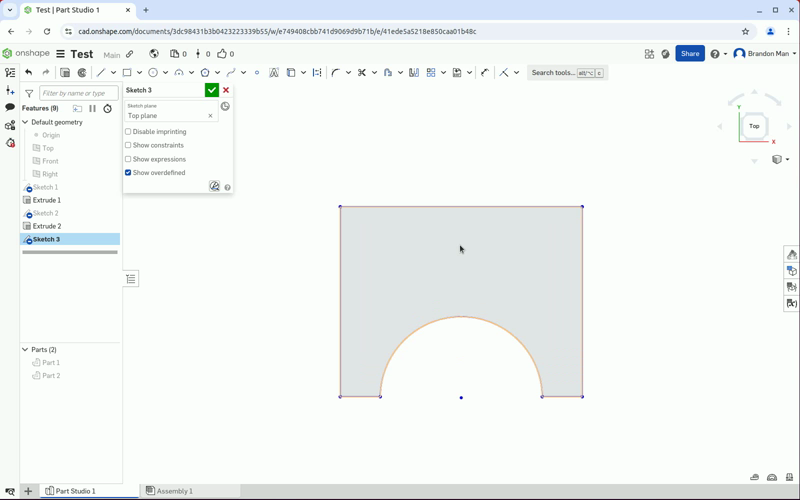
scroll(6)
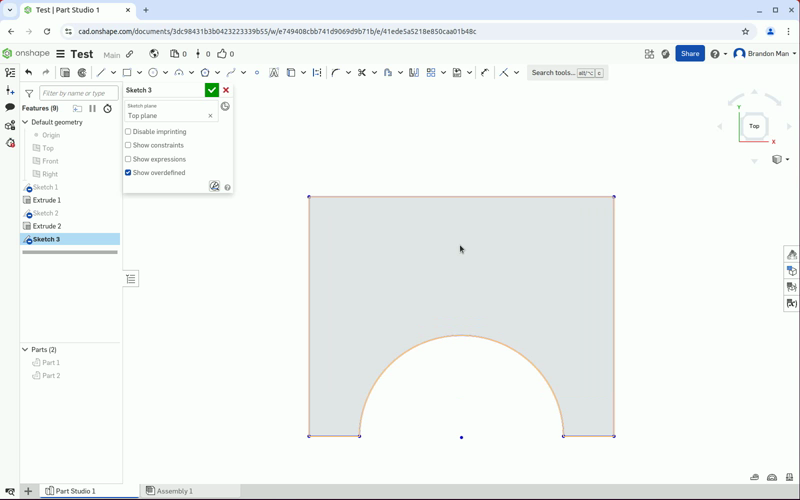
scroll(6)
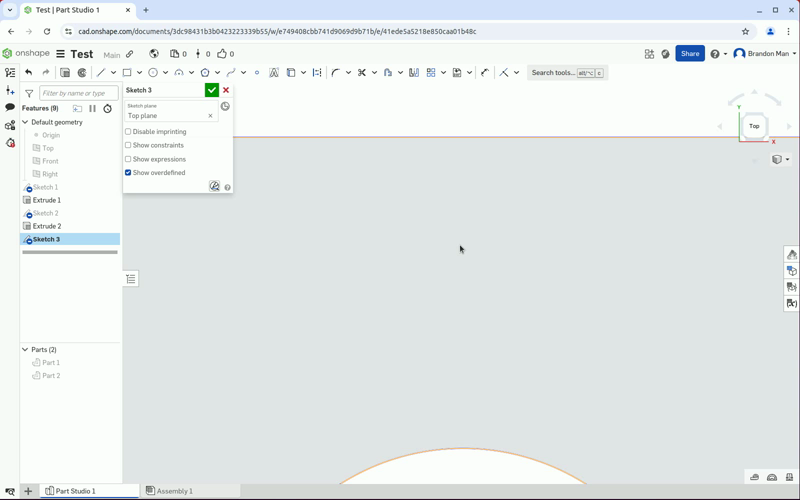
click(460, 244)
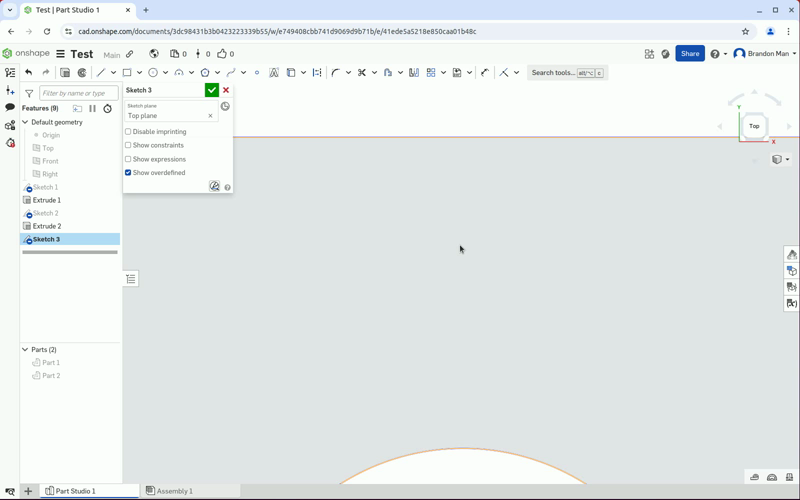
scroll(-6)
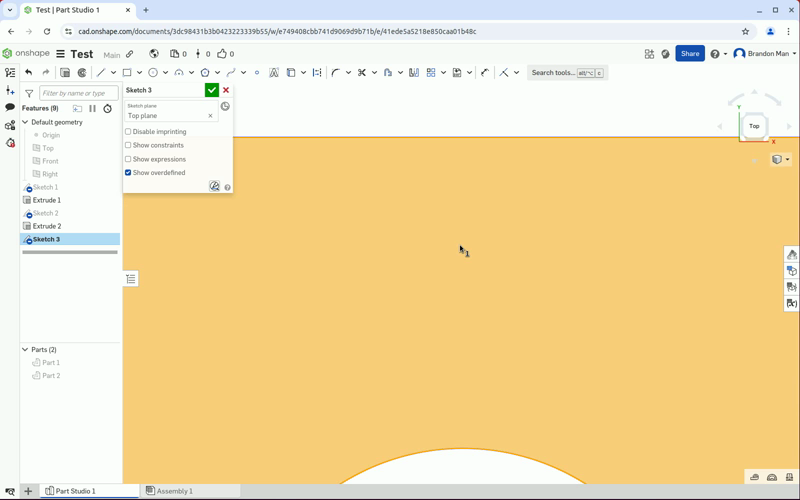
scroll(-6)
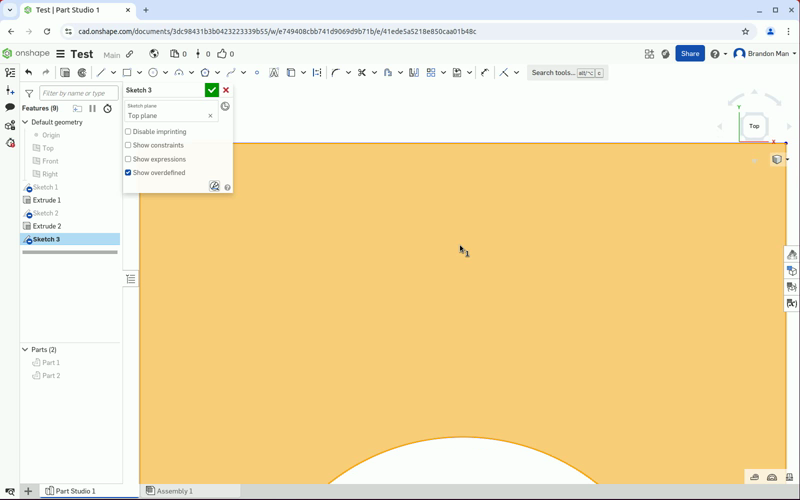
scroll(-6)
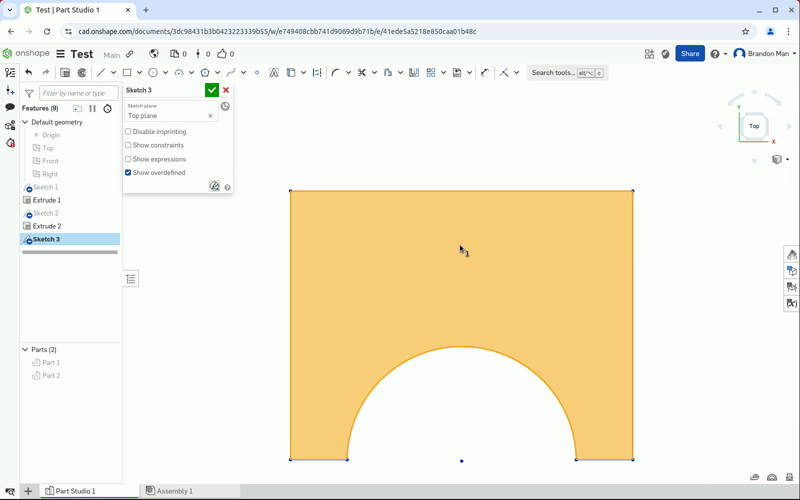
scroll(-6)
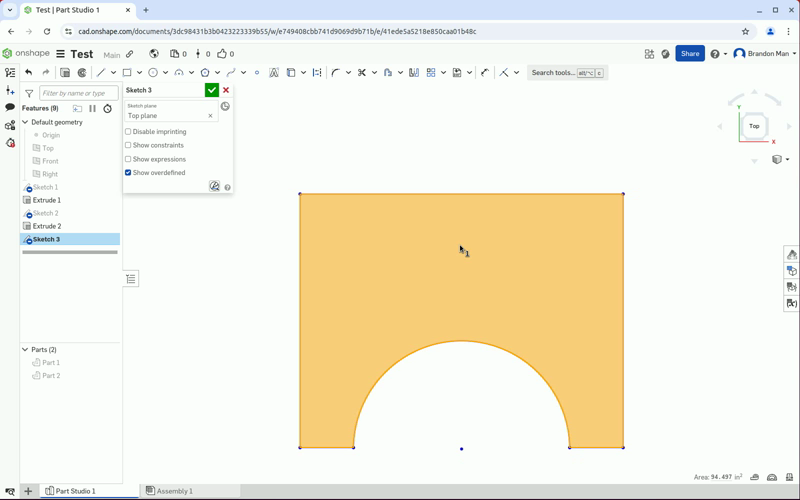
scroll(-6)
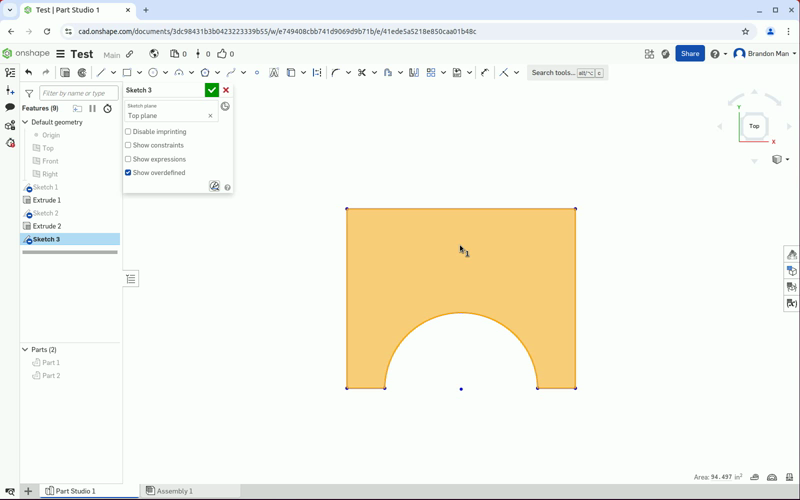
scroll(-6)
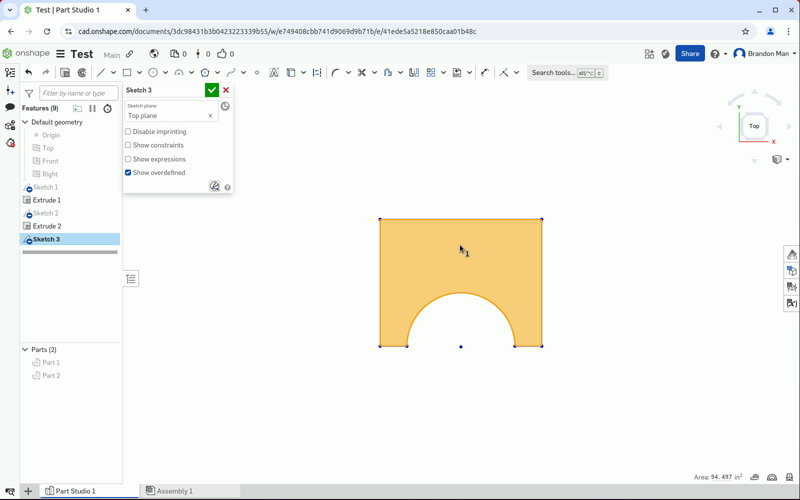
scroll(-6)
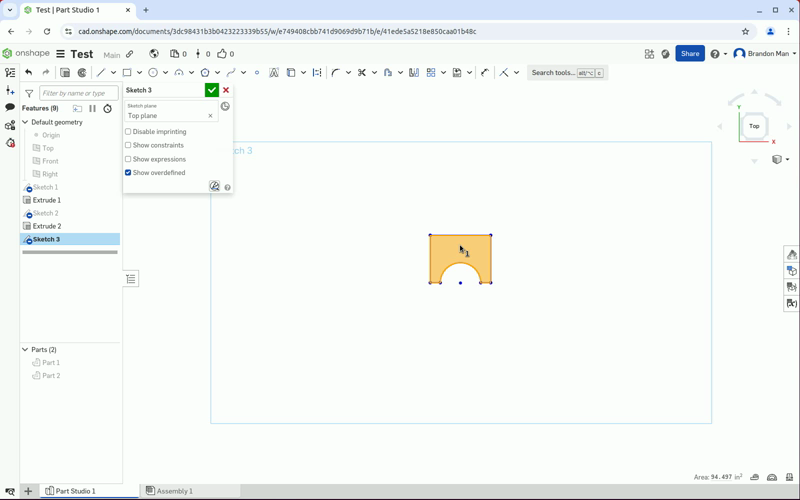
mouse_move(73, 352)
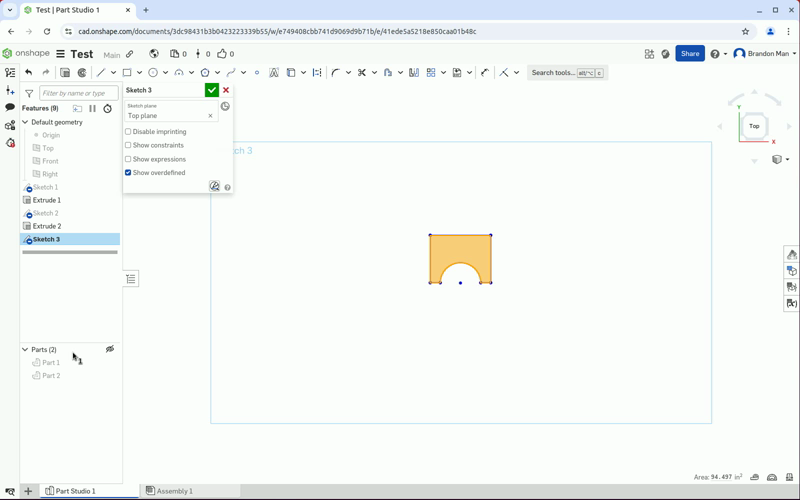
key(shift+y)
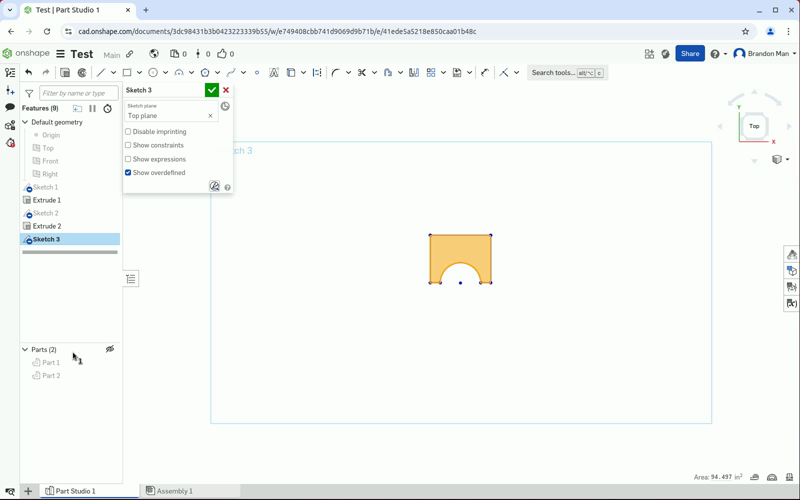
key(shift+e)
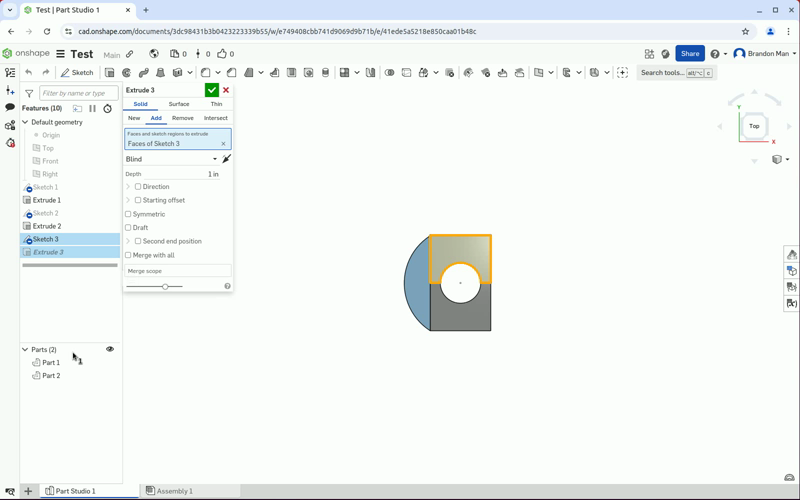
mouse_move(143, 106)
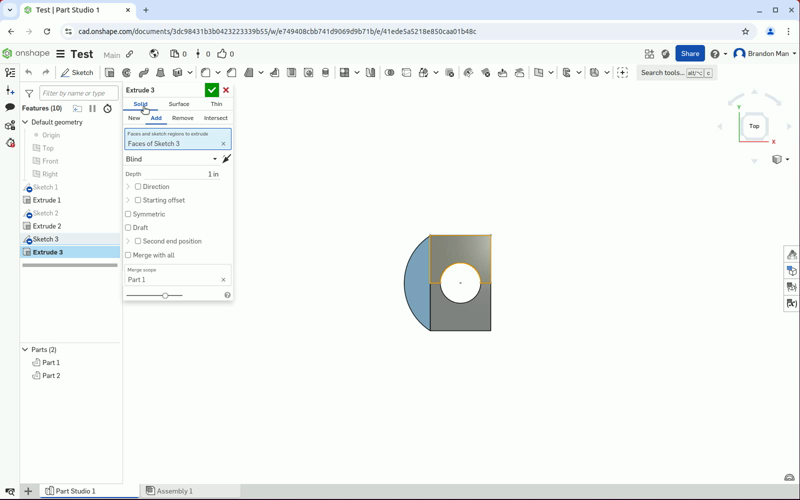
click(143, 106)
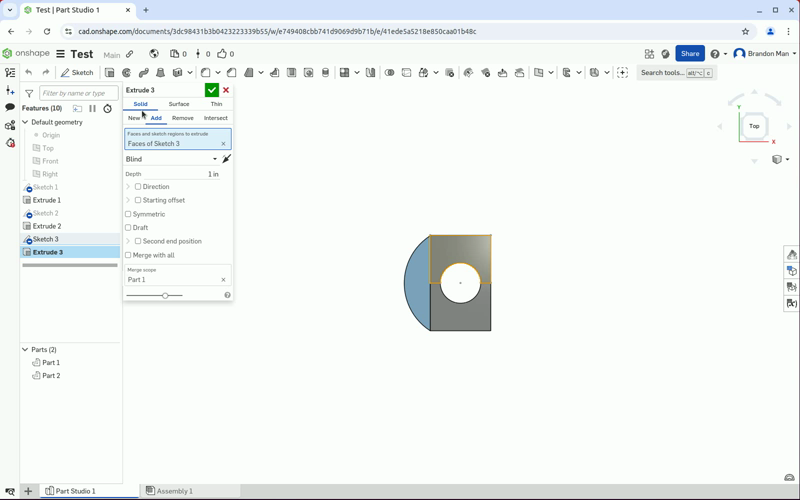
mouse_move(137, 120)
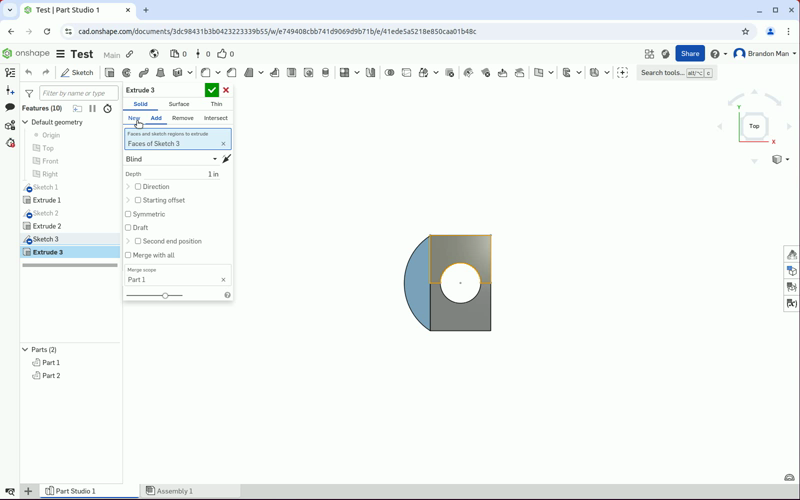
click(137, 120)
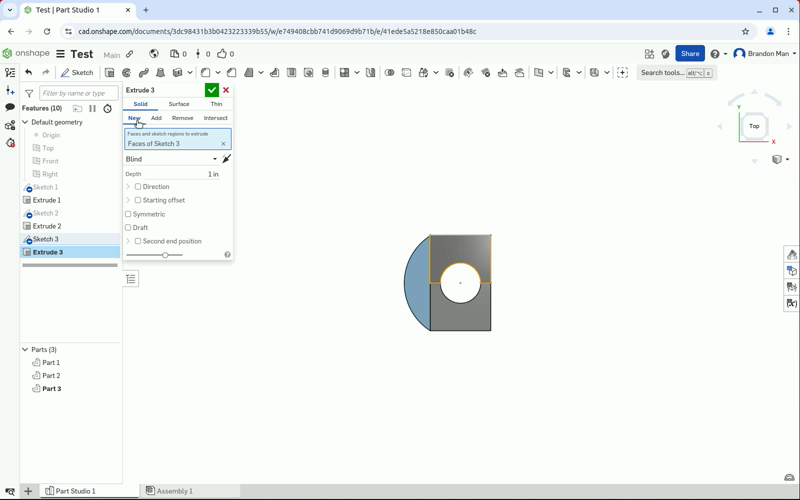
key(tab, 4)
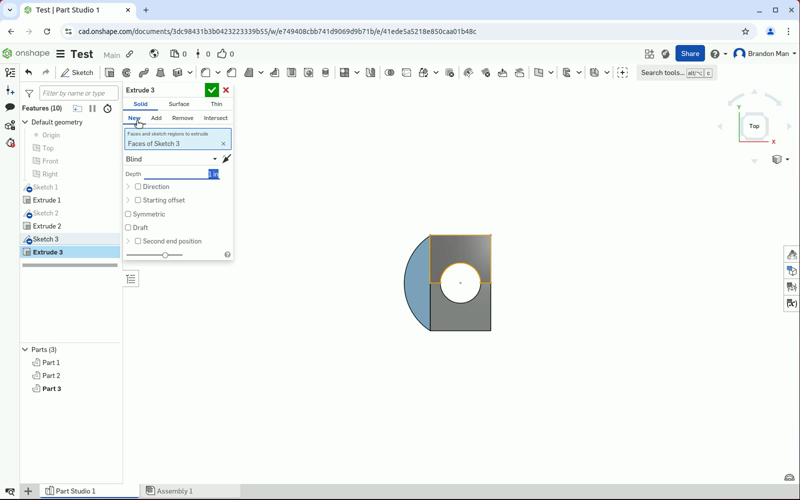
text(4.092)
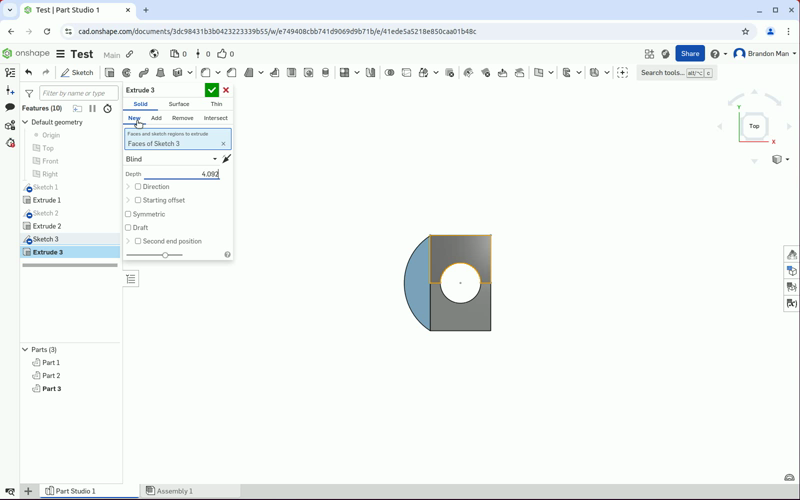
key(enter)
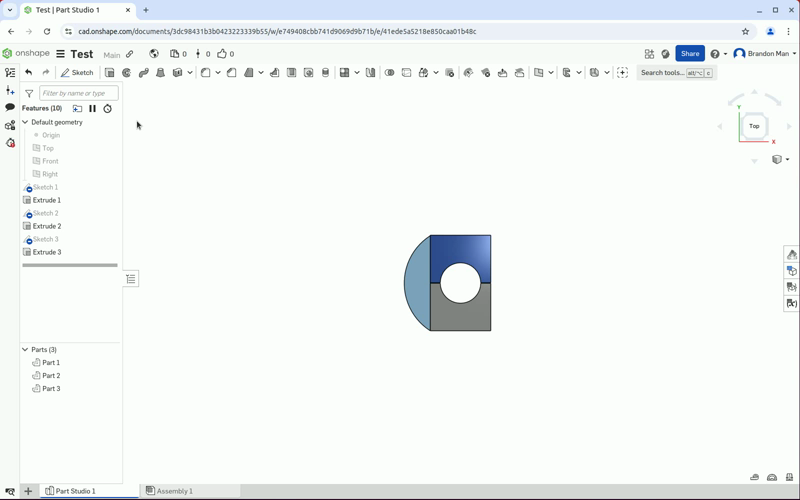
key(shift+h)
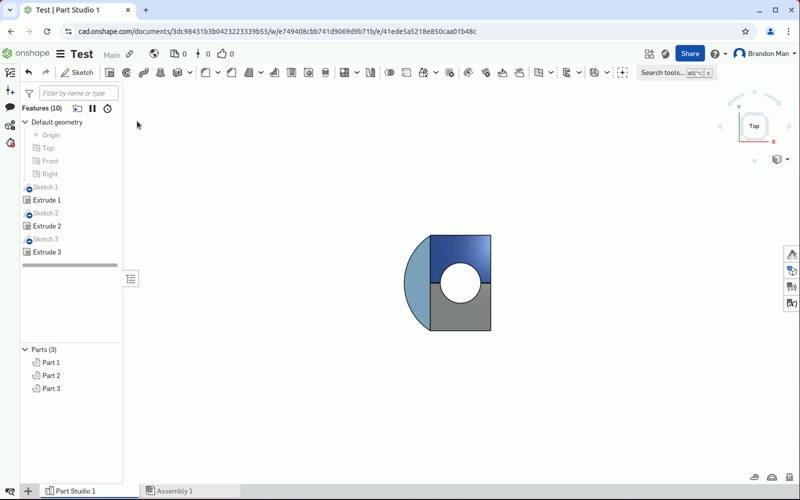
key(shift+h)
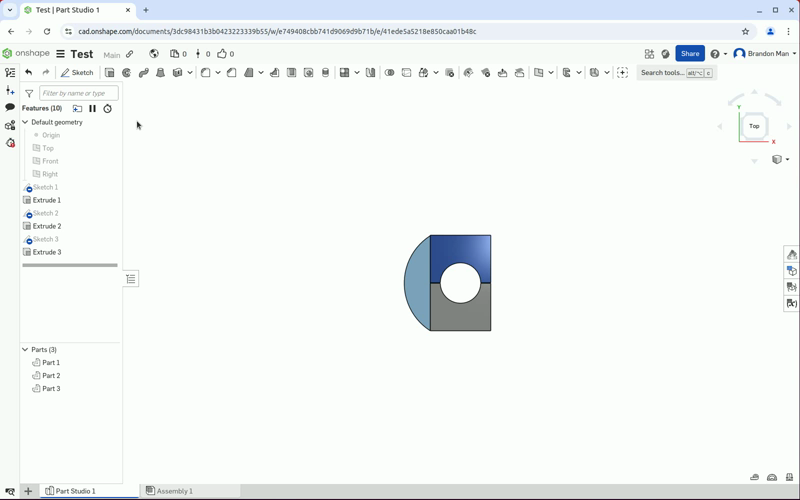
mouse_move(73, 189)
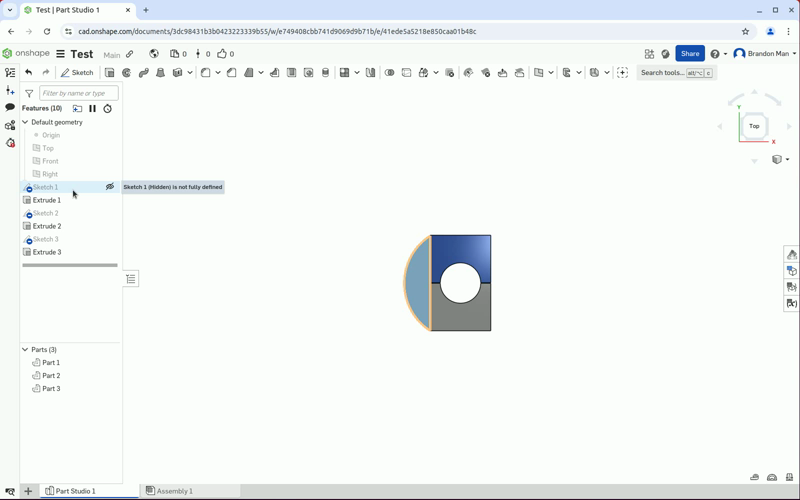
click(73, 189)
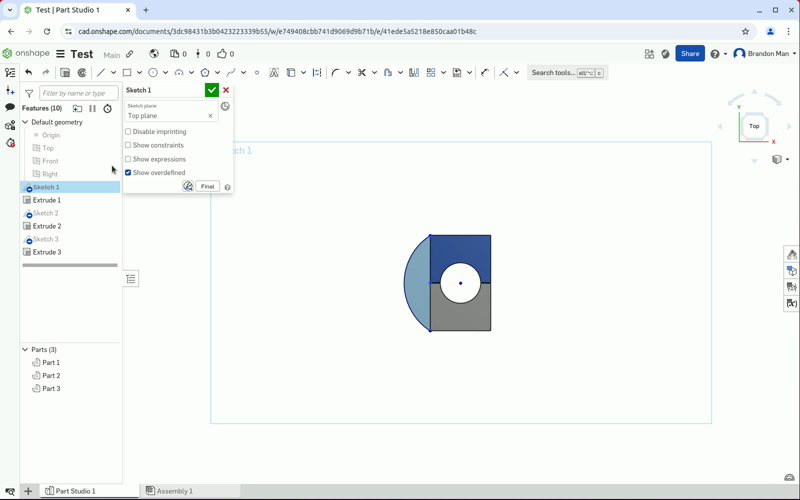
mouse_move(229, 92)
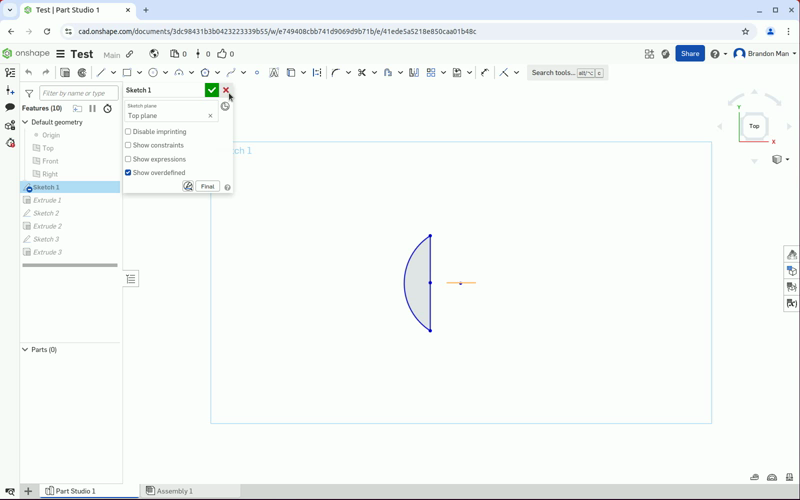
click(229, 92)
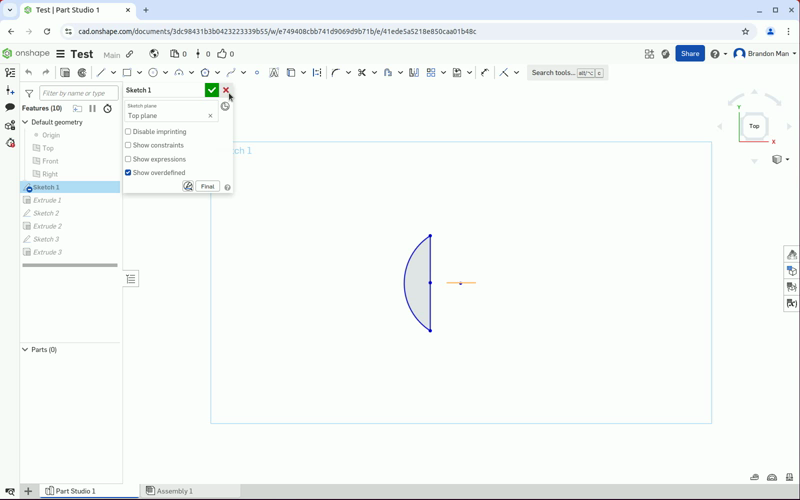
key(shift+s)
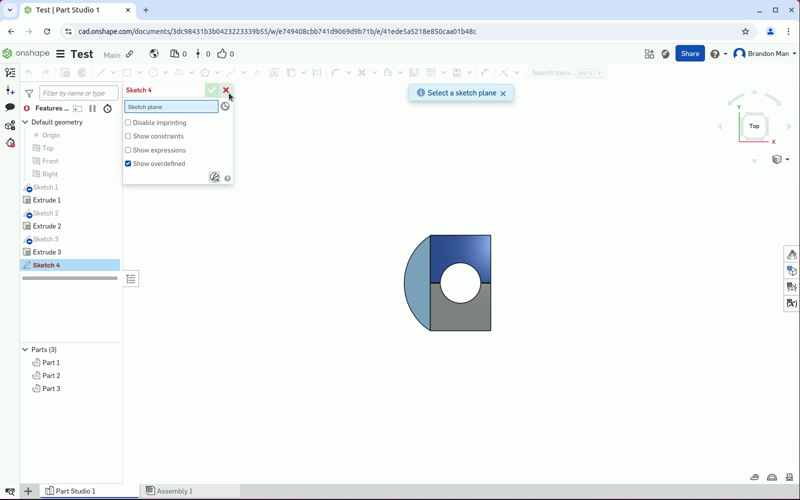
mouse_move(73, 150)
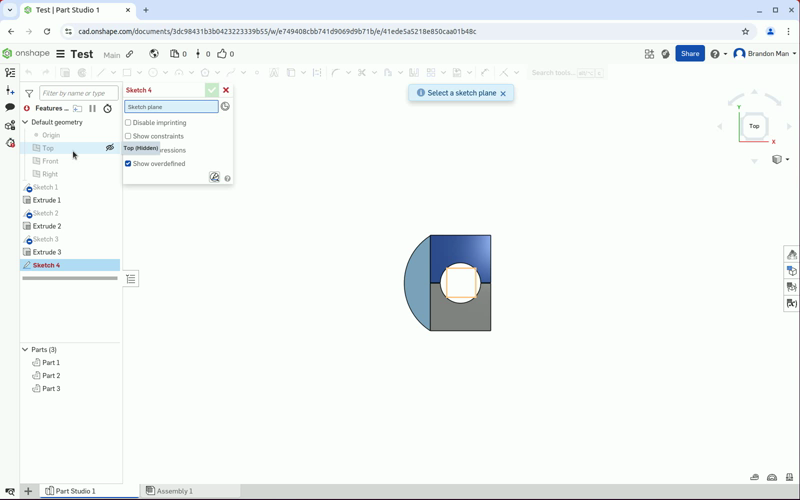
click(73, 150)
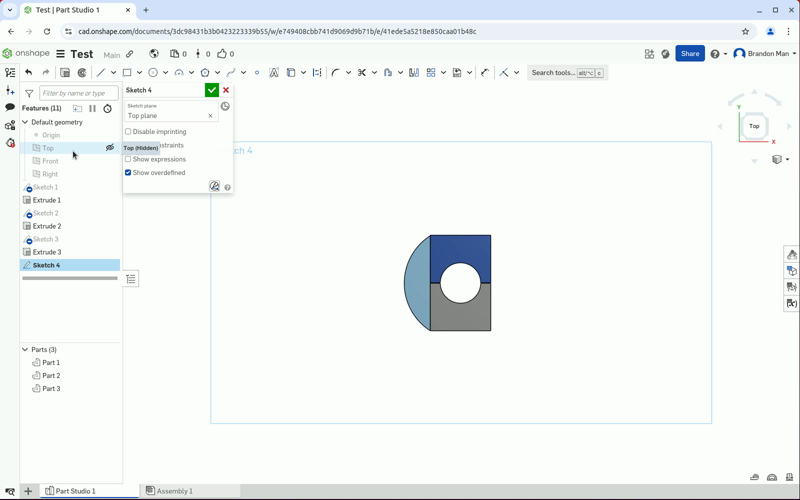
mouse_move(73, 352)
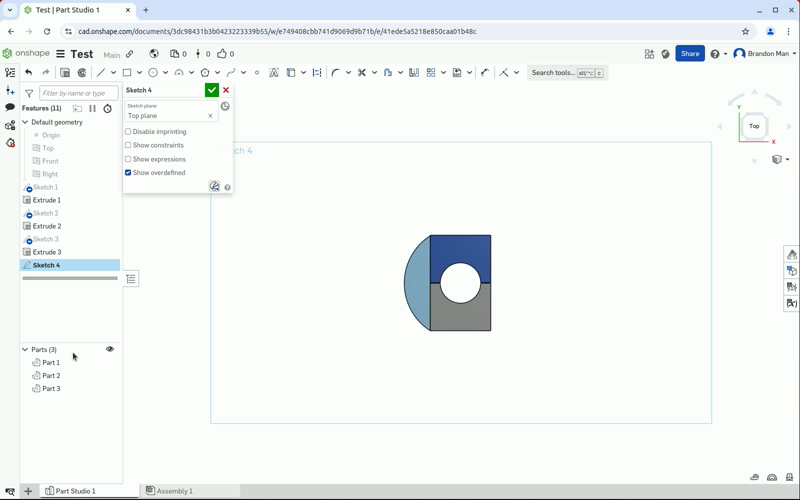
key(y)
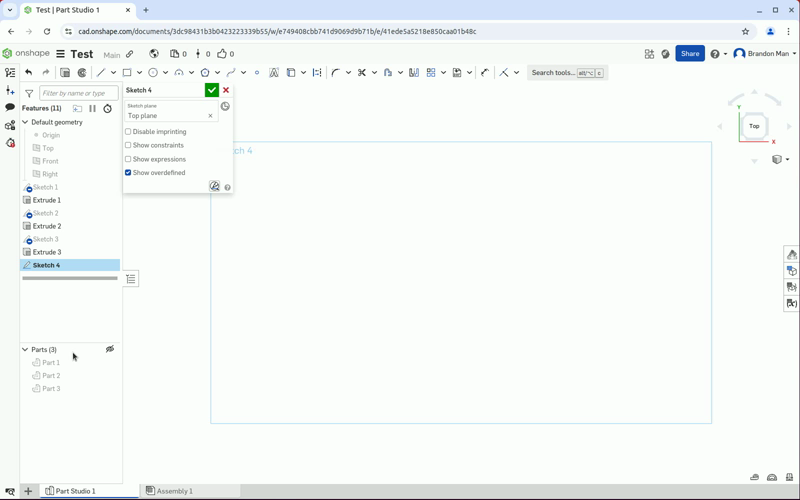
key(a)
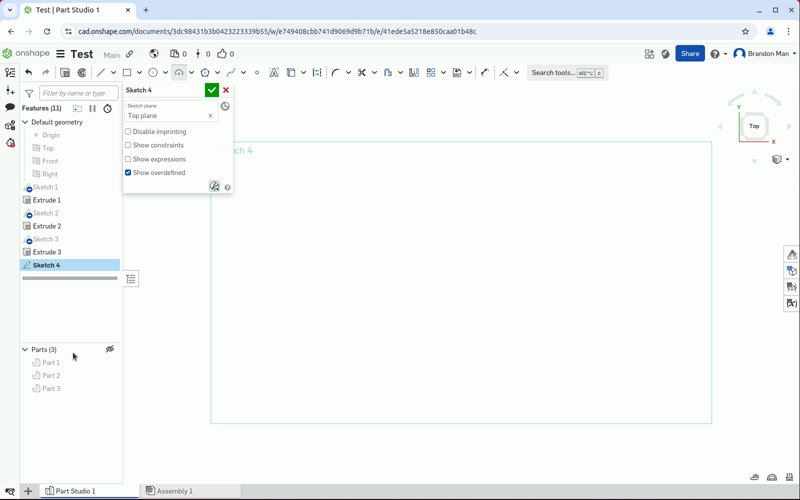
key_down(shift)
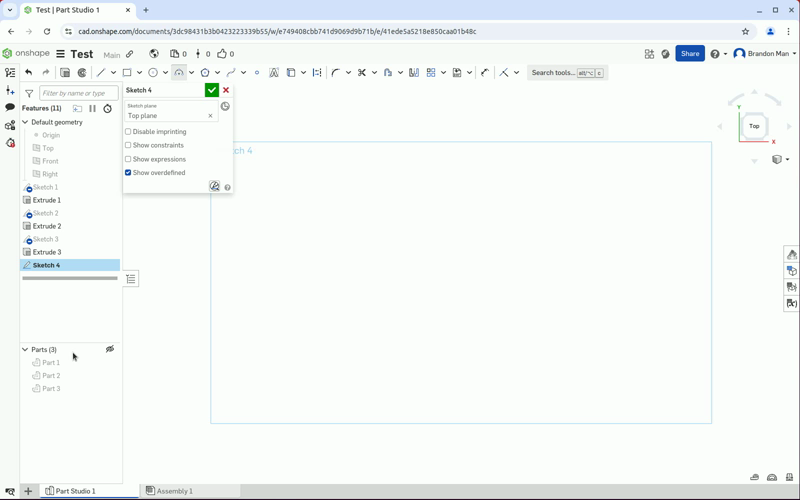
mouse_move(491, 330)
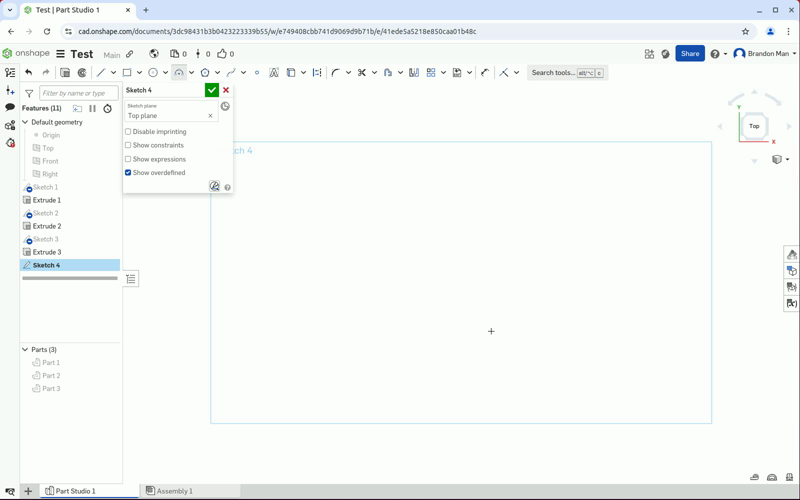
click(491, 330)
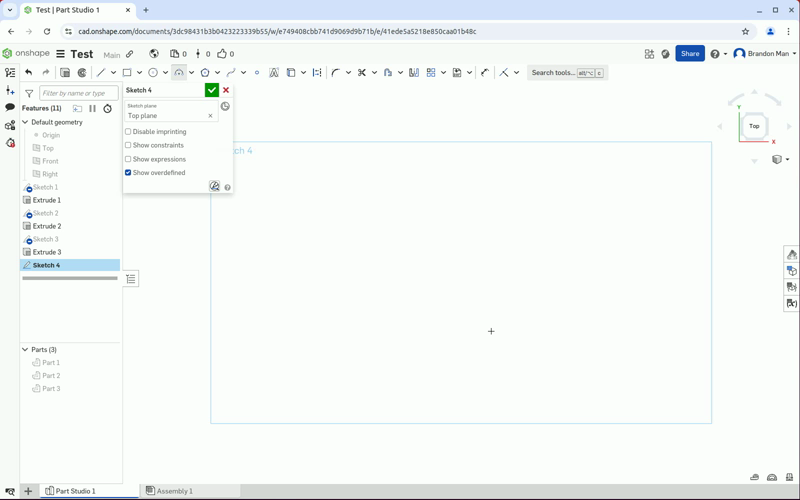
key_up(shift)
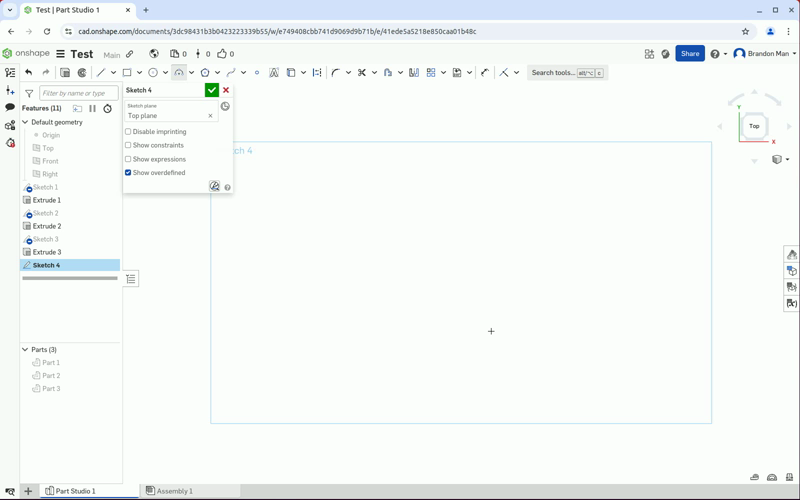
key_down(shift)
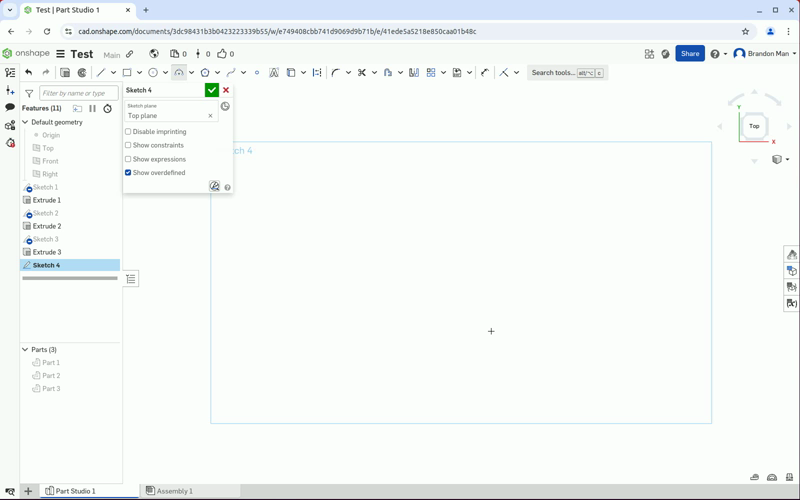
mouse_move(491, 235)
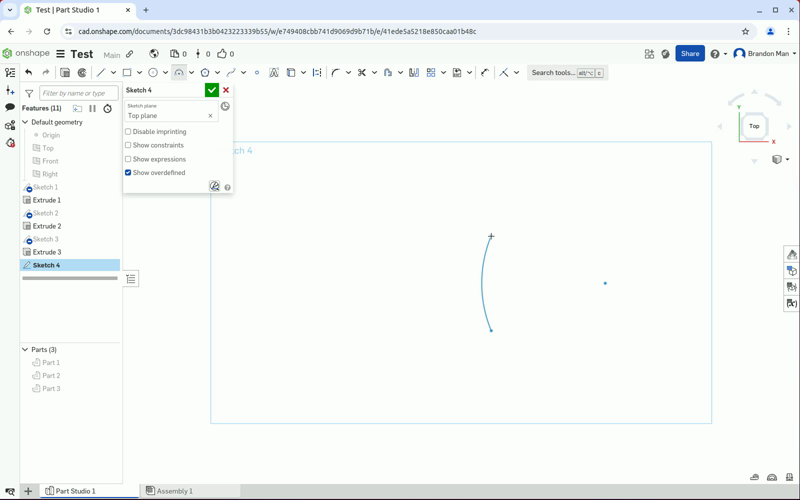
click(491, 235)
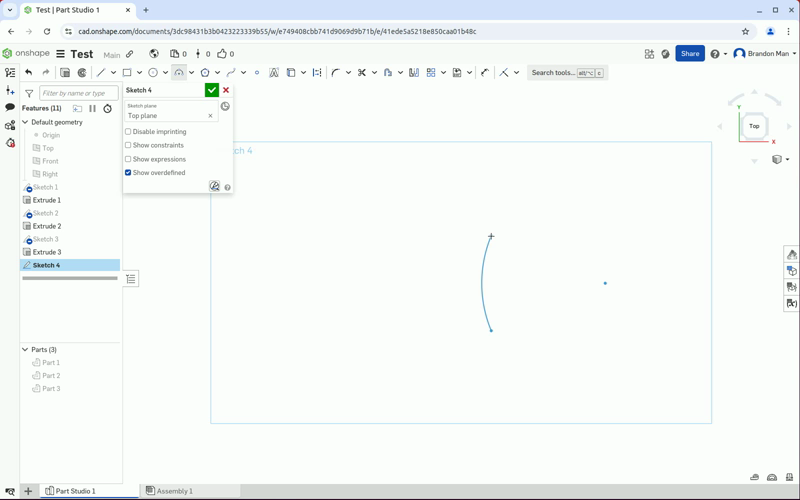
mouse_move(517, 283)
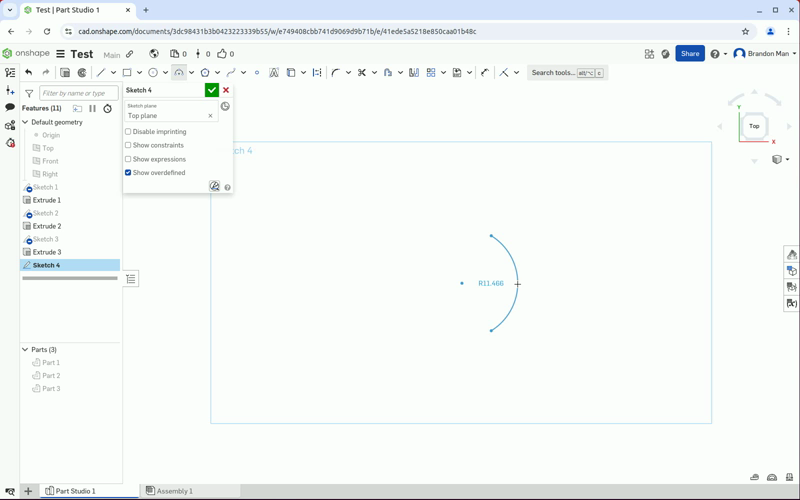
click(517, 283)
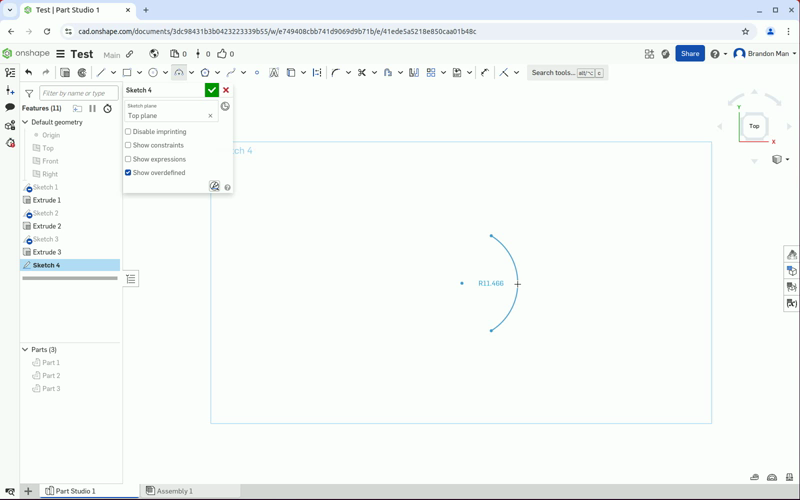
key_up(shift)
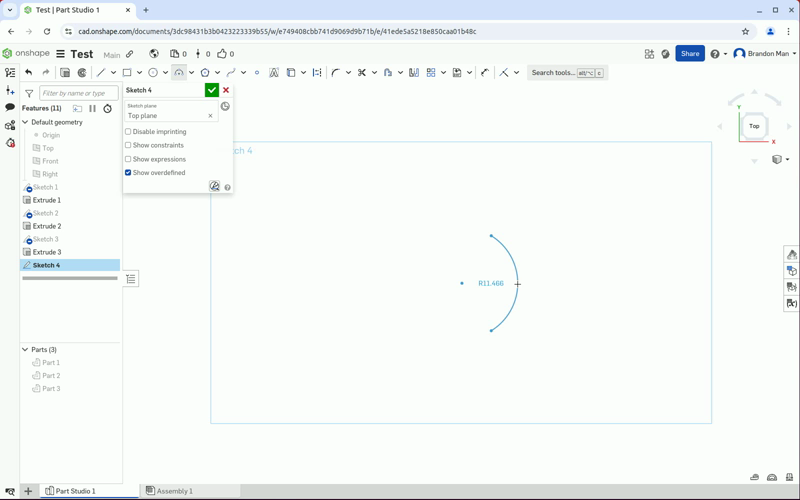
key(esc)
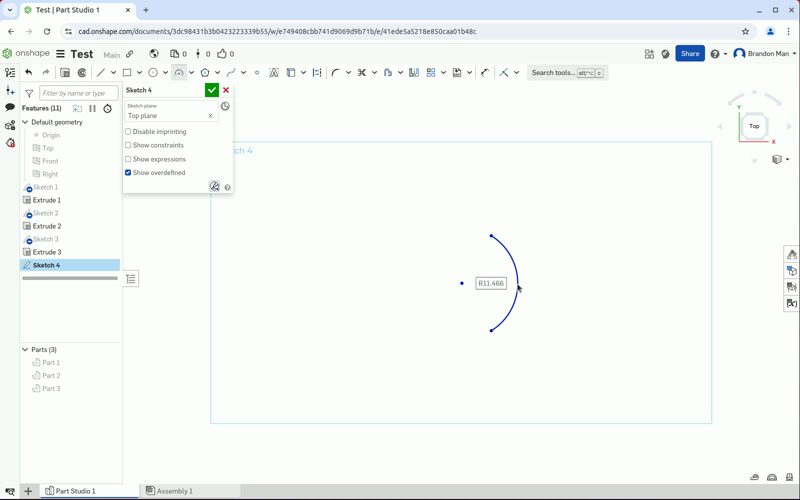
key(l)
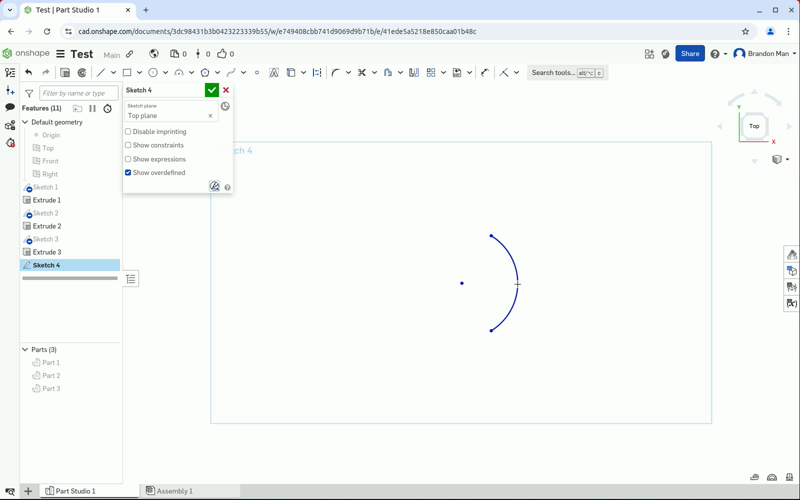
mouse_move(491, 235)
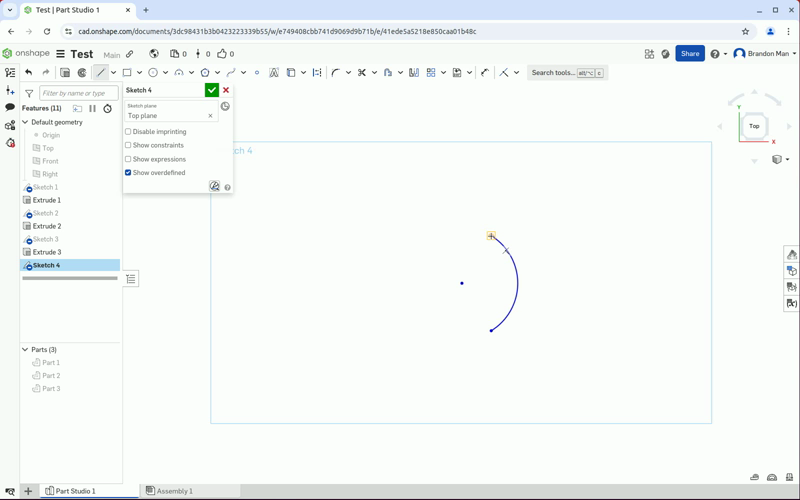
click(491, 235)
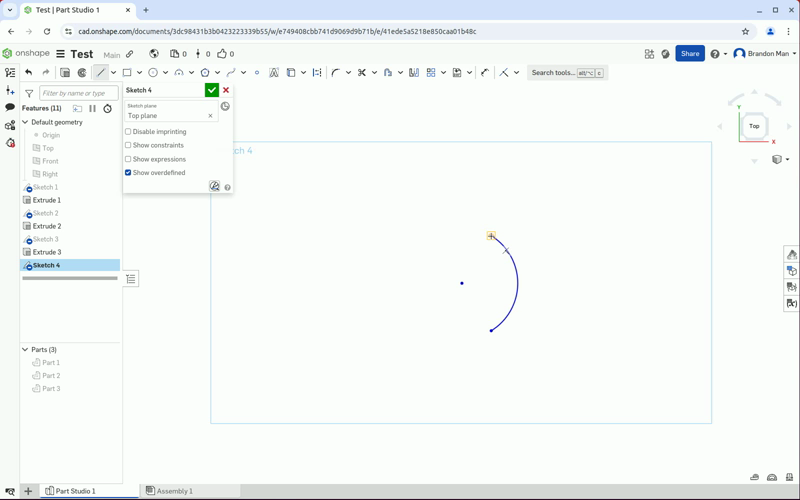
key_down(shift)
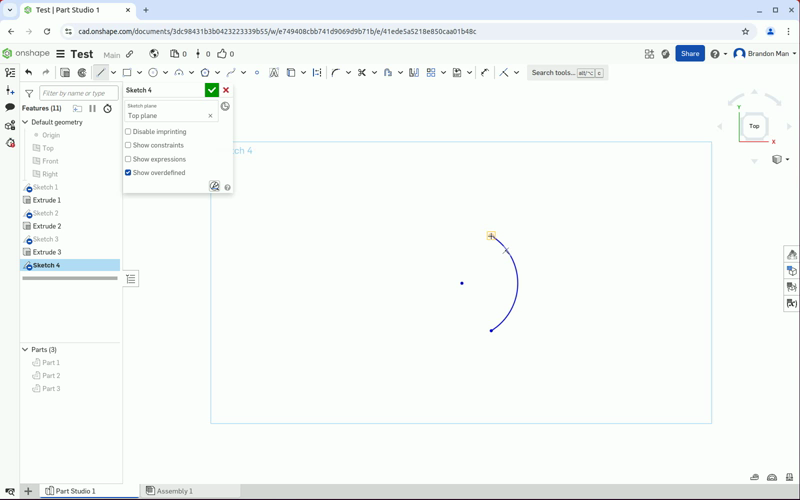
mouse_move(521, 235)
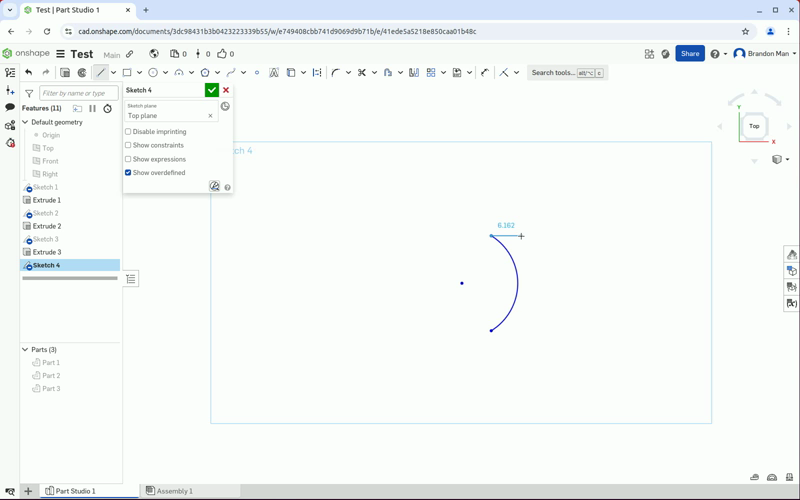
mouse_move(491, 282)
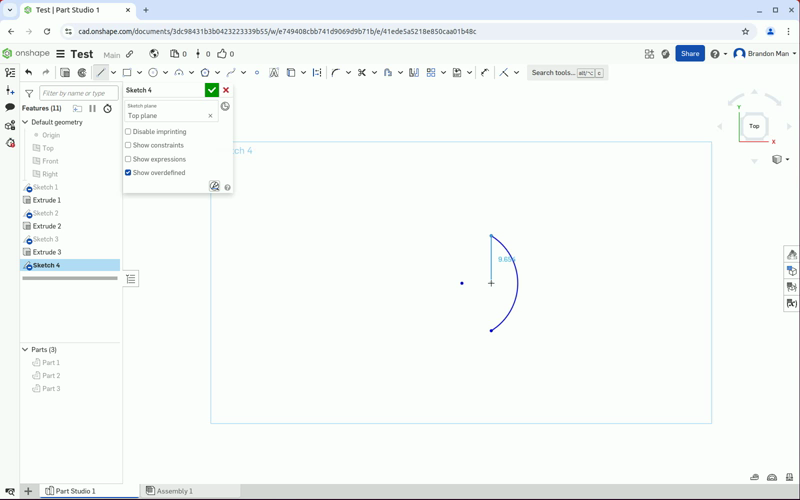
click(491, 282)
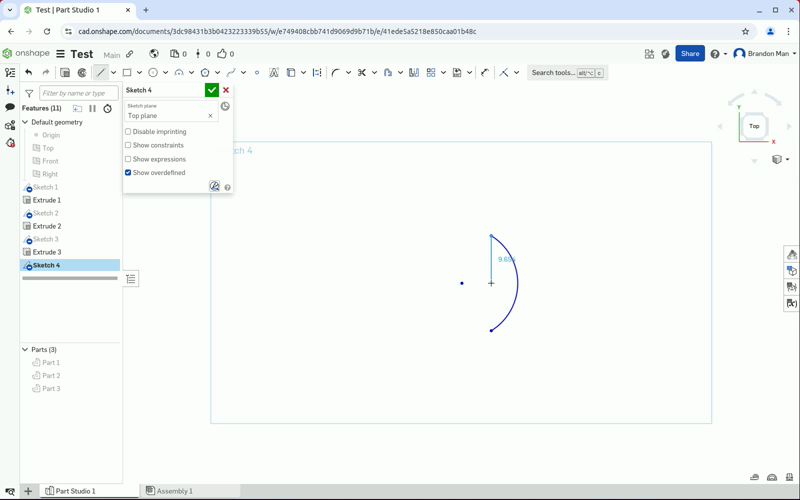
key_up(shift)
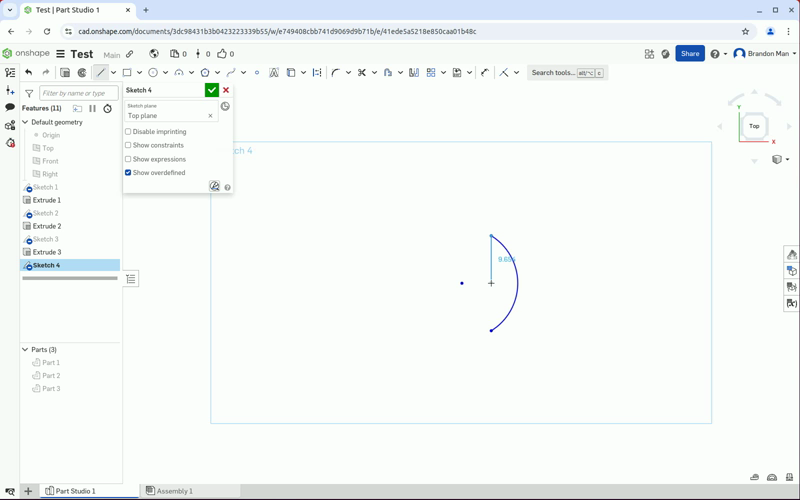
mouse_move(521, 282)
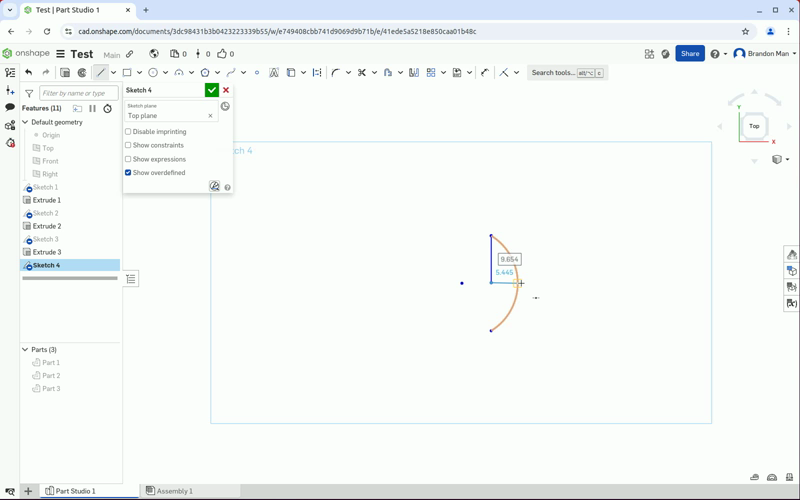
key_down(shift)
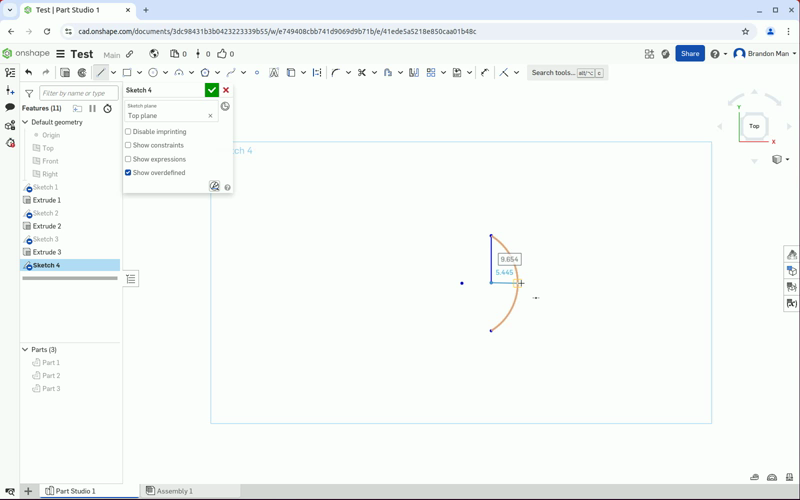
mouse_move(491, 330)
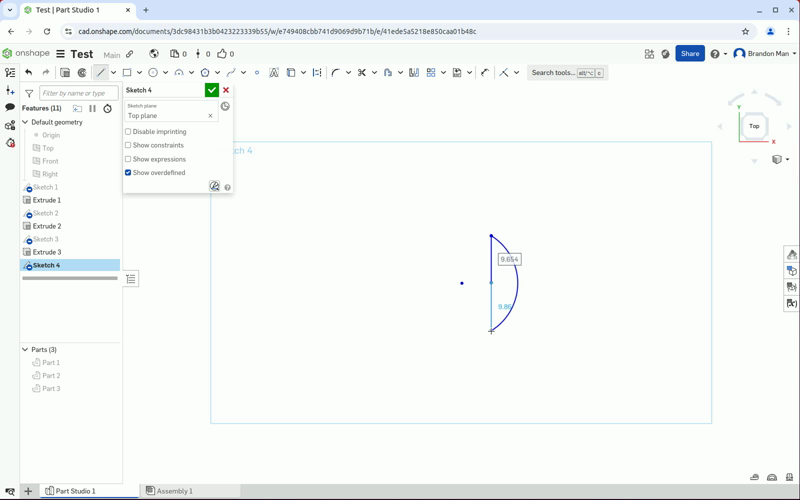
key_up(shift)
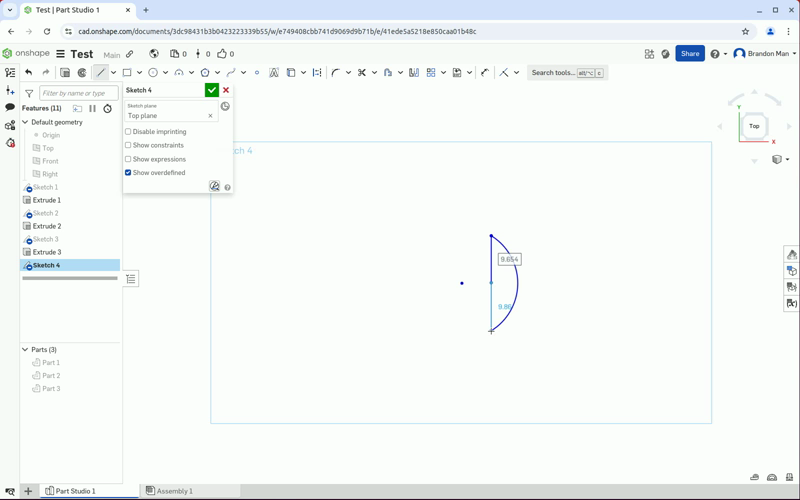
click(491, 330)
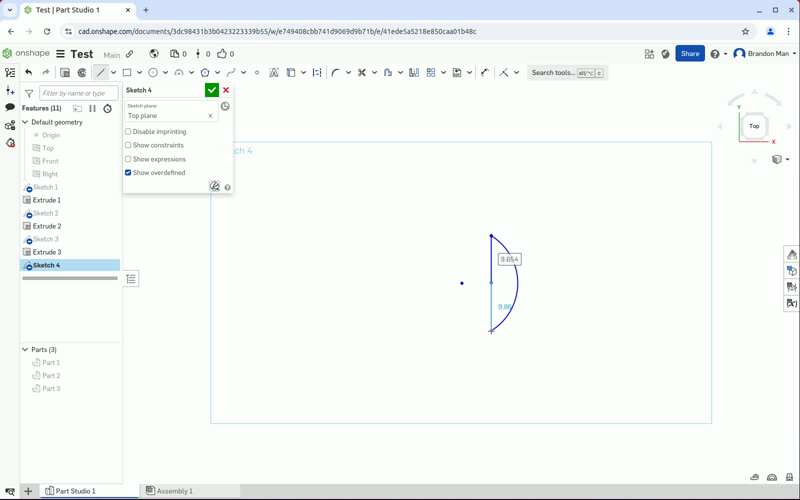
key(esc)
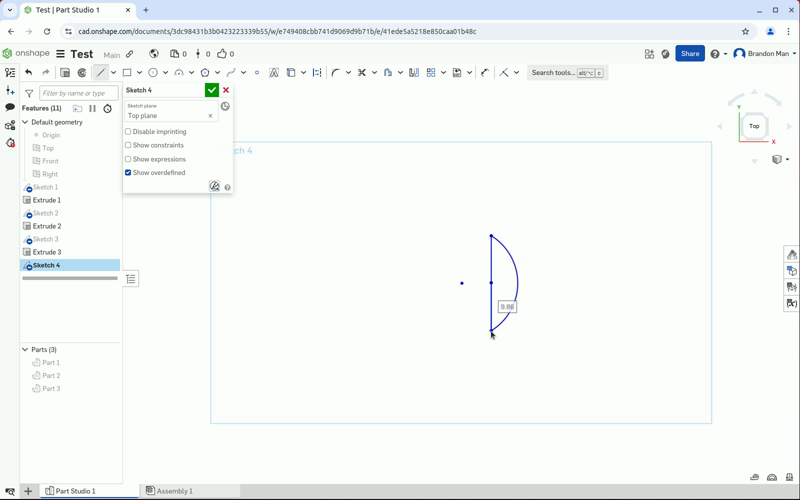
mouse_move(494, 266)
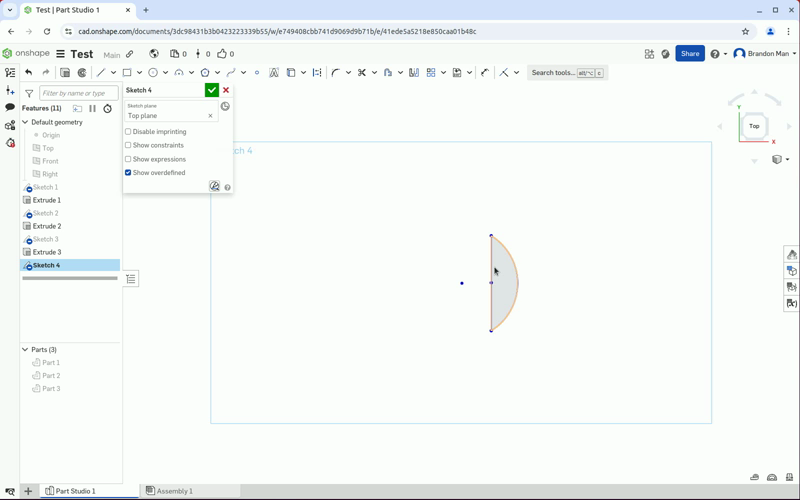
scroll(6)
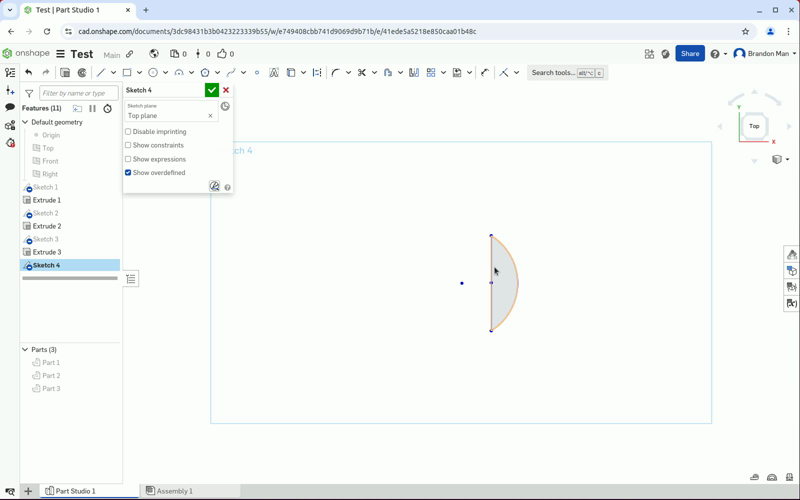
scroll(6)
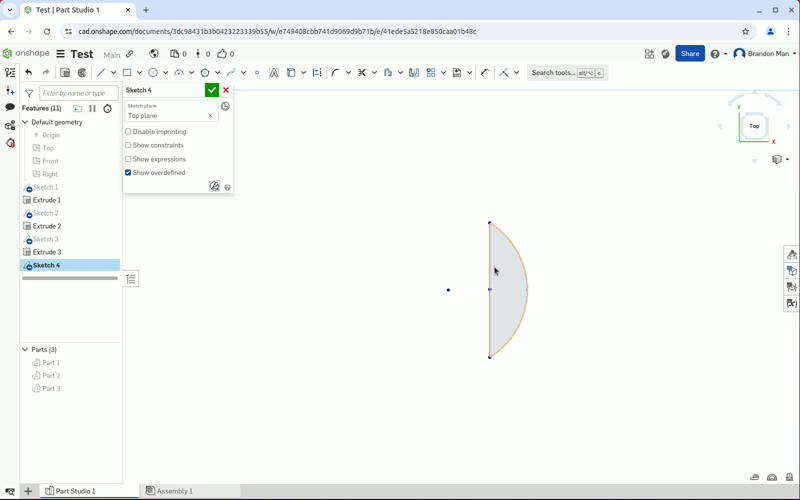
scroll(6)
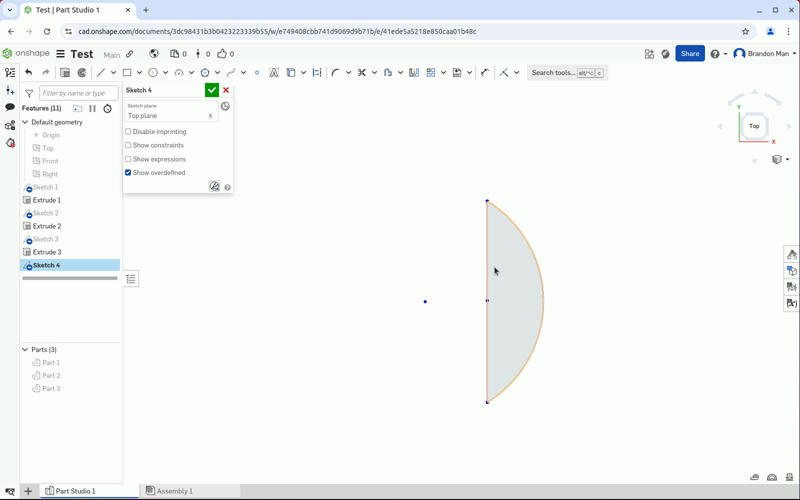
scroll(6)
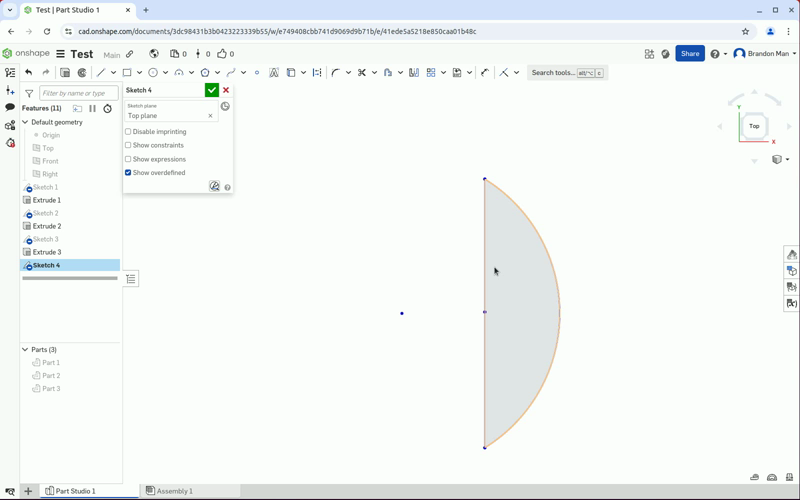
scroll(6)
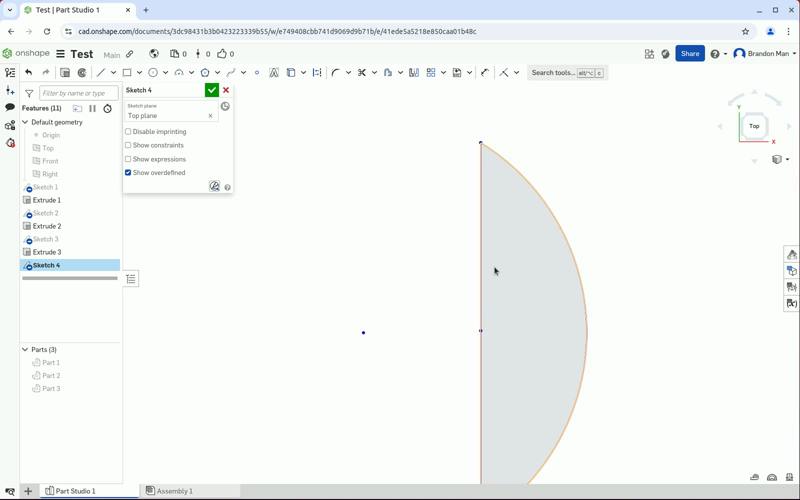
scroll(6)
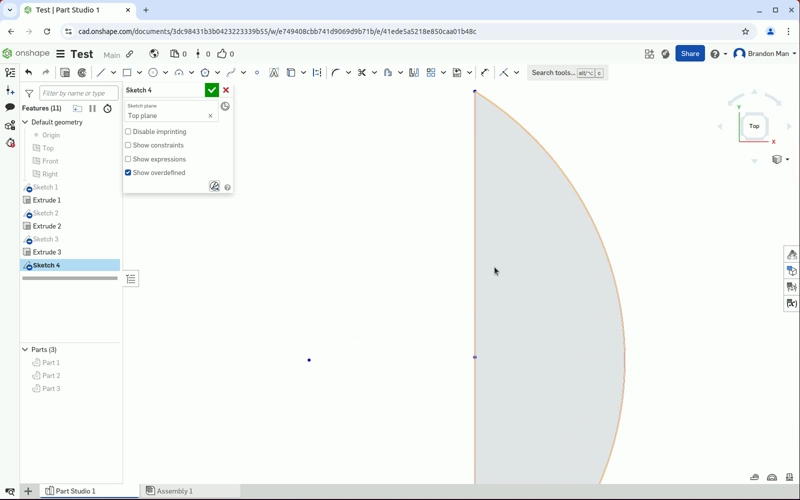
scroll(6)
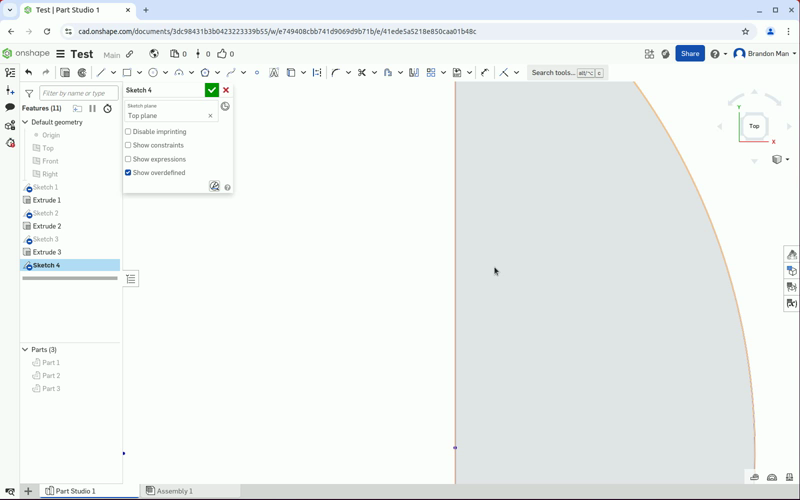
click(494, 266)
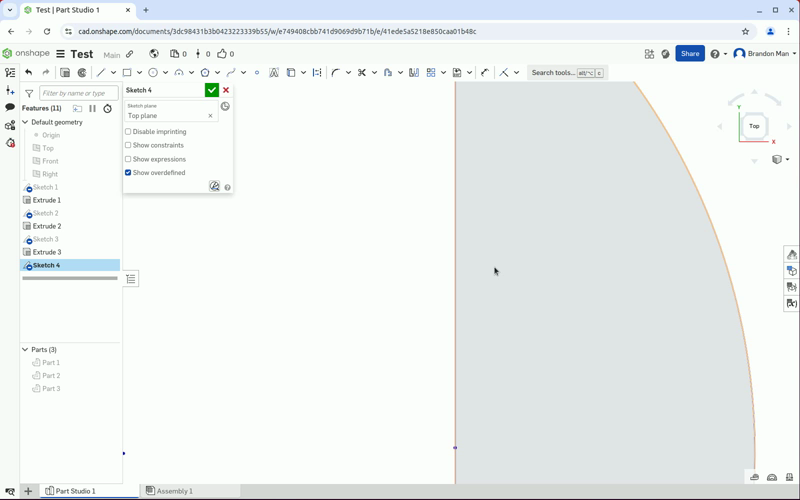
scroll(-6)
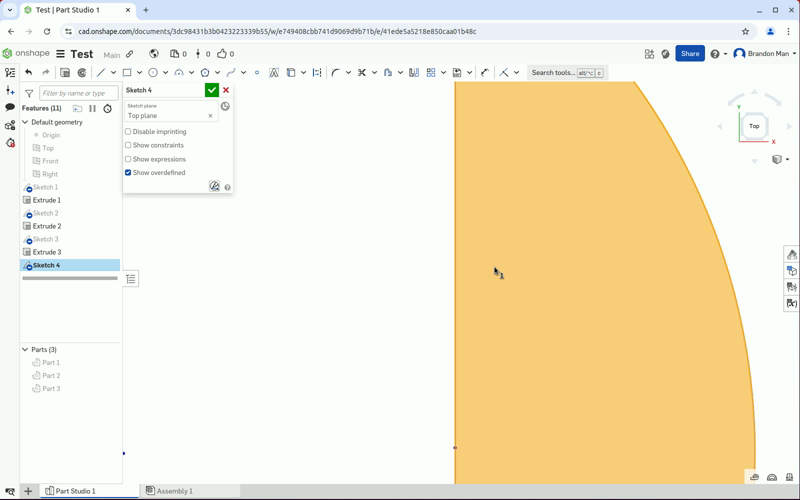
scroll(-6)
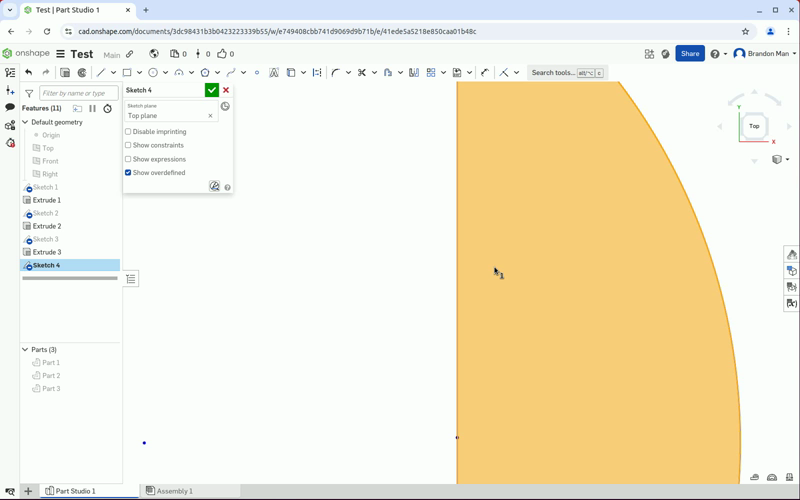
scroll(-6)
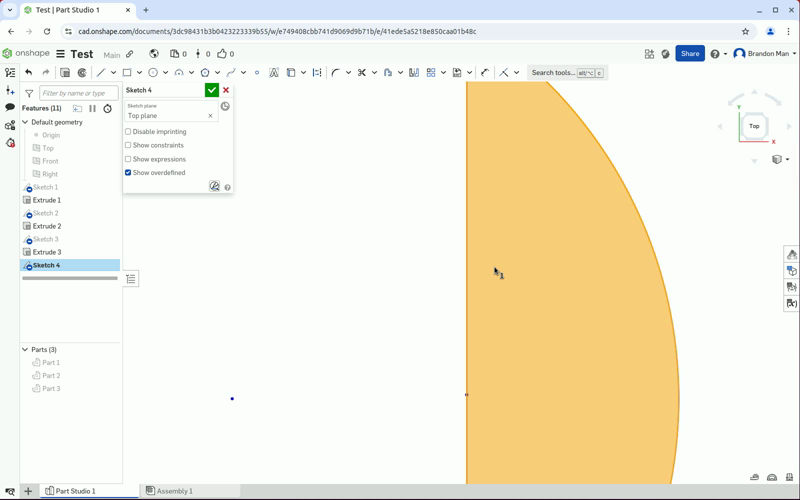
scroll(-6)
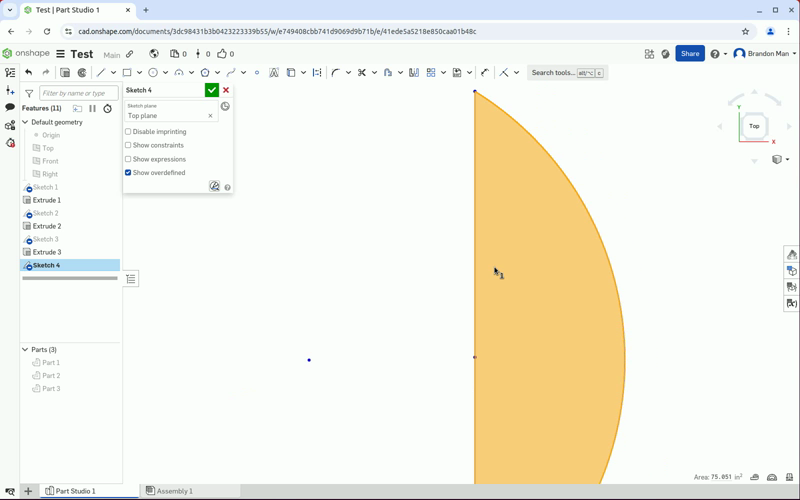
scroll(-6)
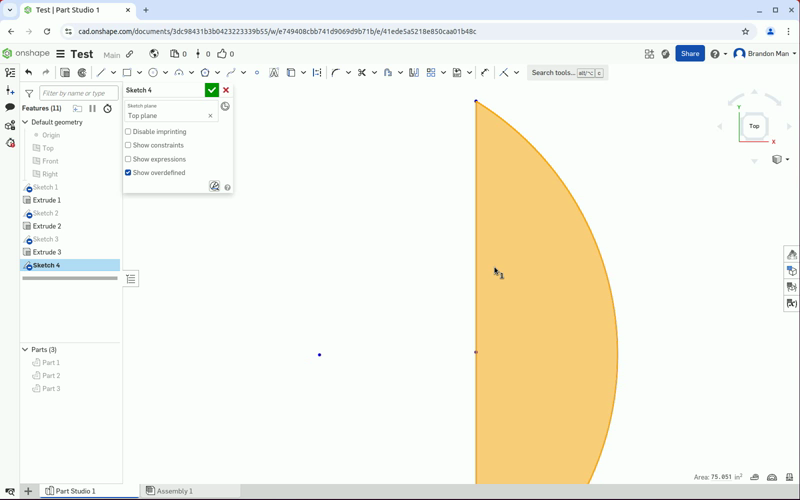
scroll(-6)
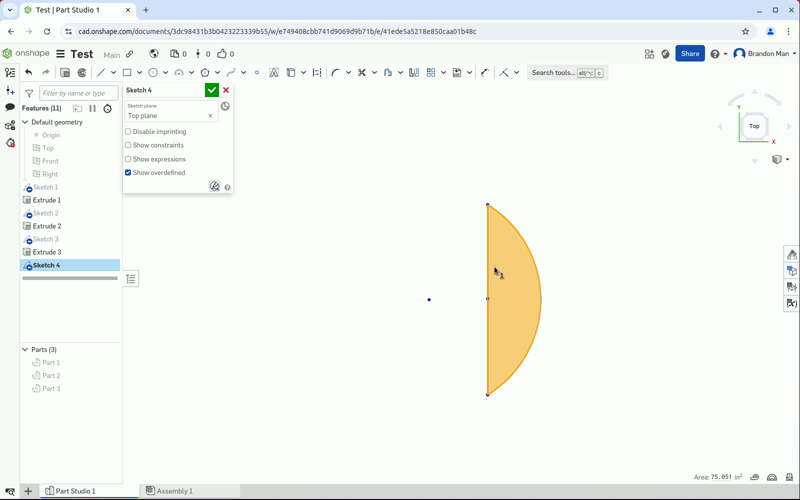
scroll(-6)
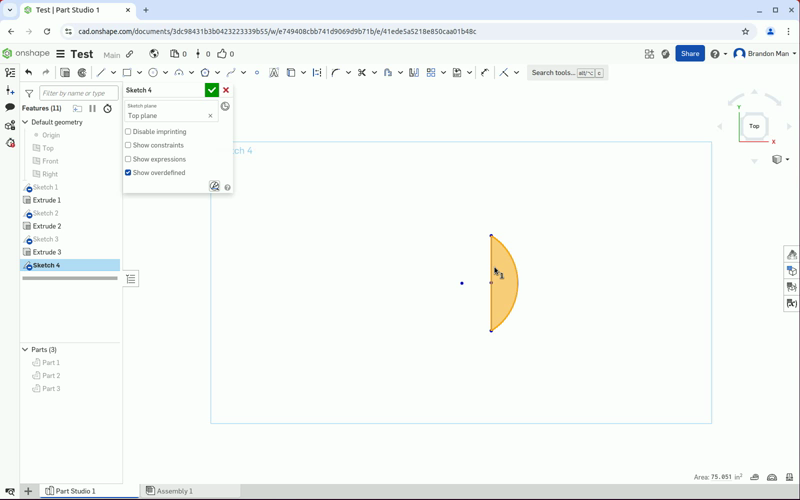
mouse_move(73, 352)
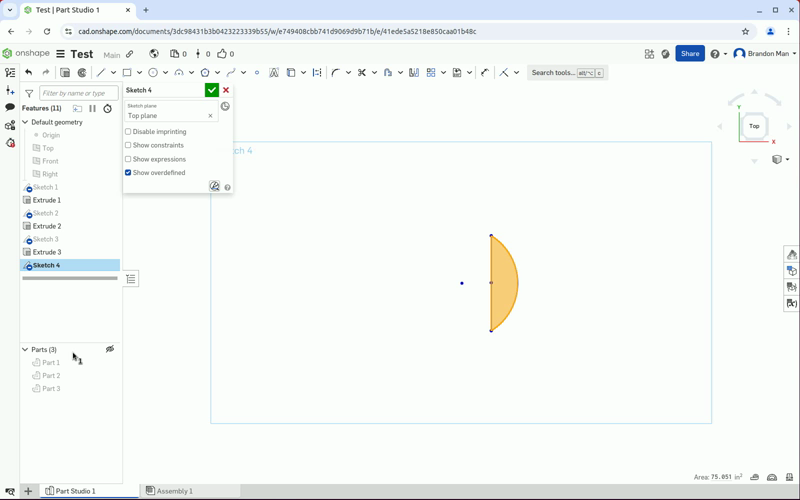
key(shift+y)
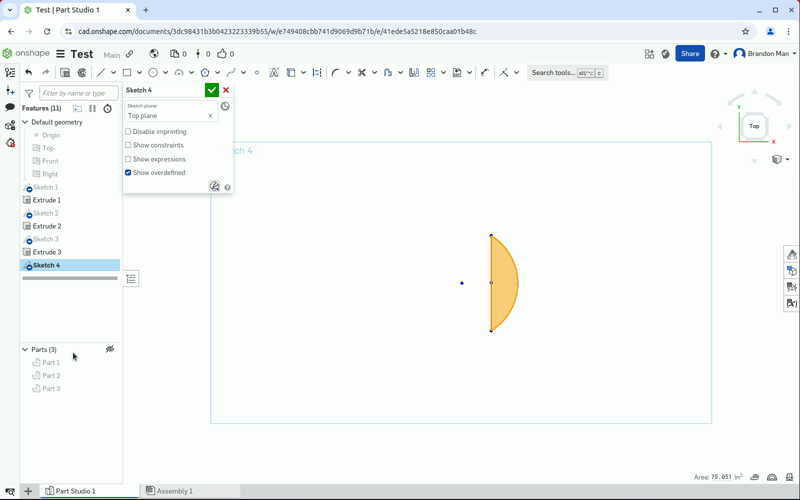
key(shift+e)
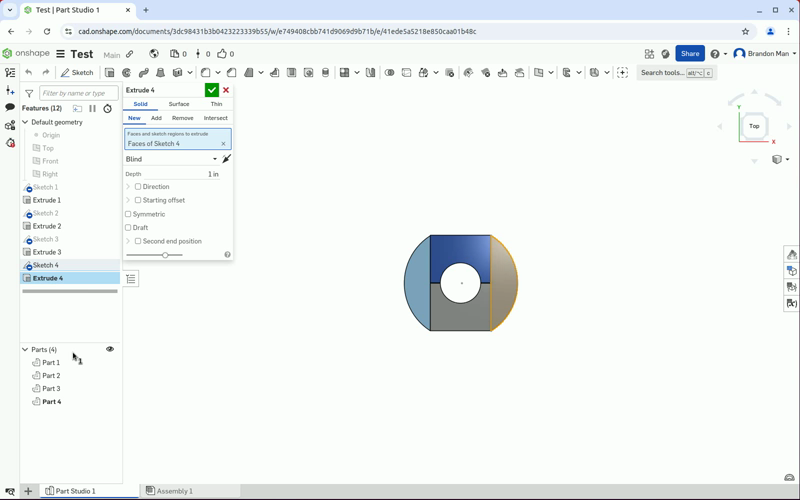
mouse_move(143, 106)
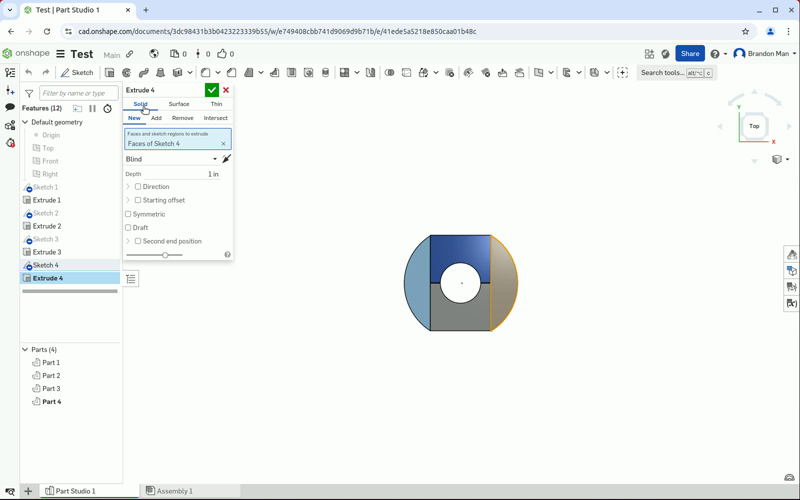
click(143, 106)
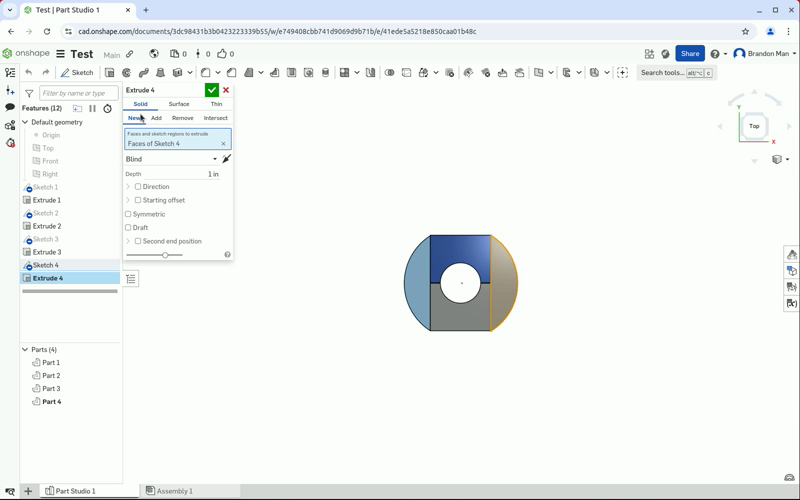
mouse_move(137, 120)
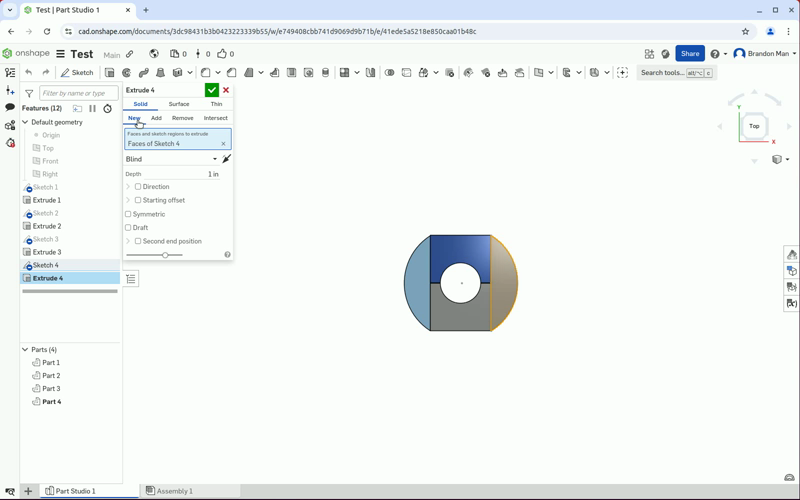
click(137, 120)
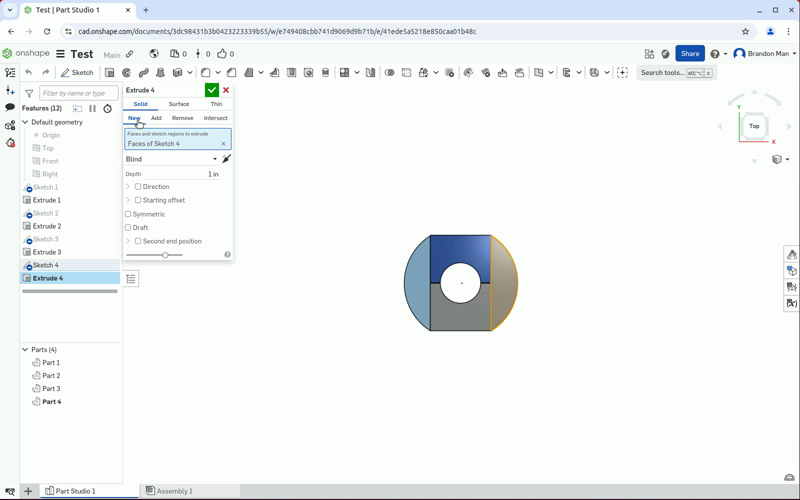
key(tab, 4)
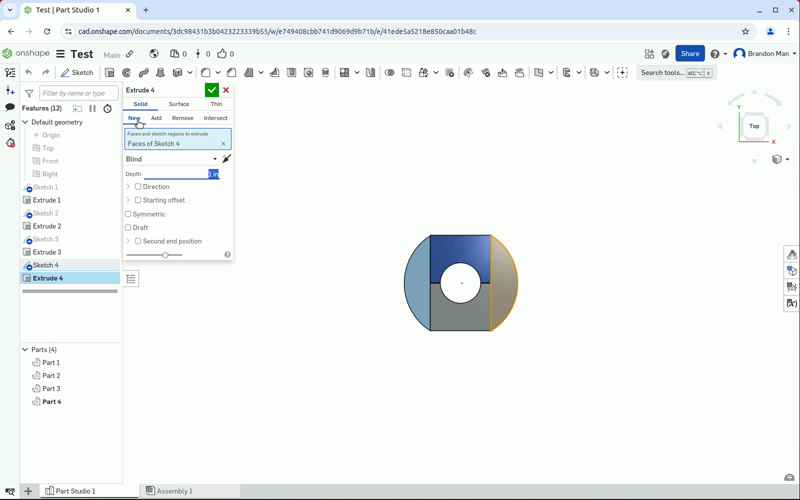
text(4.092)
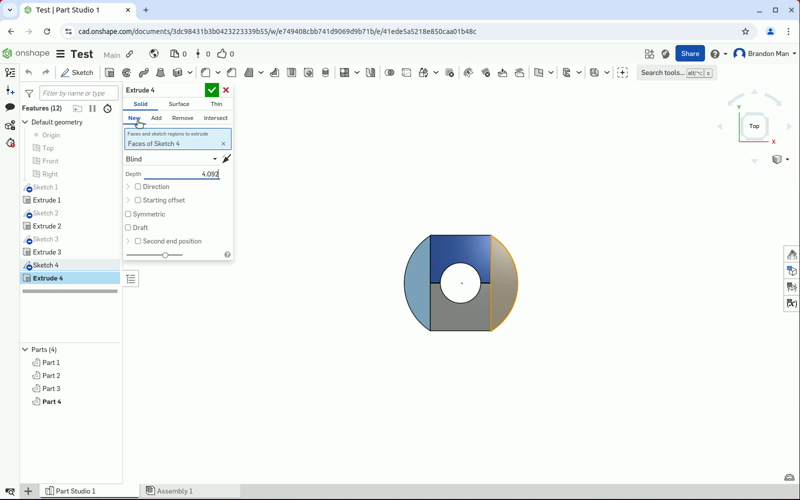
key(enter)
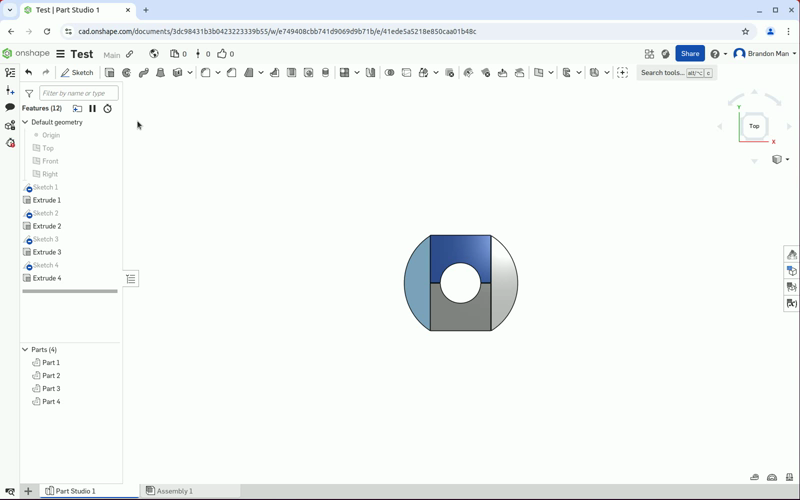
key(shift+h)
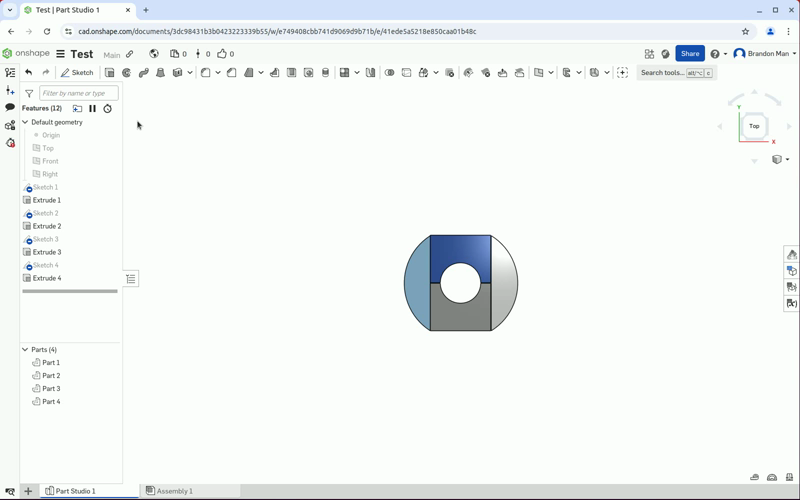
key(shift+h)
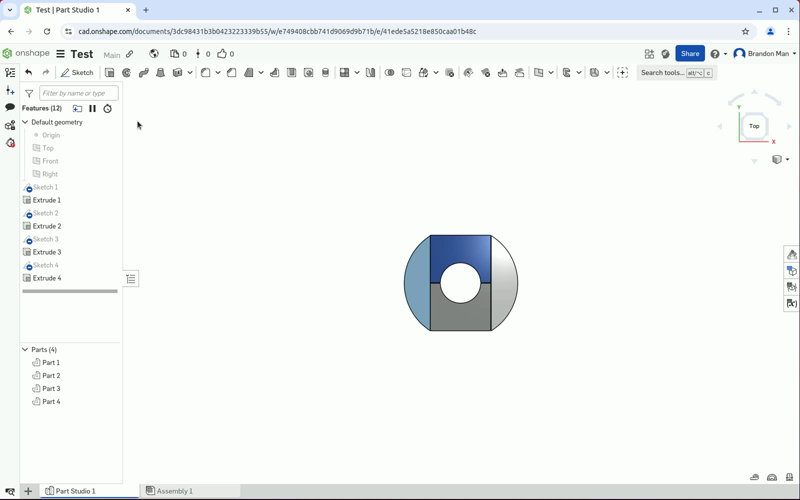
mouse_move(73, 189)
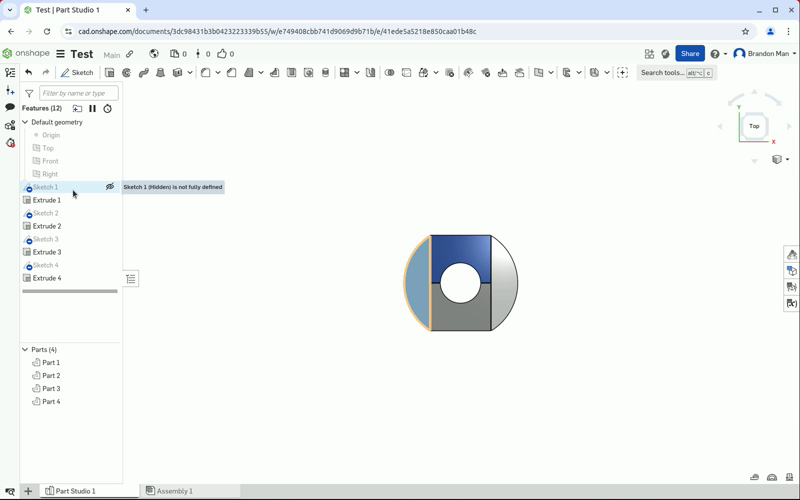
click(73, 189)
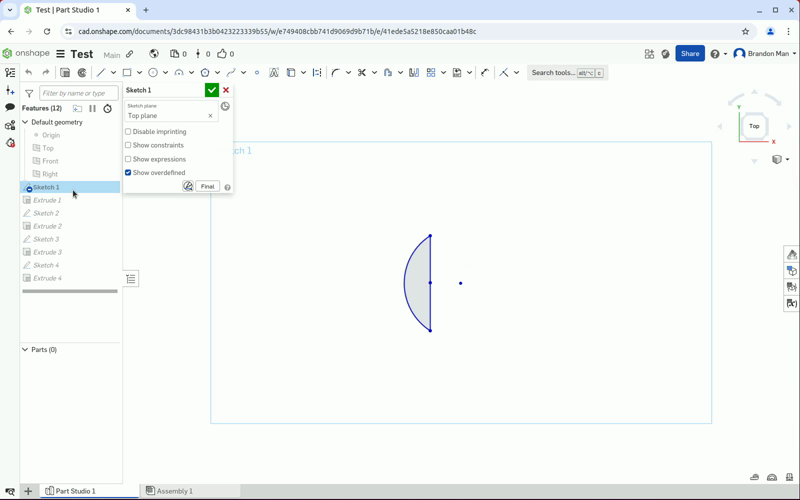
mouse_move(229, 92)
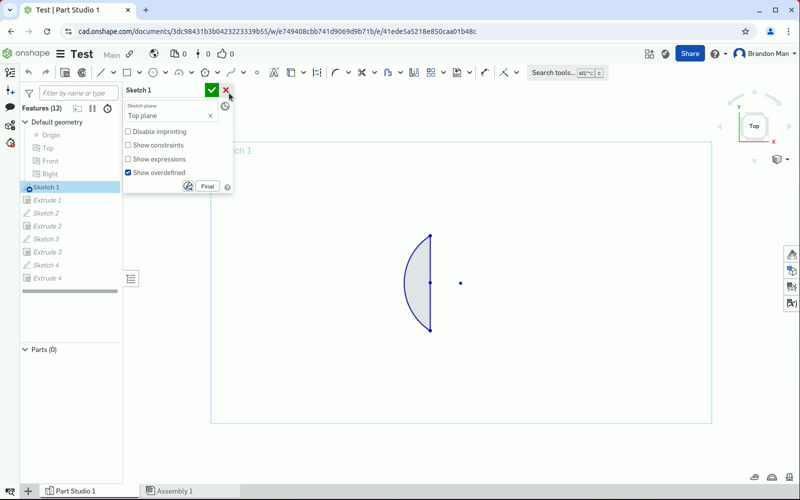
click(229, 92)
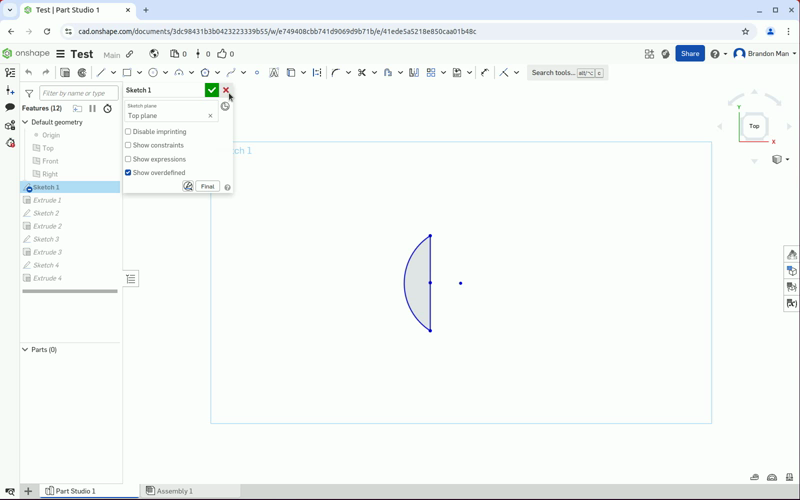
key(shift+s)
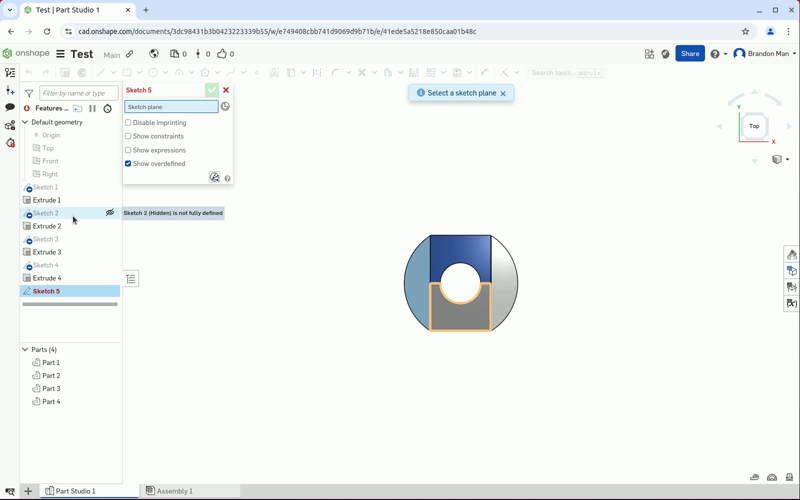
scroll(3)
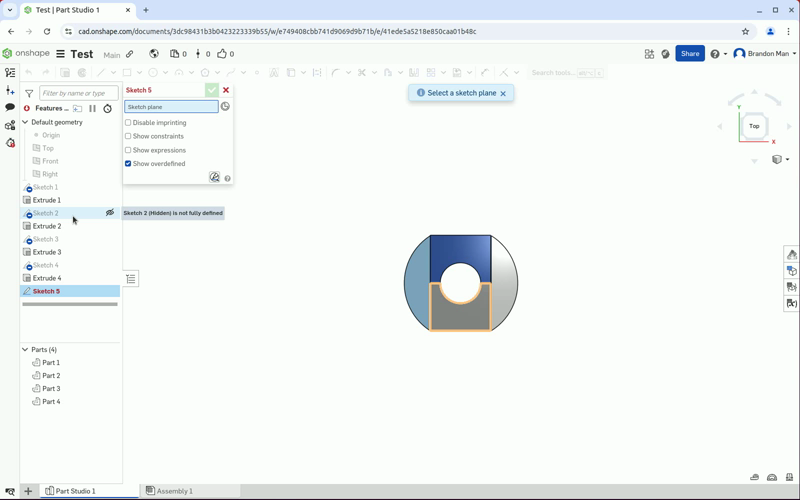
mouse_move(73, 150)
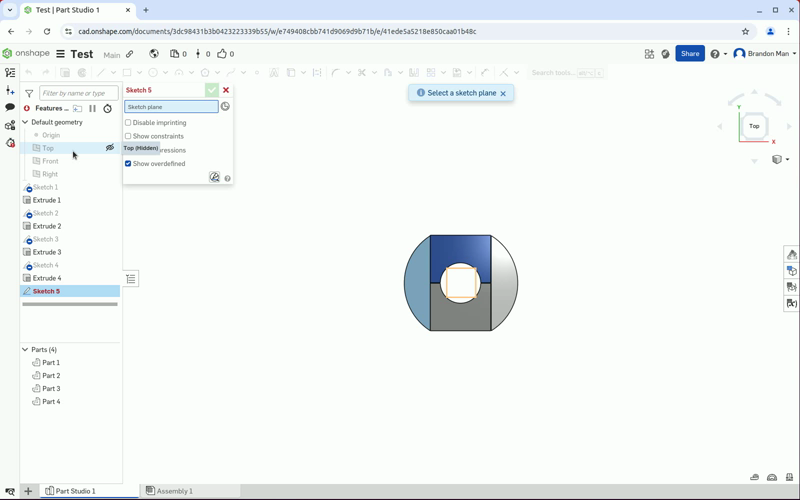
click(73, 150)
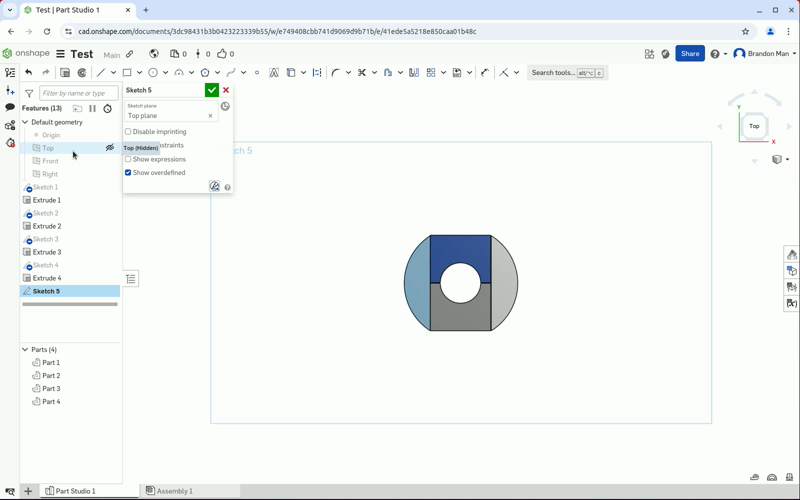
mouse_move(73, 352)
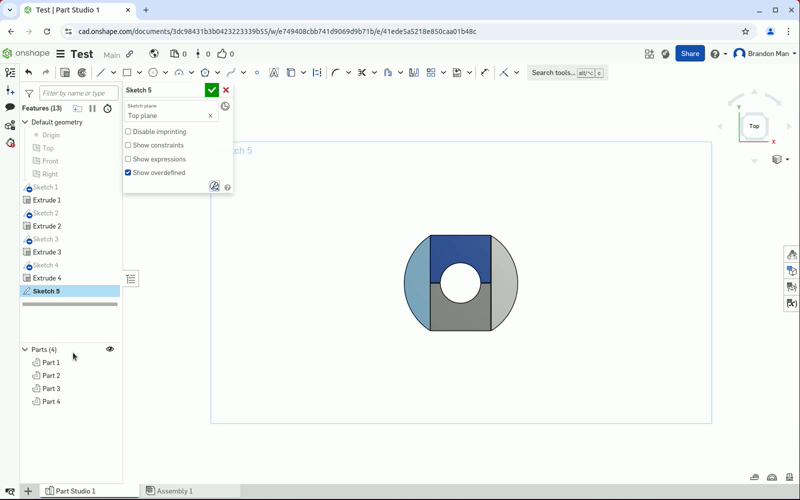
key(y)
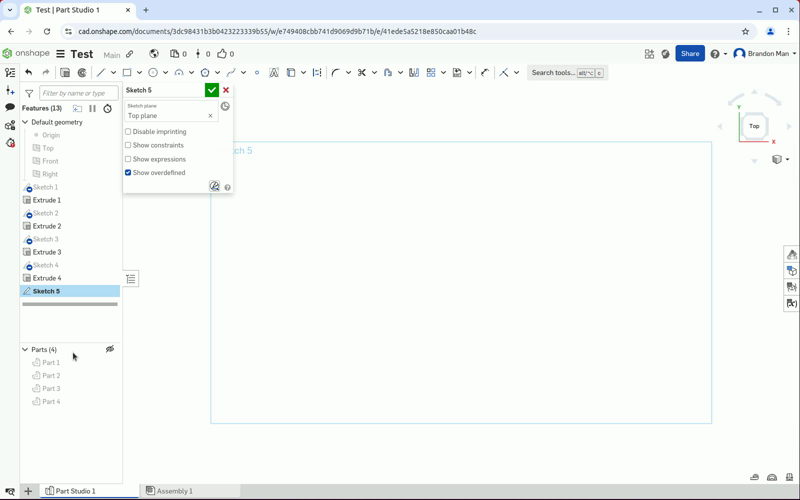
key(a)
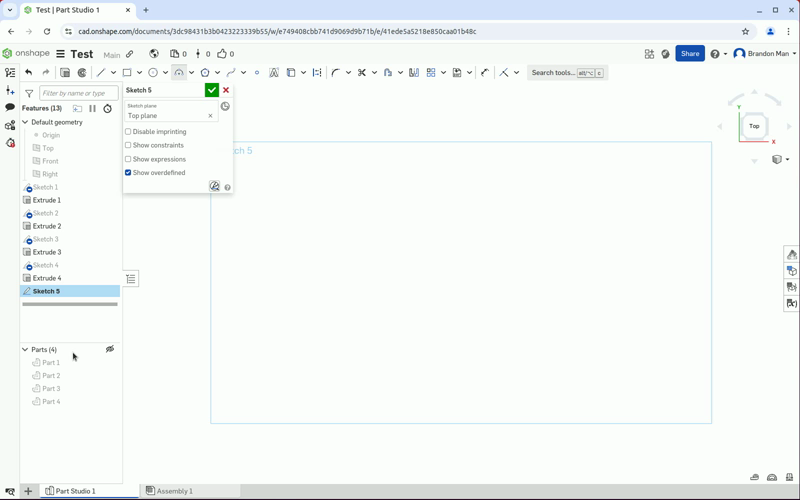
key_down(shift)
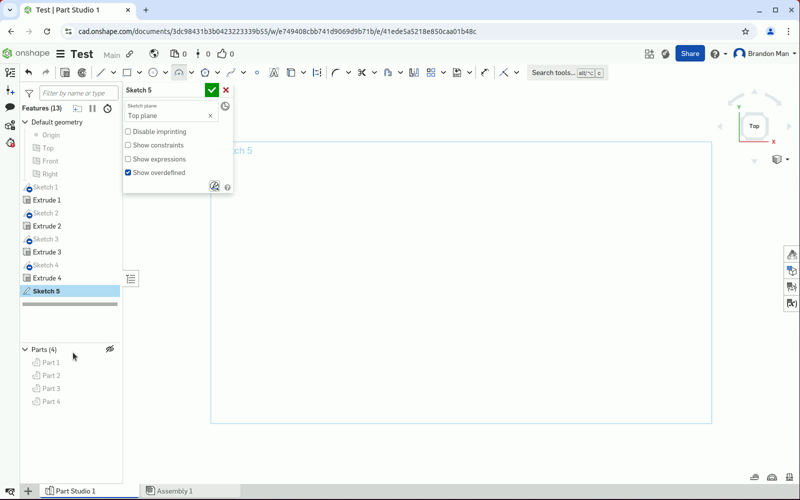
mouse_move(440, 282)
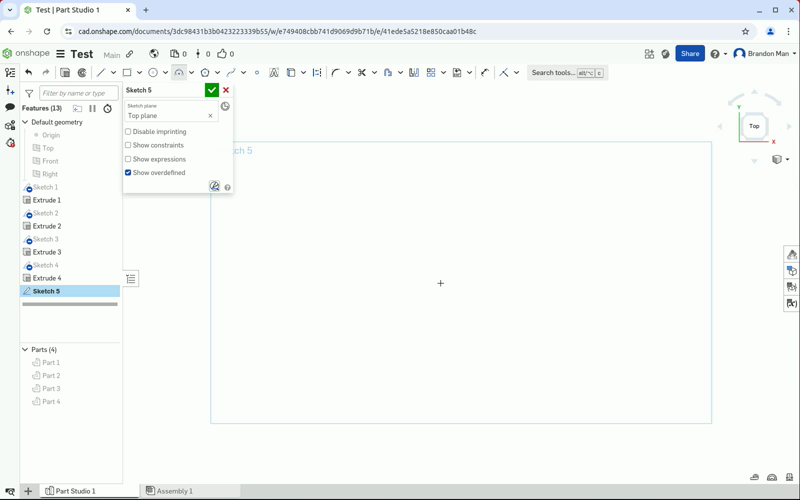
click(440, 282)
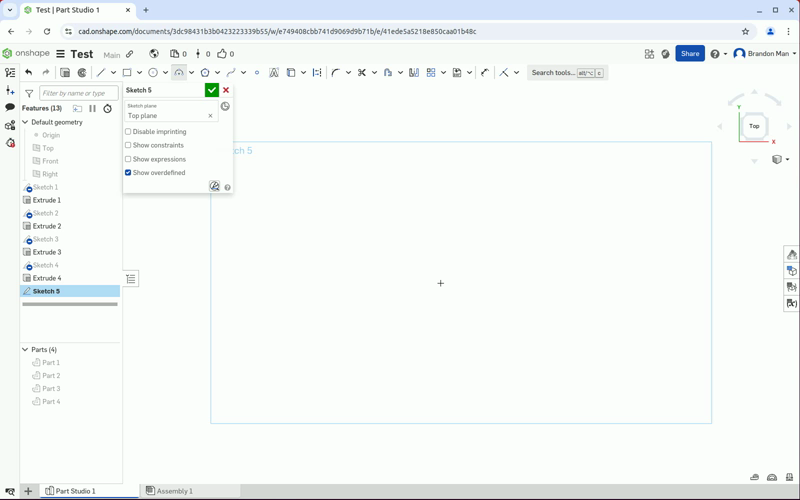
key_up(shift)
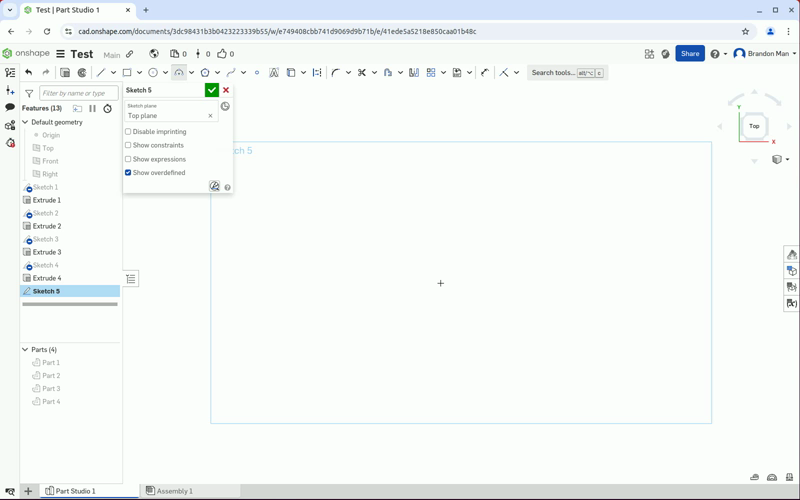
key_down(shift)
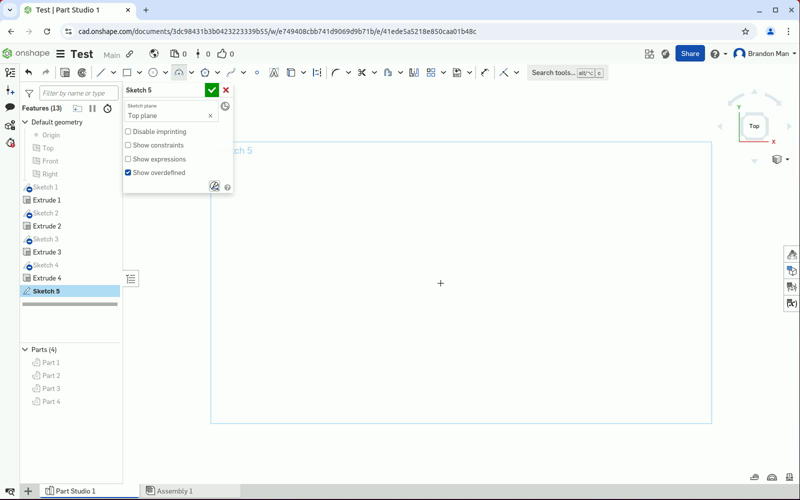
mouse_move(481, 282)
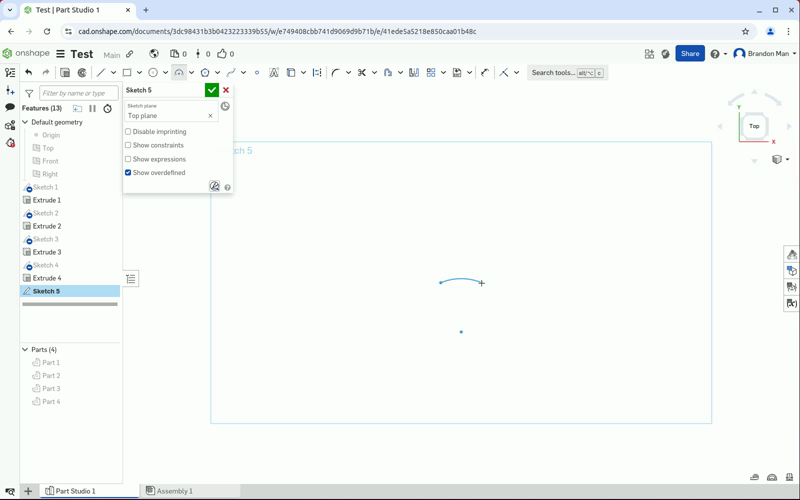
click(481, 282)
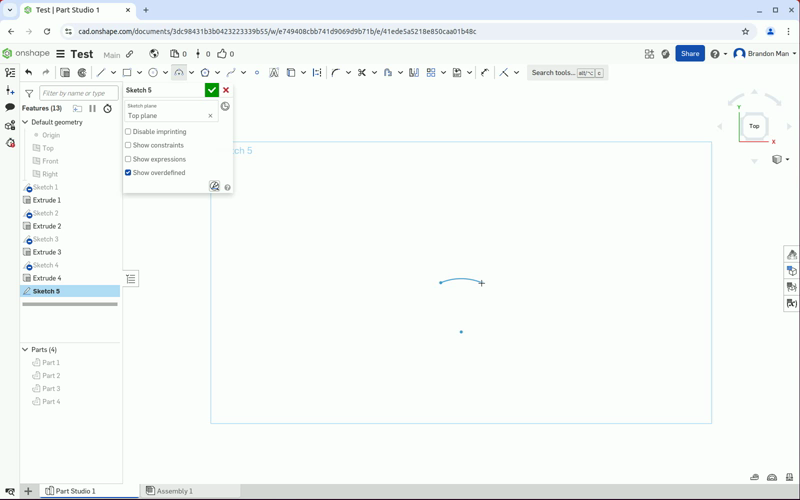
mouse_move(461, 303)
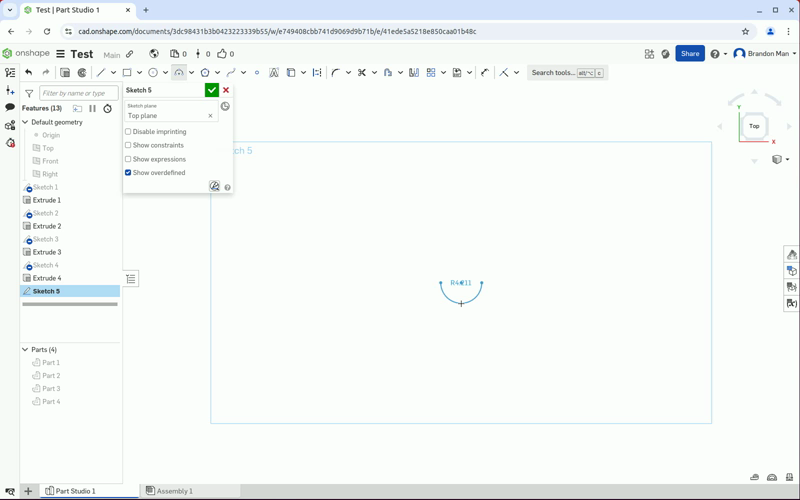
click(461, 303)
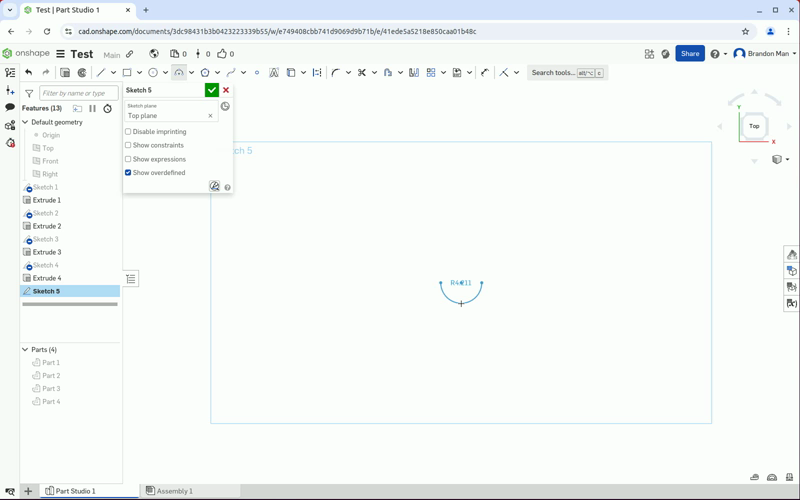
key_up(shift)
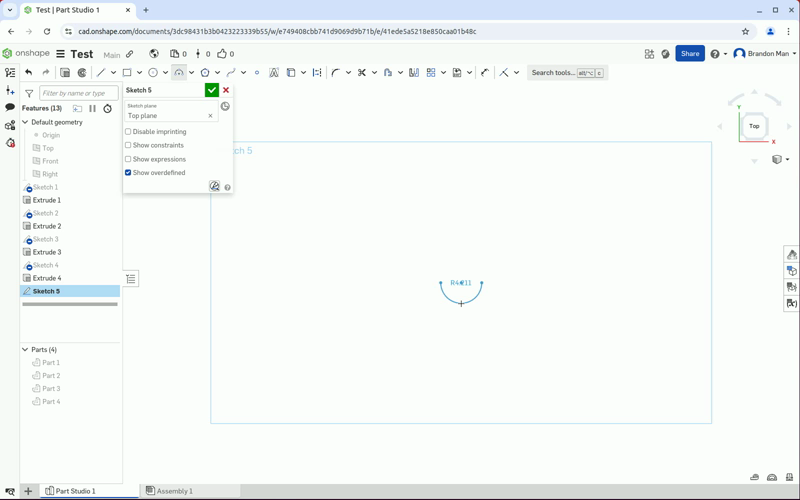
key(esc)
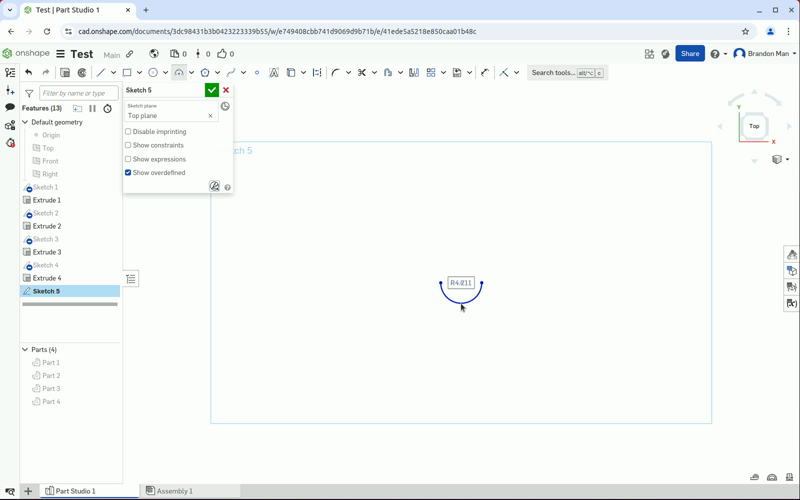
key(l)
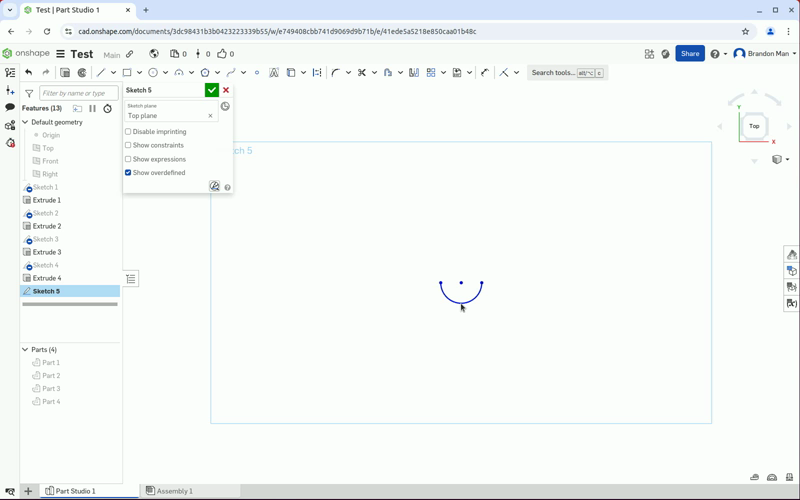
mouse_move(481, 282)
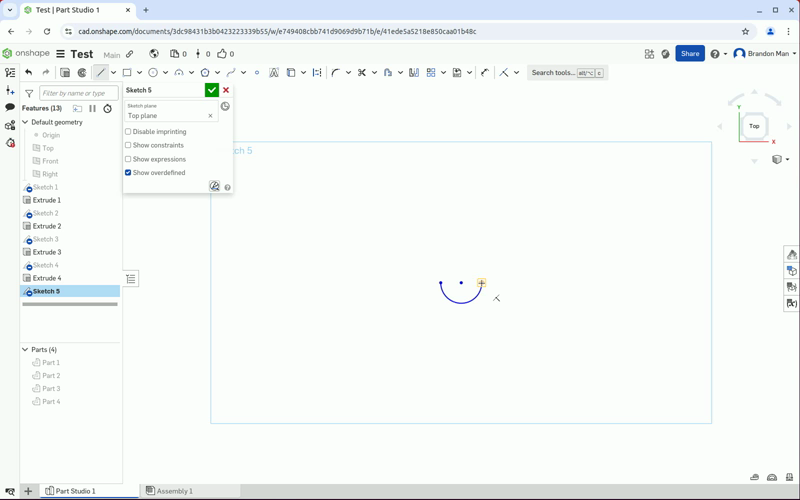
click(481, 282)
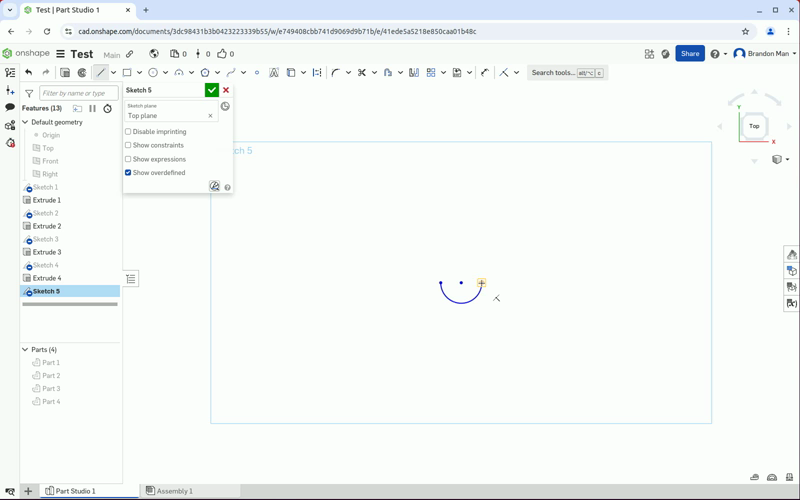
key_down(shift)
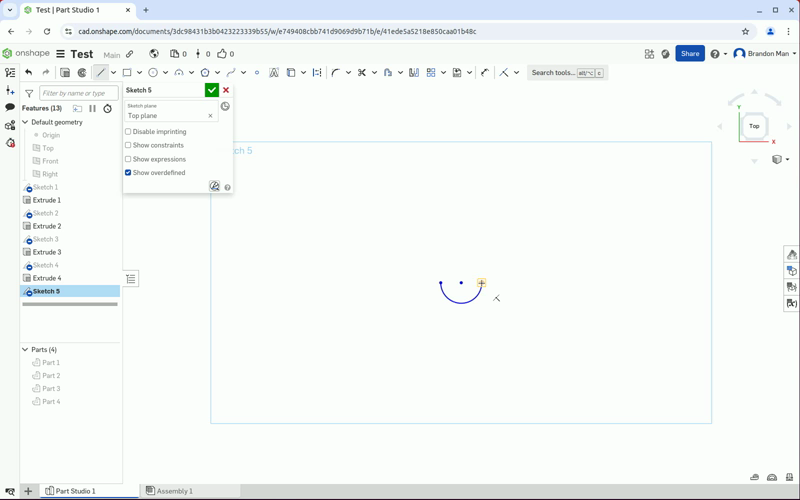
mouse_move(511, 282)
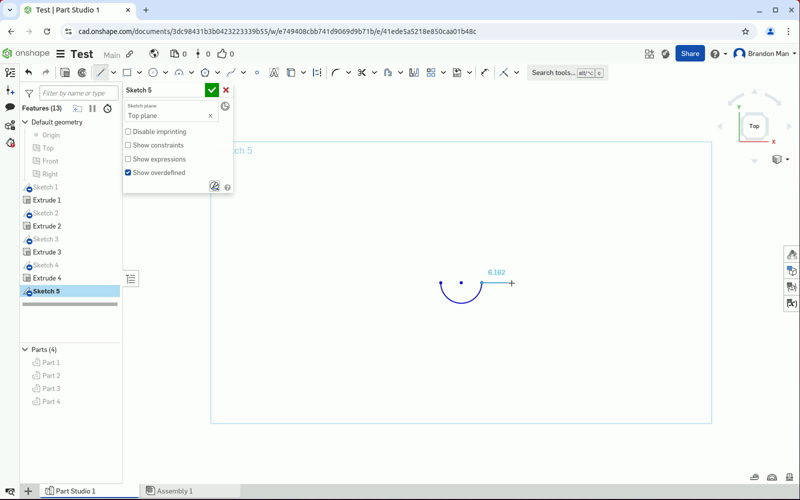
mouse_move(461, 282)
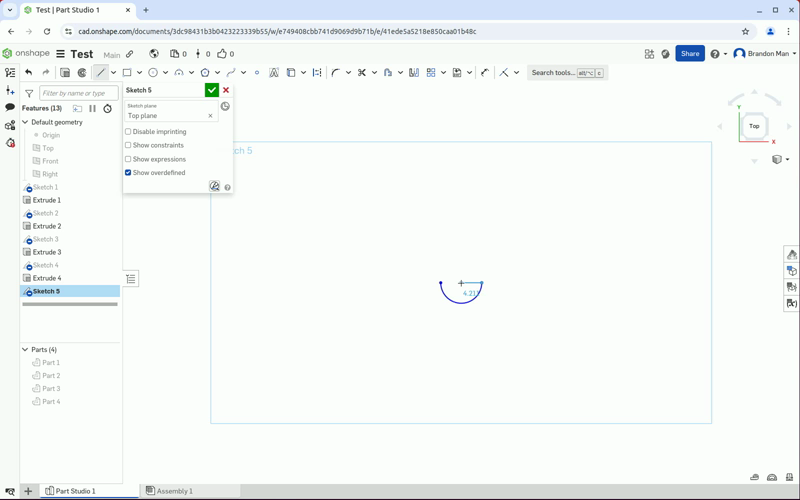
click(461, 282)
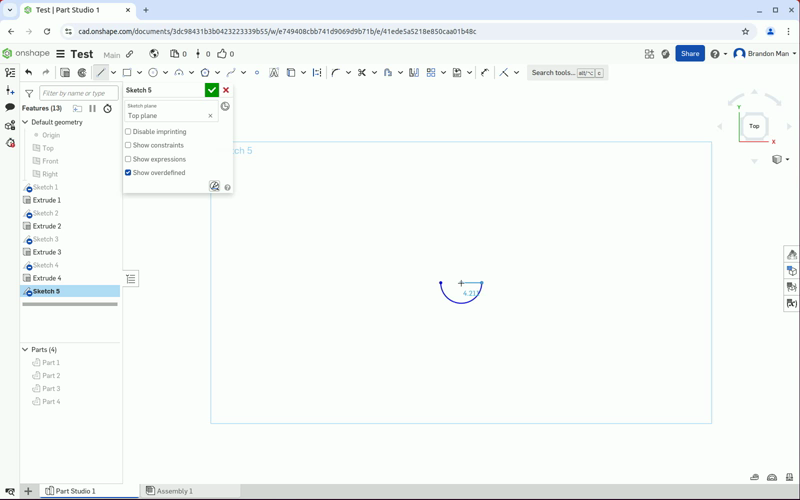
key_up(shift)
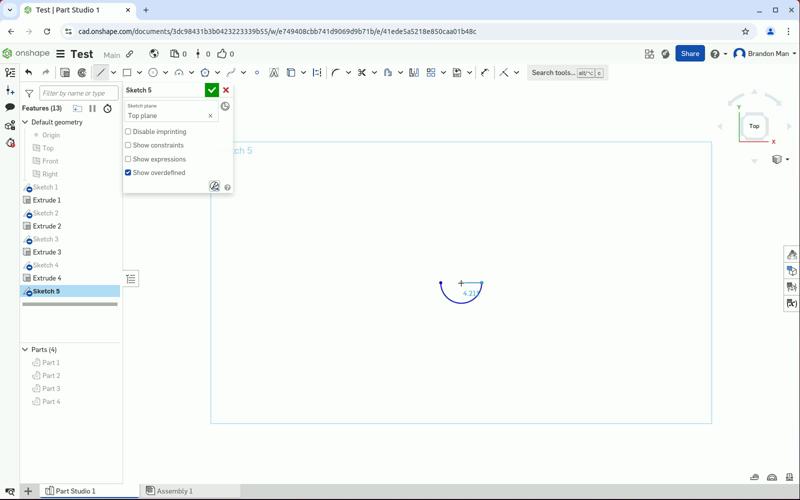
mouse_move(491, 282)
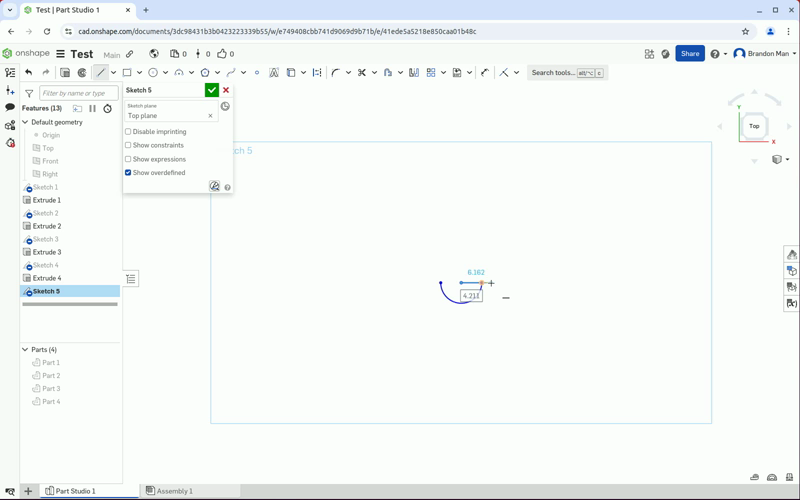
key_down(shift)
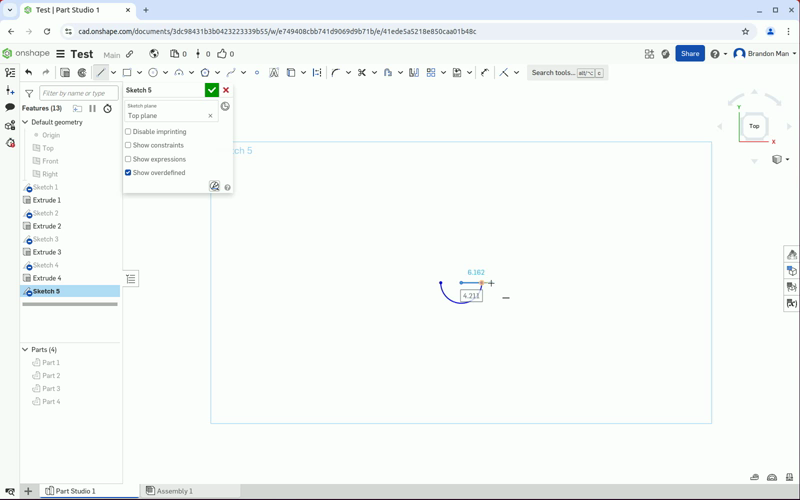
mouse_move(440, 282)
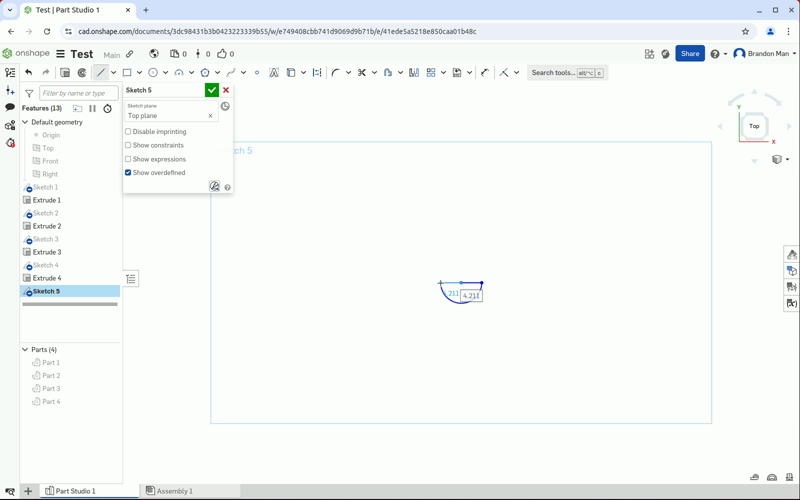
key_up(shift)
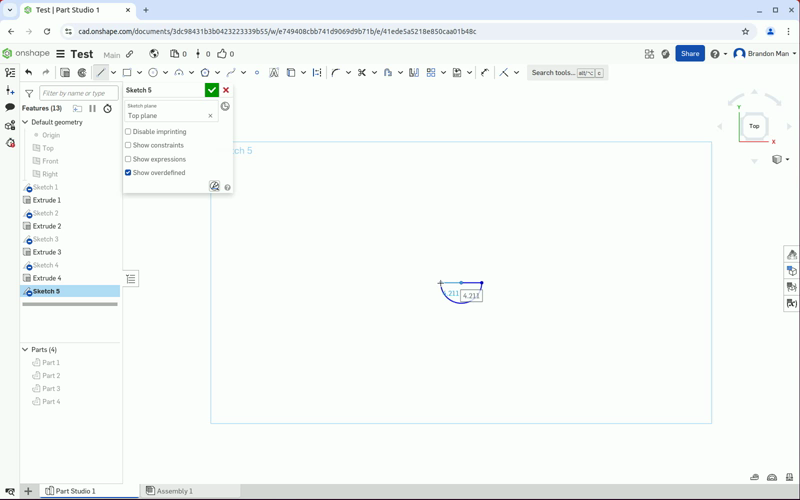
click(440, 282)
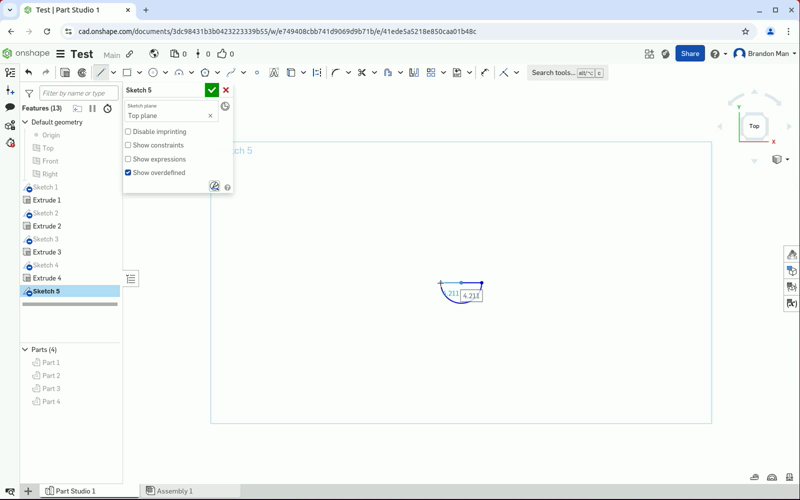
key(esc)
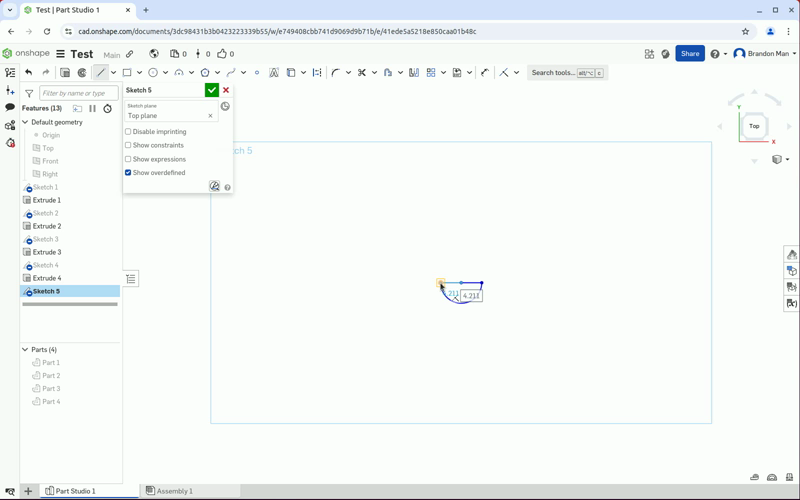
mouse_move(471, 298)
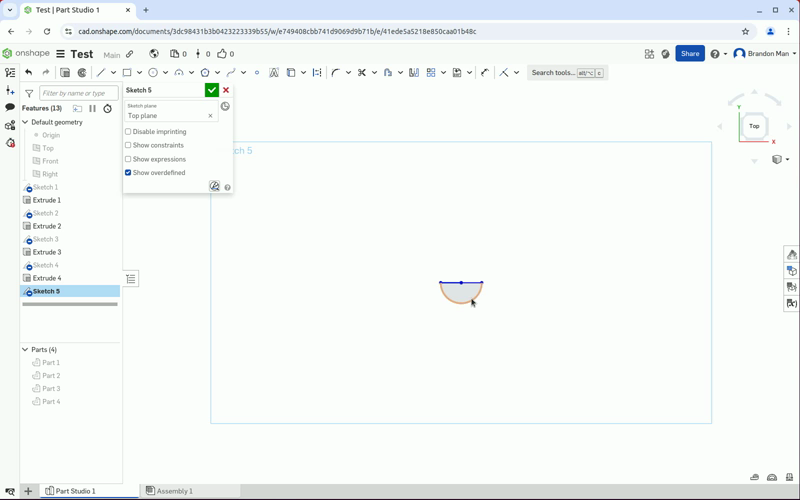
scroll(6)
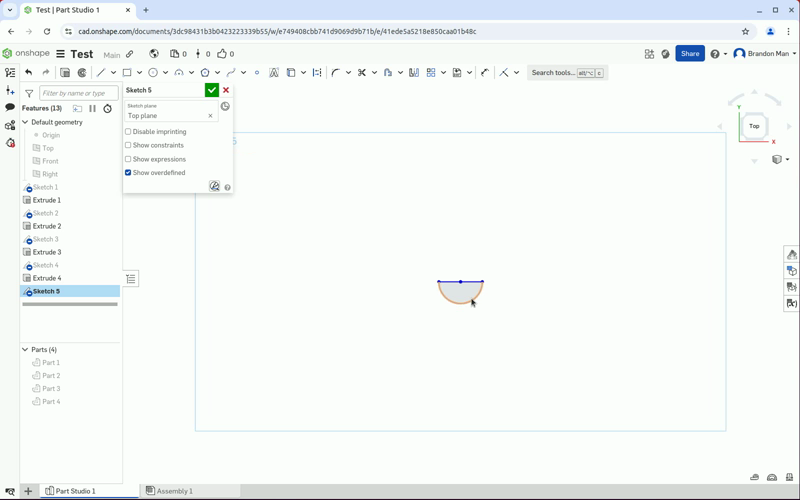
scroll(6)
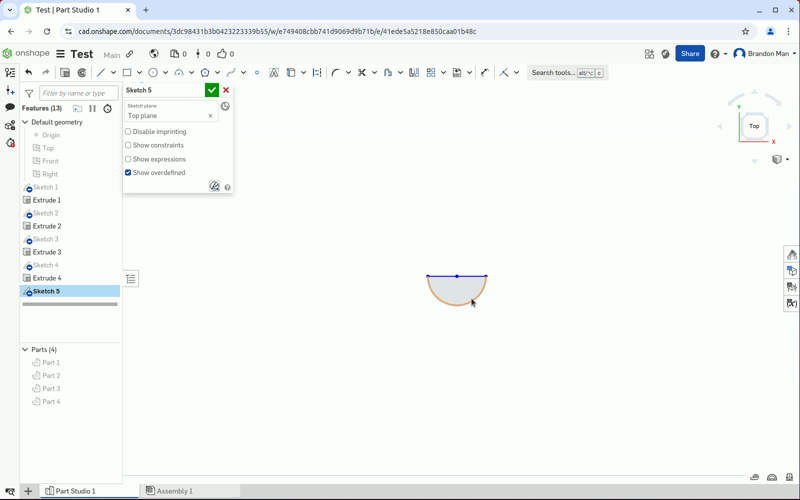
scroll(6)
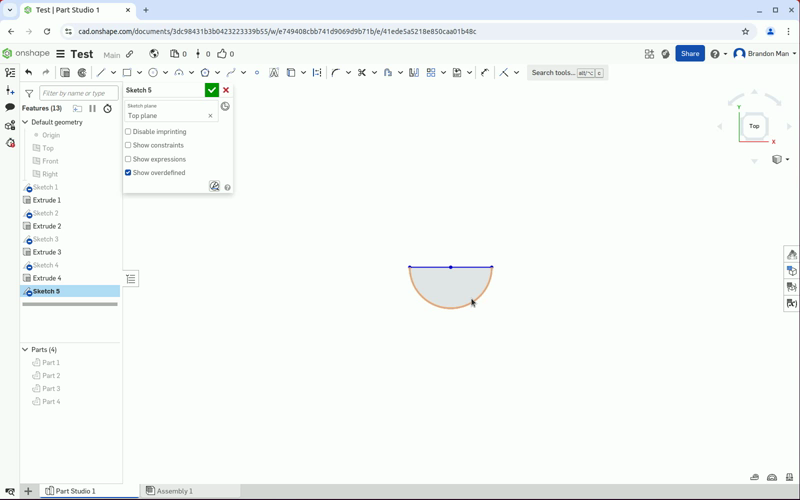
scroll(6)
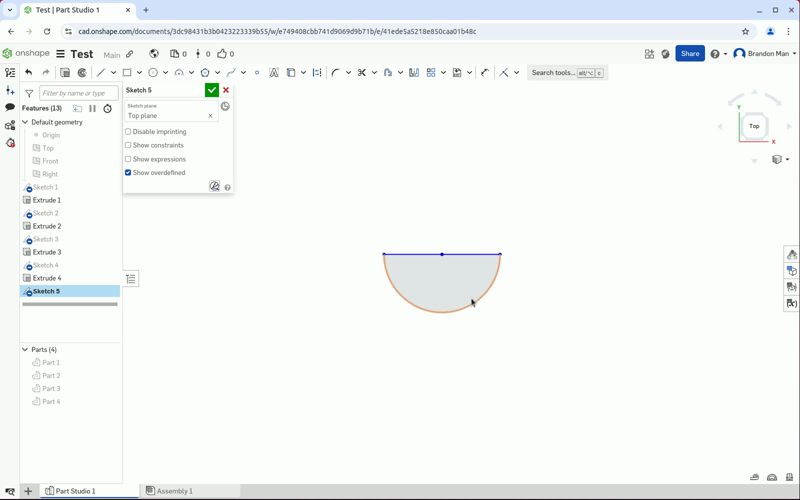
scroll(6)
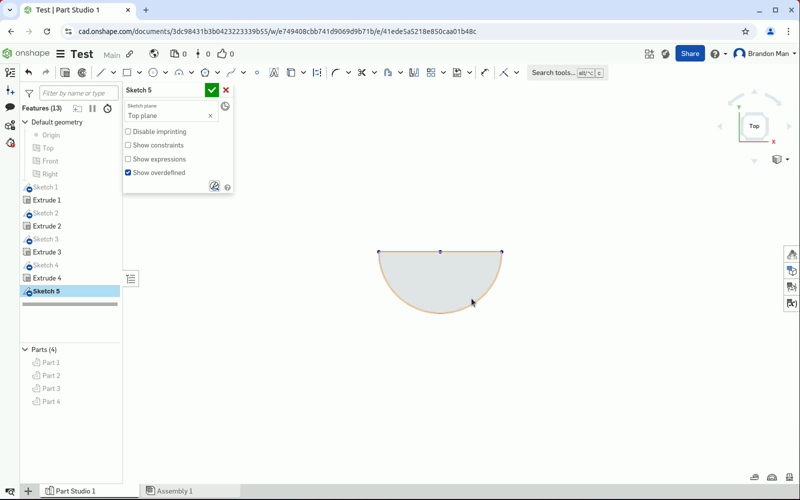
scroll(6)
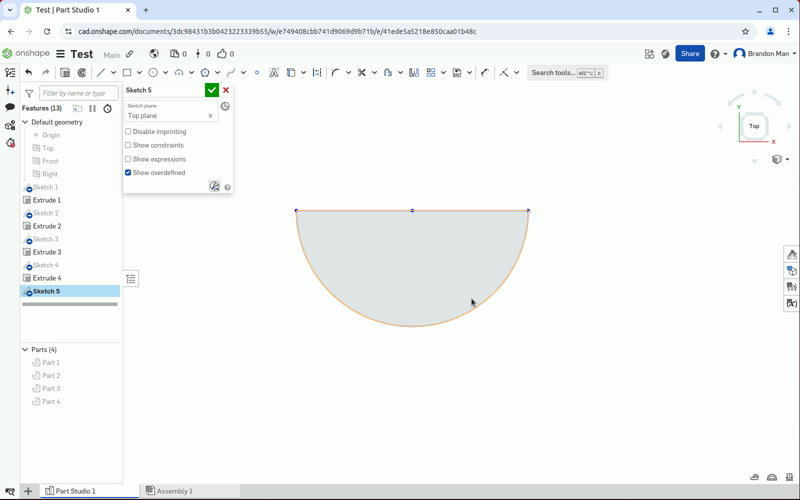
scroll(6)
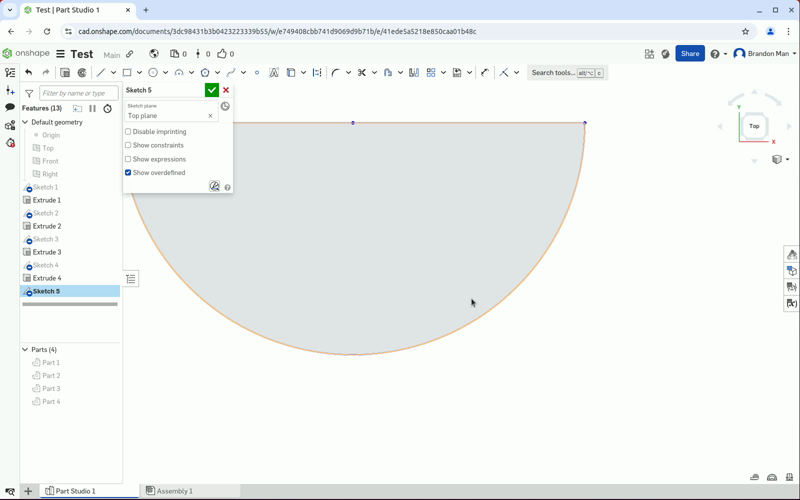
click(471, 298)
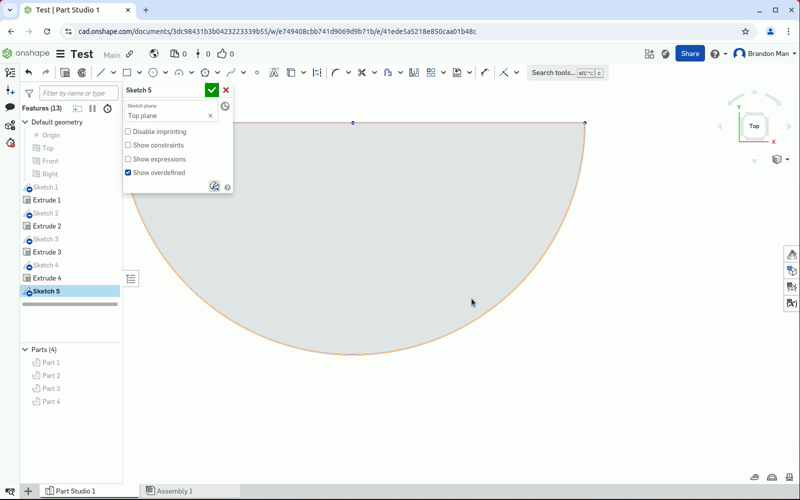
scroll(-6)
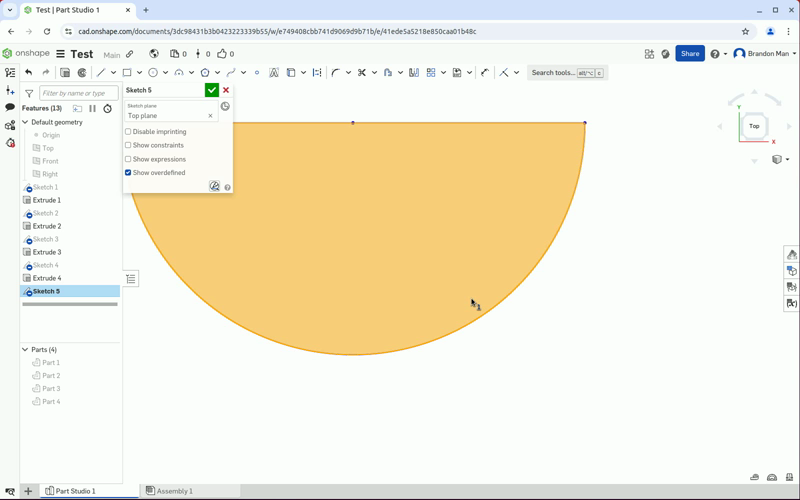
scroll(-6)
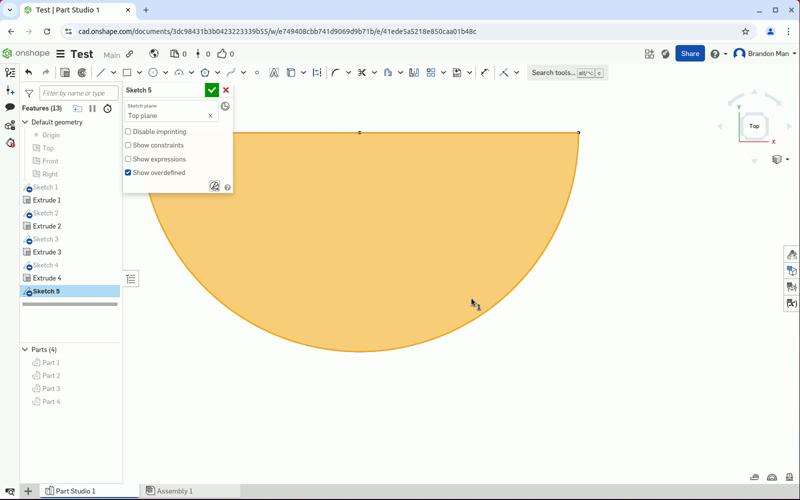
scroll(-6)
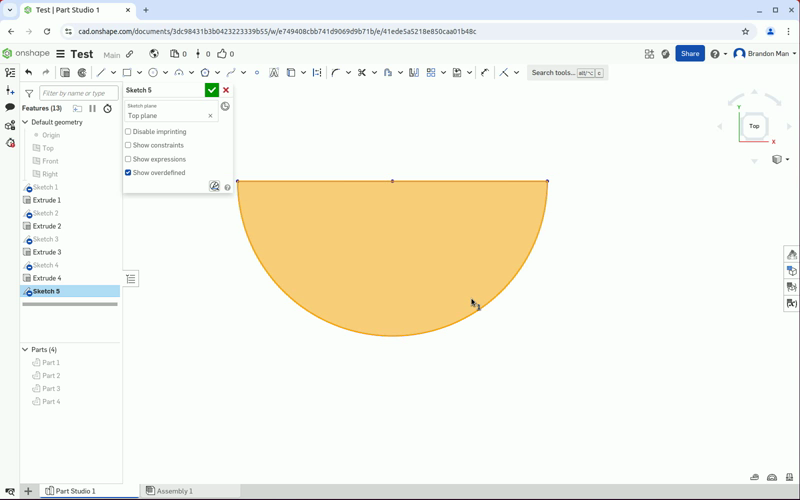
scroll(-6)
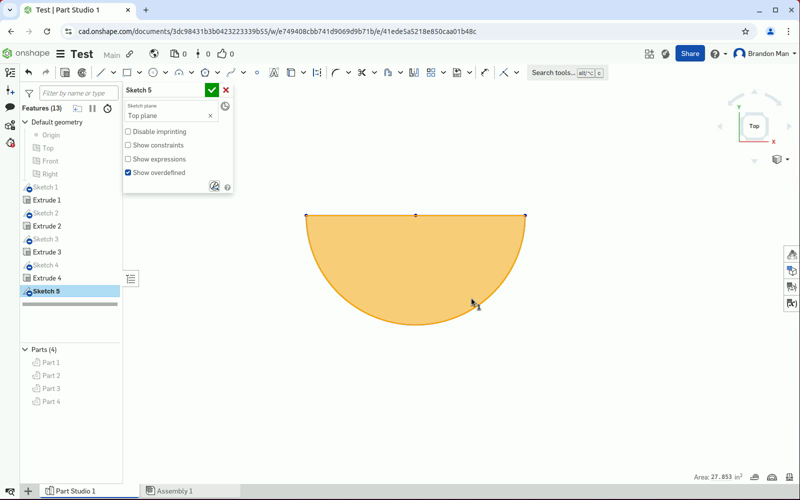
scroll(-6)
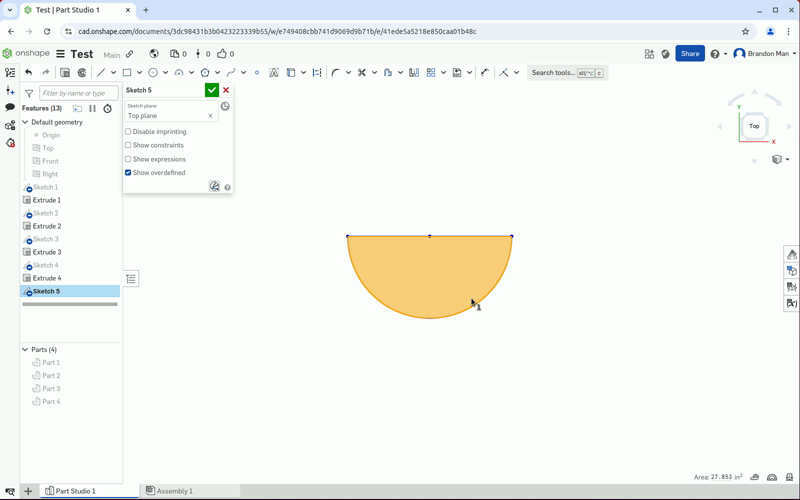
scroll(-6)
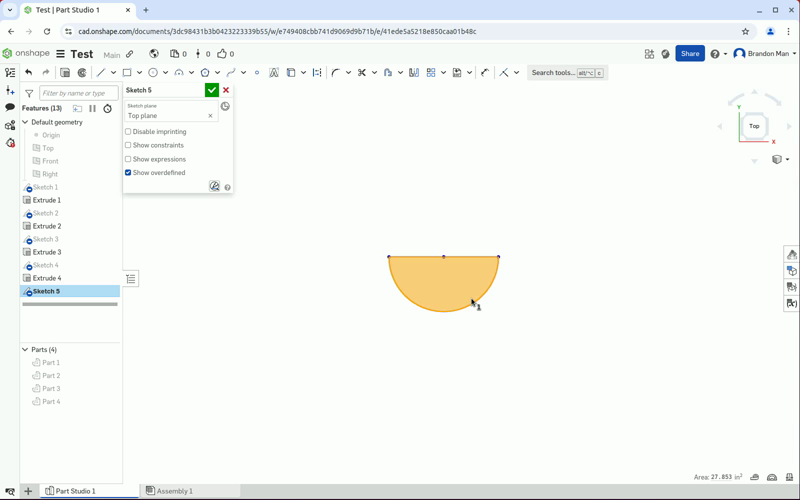
scroll(-6)
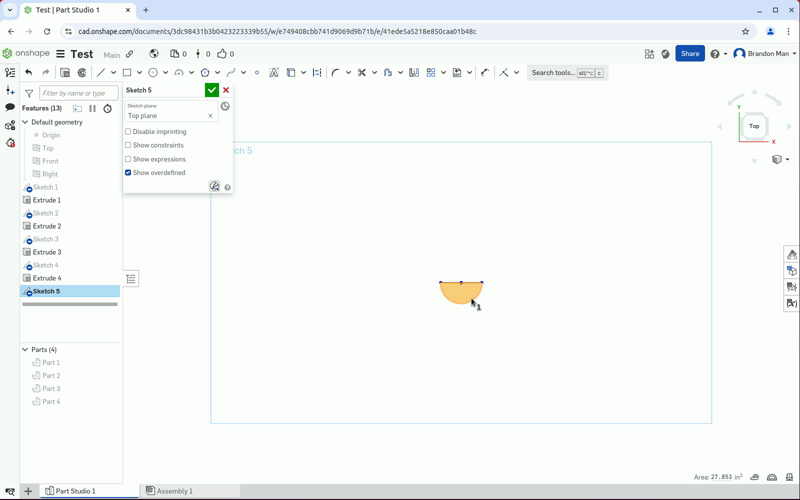
mouse_move(73, 352)
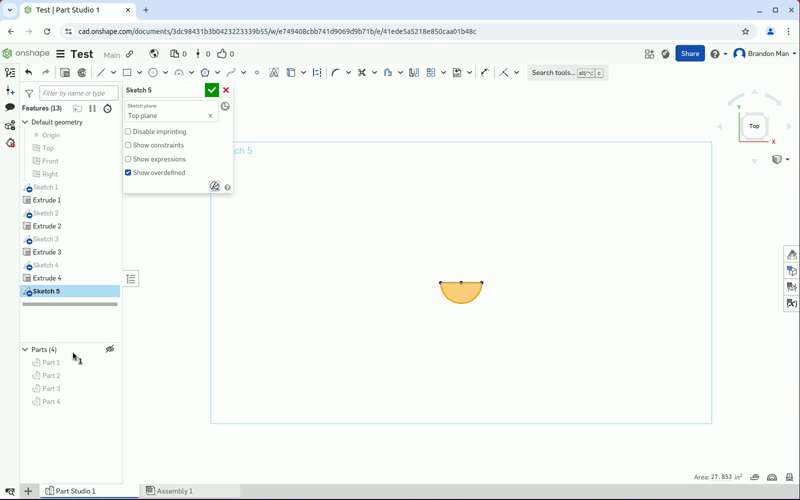
key(shift+y)
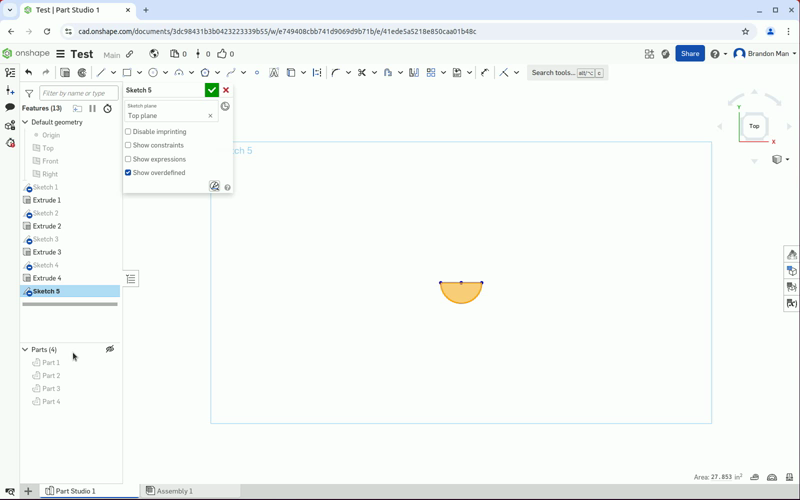
key(shift+e)
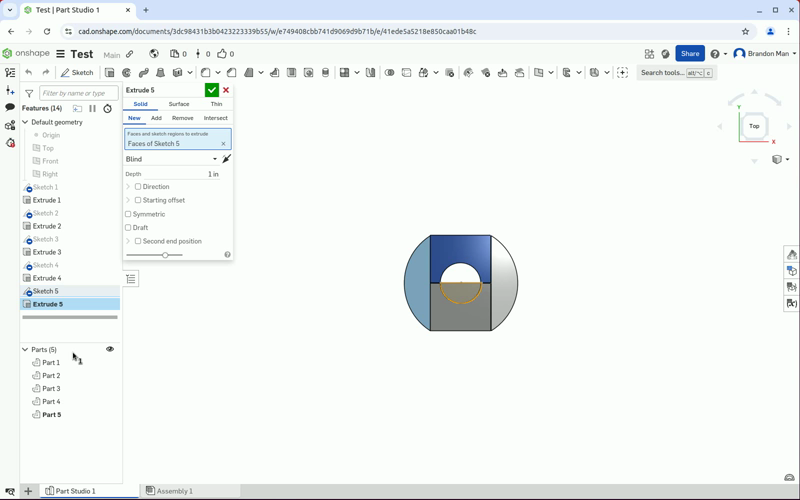
mouse_move(143, 106)
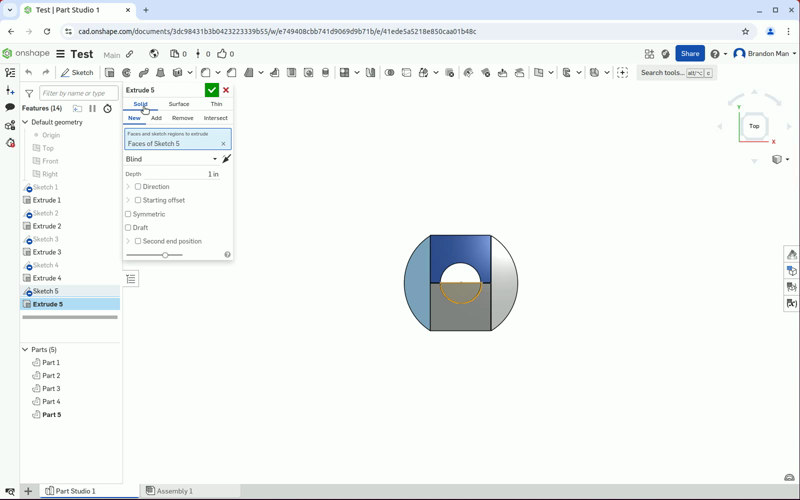
click(143, 106)
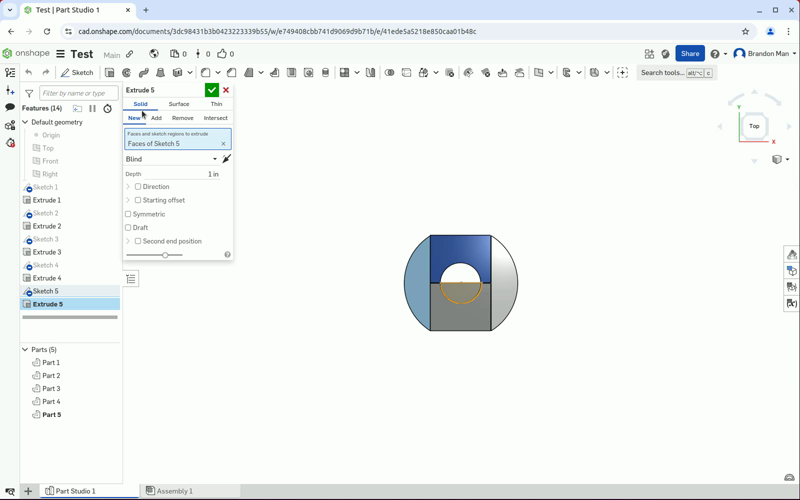
mouse_move(137, 120)
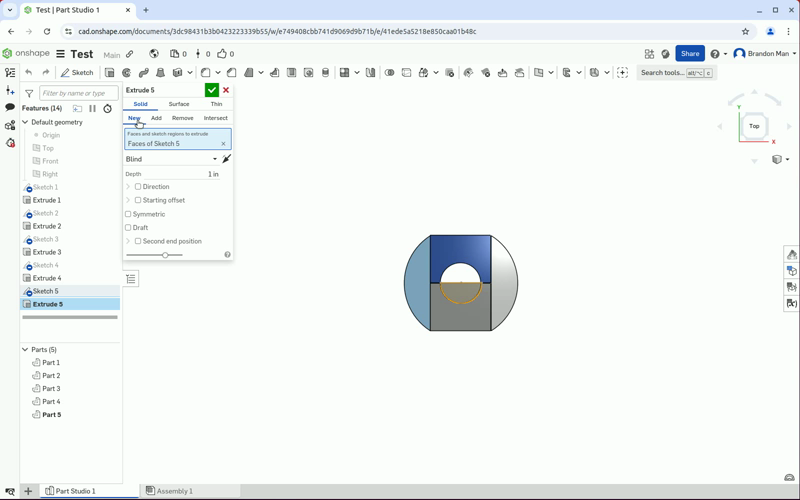
click(137, 120)
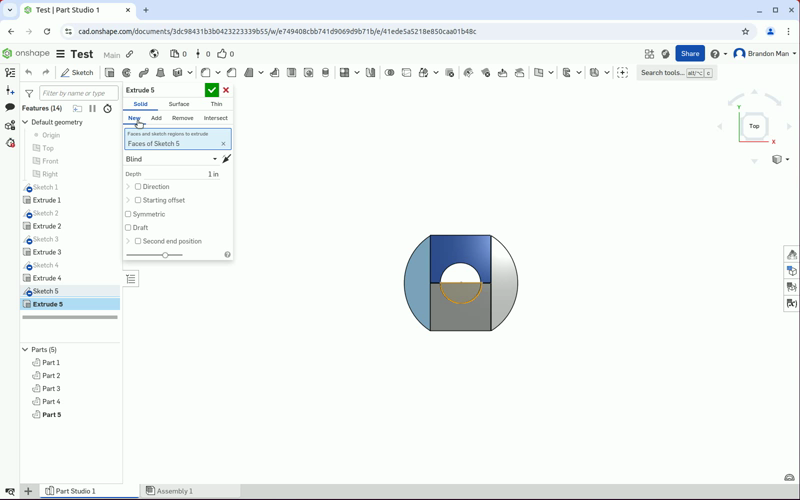
key(tab, 4)
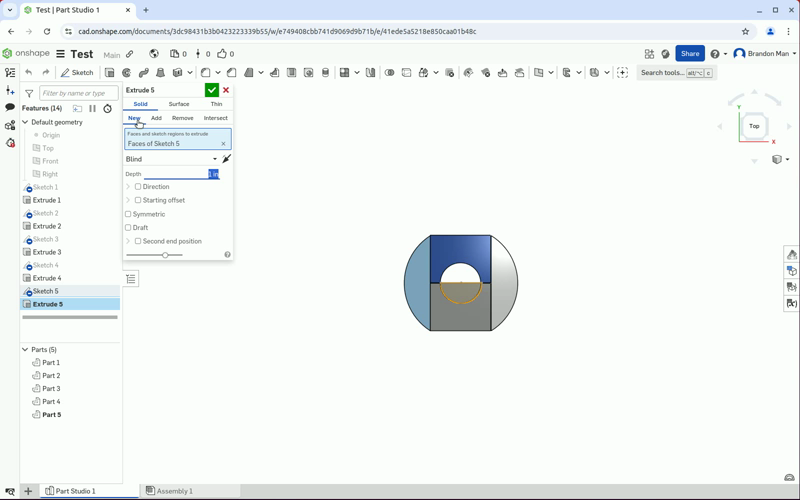
text(4.092)
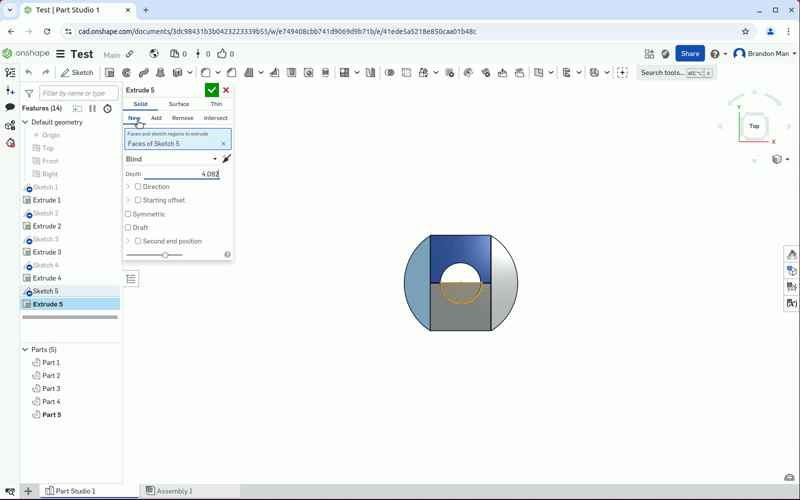
key(enter)
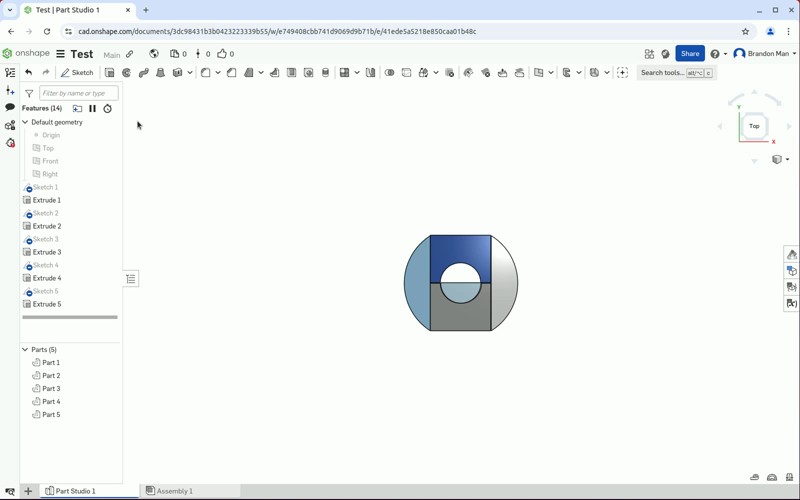
key(shift+h)
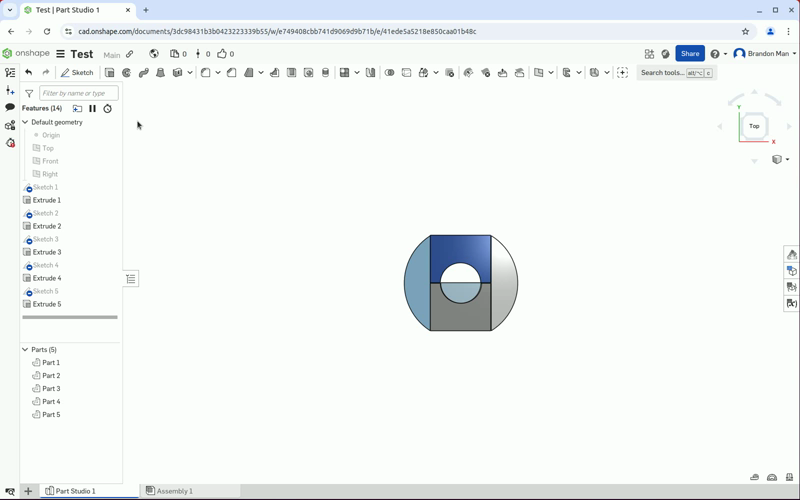
key(shift+h)
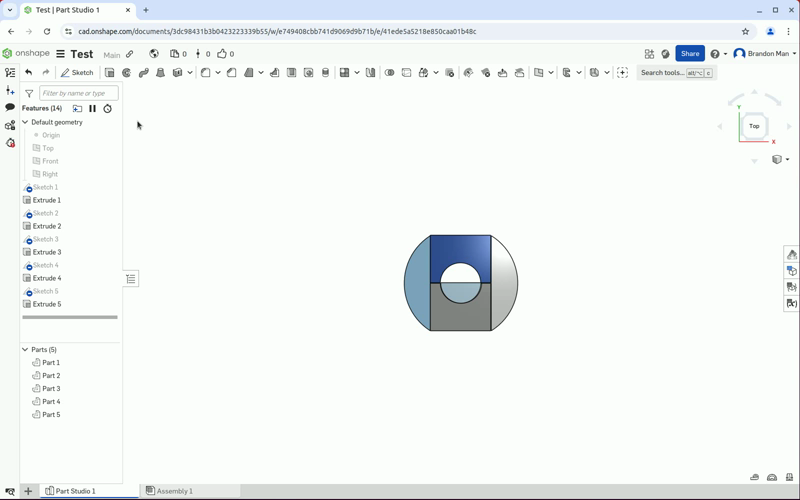
mouse_move(73, 189)
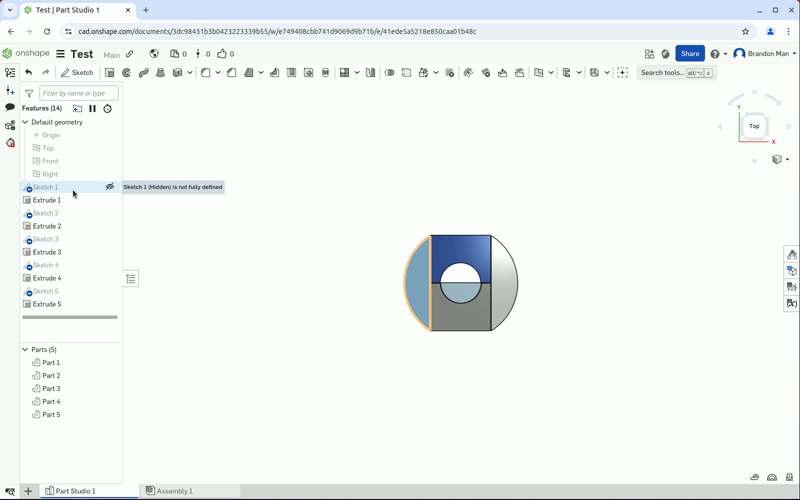
click(73, 189)
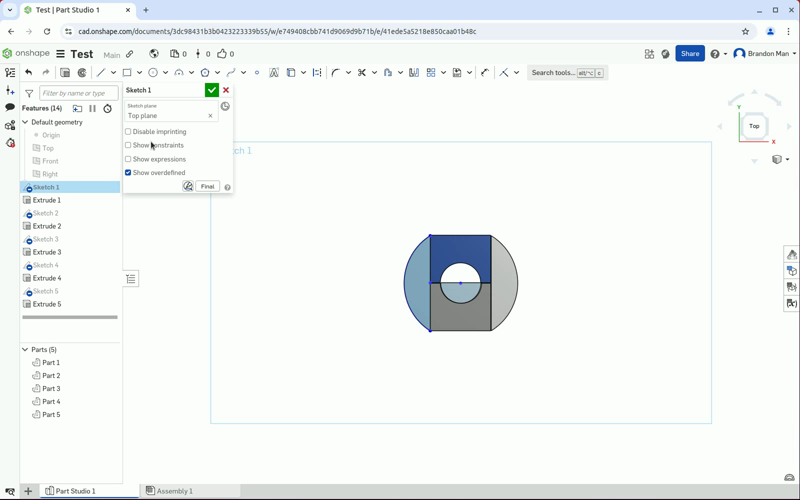
mouse_move(229, 92)
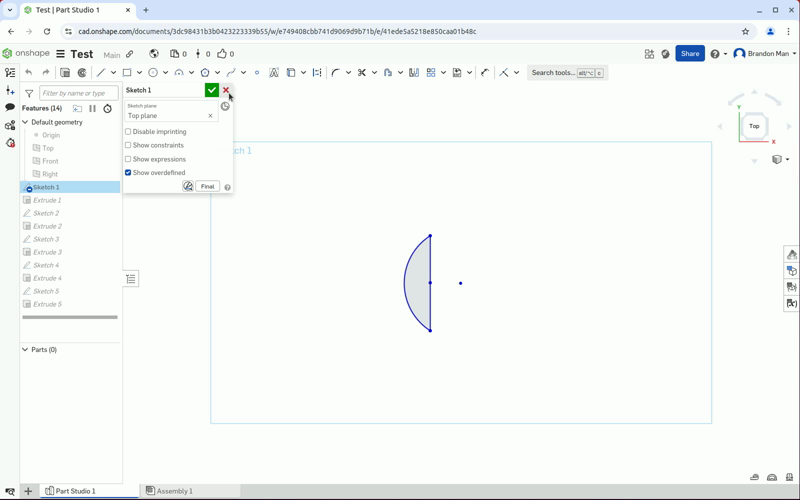
click(229, 92)
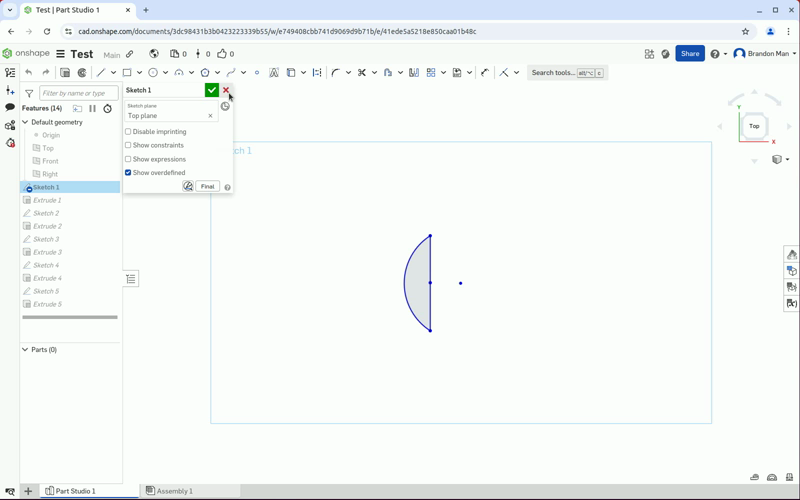
key(shift+s)
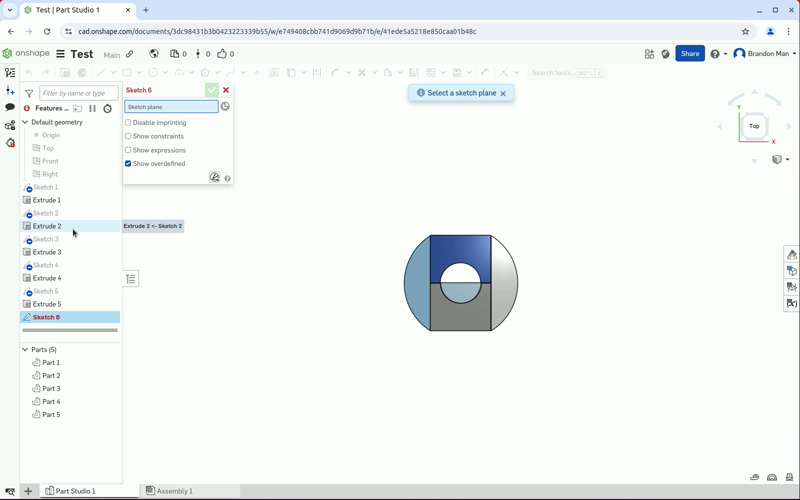
scroll(3)
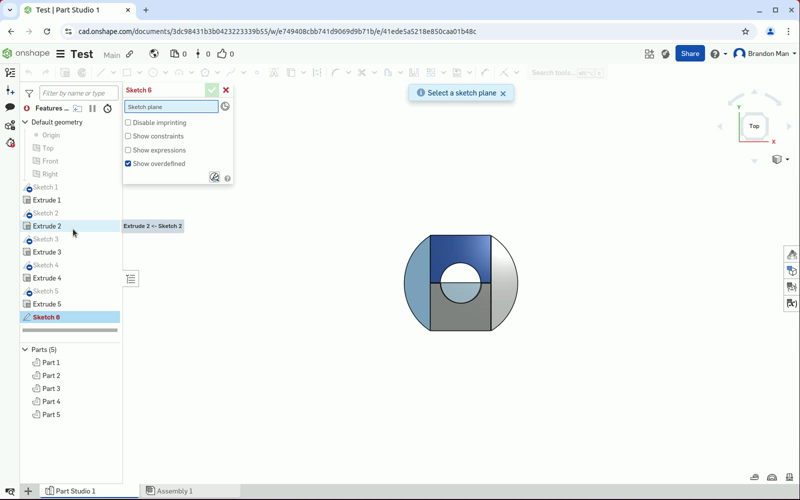
mouse_move(73, 150)
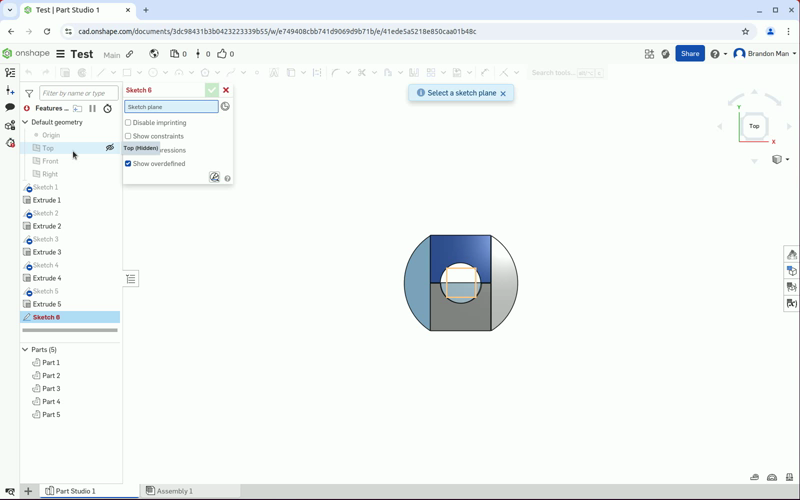
click(73, 150)
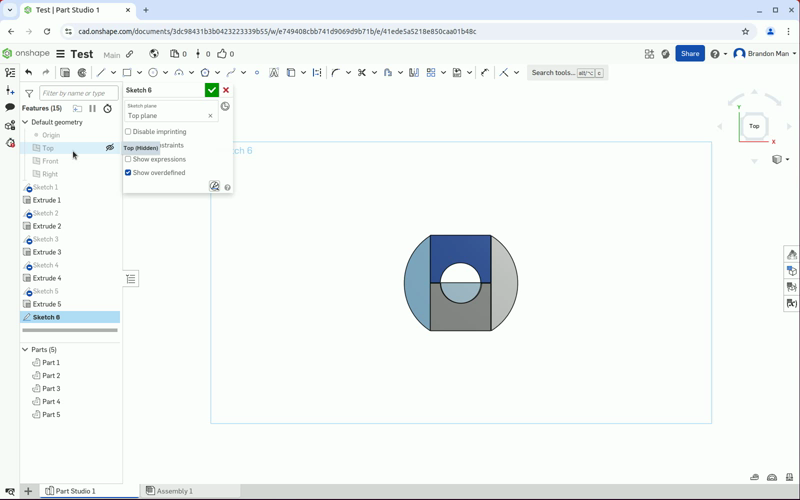
mouse_move(73, 352)
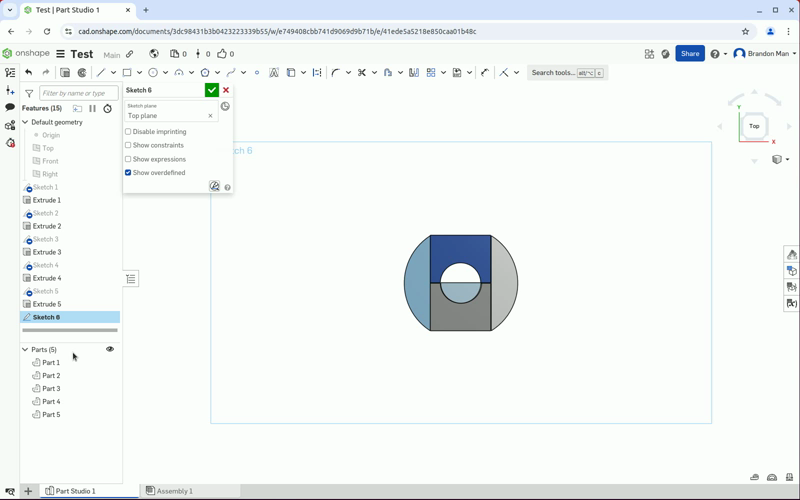
key(y)
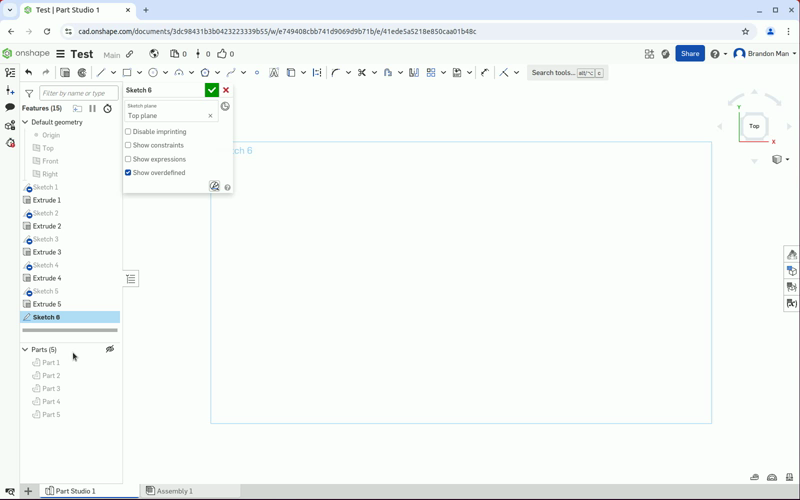
key(l)
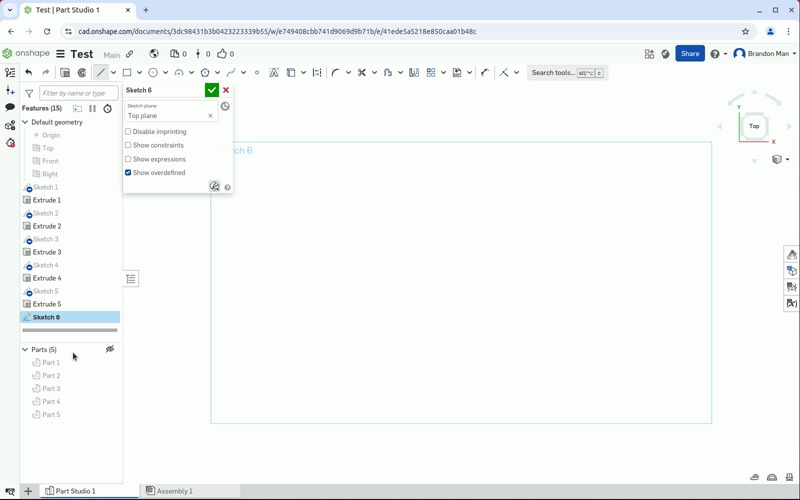
key_down(shift)
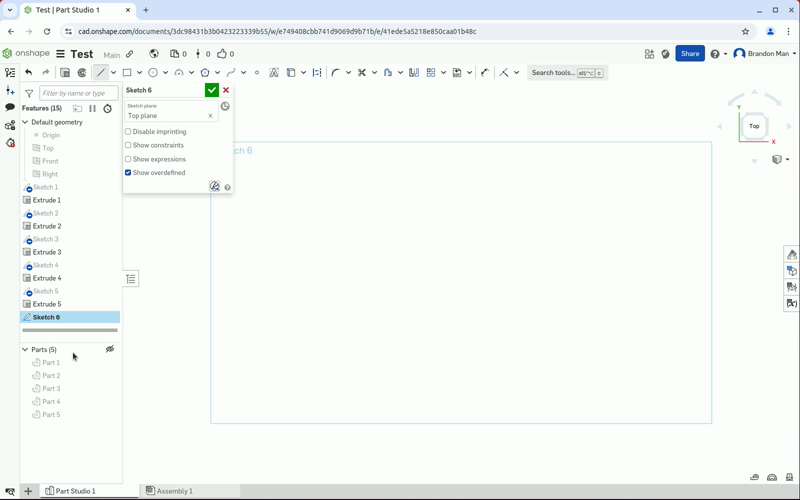
mouse_move(440, 282)
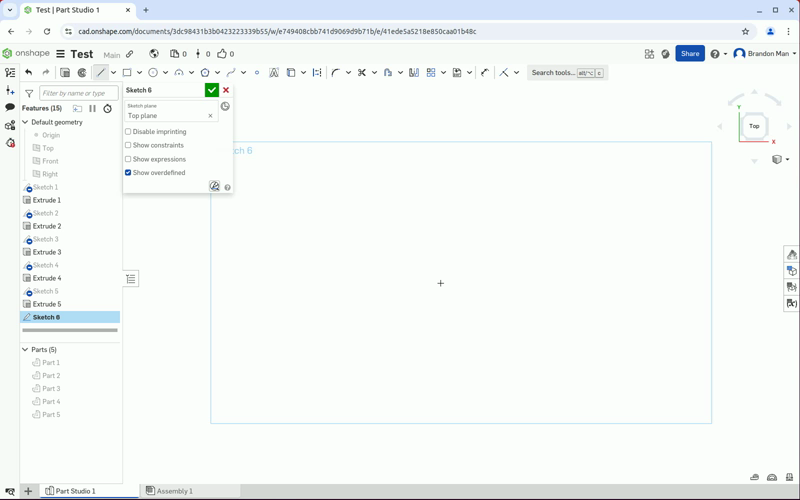
click(440, 282)
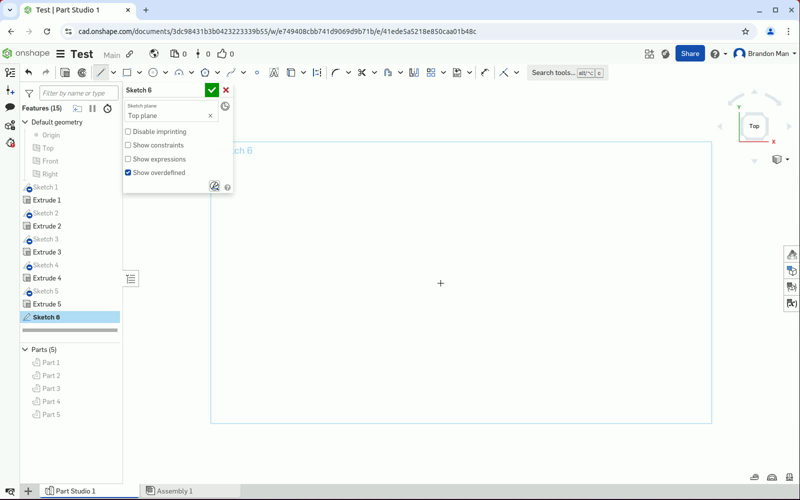
key_up(shift)
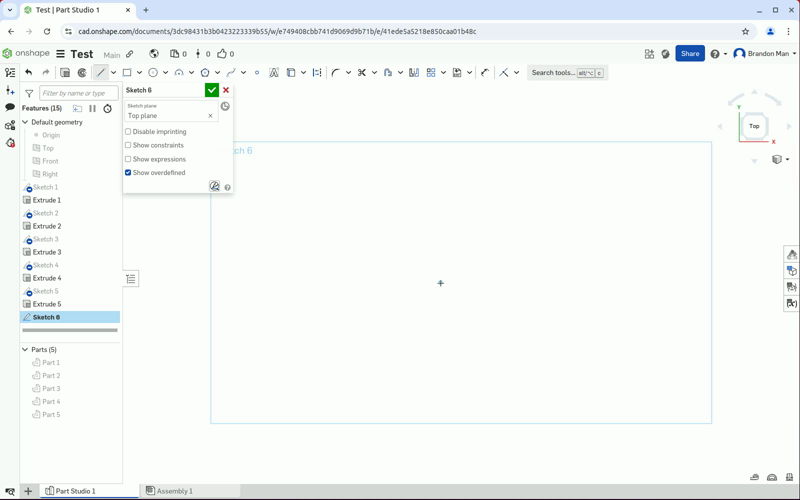
key_down(shift)
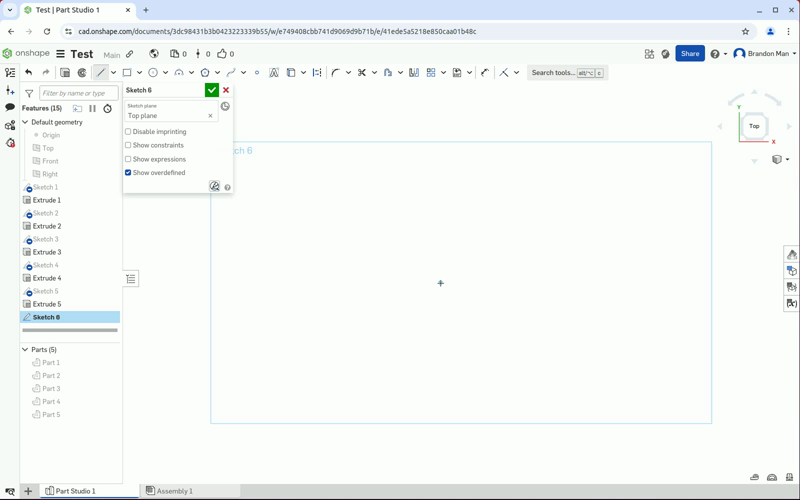
mouse_move(470, 282)
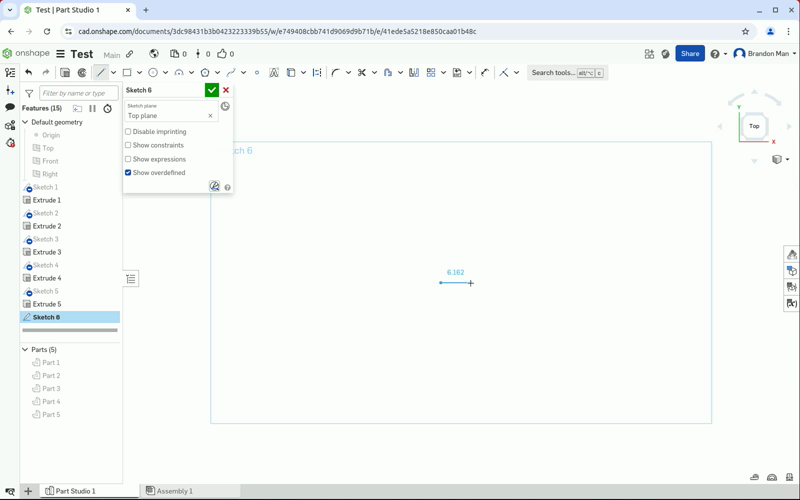
mouse_move(461, 282)
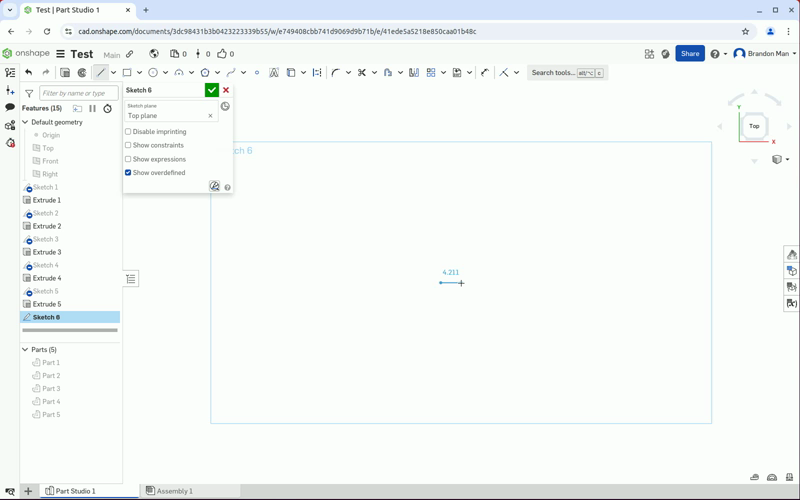
click(461, 282)
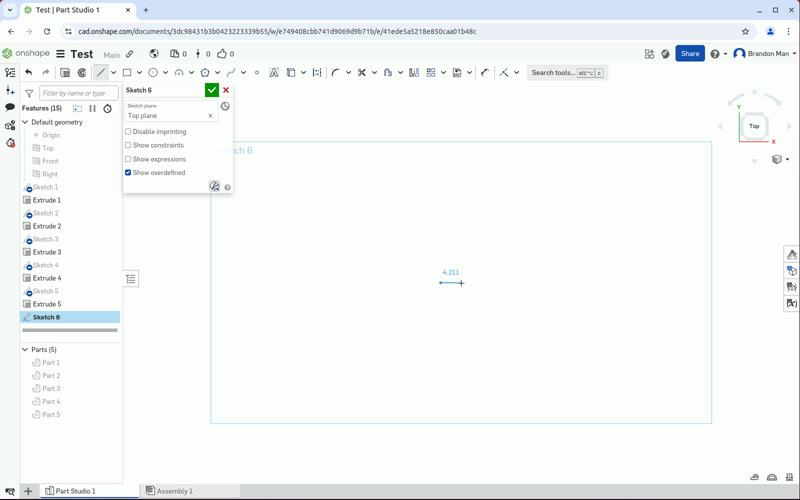
key_up(shift)
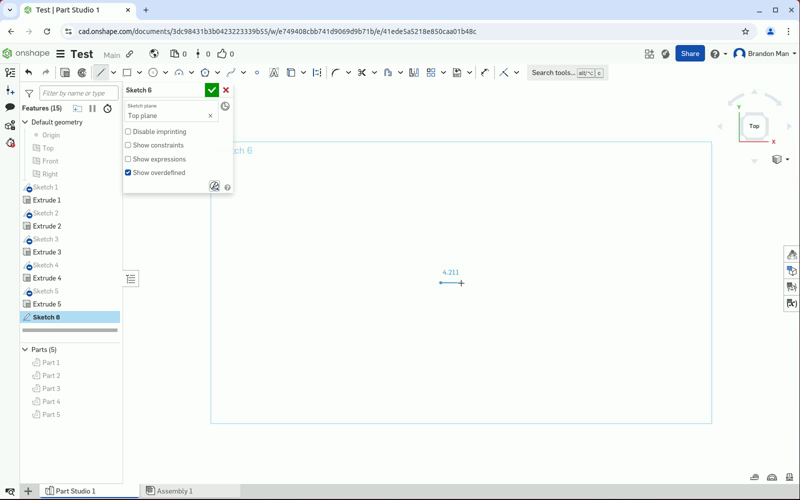
key_down(shift)
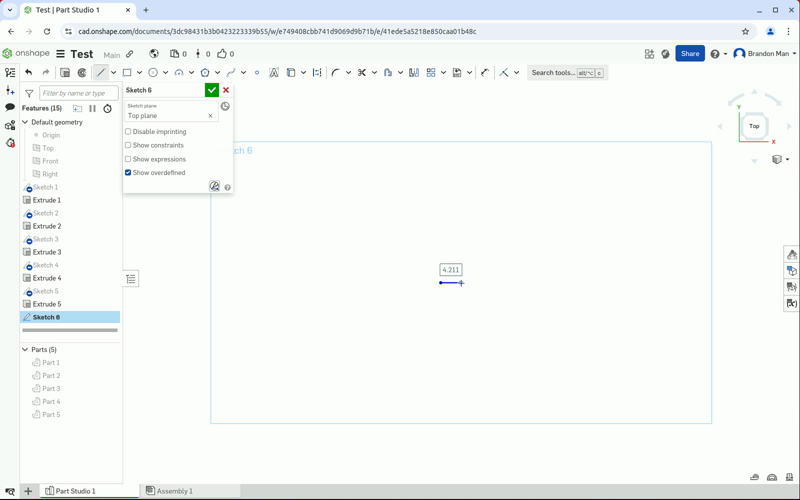
mouse_move(491, 282)
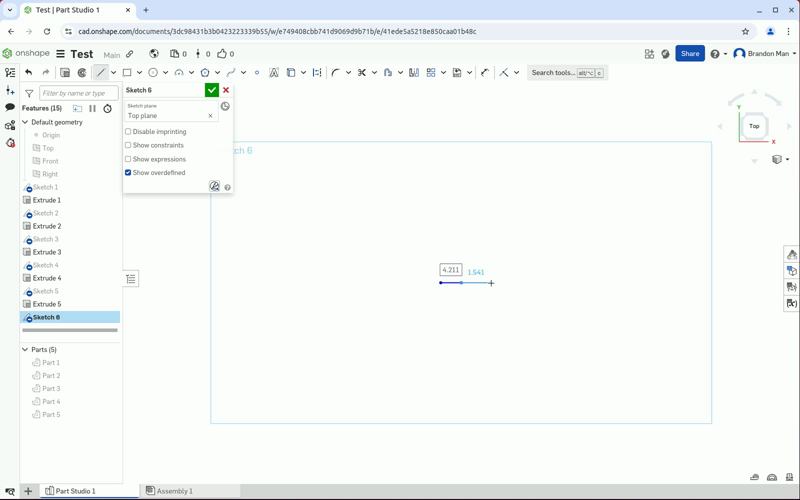
mouse_move(481, 282)
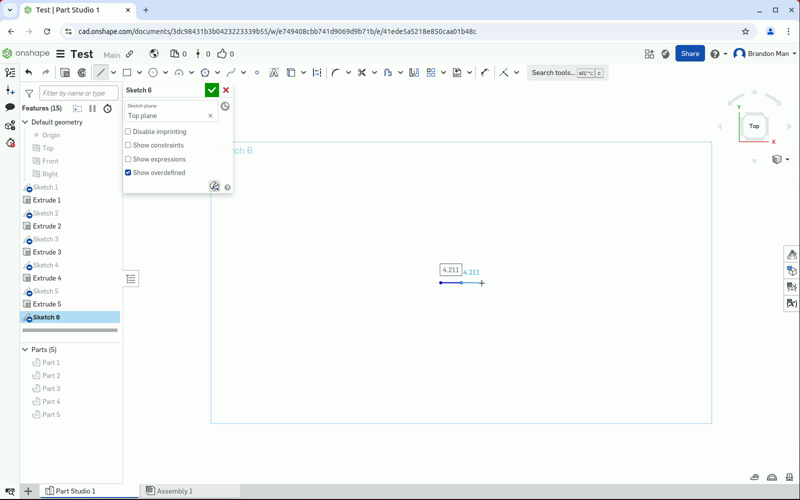
click(481, 282)
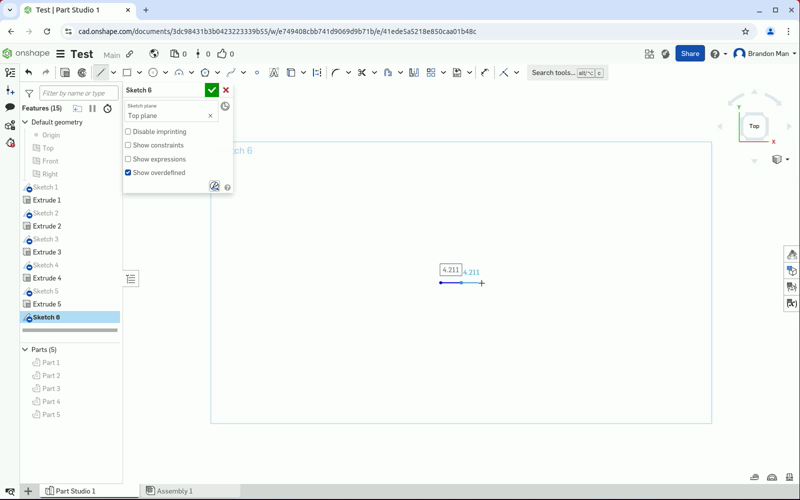
key_up(shift)
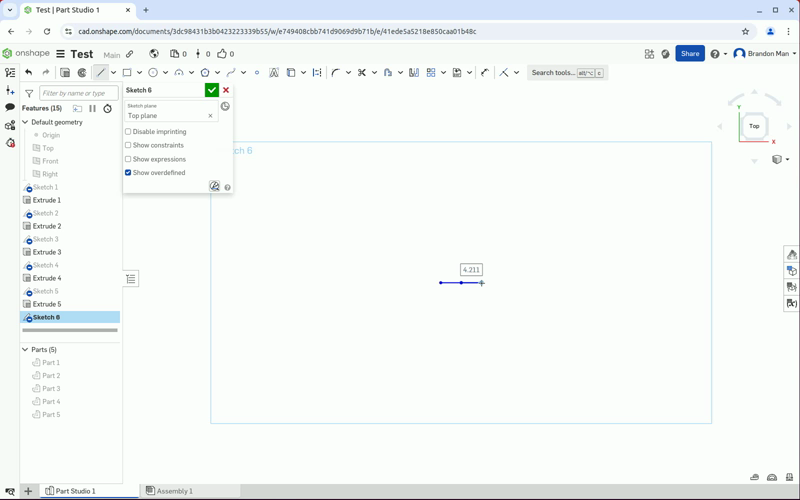
key(esc)
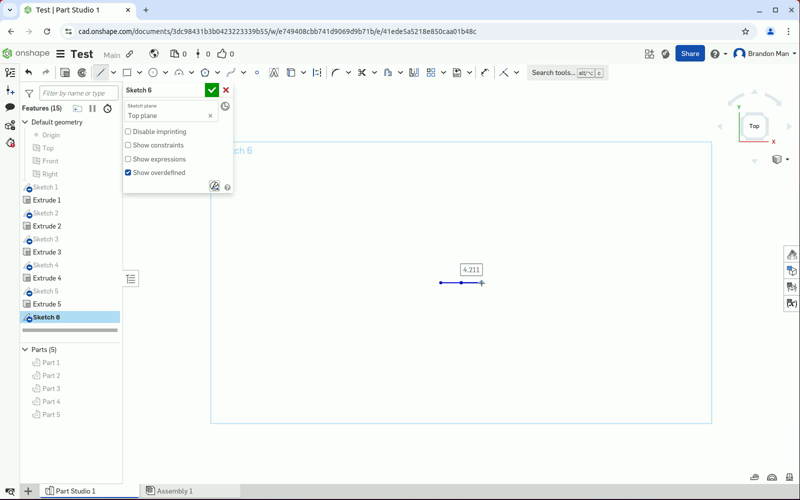
key(a)
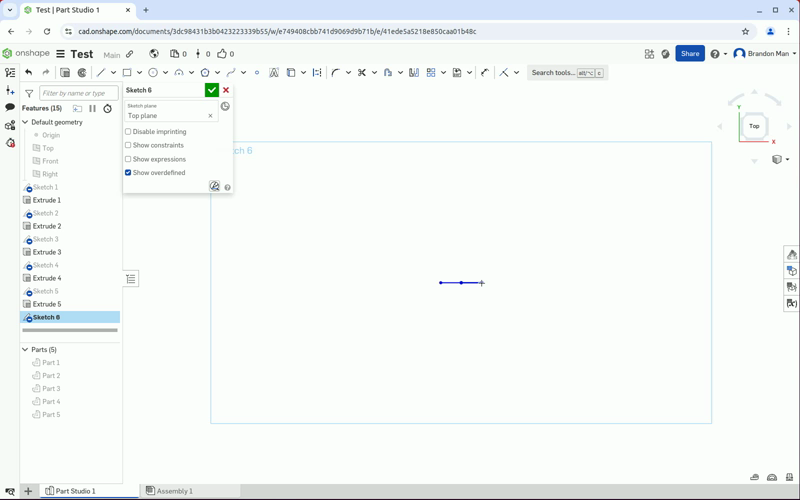
mouse_move(481, 282)
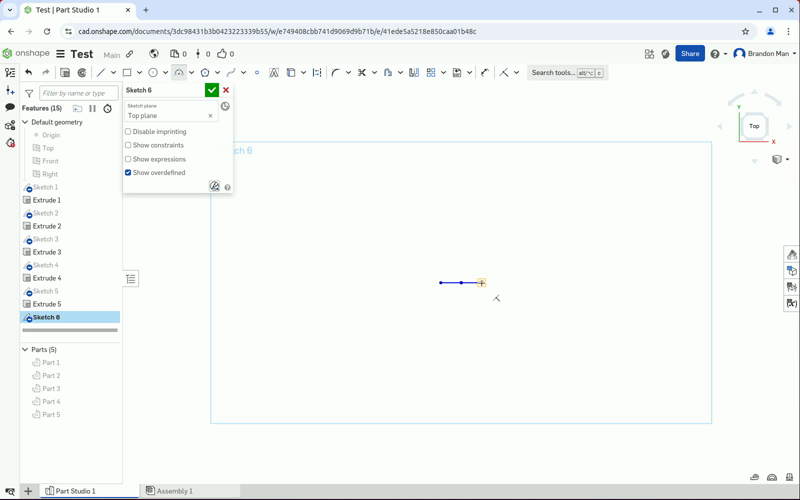
click(481, 282)
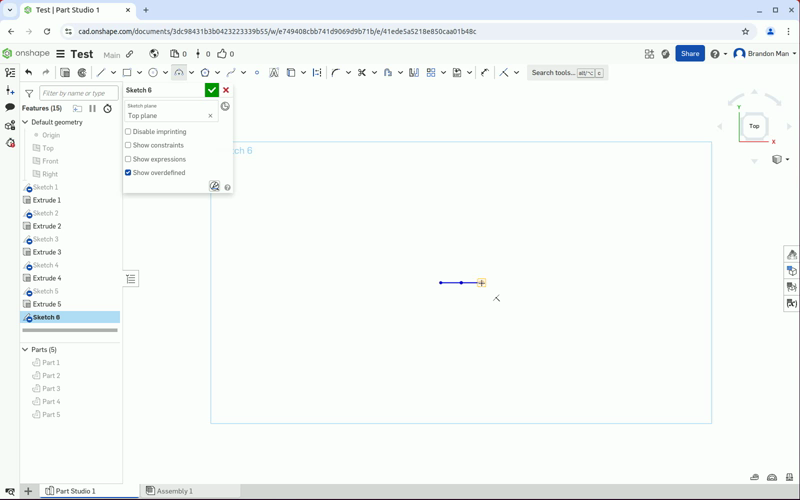
mouse_move(440, 282)
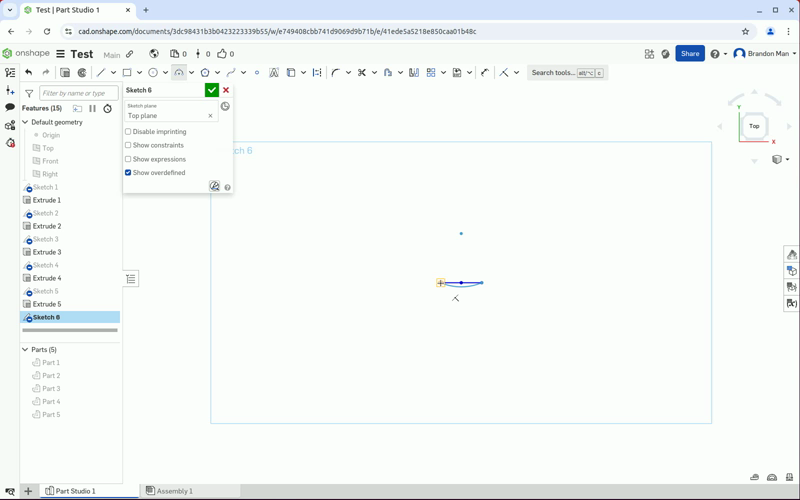
click(440, 282)
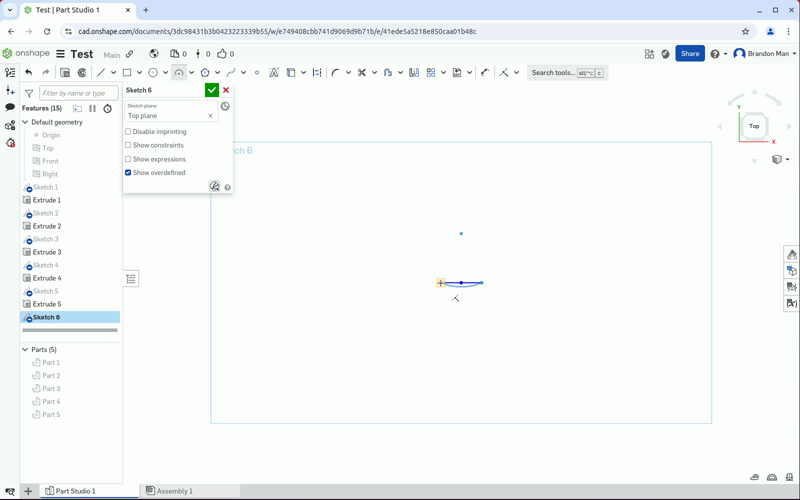
key_down(shift)
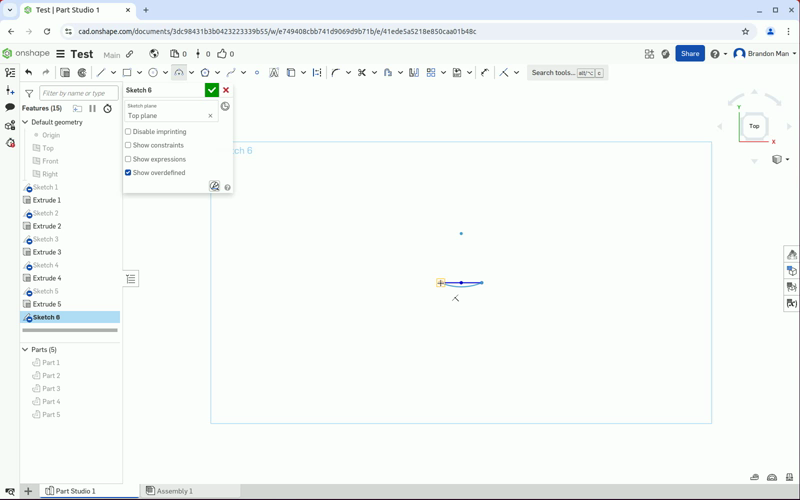
mouse_move(461, 262)
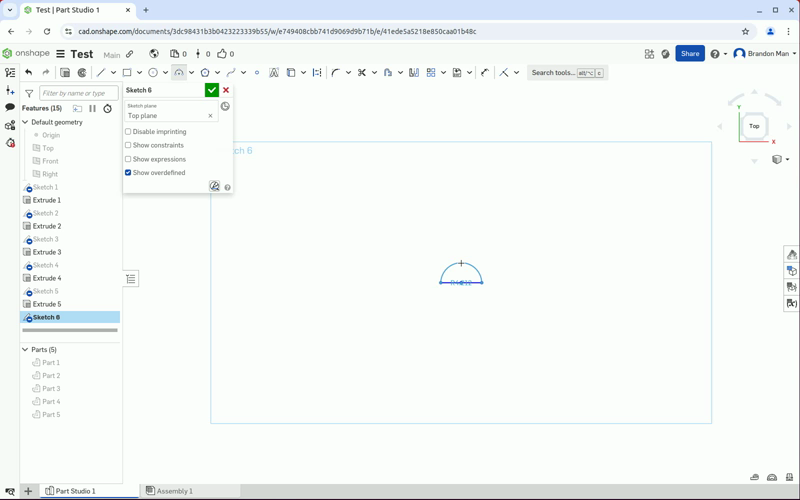
click(461, 262)
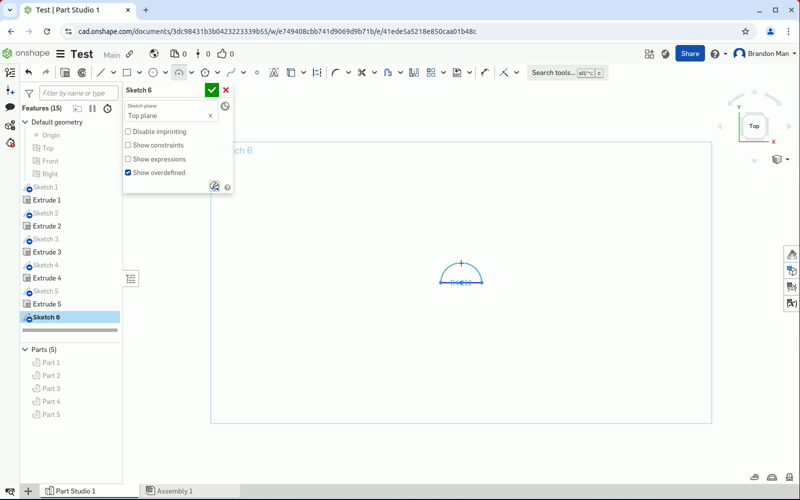
key_up(shift)
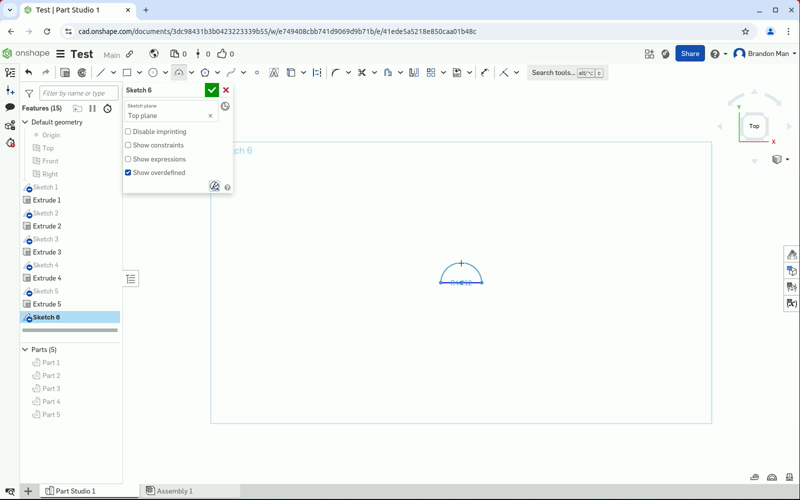
key(esc)
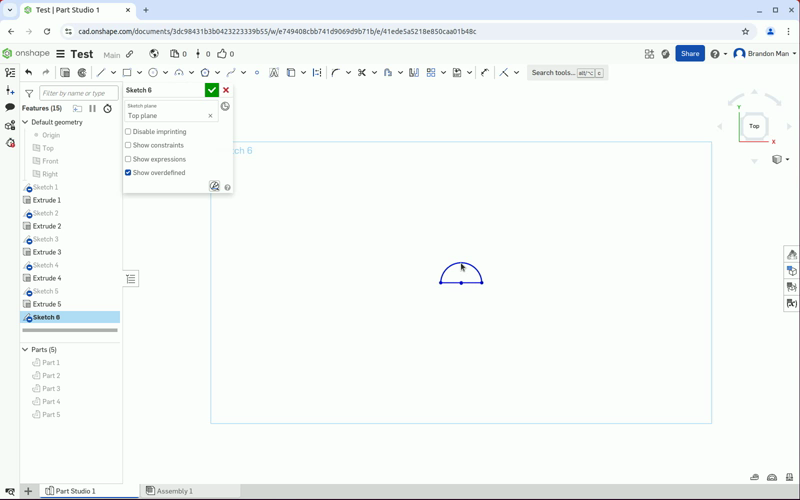
mouse_move(451, 270)
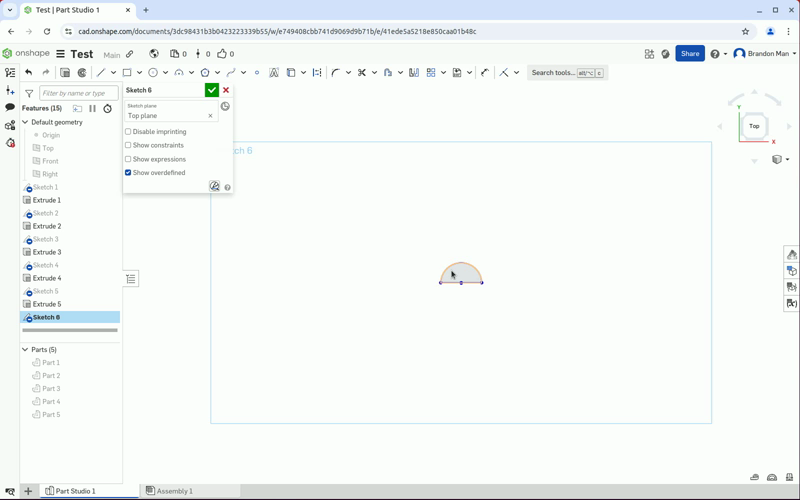
scroll(6)
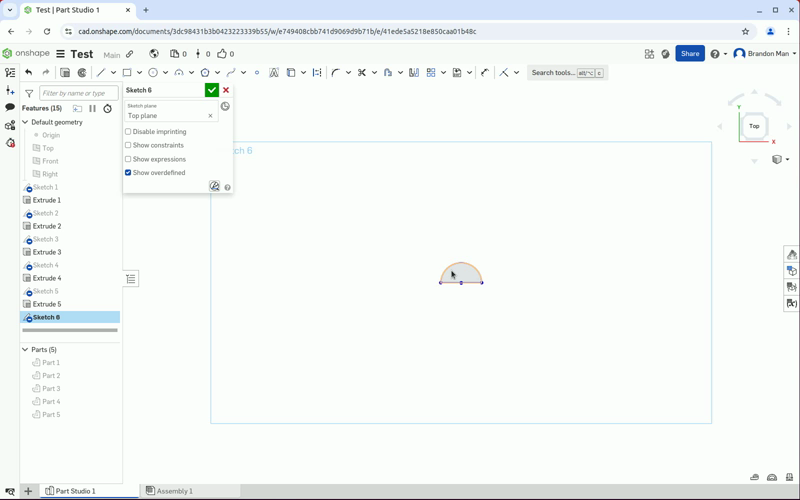
scroll(6)
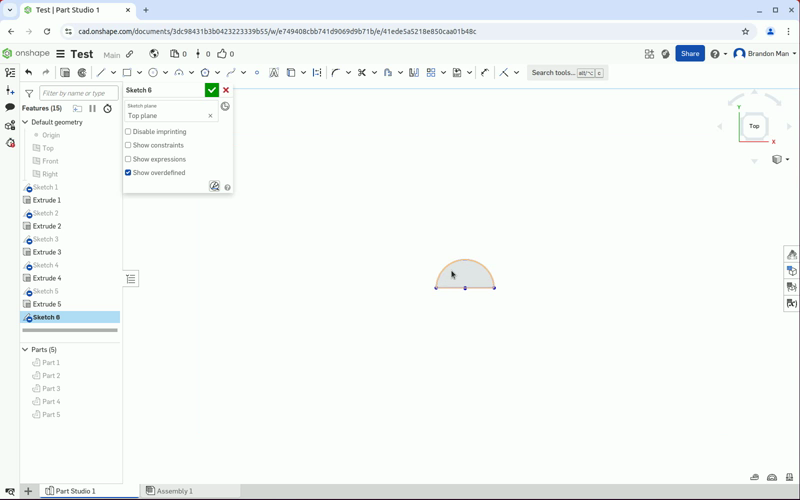
scroll(6)
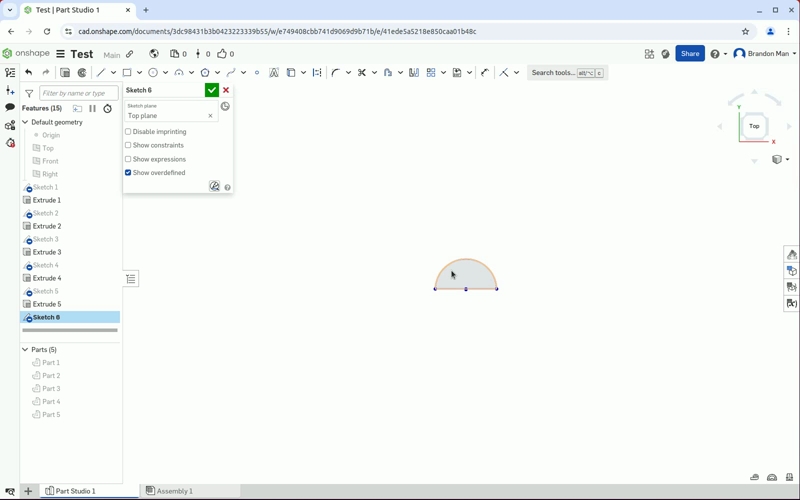
scroll(6)
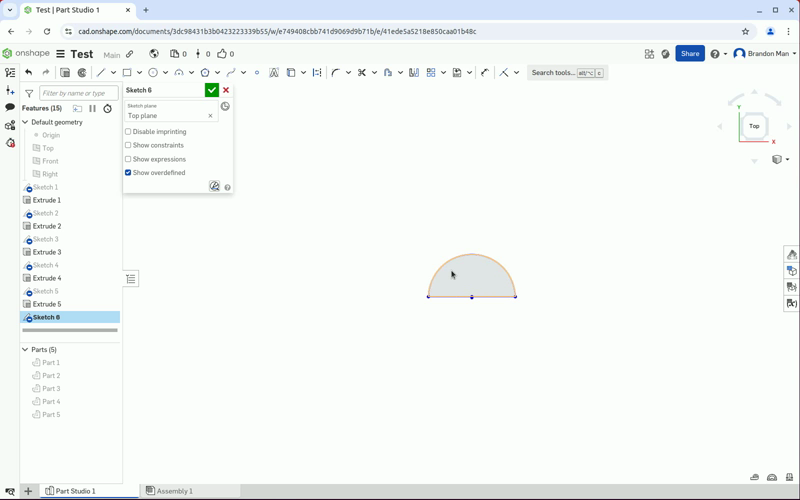
scroll(6)
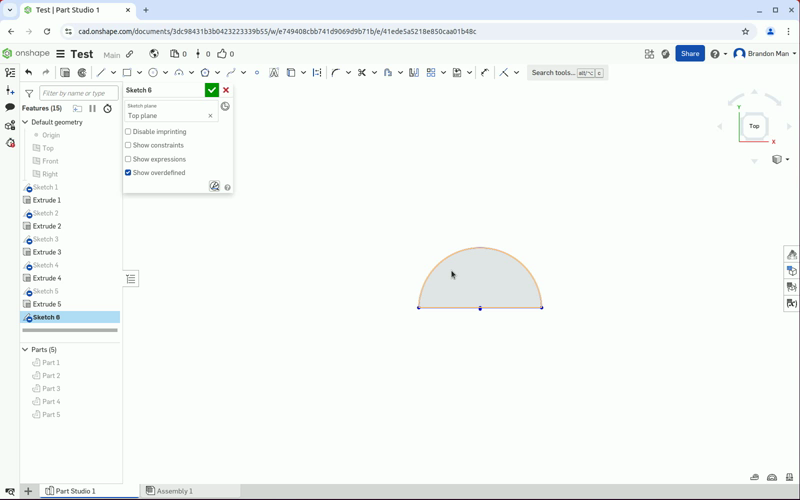
scroll(6)
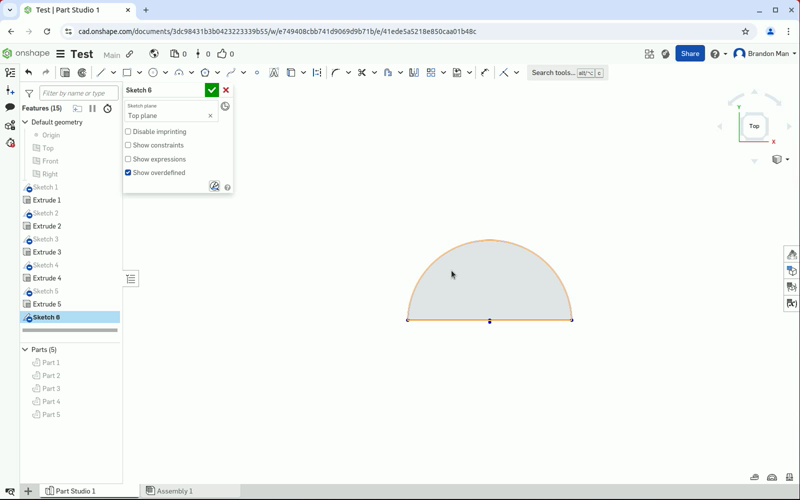
scroll(6)
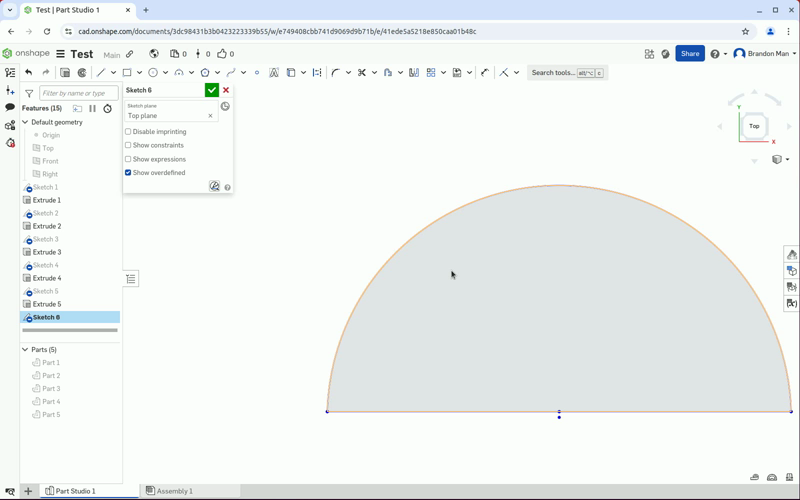
click(451, 270)
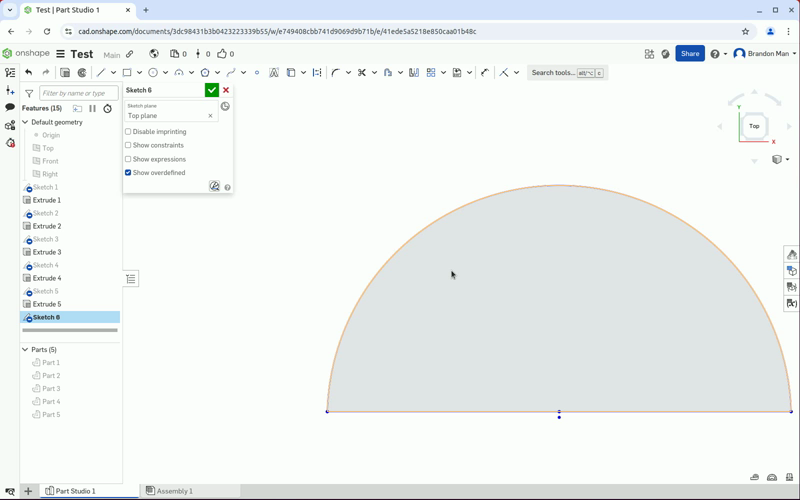
scroll(-6)
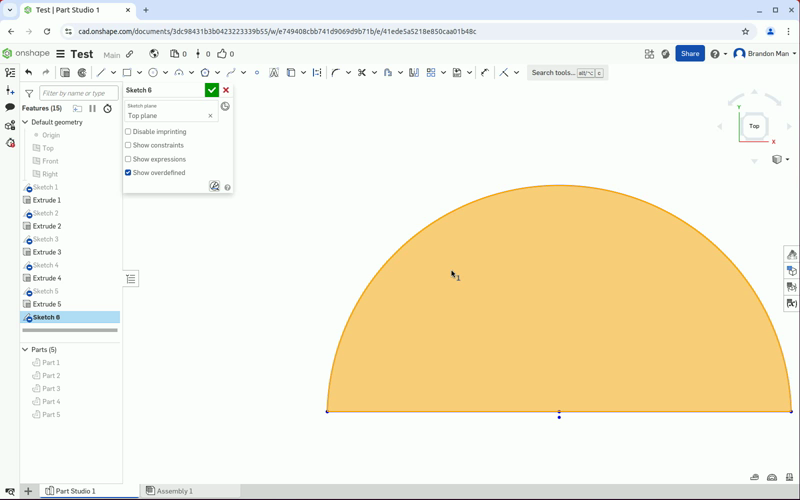
scroll(-6)
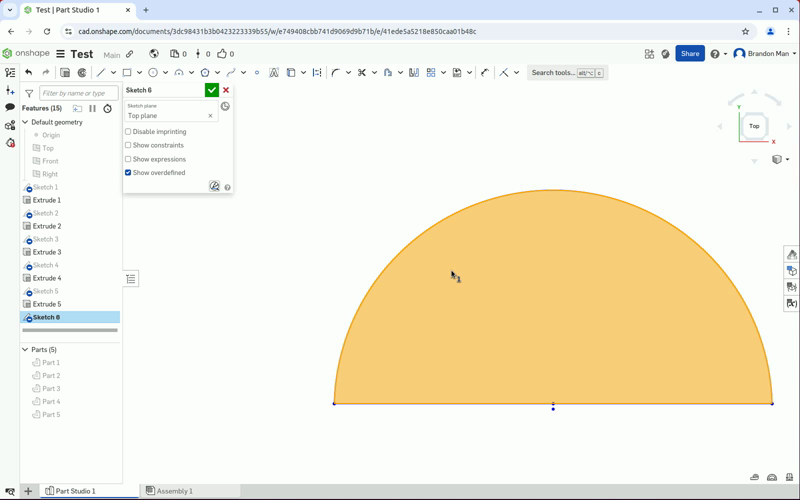
scroll(-6)
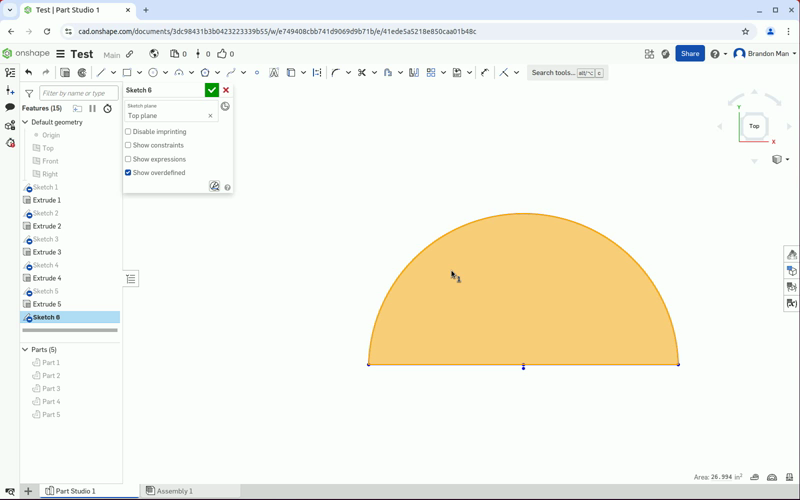
scroll(-6)
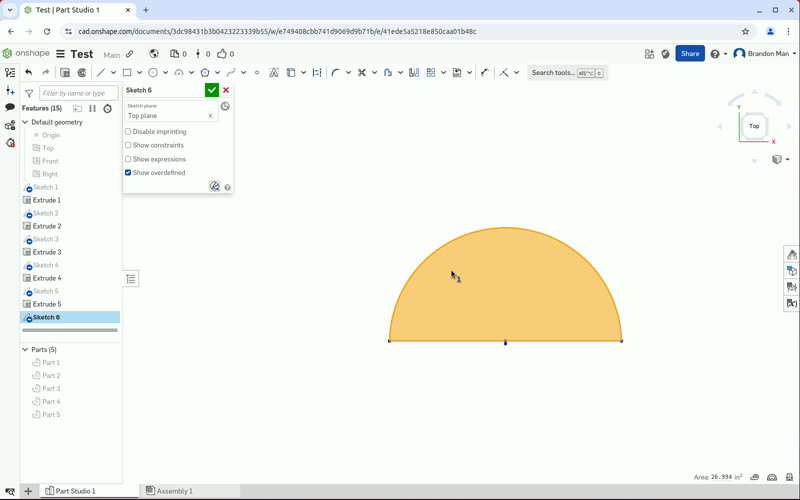
scroll(-6)
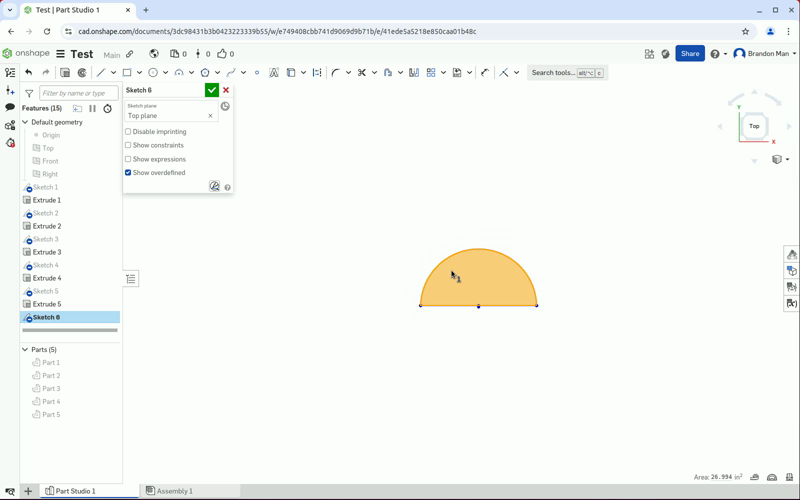
scroll(-6)
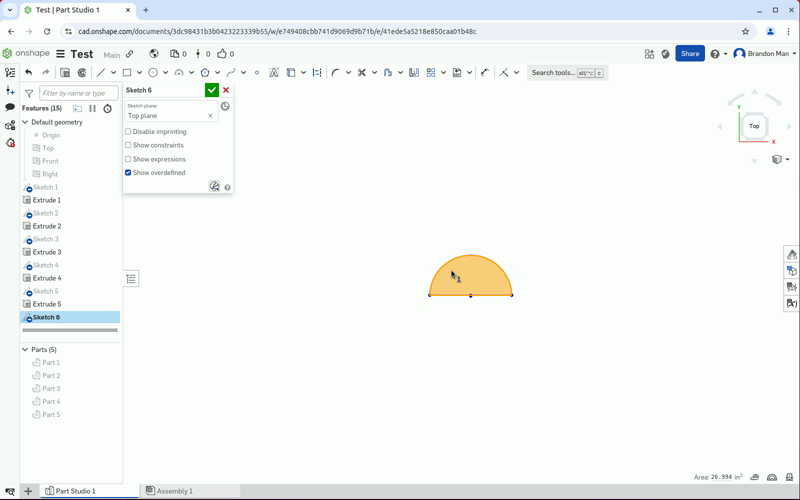
scroll(-6)
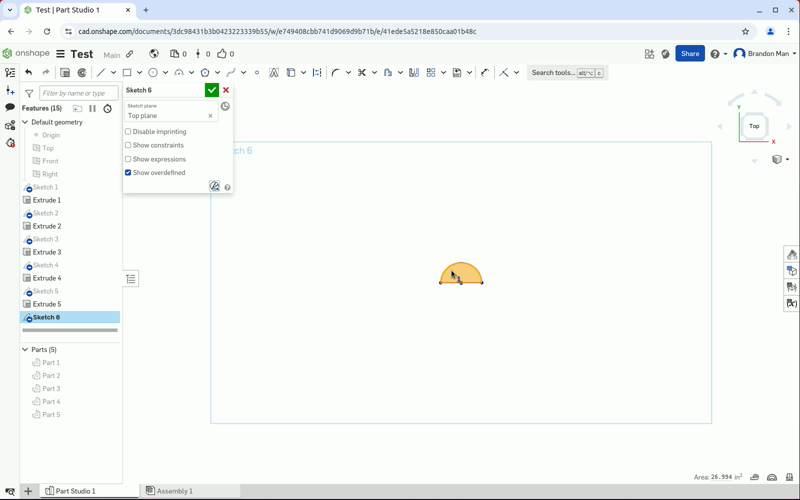
mouse_move(73, 352)
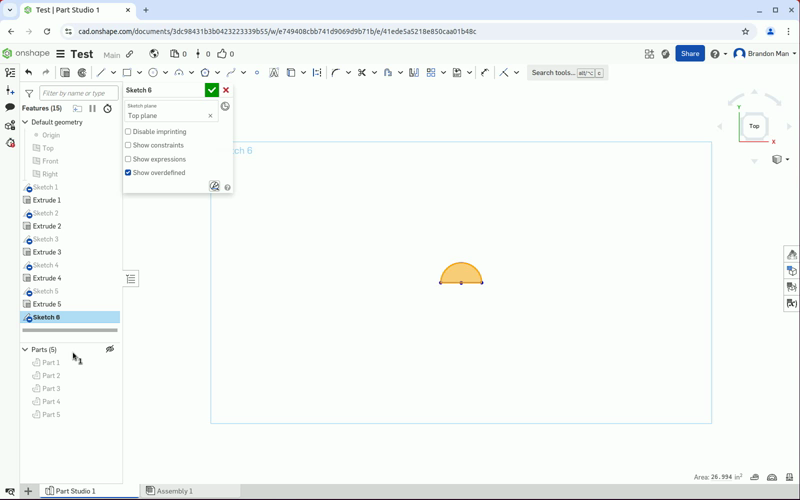
key(shift+y)
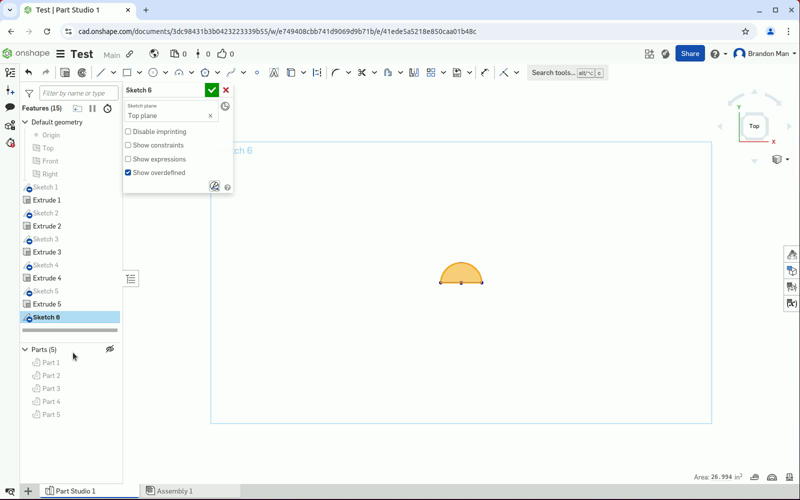
key(shift+e)
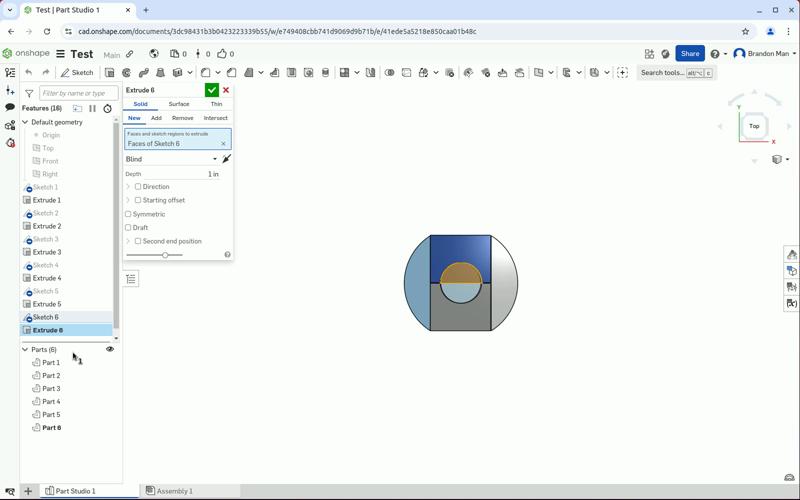
mouse_move(143, 106)
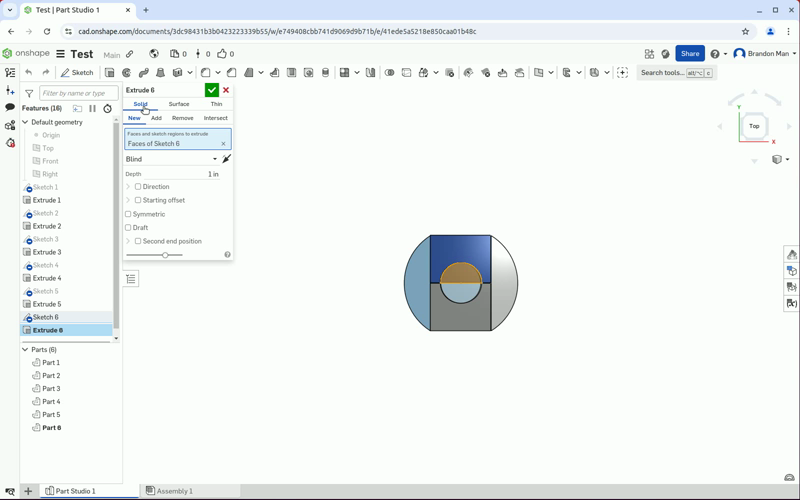
click(143, 106)
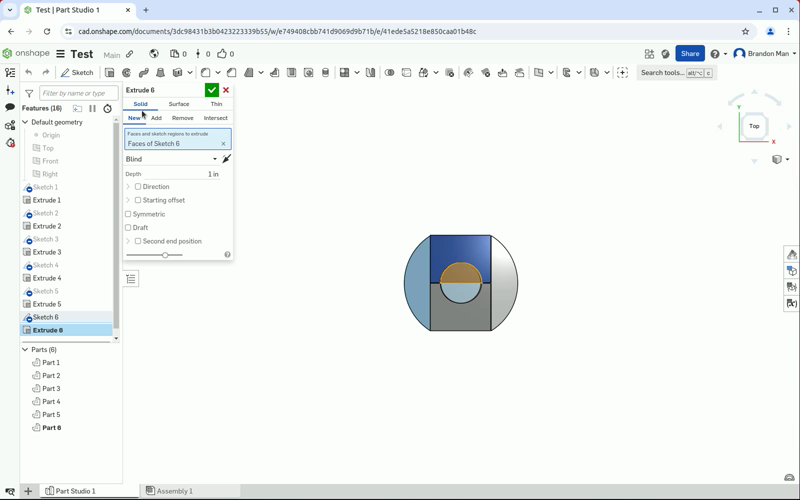
mouse_move(137, 120)
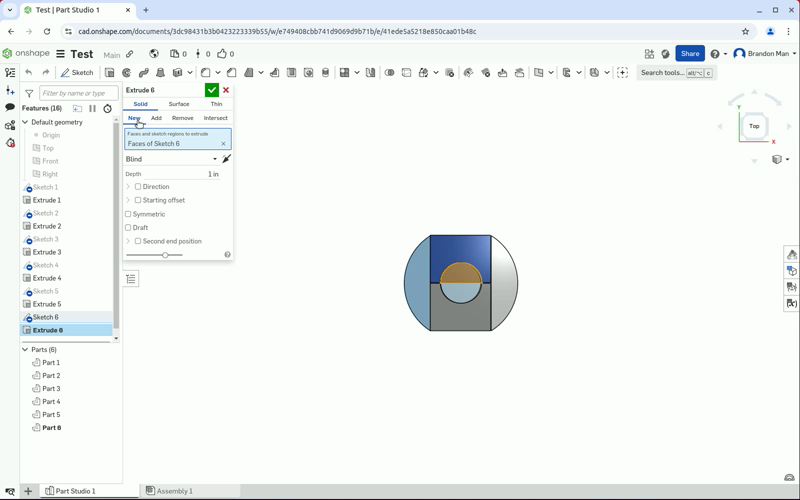
click(137, 120)
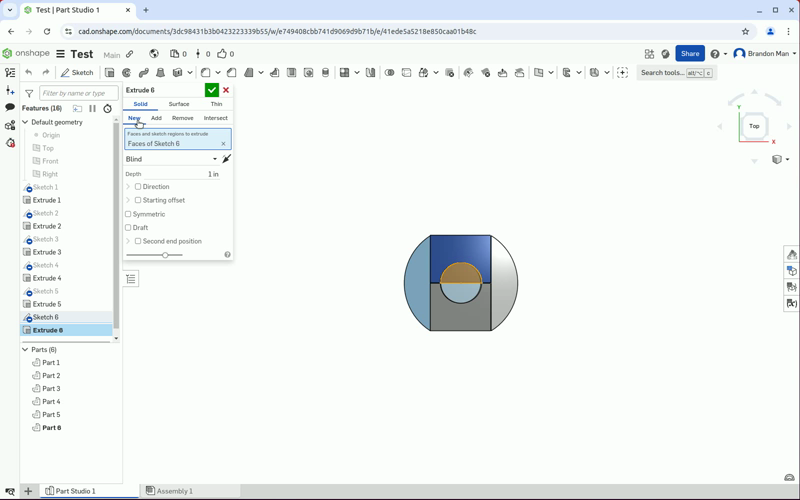
key(tab, 4)
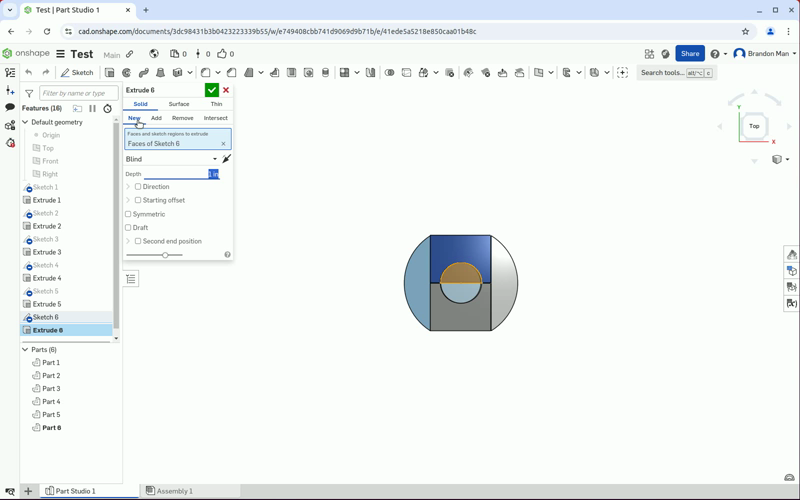
text(4.092)
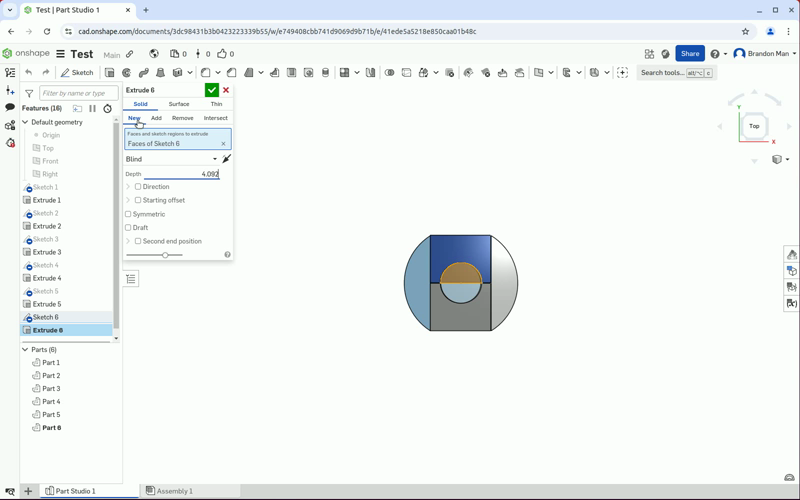
key(enter)
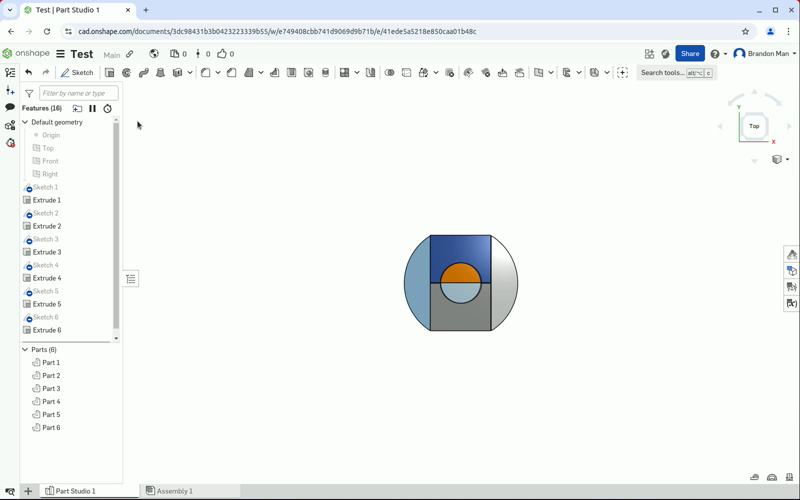
key(shift+h)
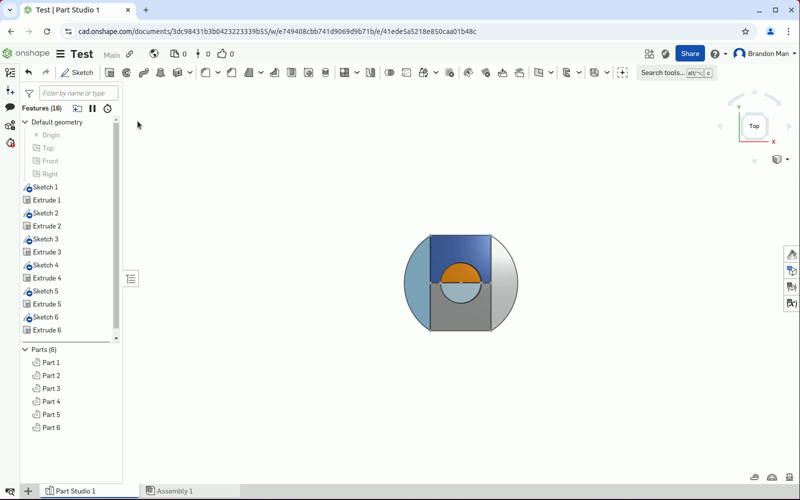
key(shift+h)
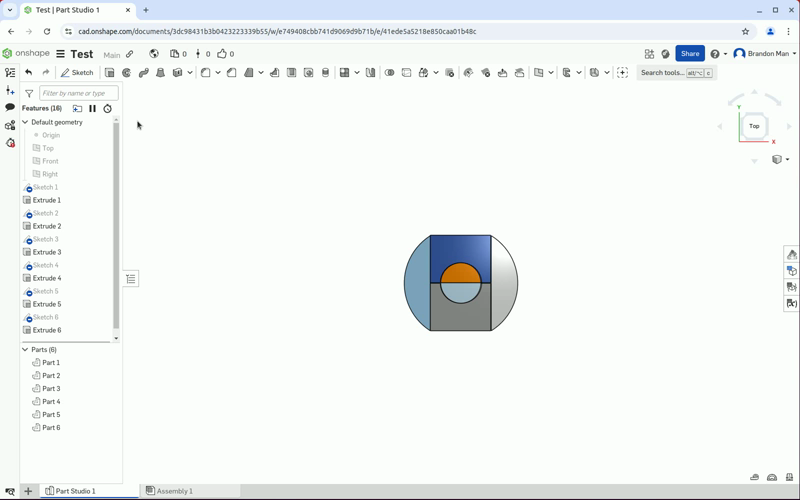
mouse_move(69, 189)
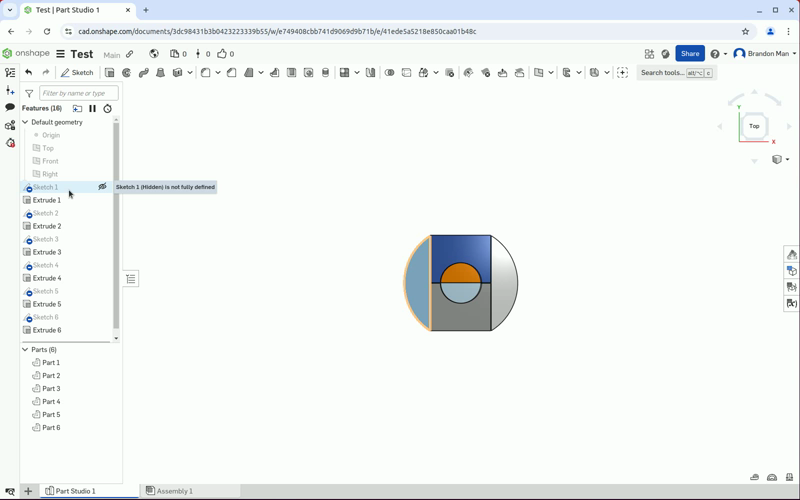
click(69, 189)
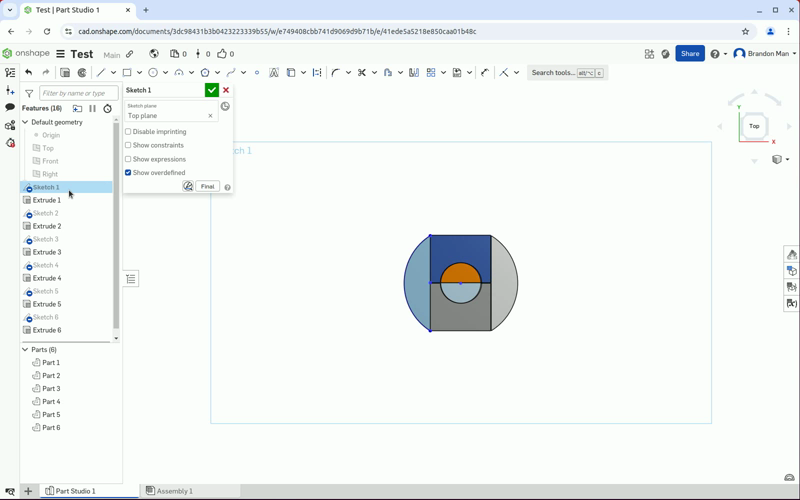
mouse_move(229, 92)
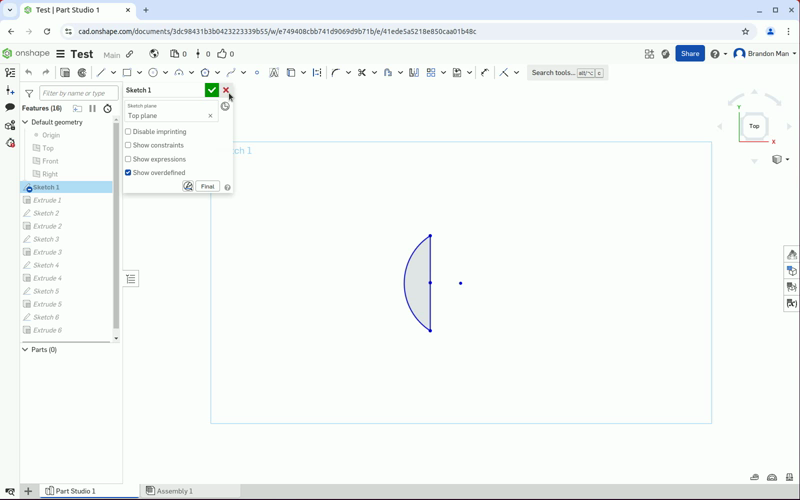
click(229, 92)
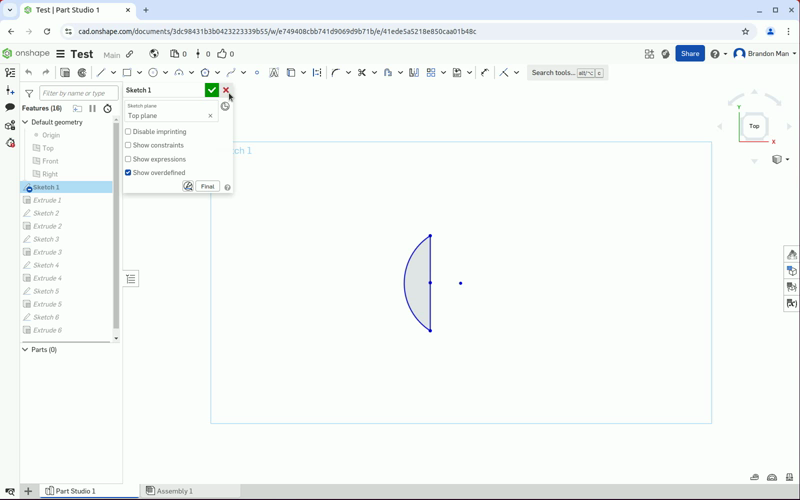
key(shift+s)
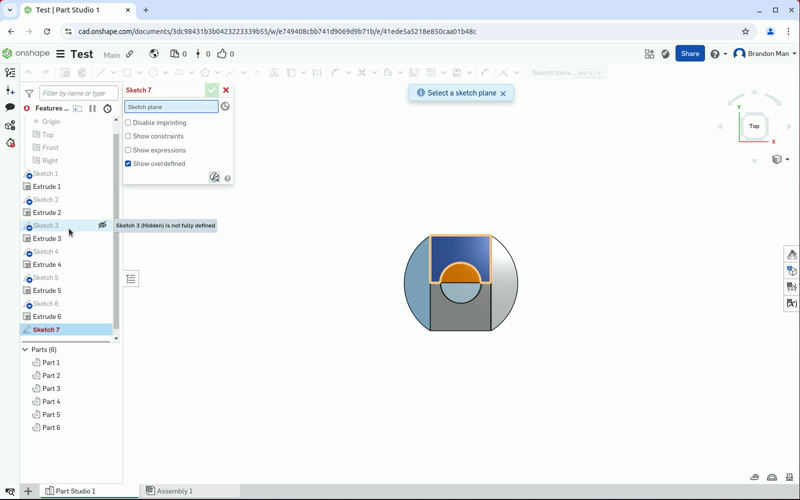
scroll(3)
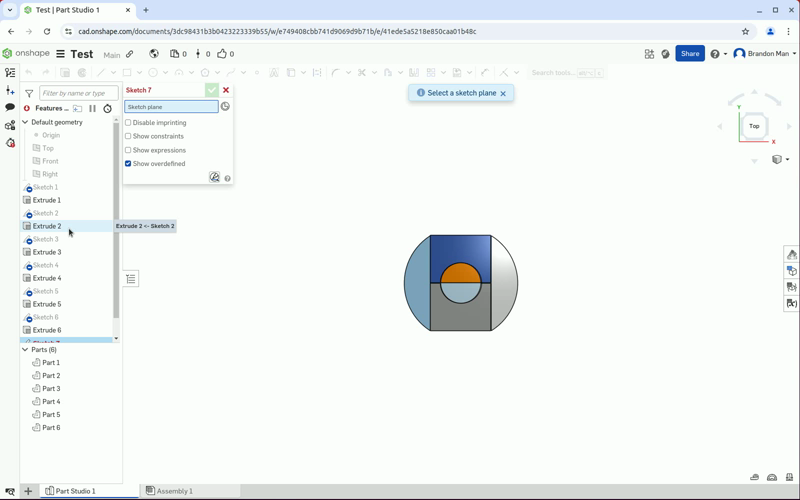
mouse_move(69, 150)
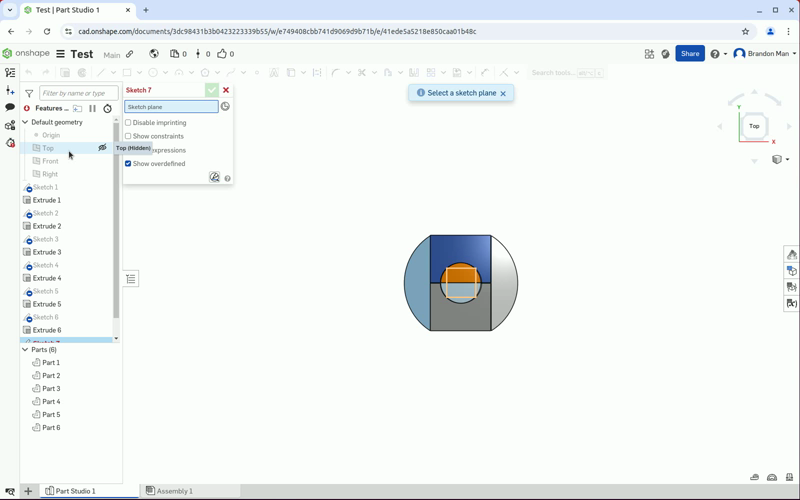
click(69, 150)
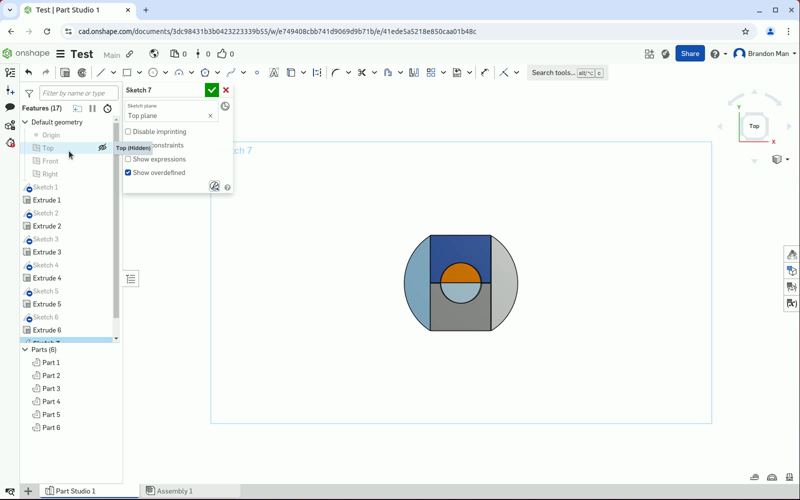
mouse_move(73, 352)
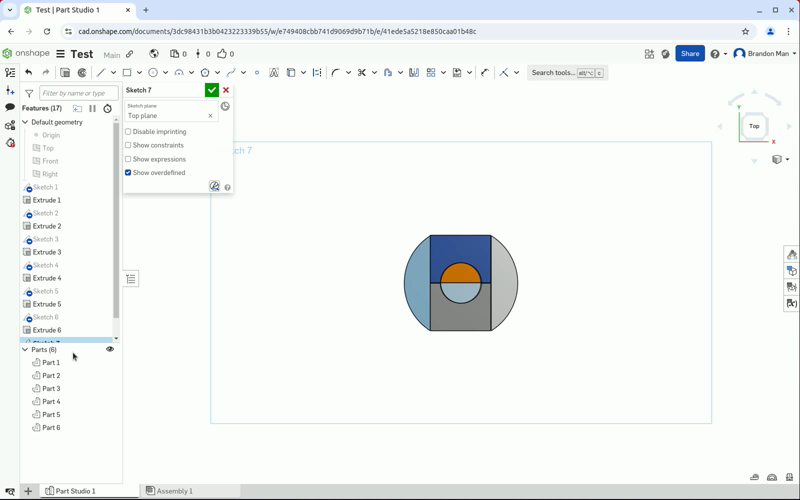
key(y)
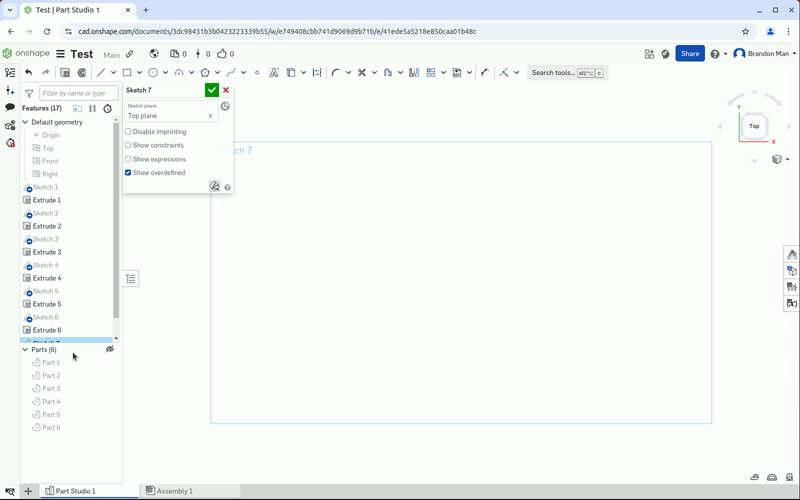
key(l)
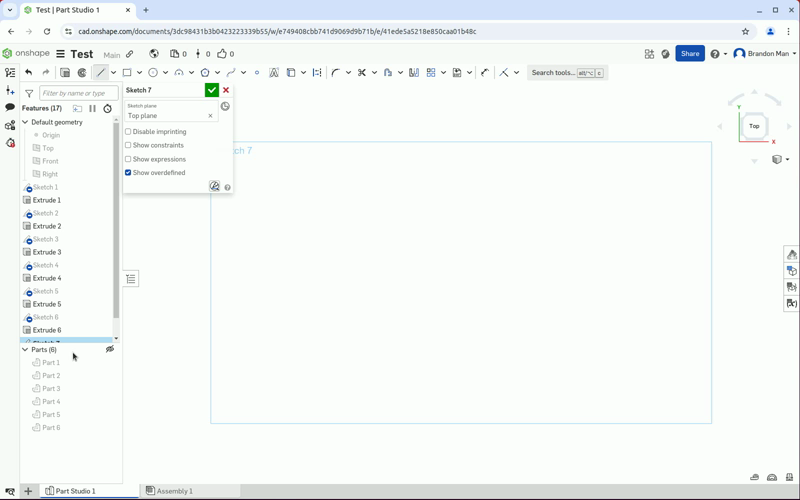
key_down(shift)
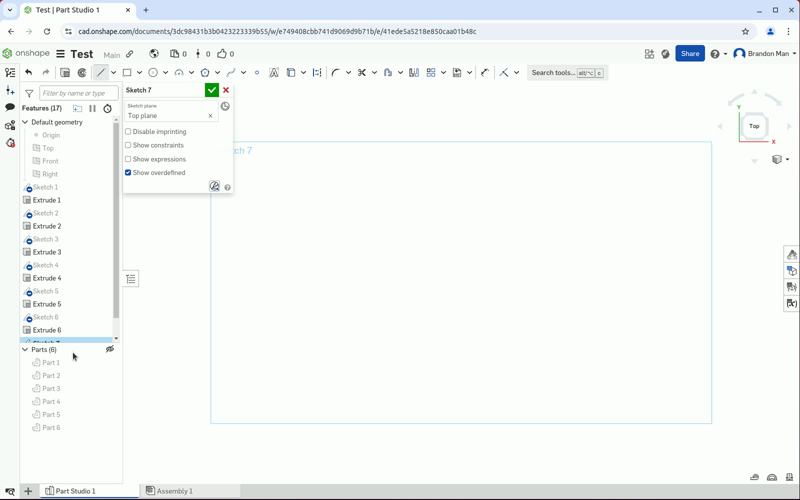
mouse_move(430, 330)
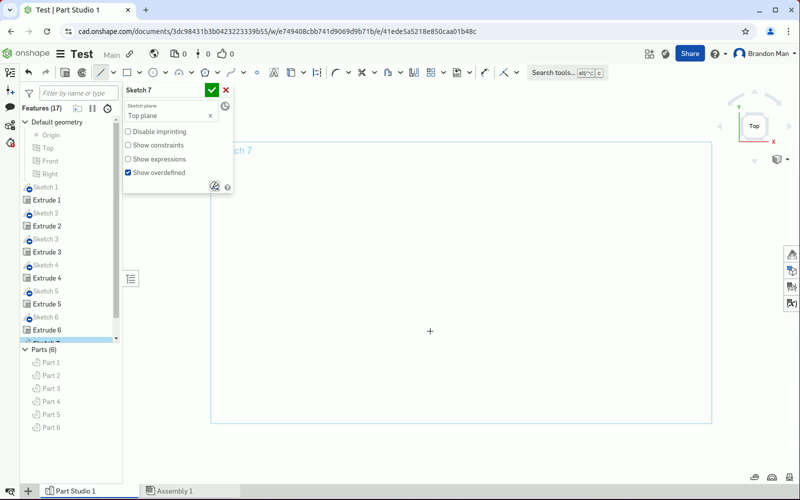
click(430, 330)
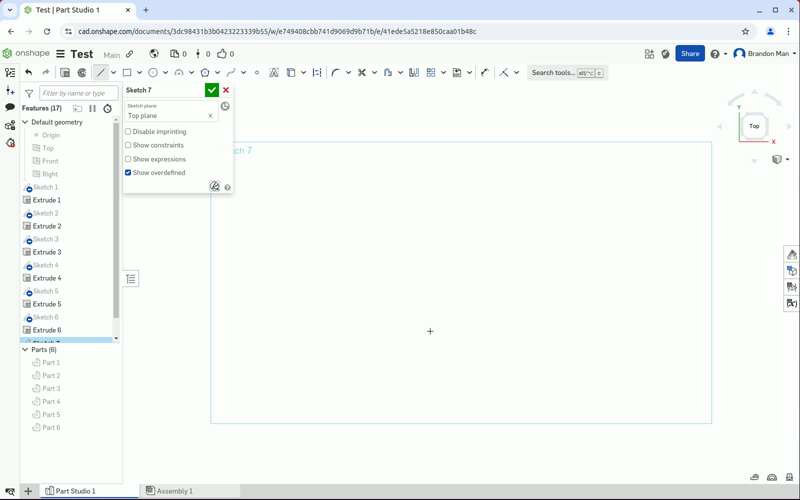
key_up(shift)
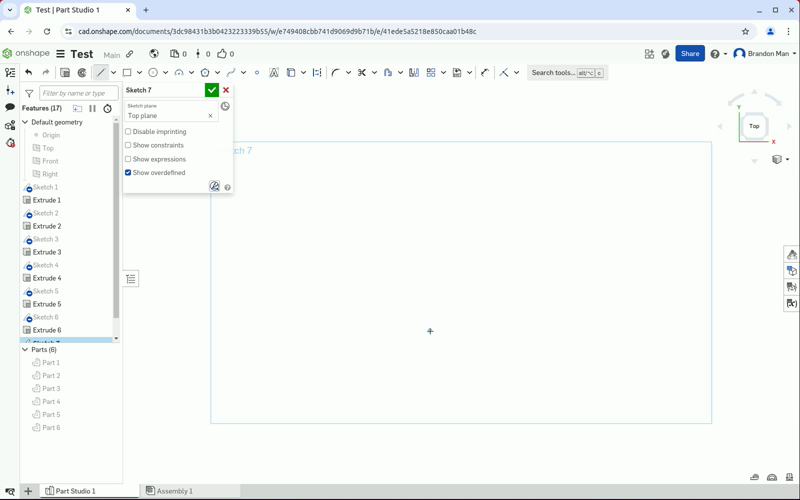
key_down(shift)
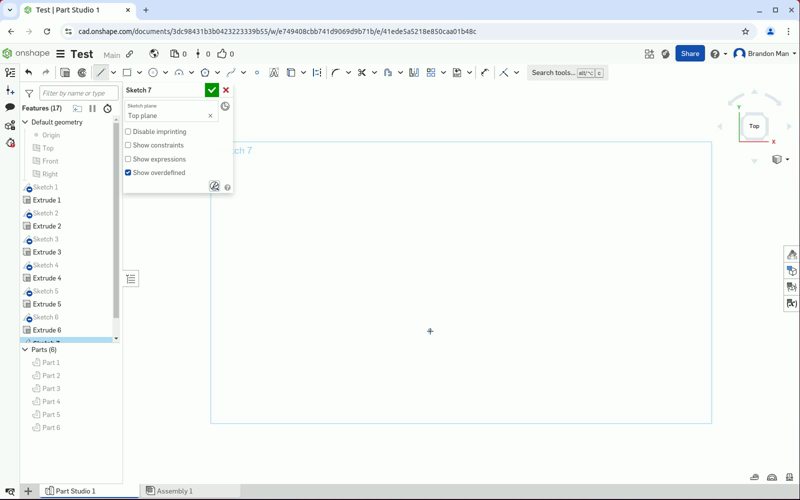
mouse_move(460, 330)
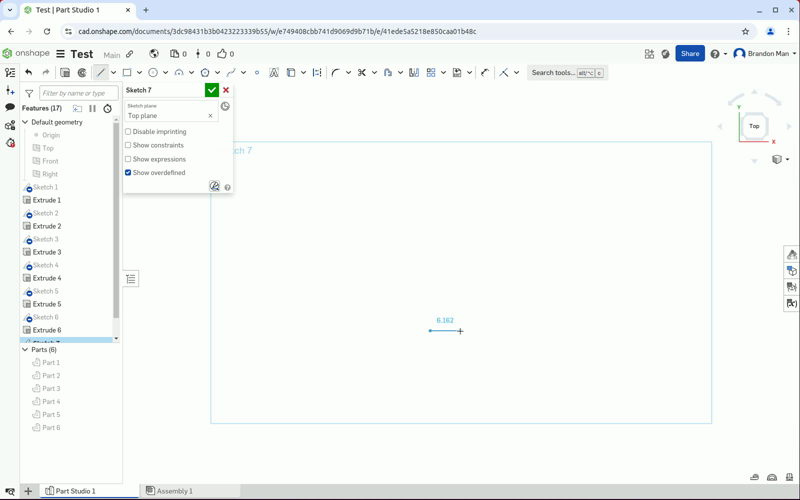
mouse_move(430, 282)
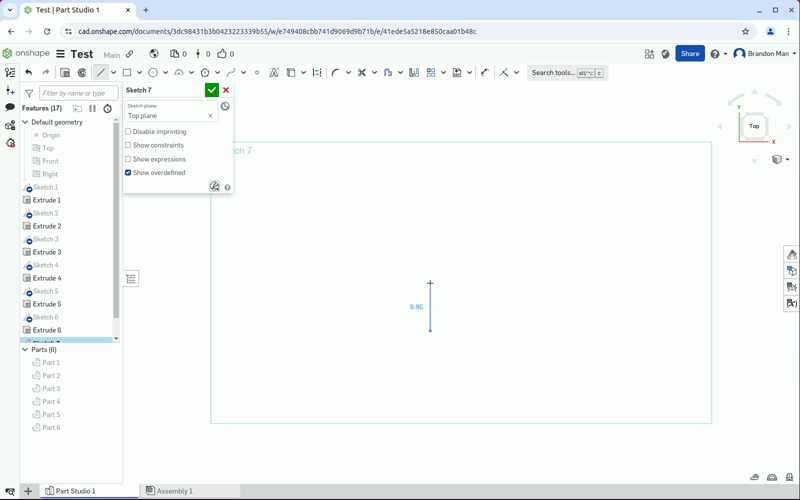
click(430, 282)
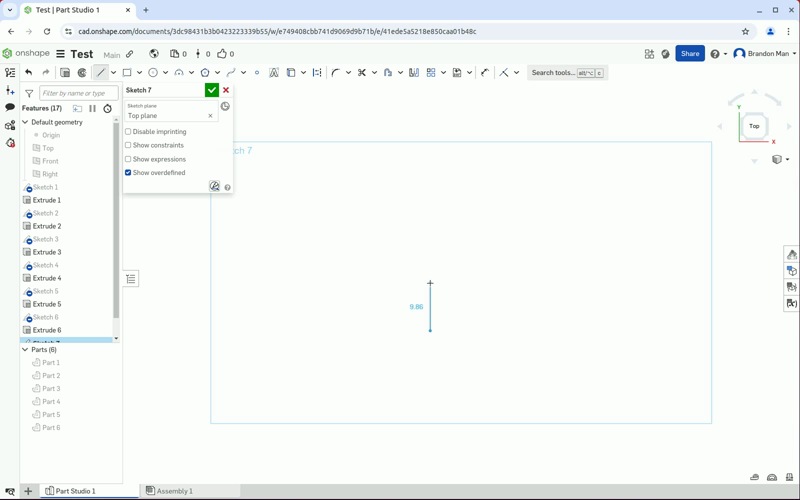
key_up(shift)
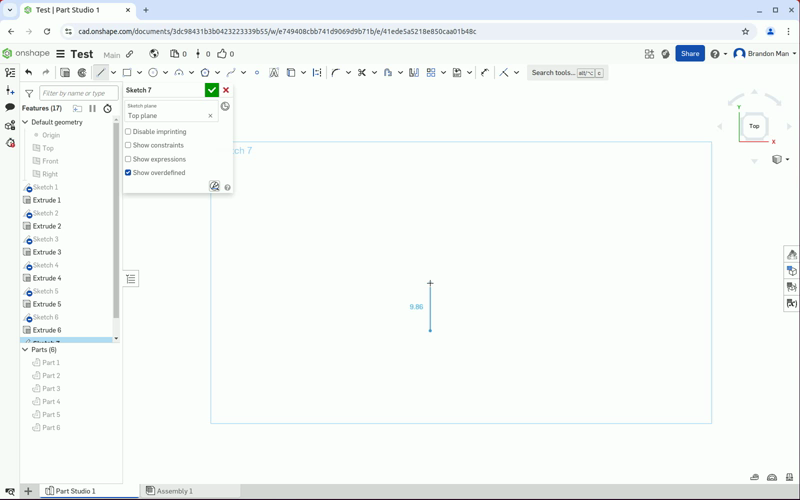
key_down(shift)
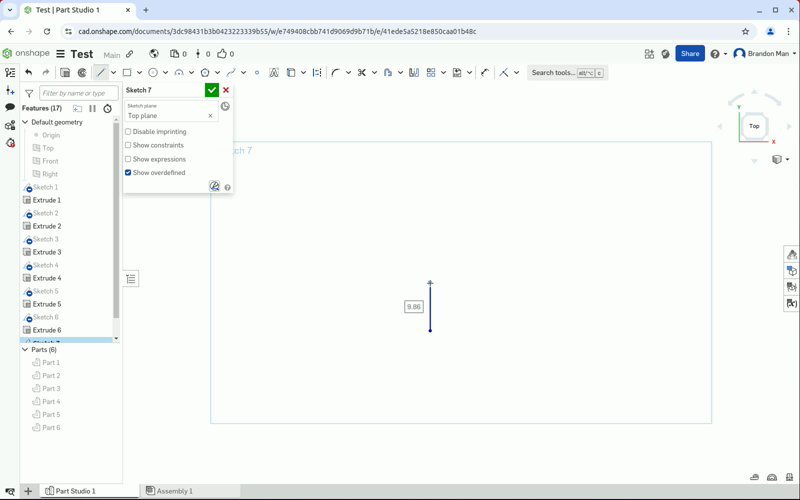
mouse_move(460, 282)
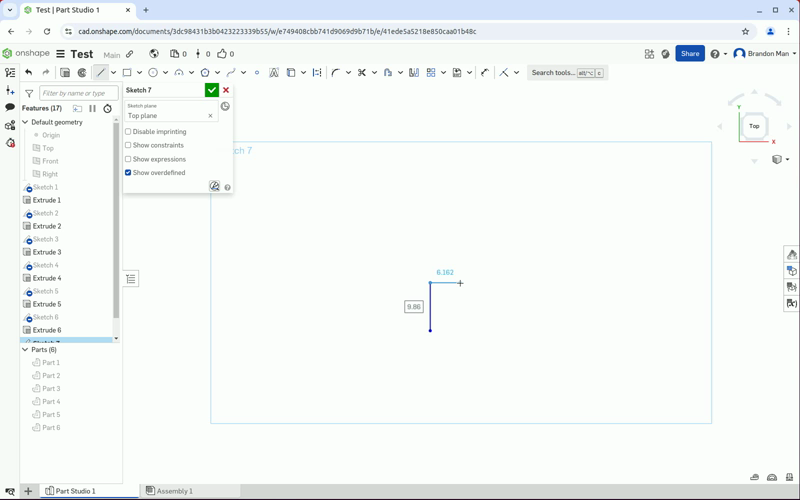
mouse_move(430, 235)
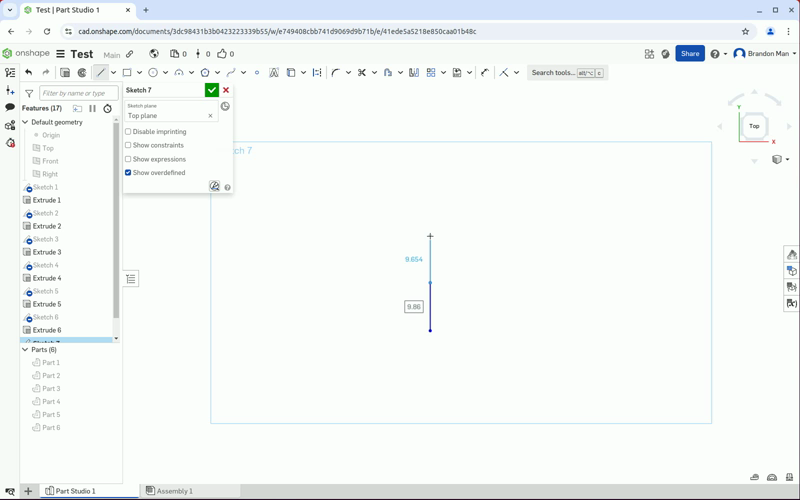
click(430, 235)
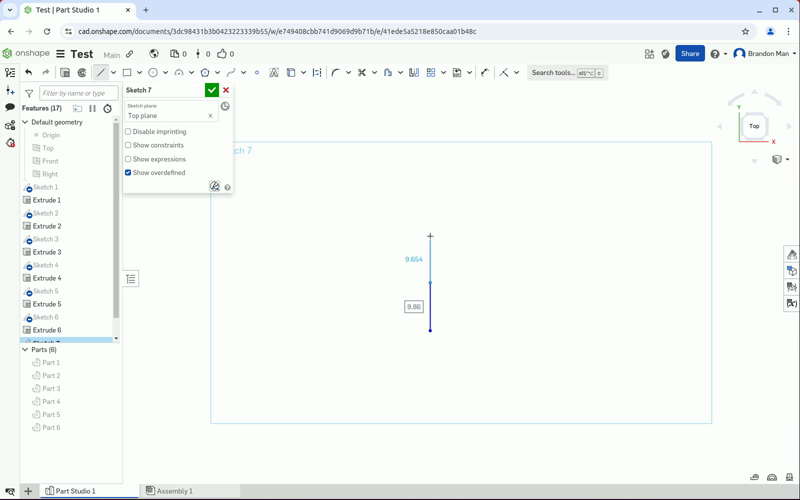
key_up(shift)
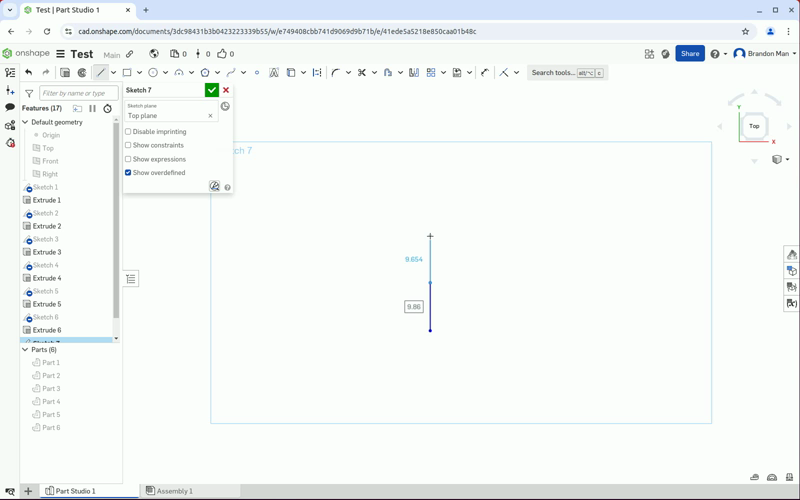
key(esc)
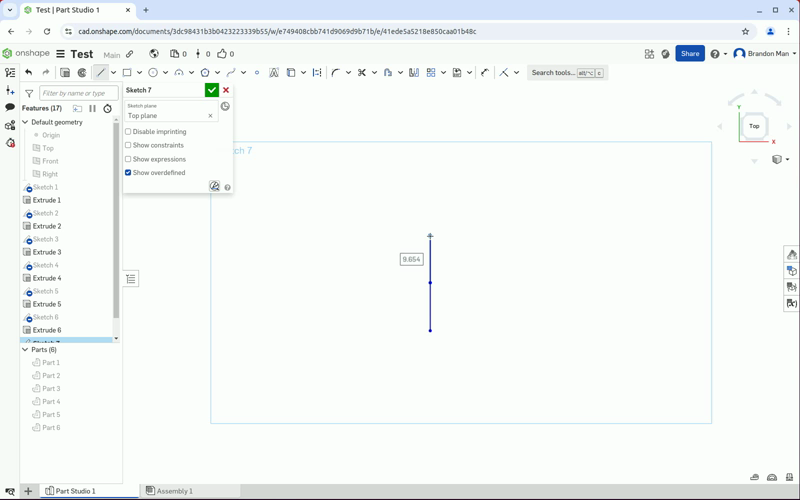
key(a)
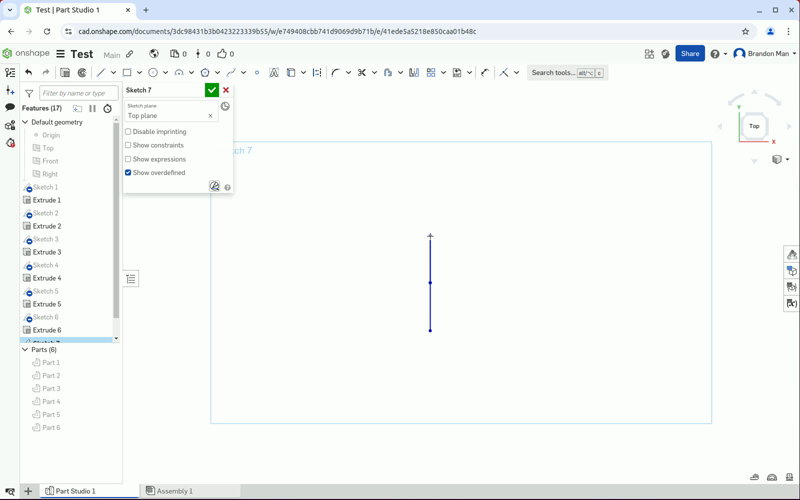
mouse_move(430, 235)
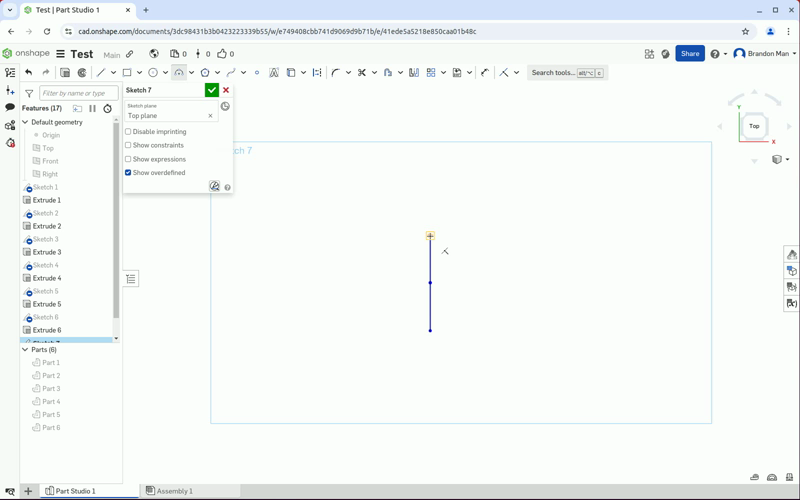
click(430, 235)
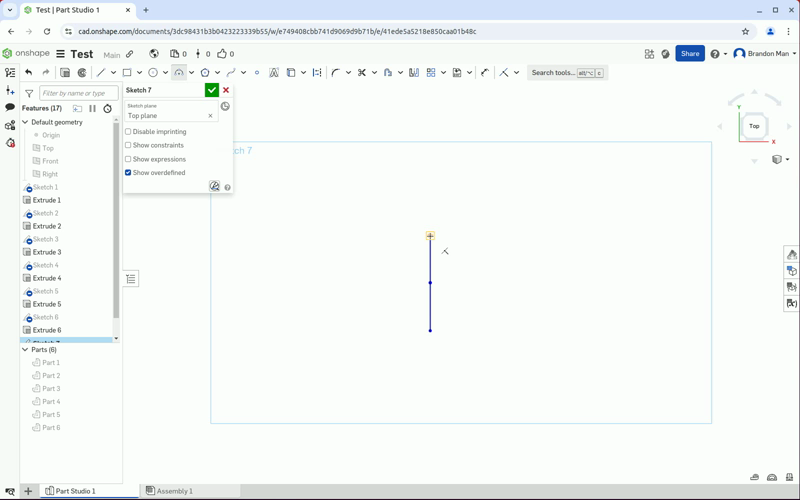
mouse_move(430, 330)
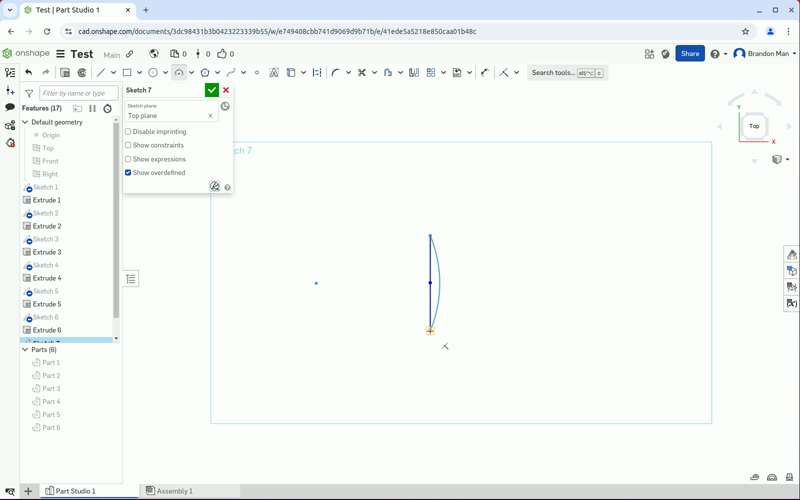
click(430, 330)
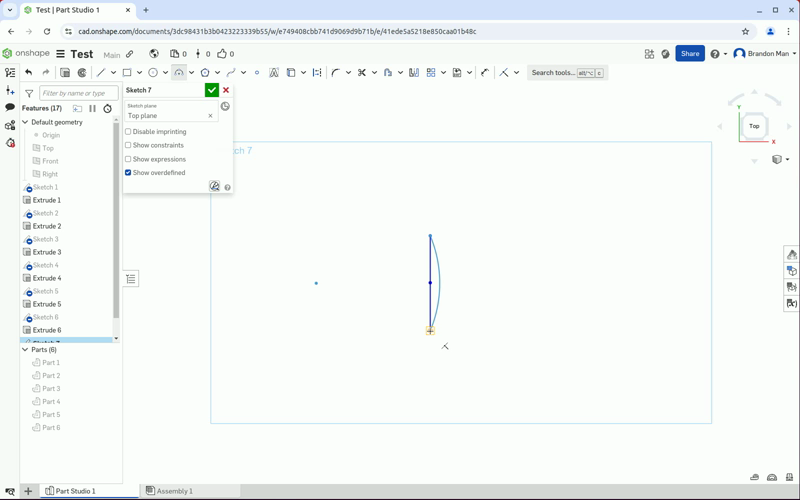
key_down(shift)
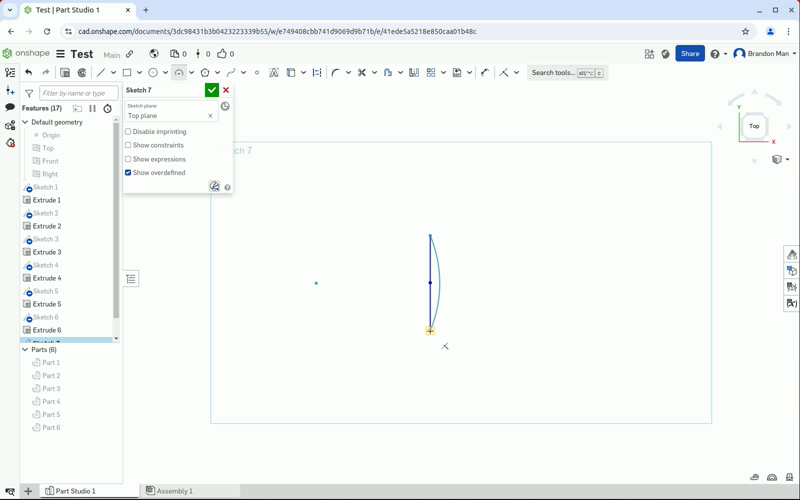
mouse_move(404, 283)
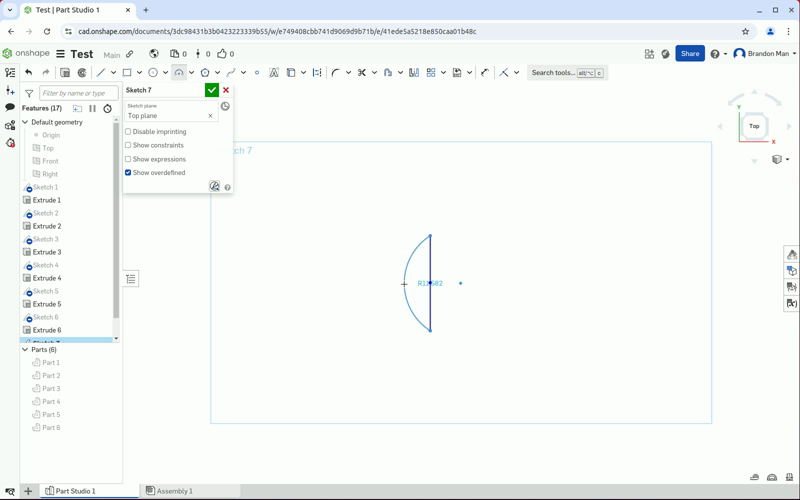
click(404, 283)
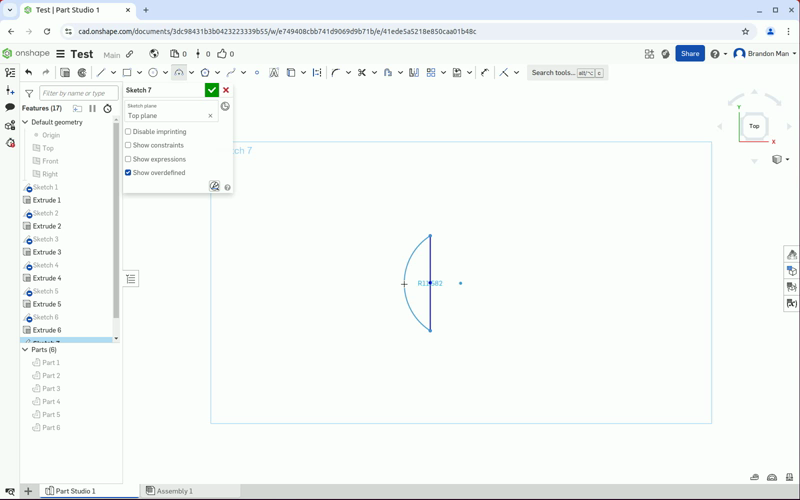
key_up(shift)
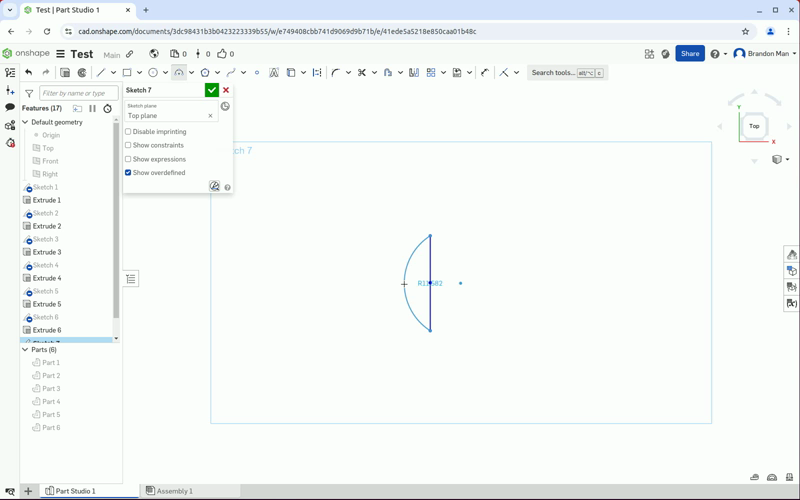
key(esc)
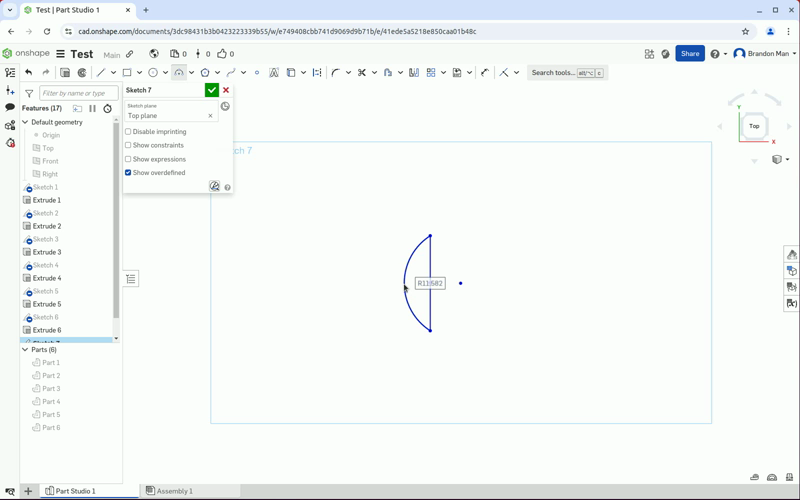
mouse_move(410, 289)
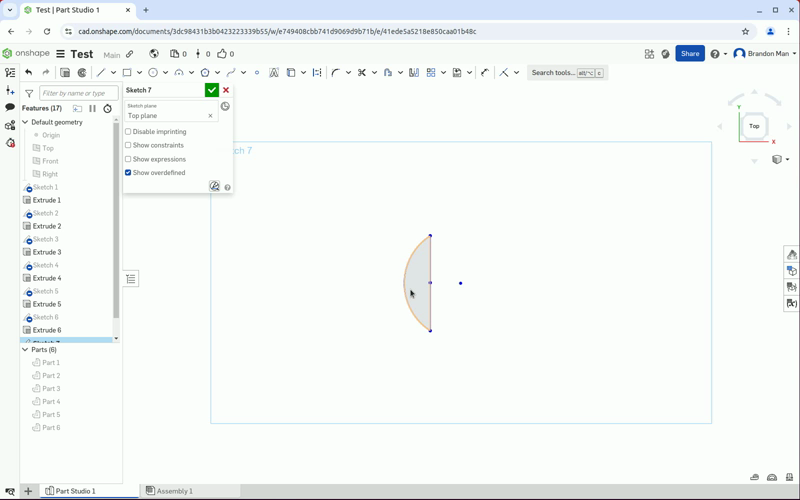
scroll(6)
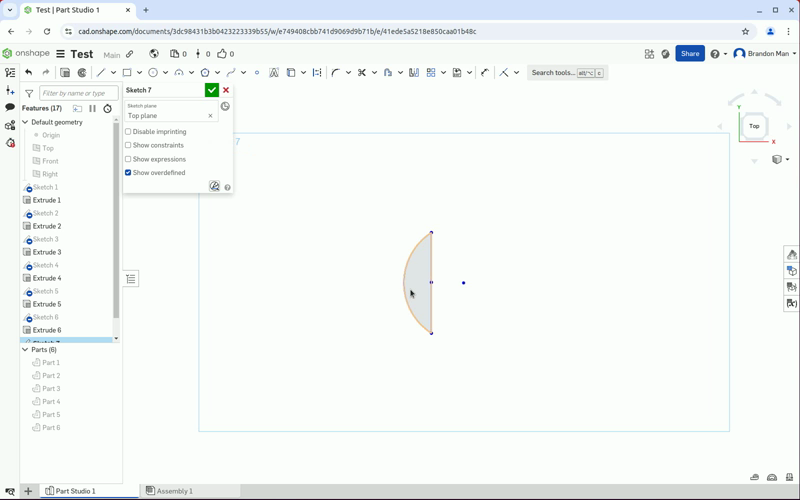
scroll(6)
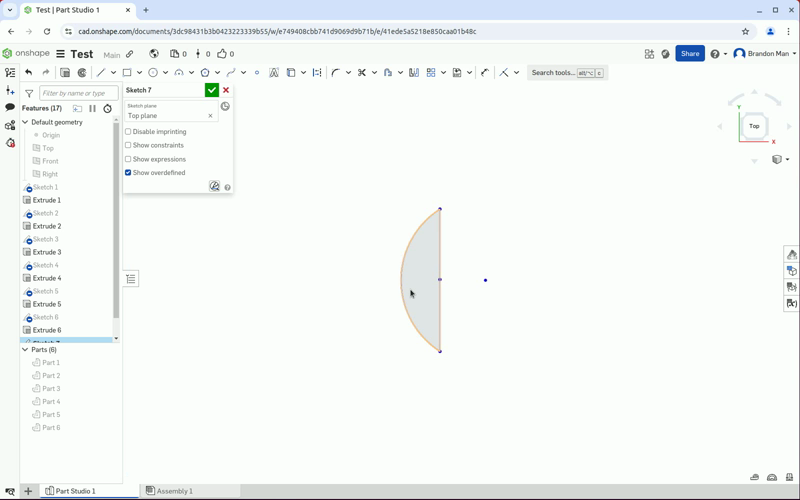
scroll(6)
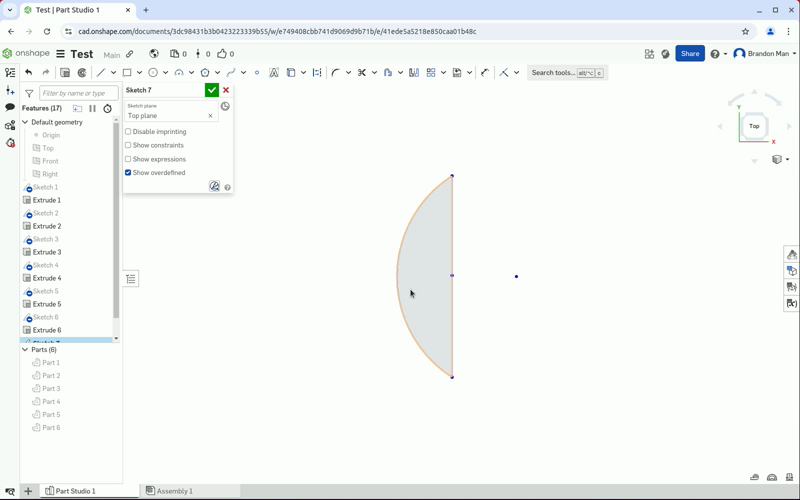
scroll(6)
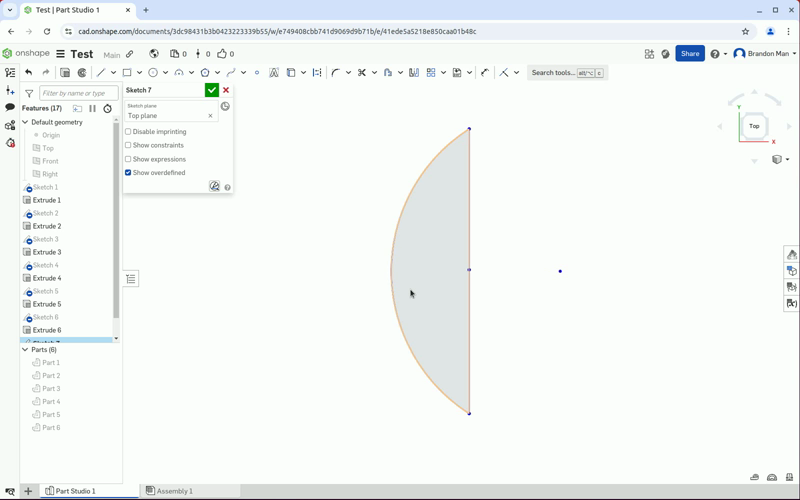
scroll(6)
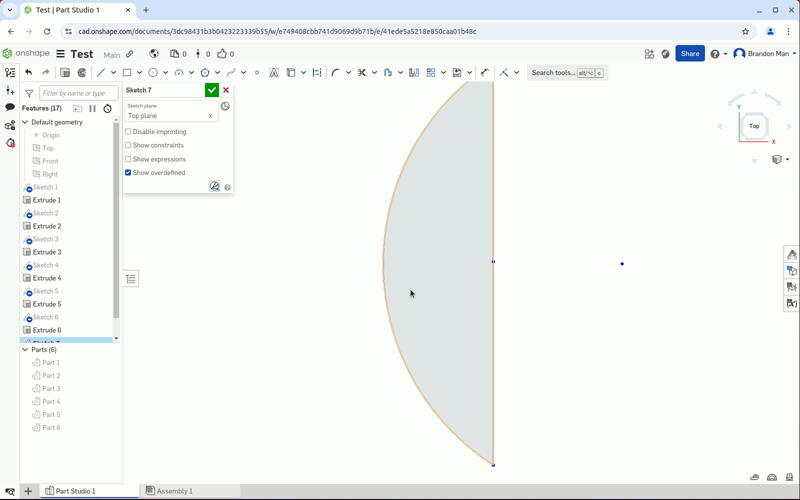
scroll(6)
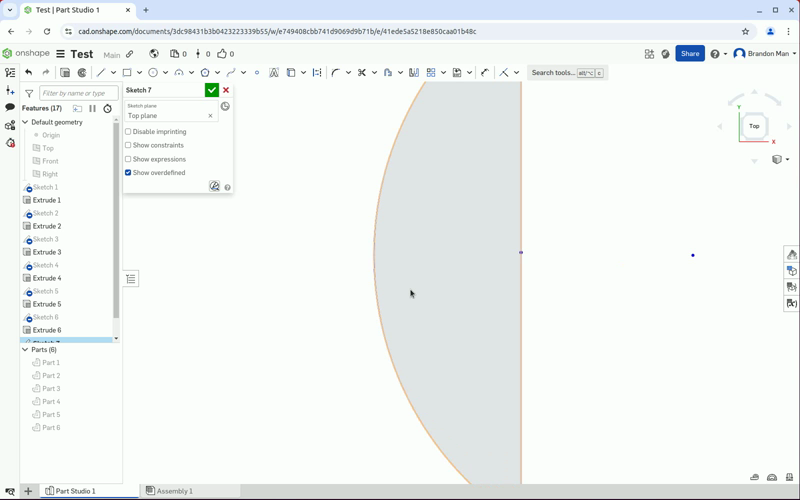
scroll(6)
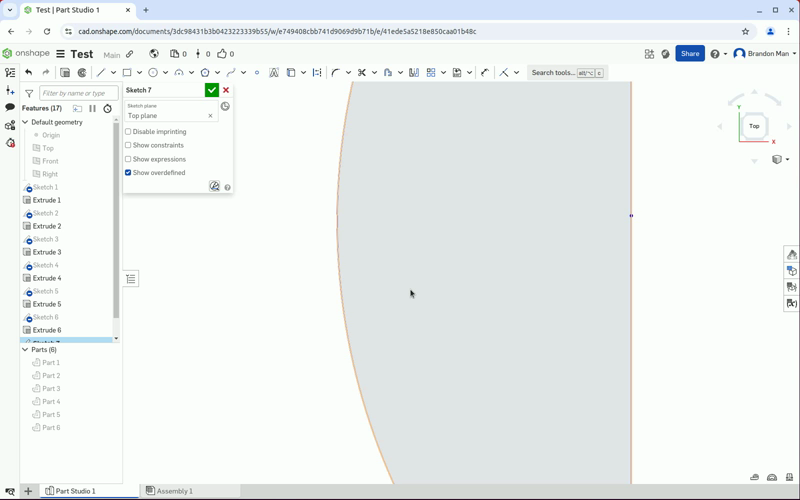
click(410, 289)
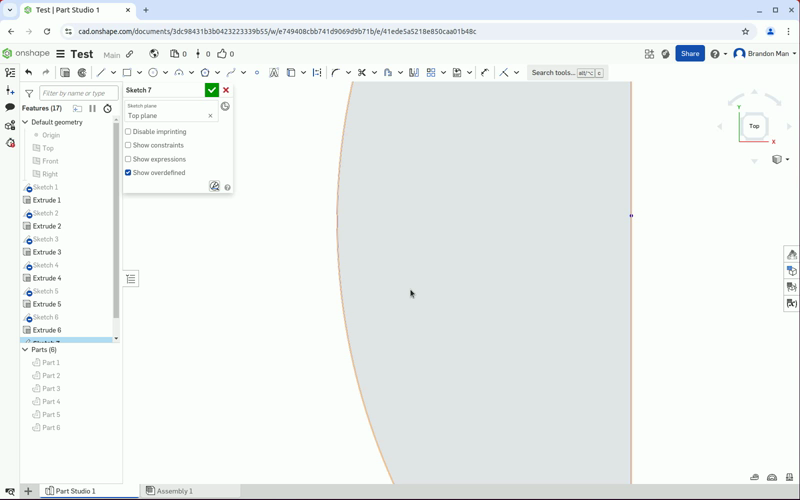
scroll(-6)
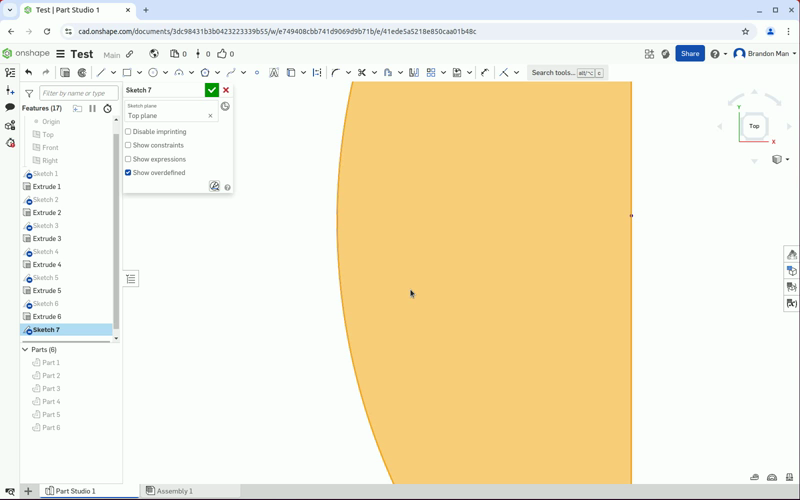
scroll(-6)
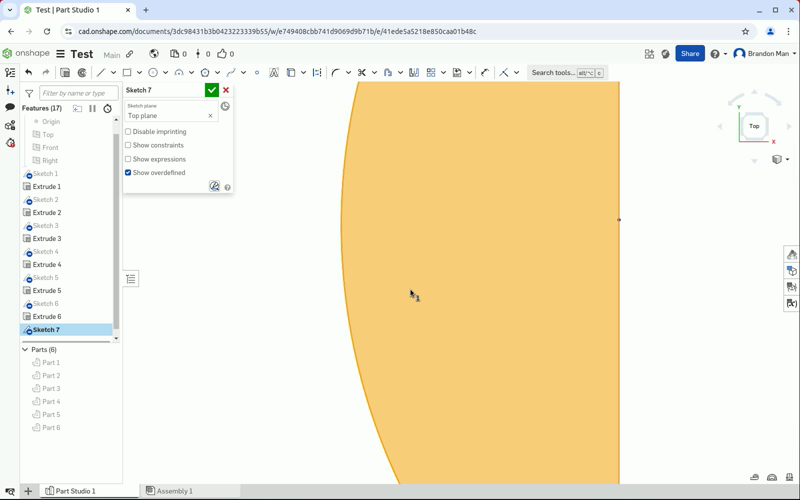
scroll(-6)
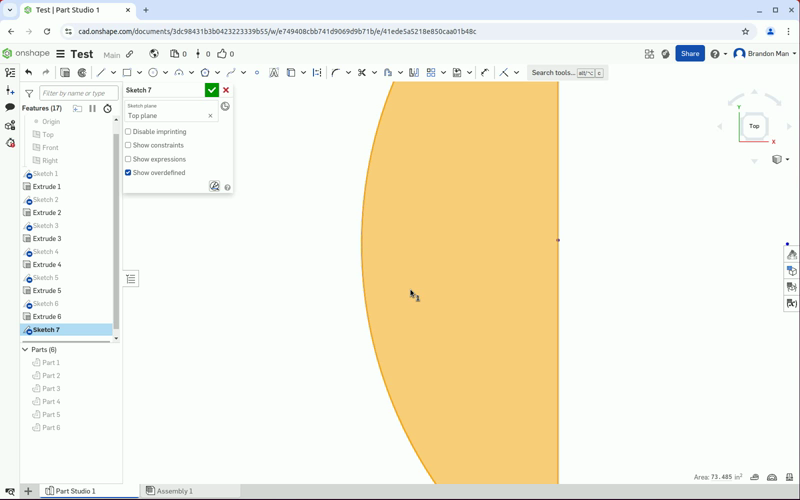
scroll(-6)
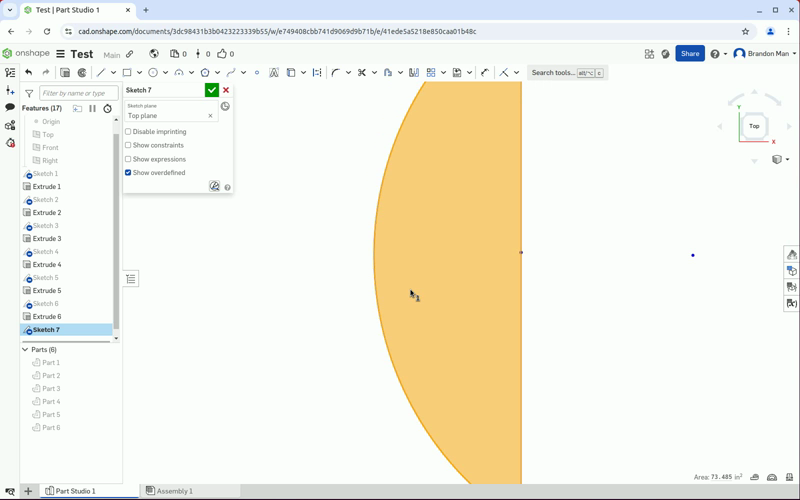
scroll(-6)
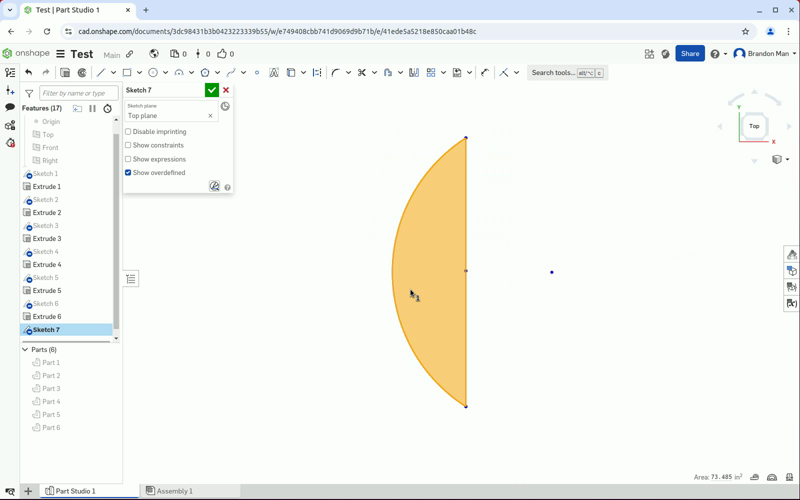
scroll(-6)
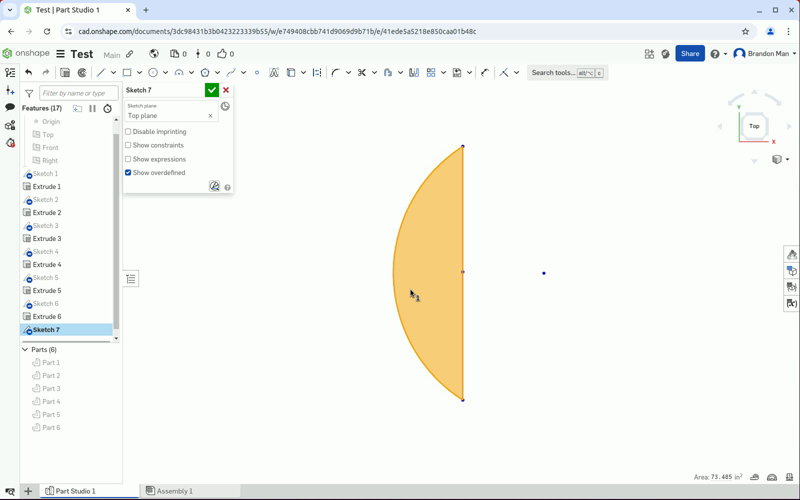
scroll(-6)
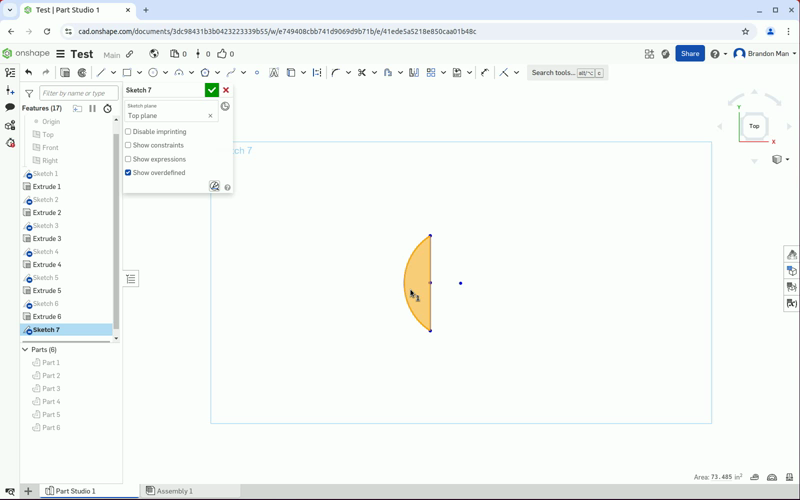
mouse_move(73, 352)
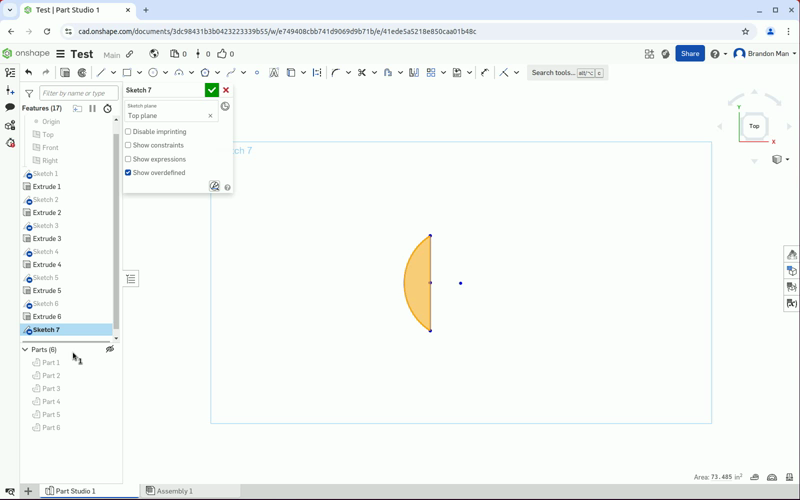
key(shift+y)
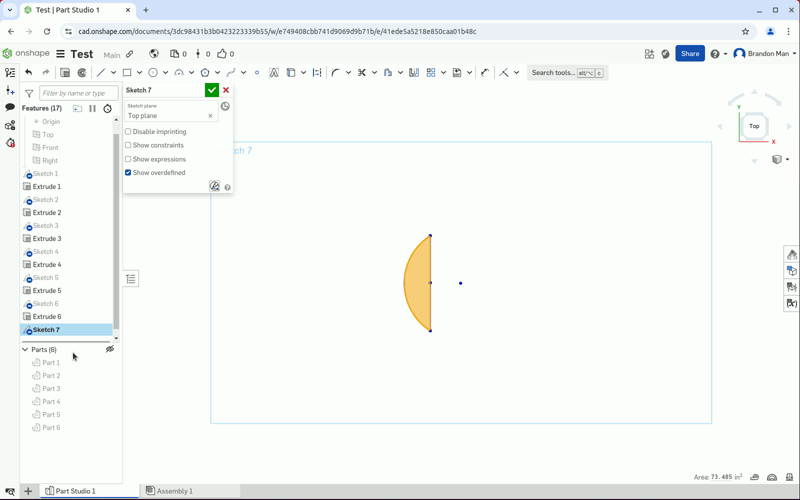
key(shift+e)
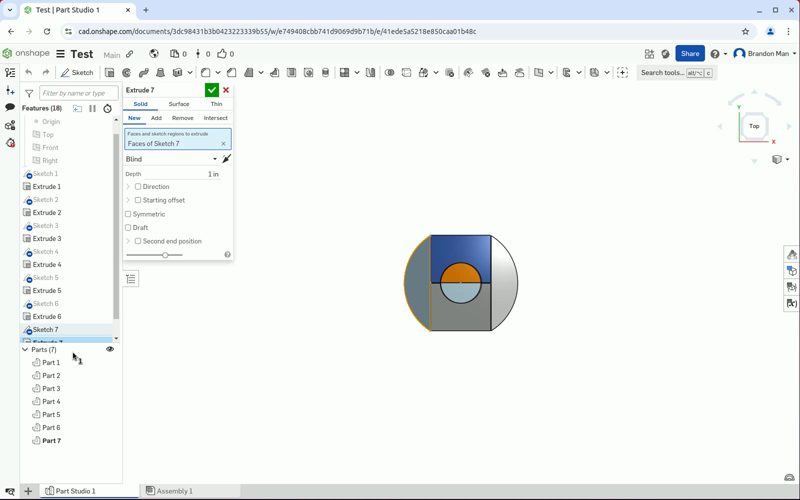
mouse_move(143, 106)
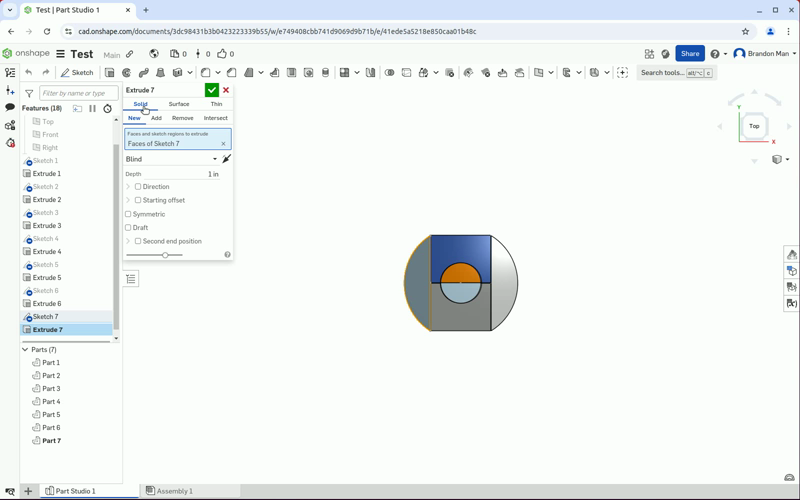
click(143, 106)
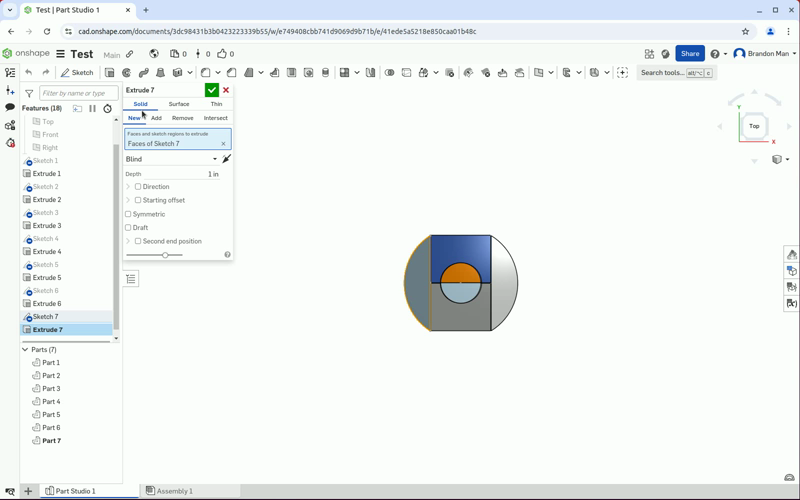
mouse_move(137, 120)
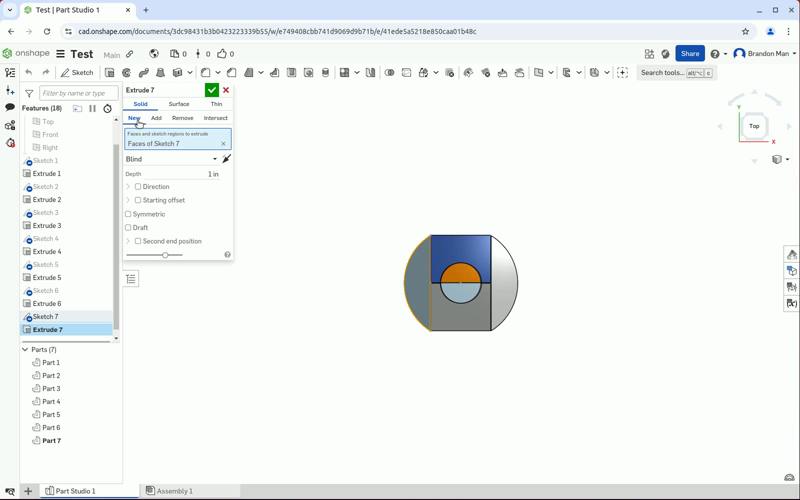
click(137, 120)
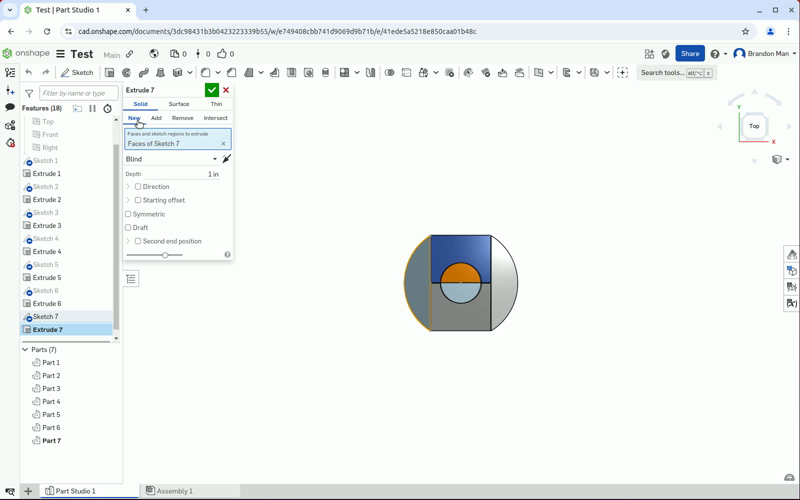
key(tab, 4)
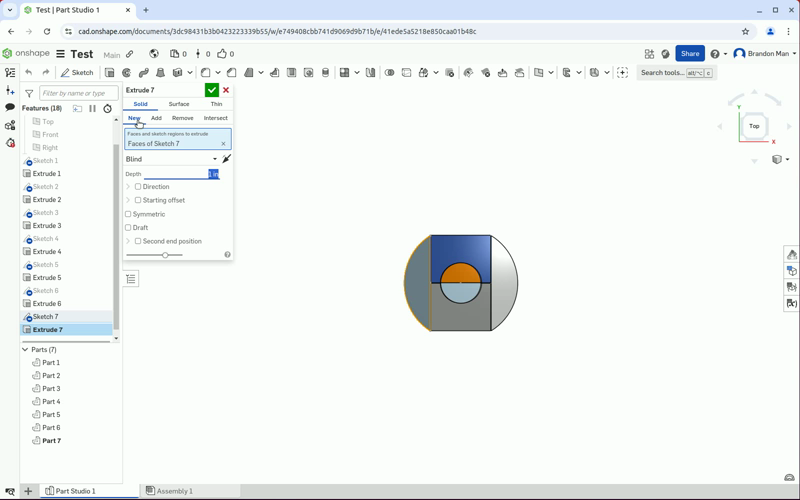
text(-23.108)
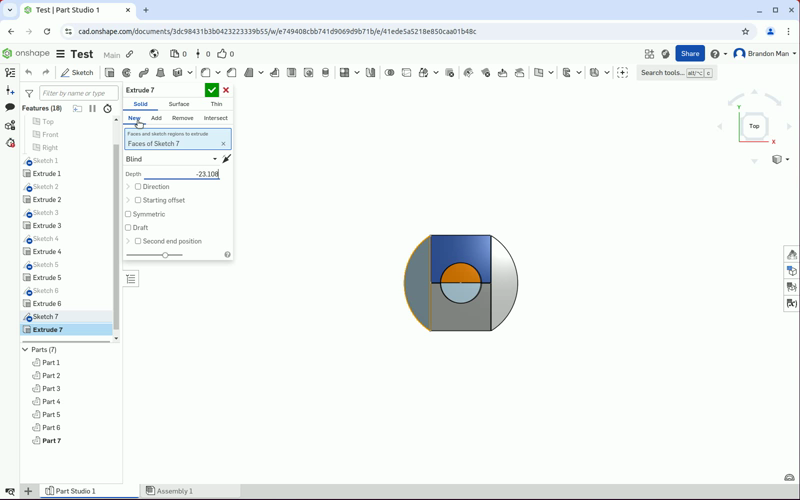
key(enter)
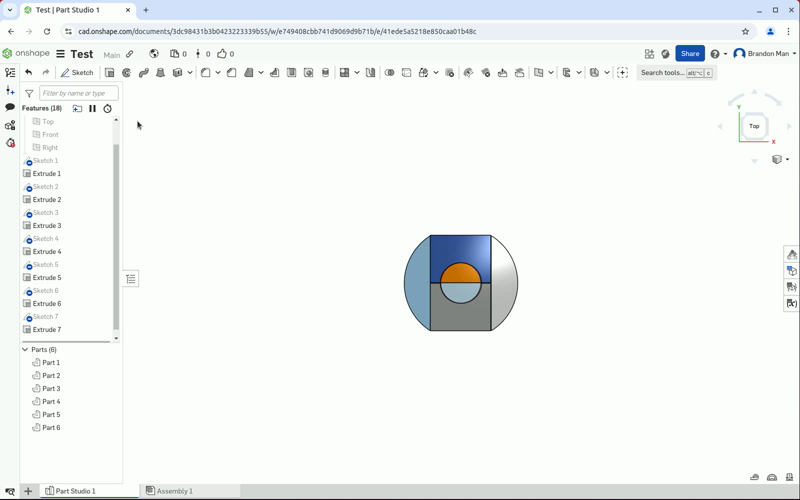
key(shift+h)
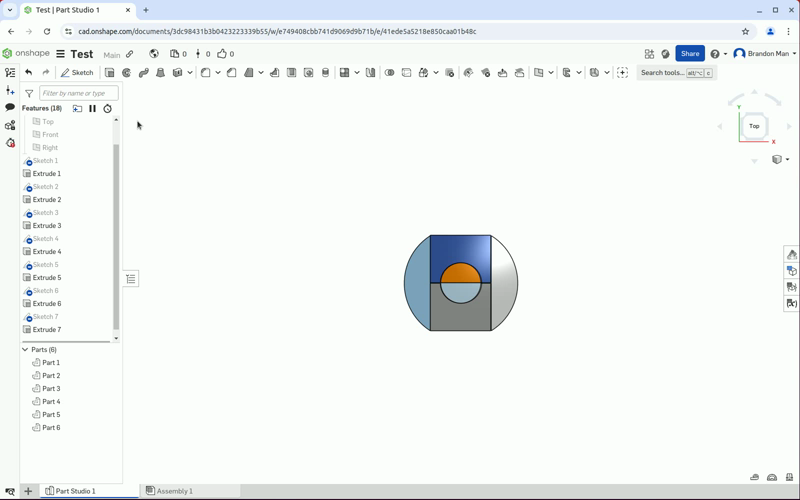
key(shift+h)
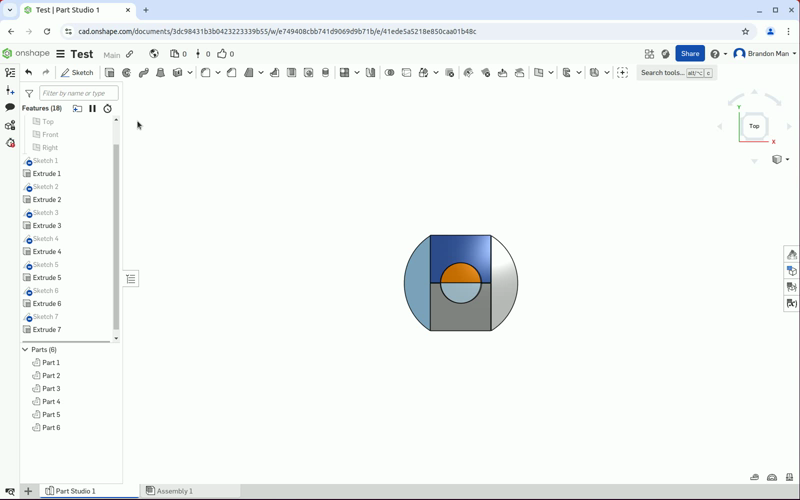
mouse_move(69, 163)
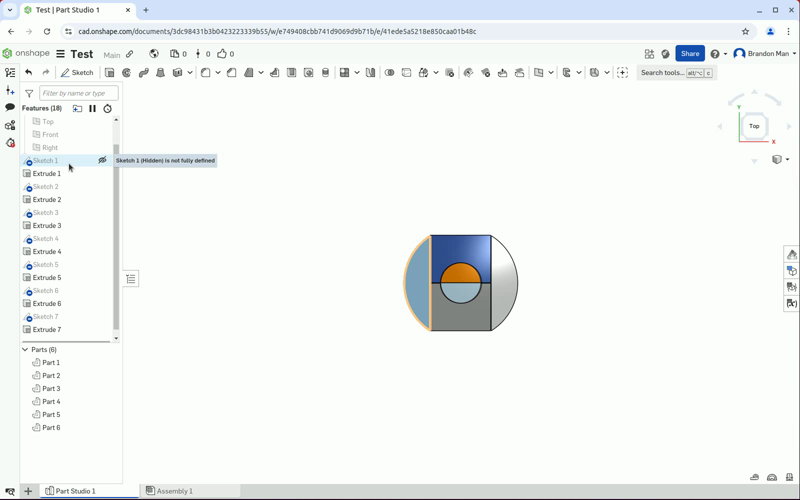
click(69, 163)
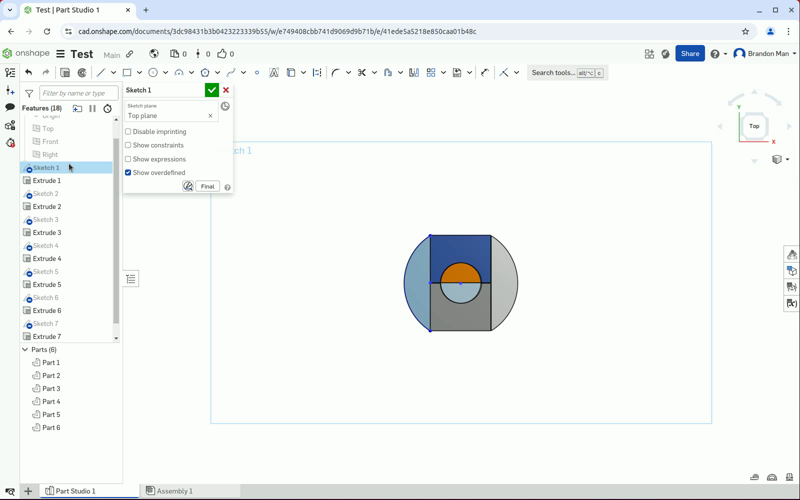
mouse_move(229, 92)
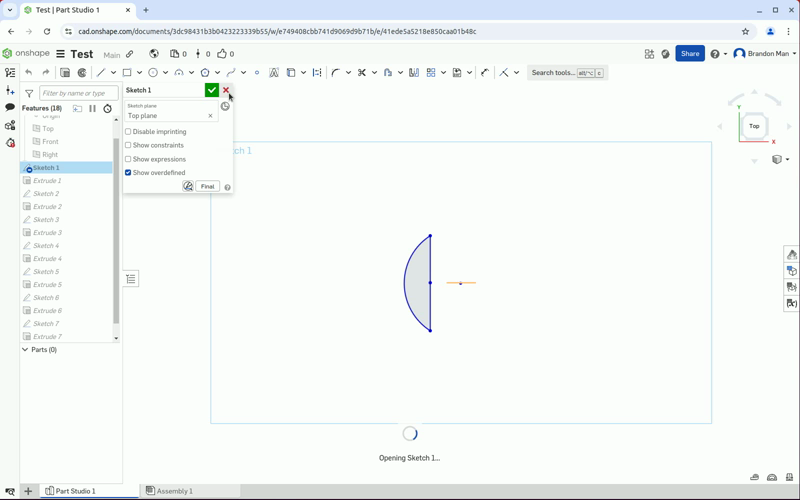
click(229, 92)
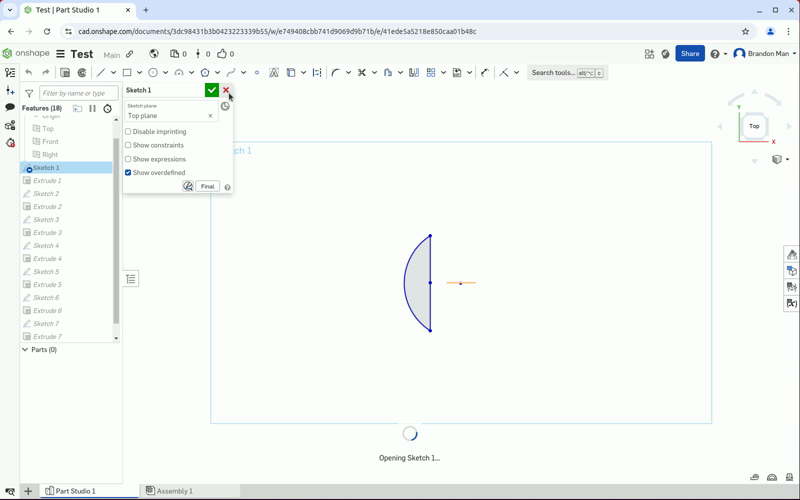
key(shift+s)
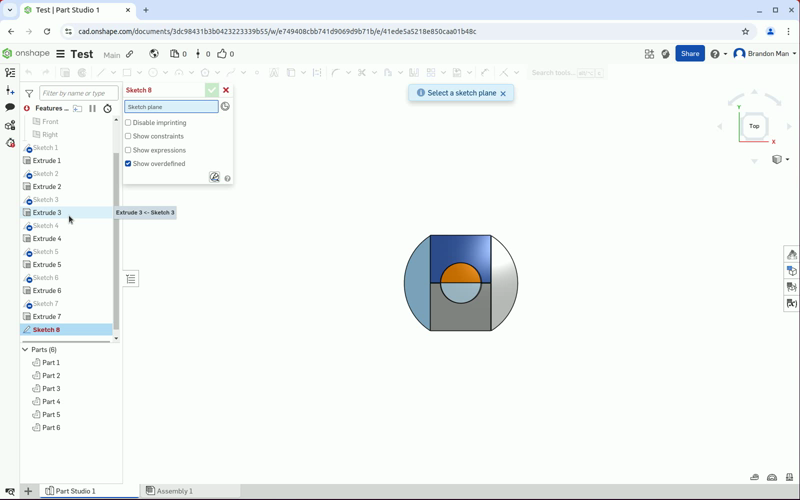
scroll(3)
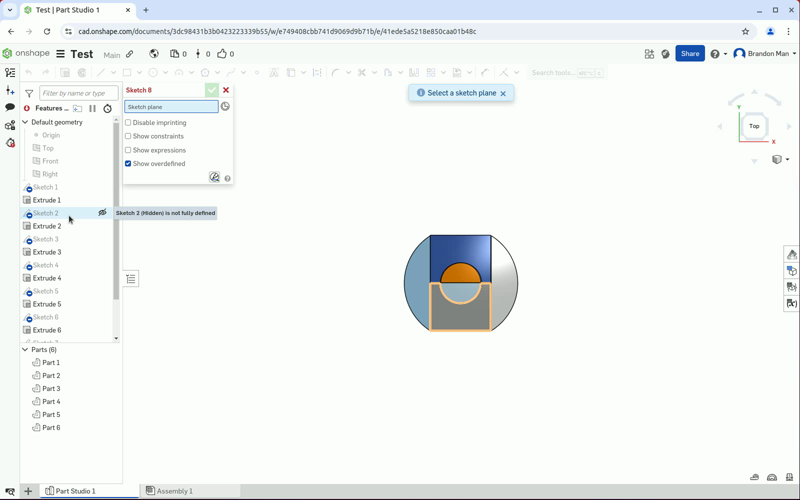
mouse_move(69, 150)
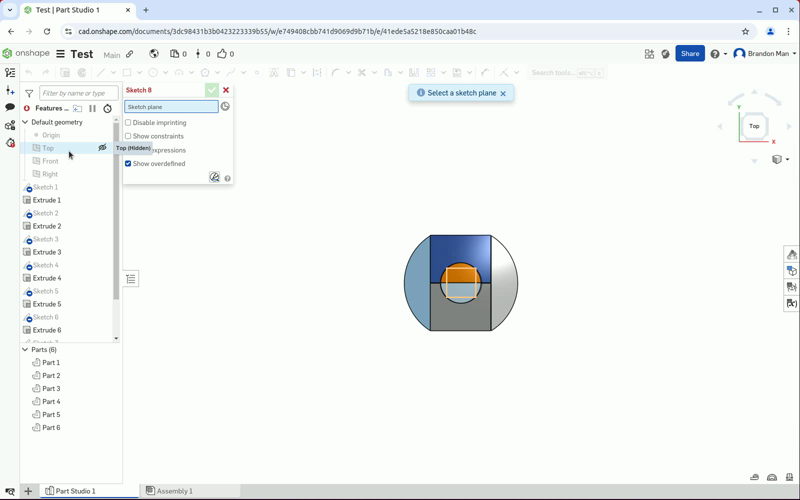
click(69, 150)
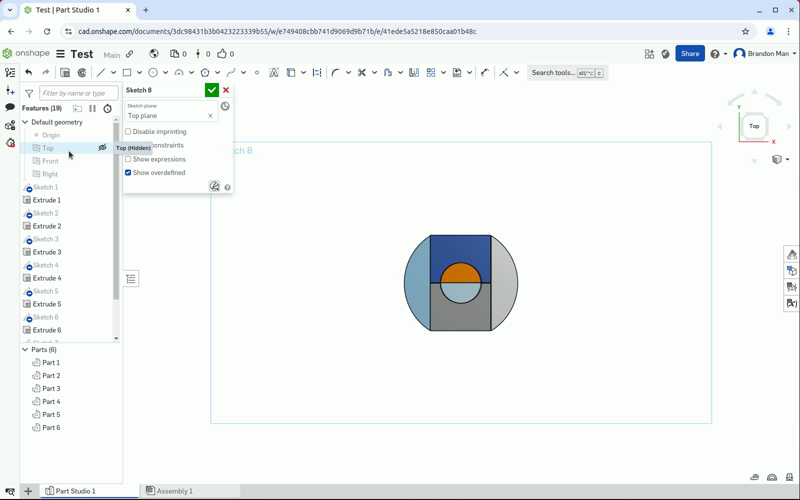
mouse_move(73, 352)
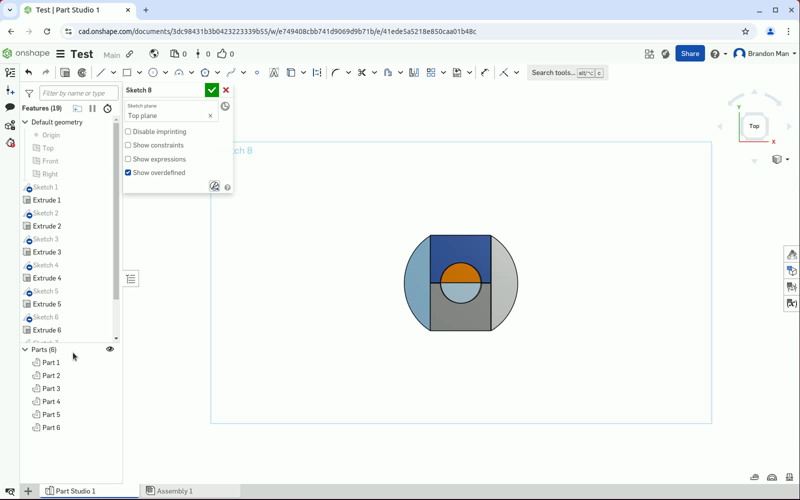
key(y)
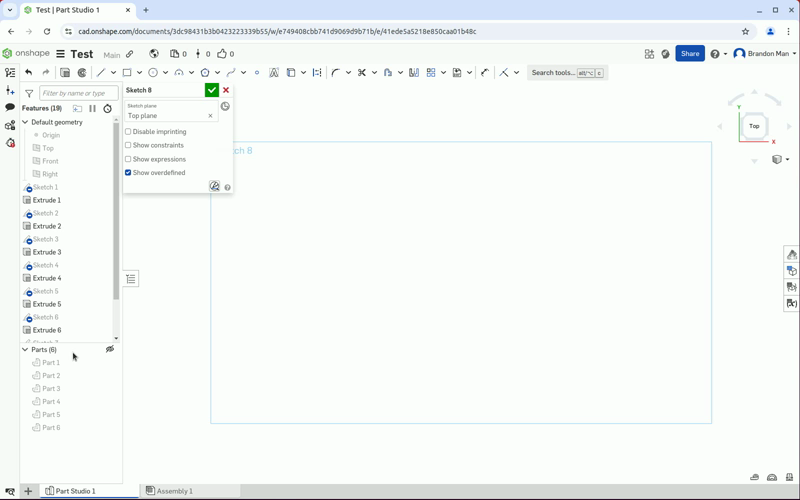
key(a)
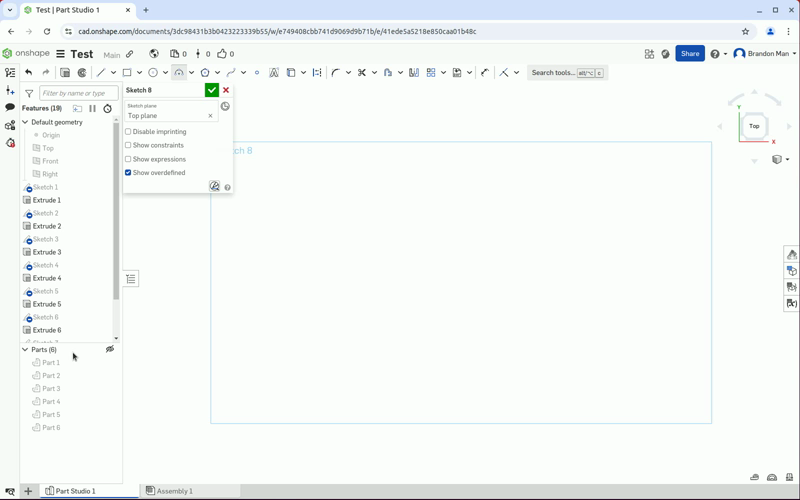
key_down(shift)
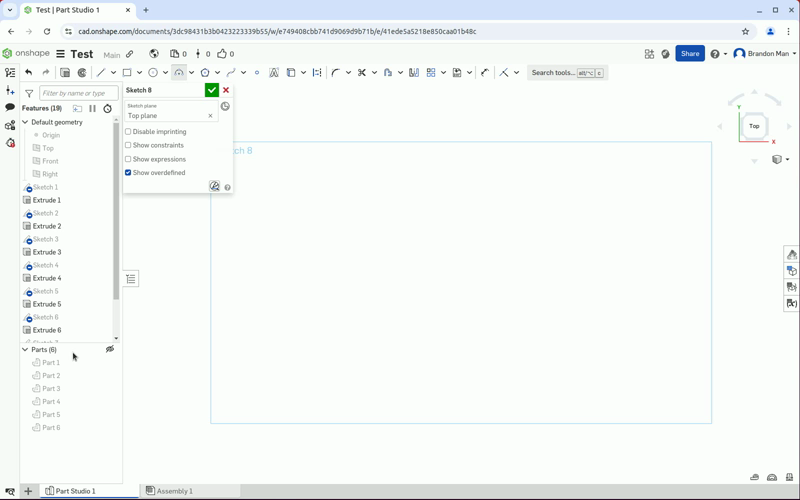
mouse_move(491, 330)
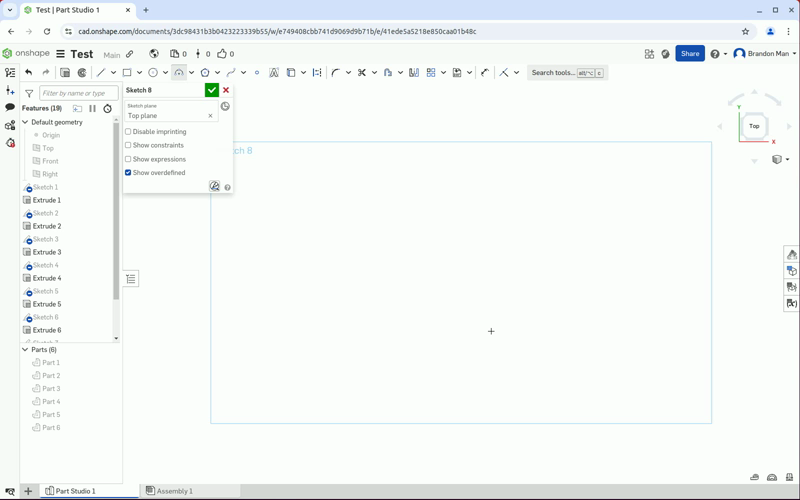
click(491, 330)
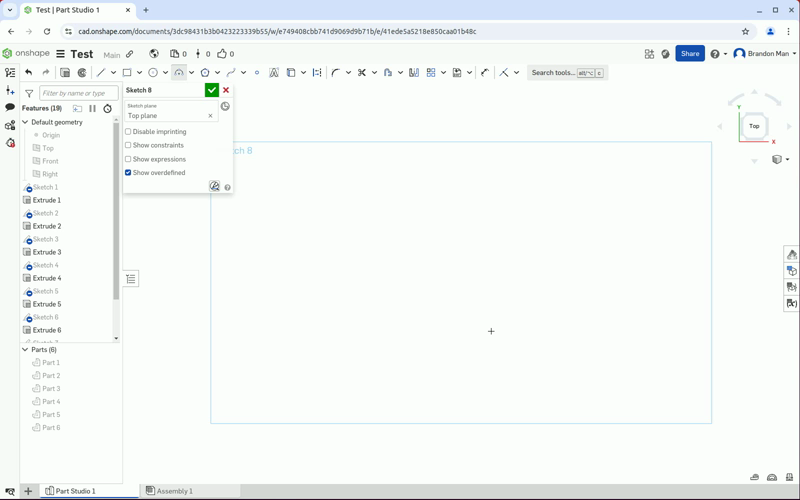
key_up(shift)
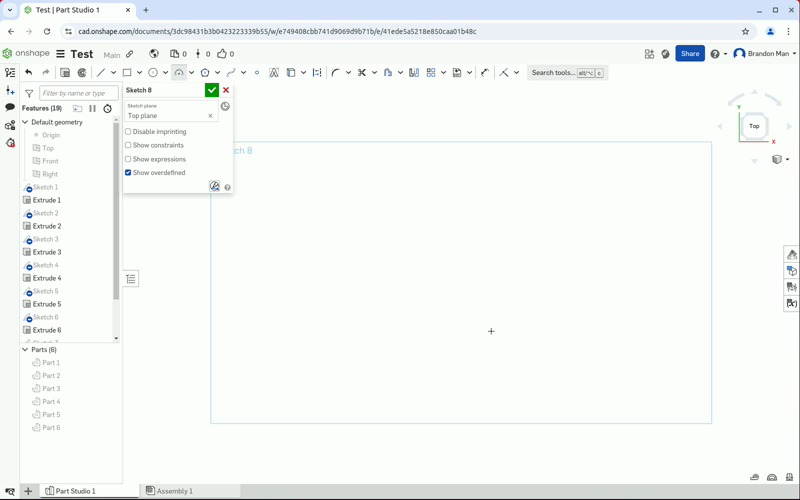
key_down(shift)
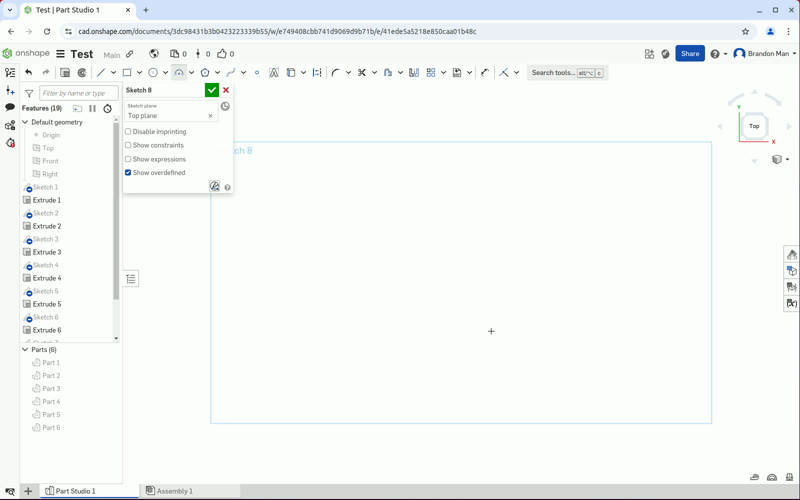
mouse_move(491, 235)
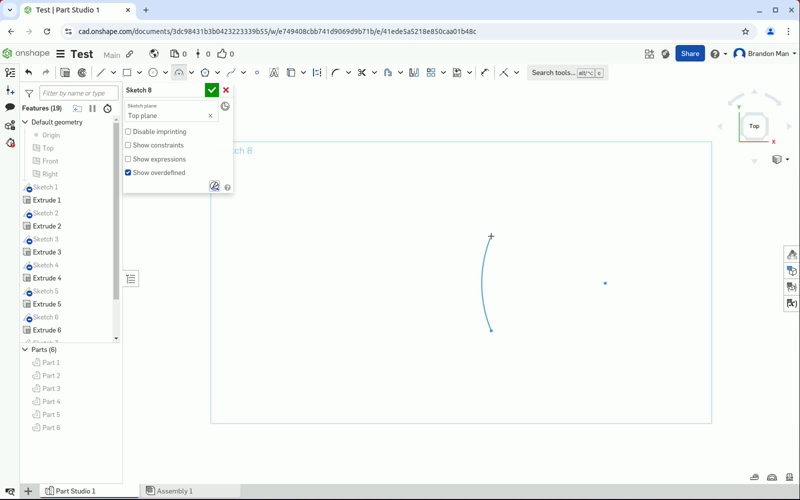
click(491, 235)
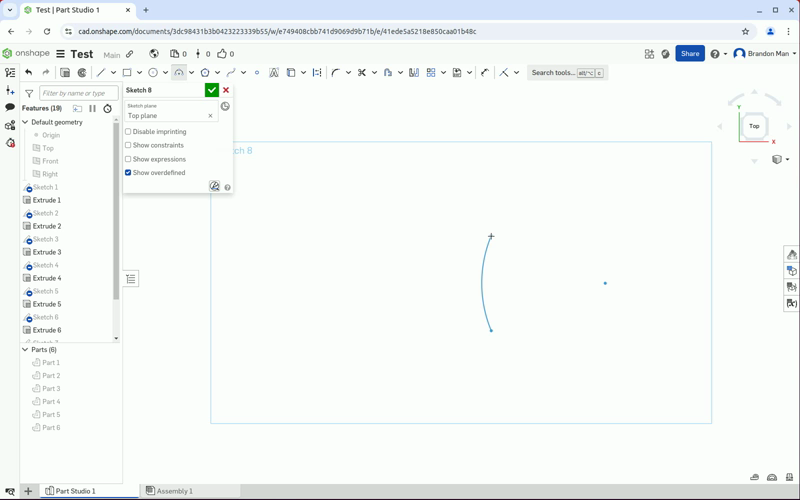
mouse_move(517, 283)
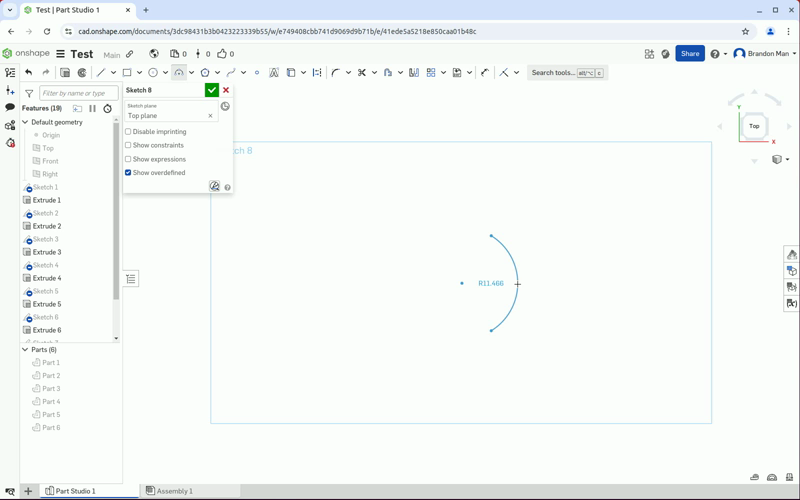
click(517, 283)
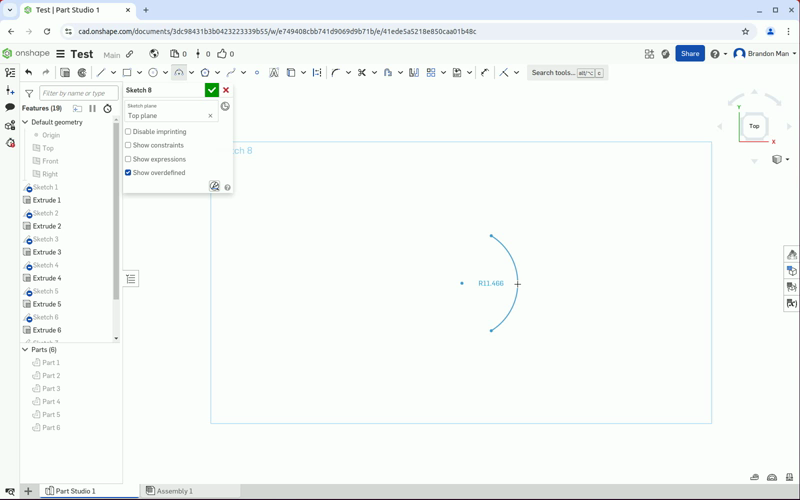
key_up(shift)
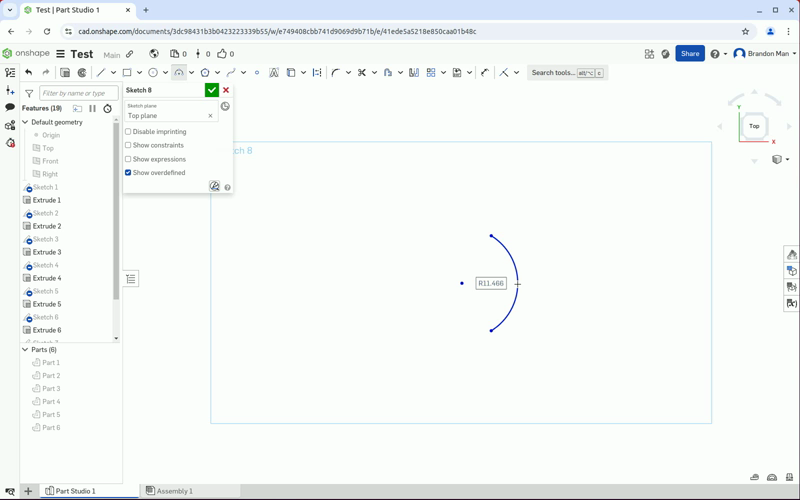
key(esc)
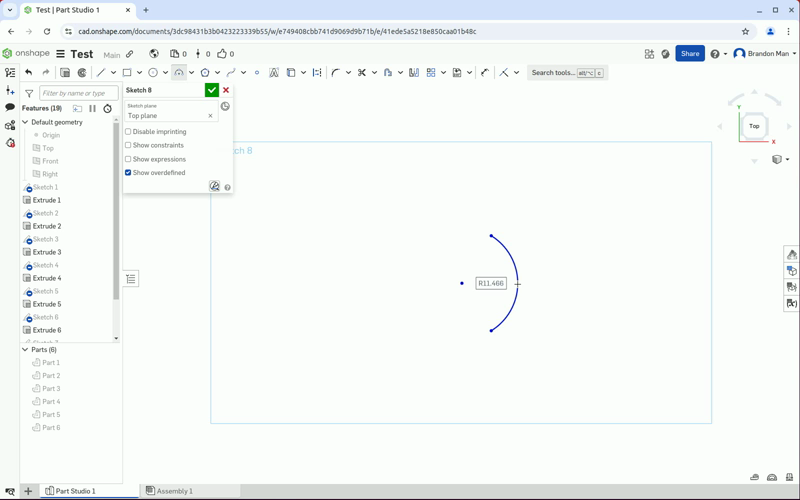
key(l)
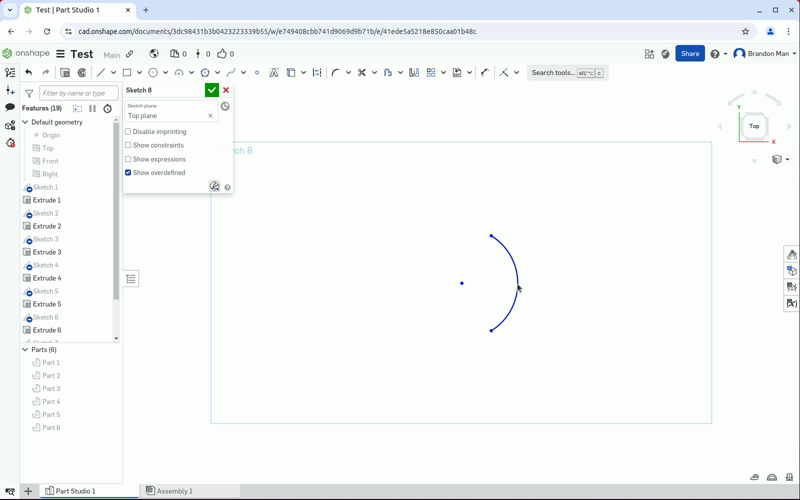
mouse_move(491, 235)
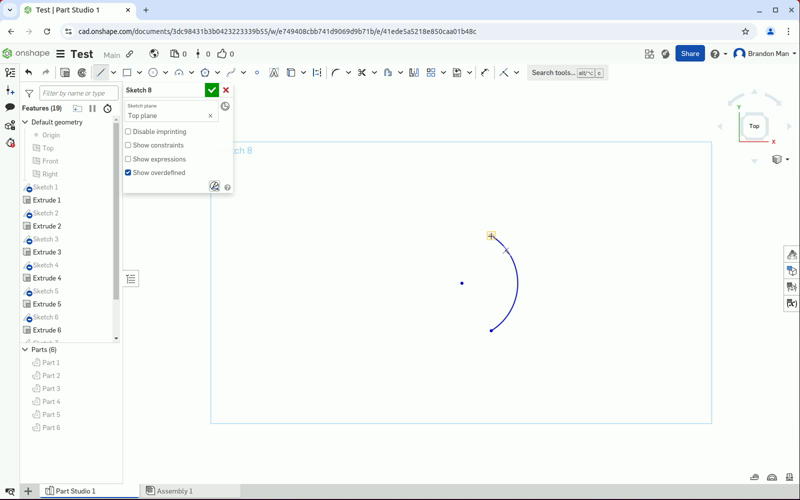
click(491, 235)
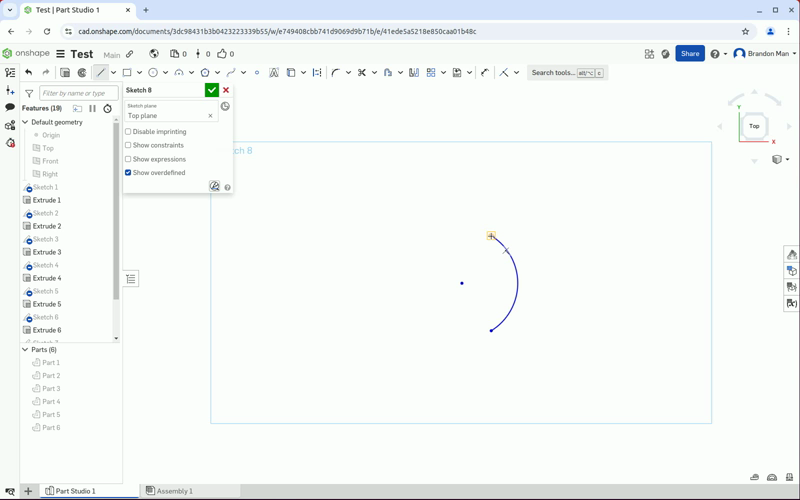
key_down(shift)
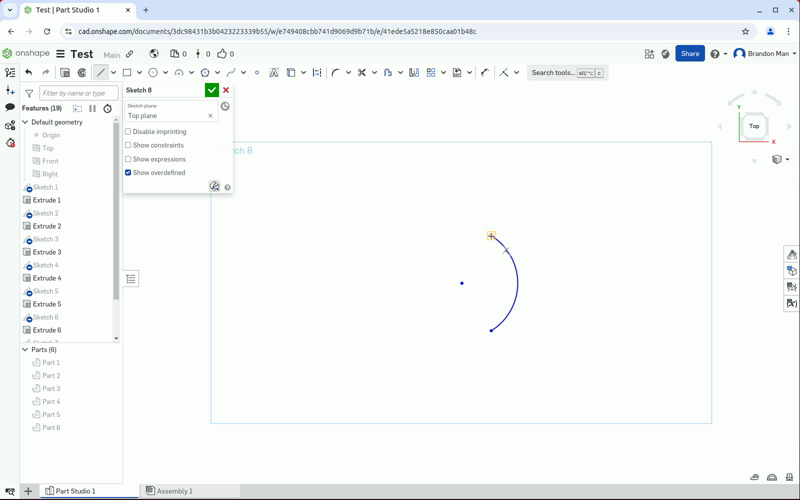
mouse_move(521, 235)
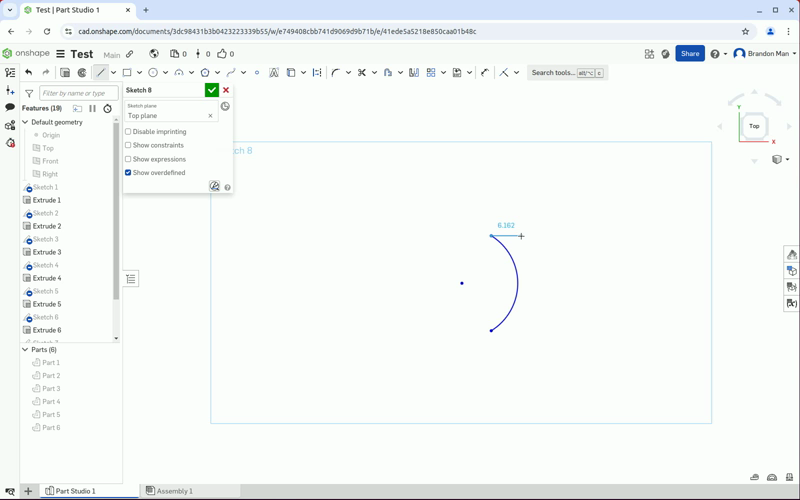
mouse_move(491, 282)
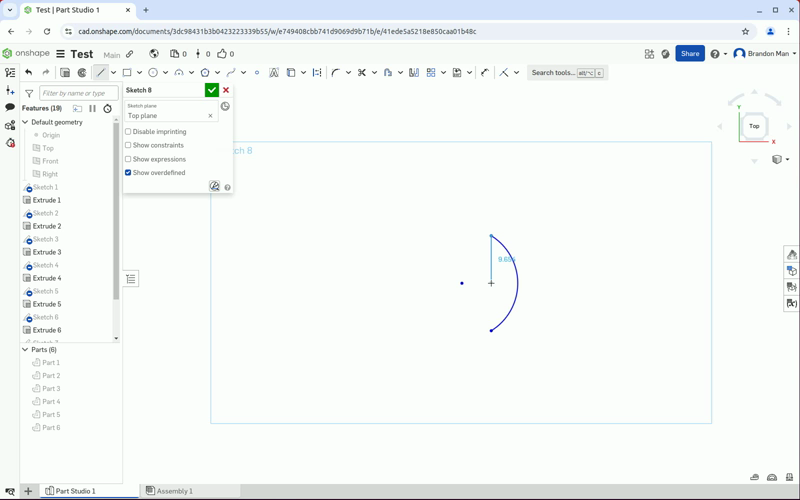
click(491, 282)
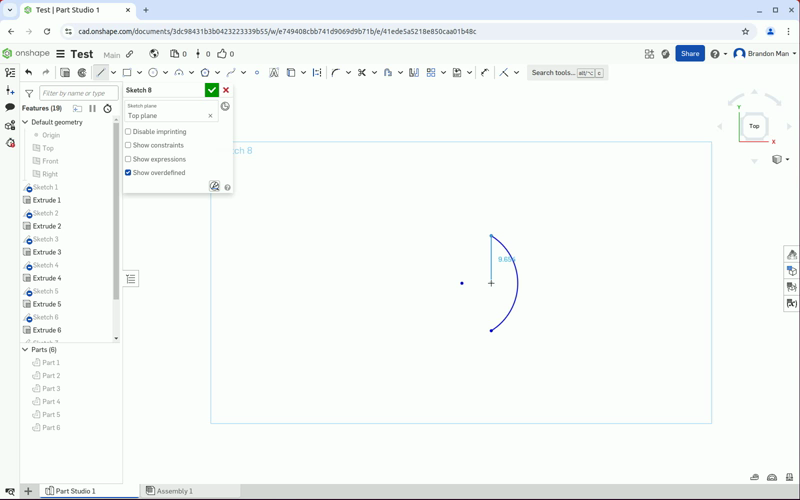
key_up(shift)
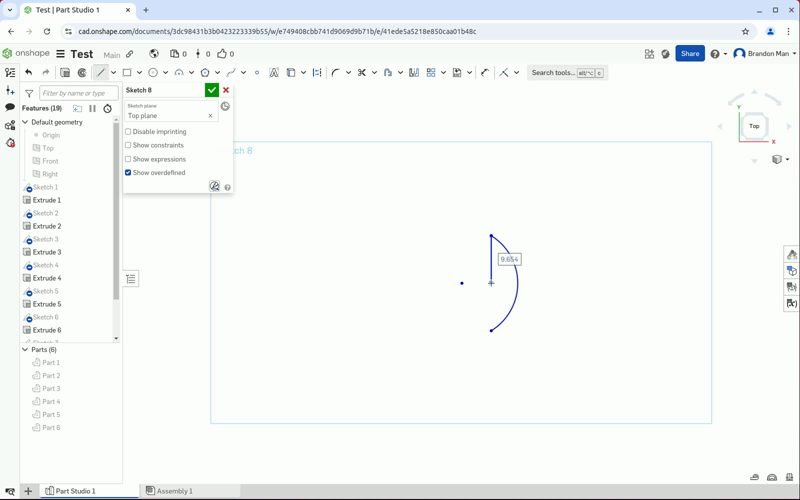
mouse_move(521, 282)
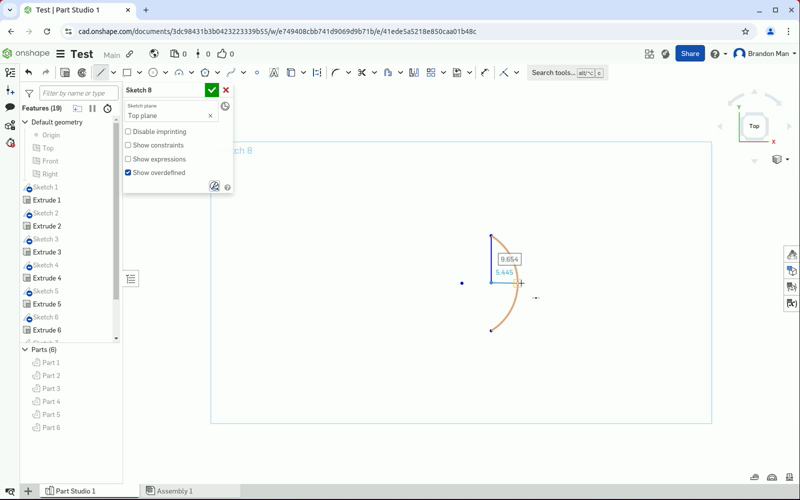
key_down(shift)
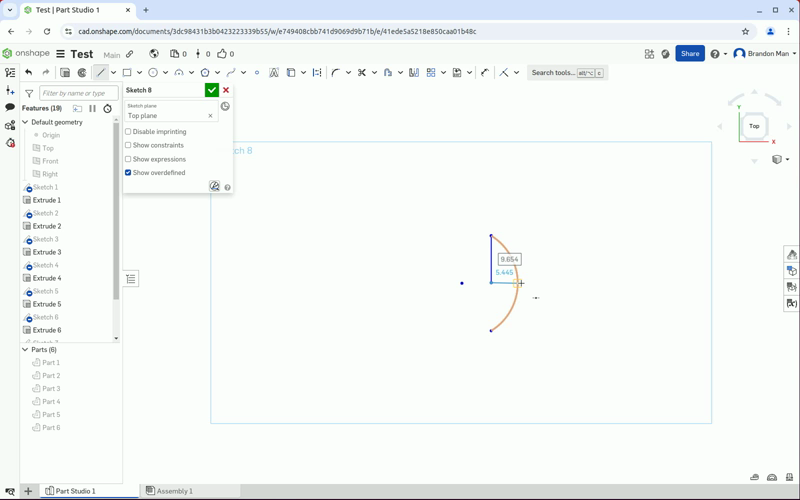
mouse_move(491, 330)
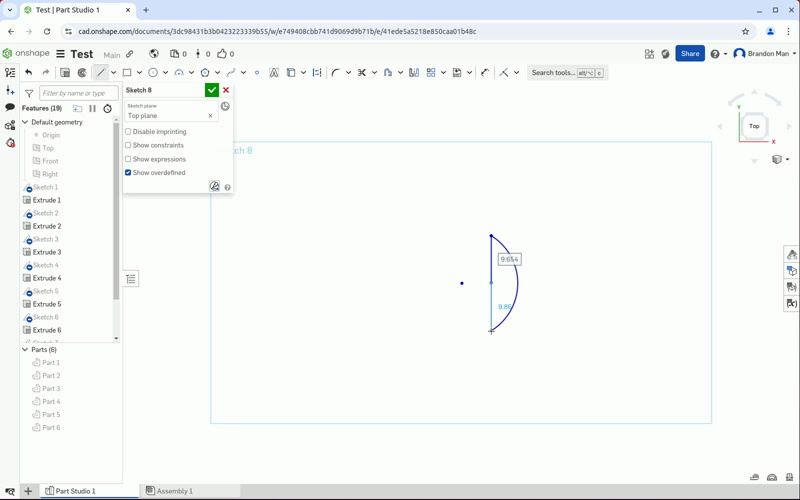
key_up(shift)
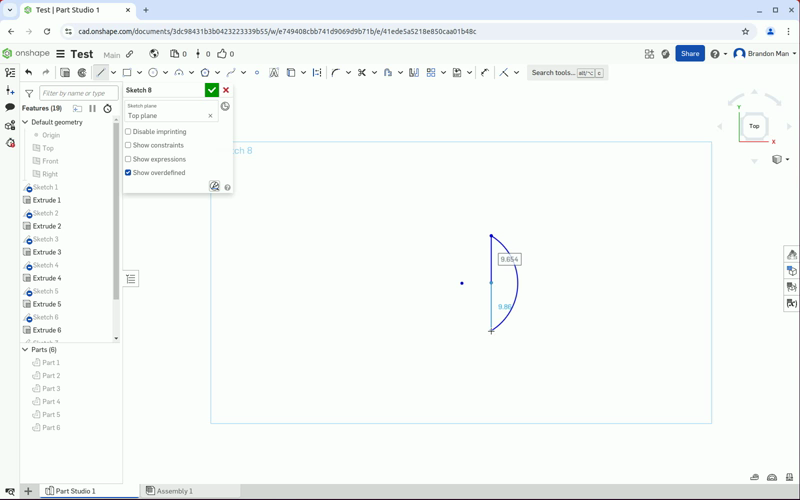
click(491, 330)
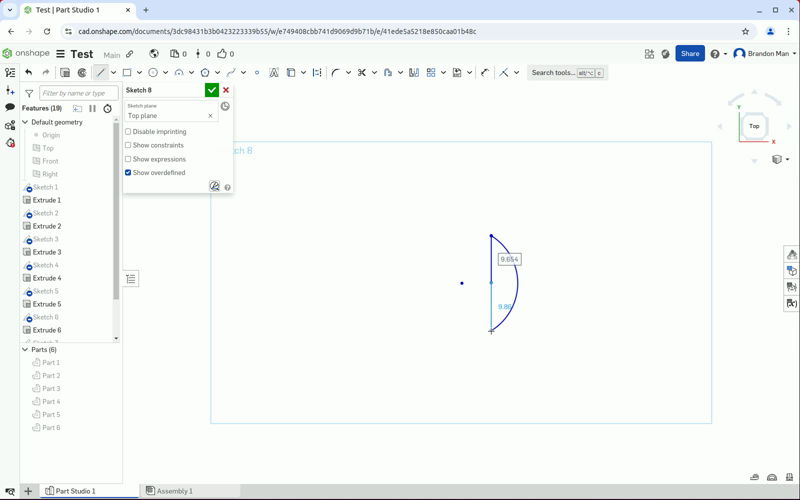
key(esc)
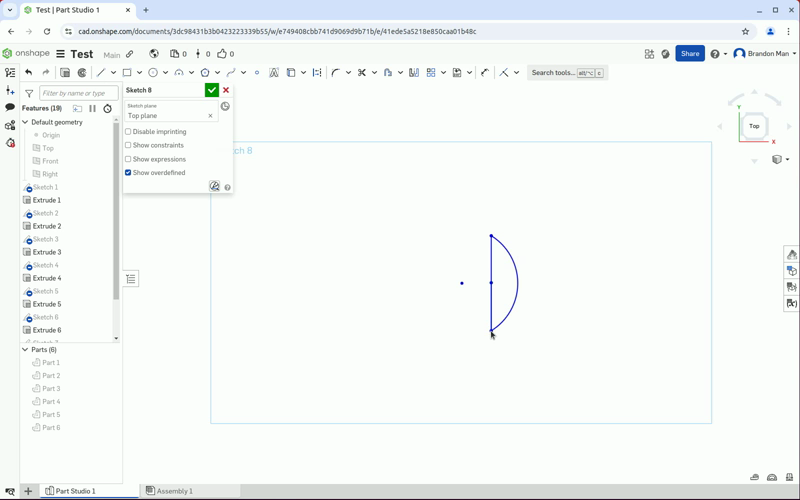
mouse_move(499, 304)
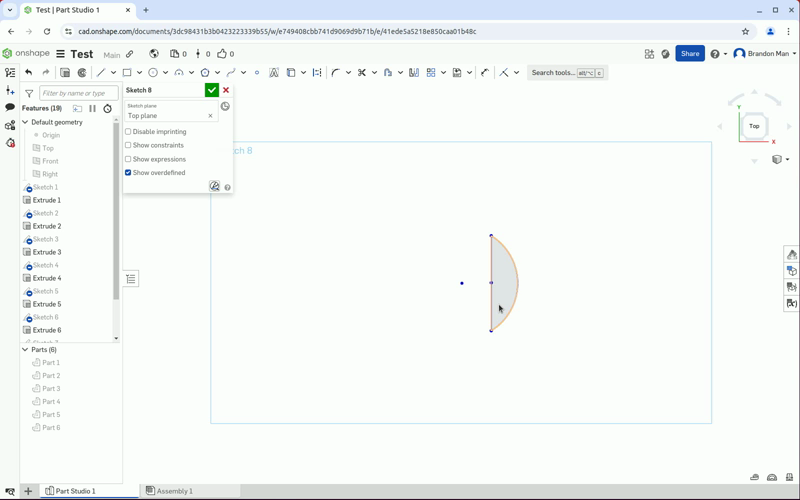
scroll(6)
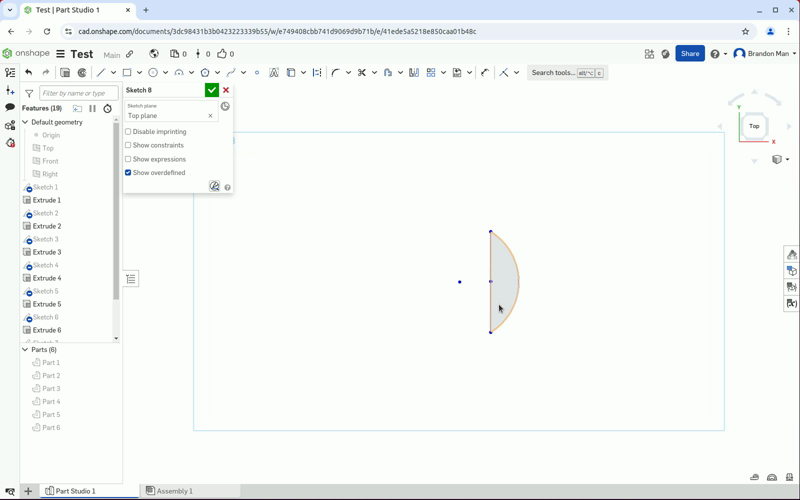
scroll(6)
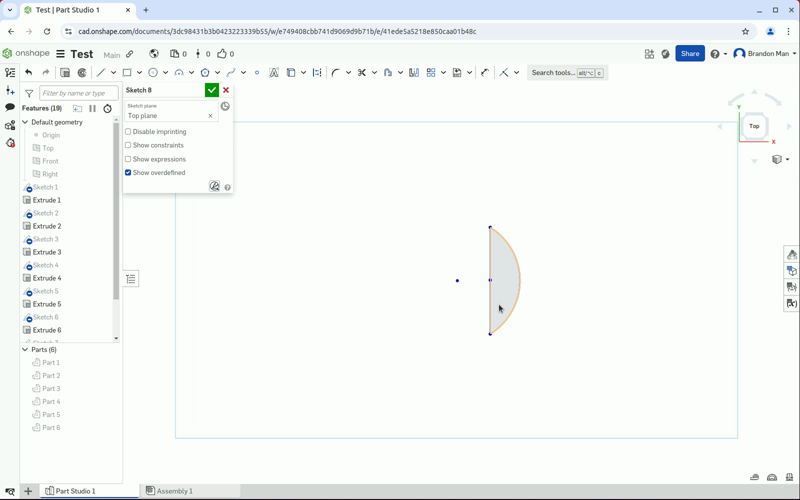
scroll(6)
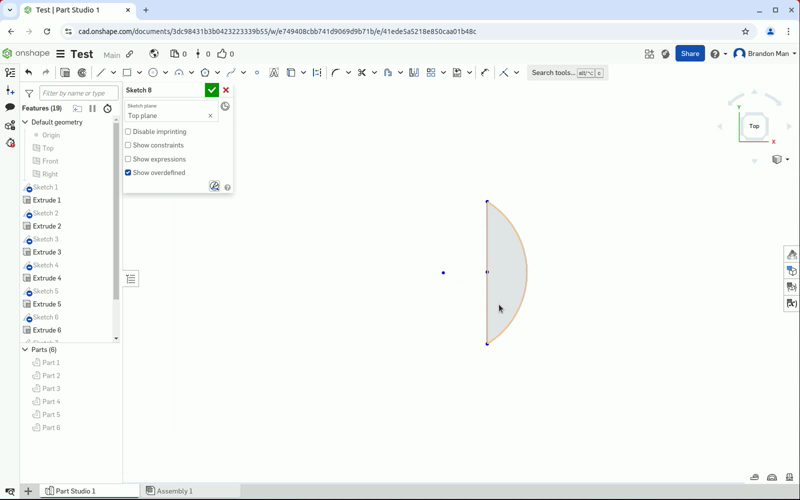
scroll(6)
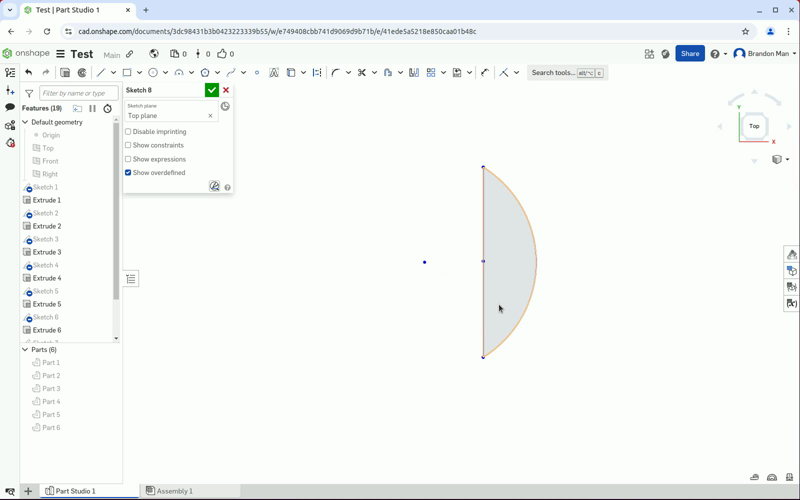
scroll(6)
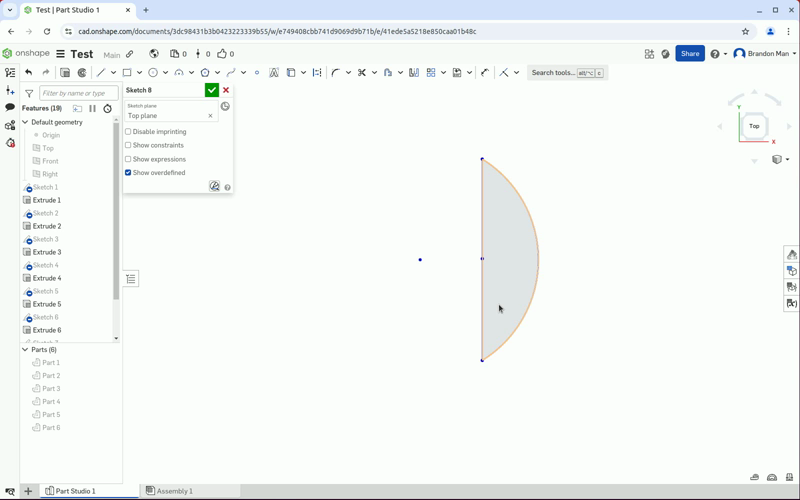
scroll(6)
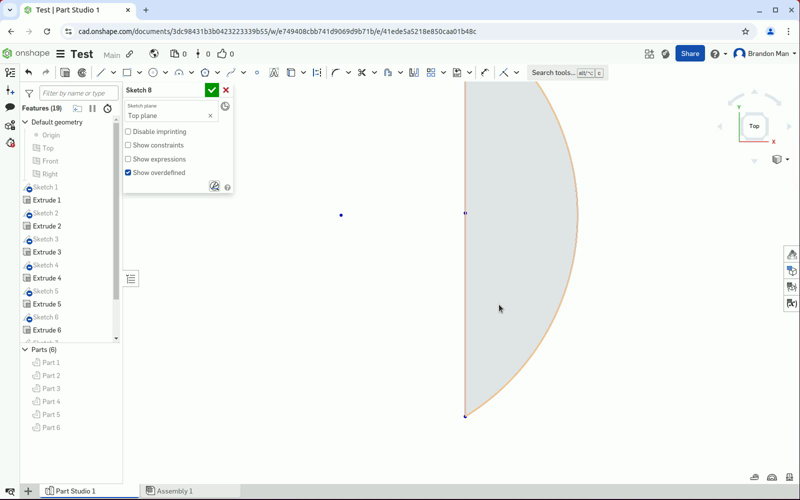
scroll(6)
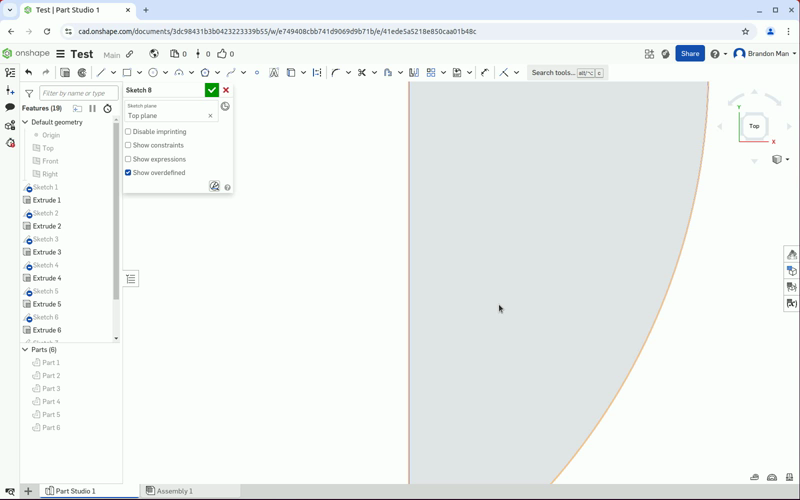
click(499, 304)
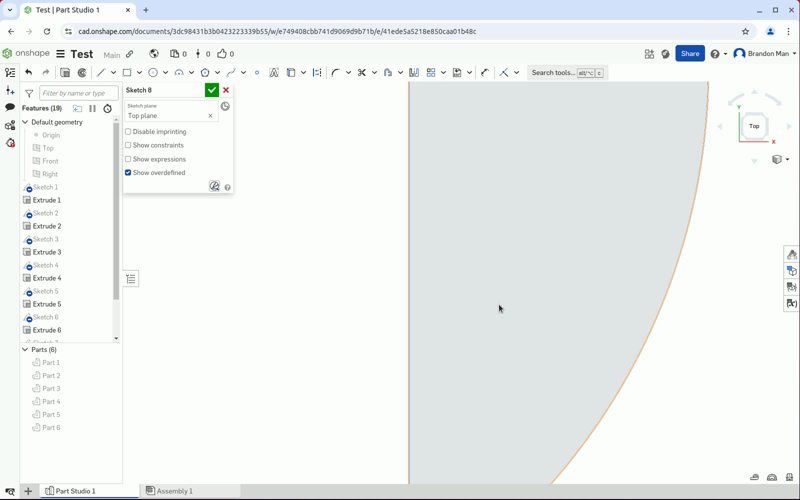
scroll(-6)
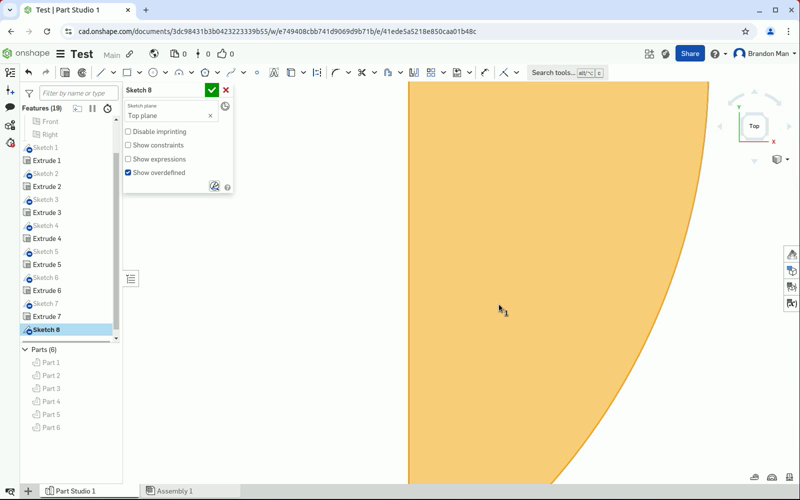
scroll(-6)
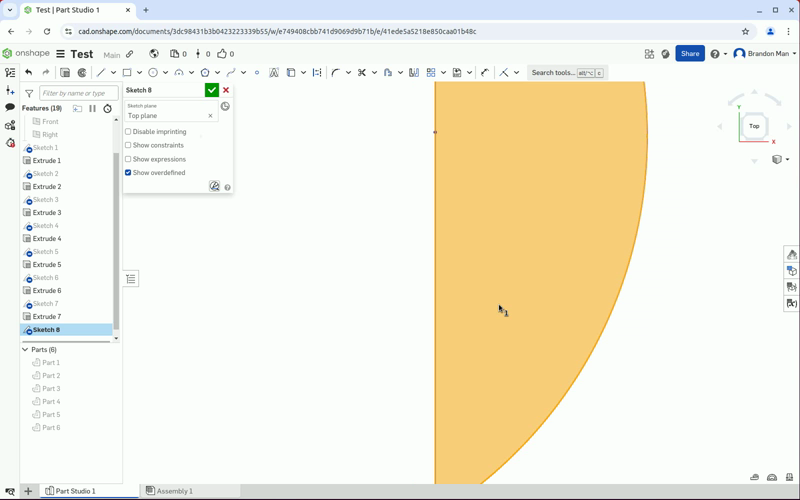
scroll(-6)
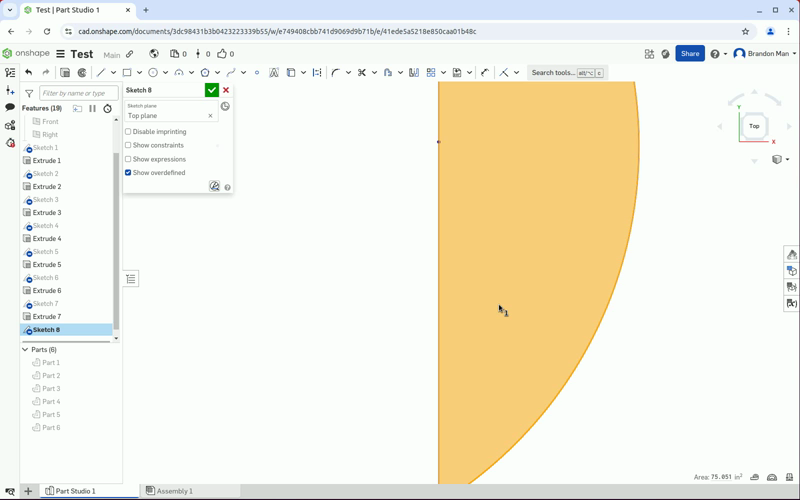
scroll(-6)
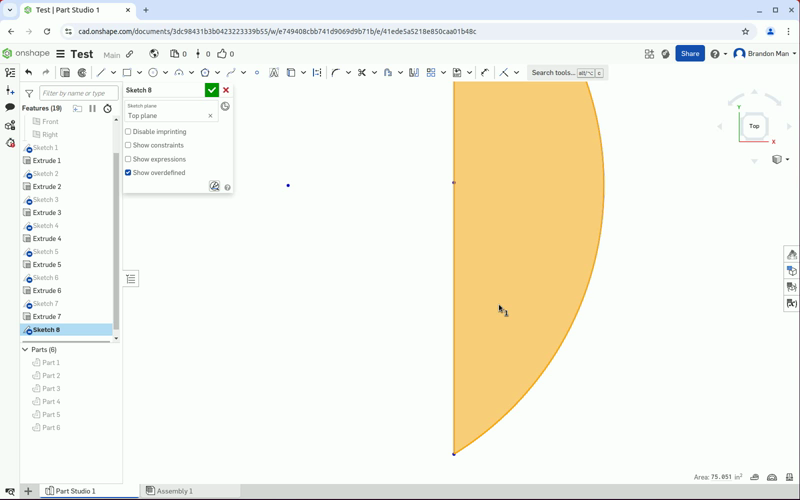
scroll(-6)
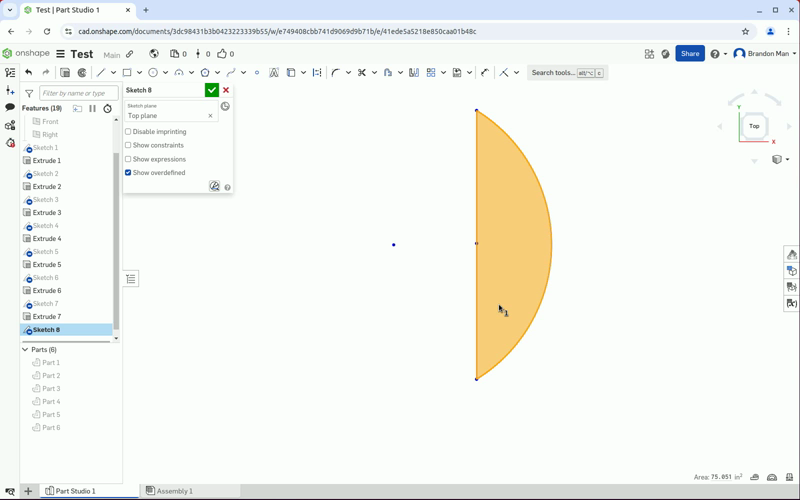
scroll(-6)
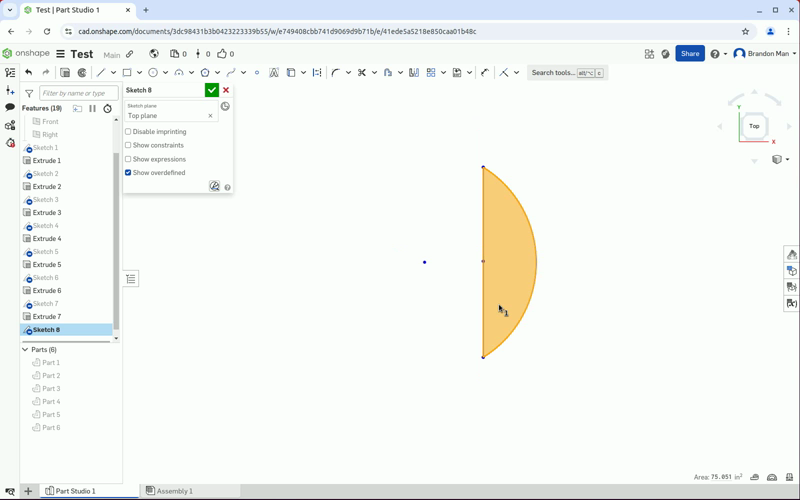
scroll(-6)
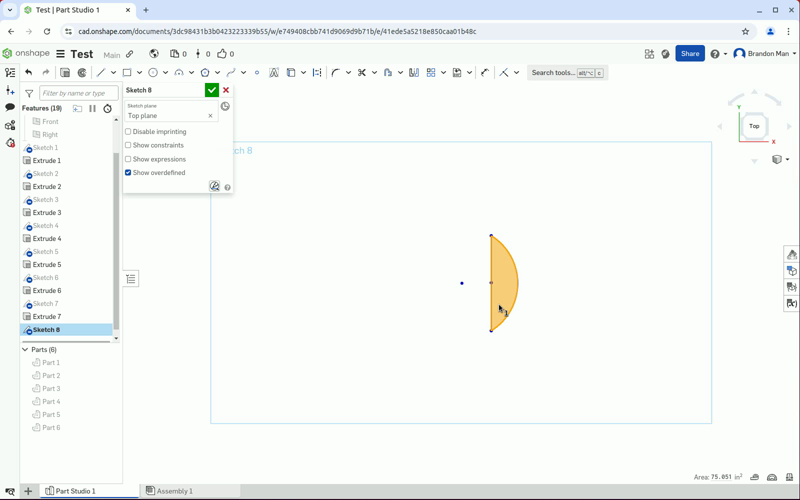
mouse_move(73, 352)
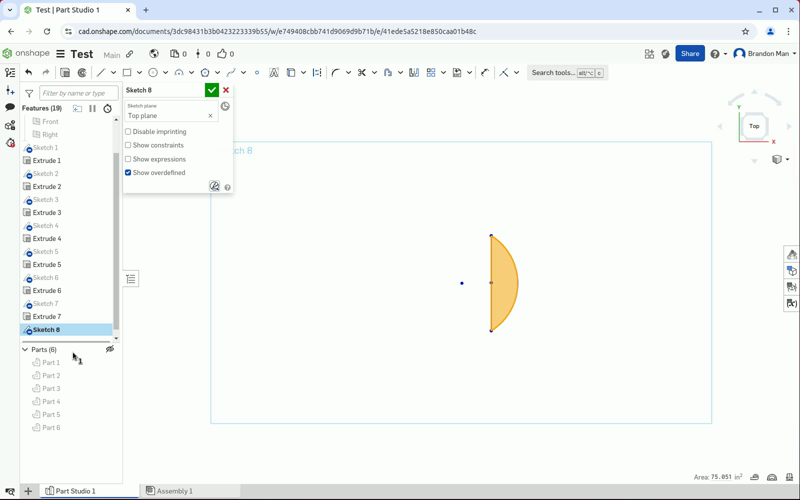
key(shift+y)
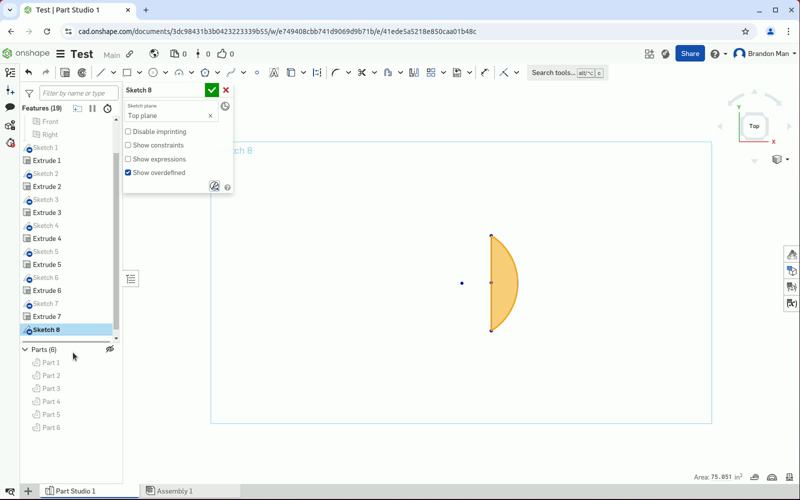
key(shift+e)
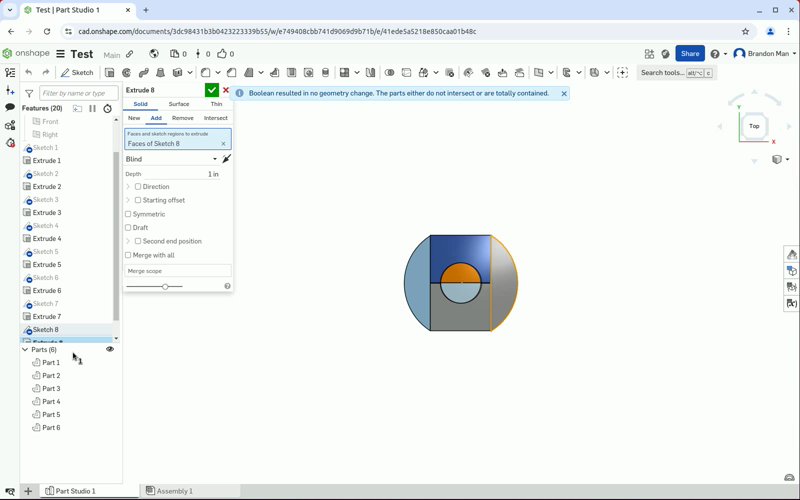
mouse_move(143, 106)
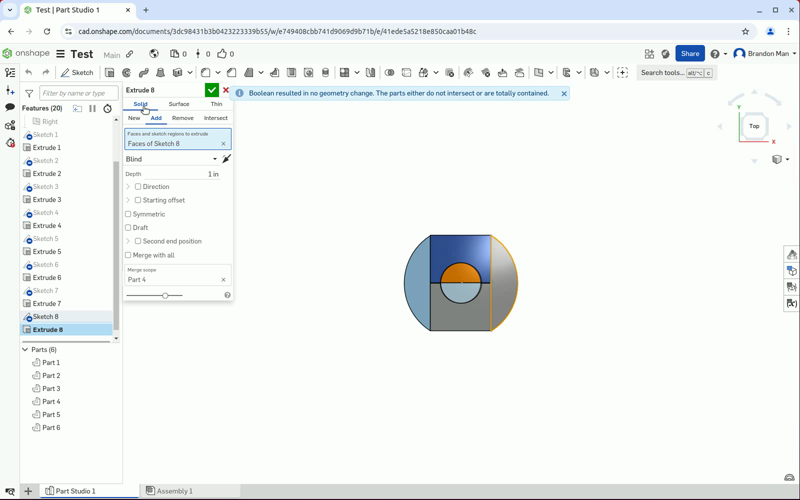
click(143, 106)
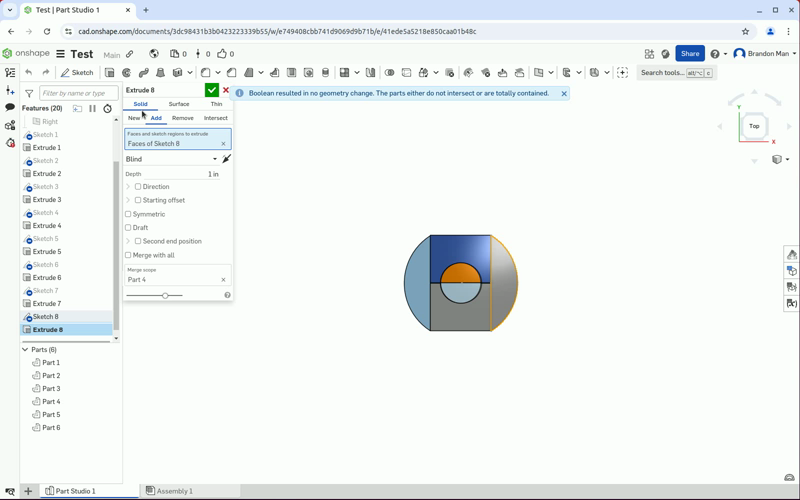
mouse_move(137, 120)
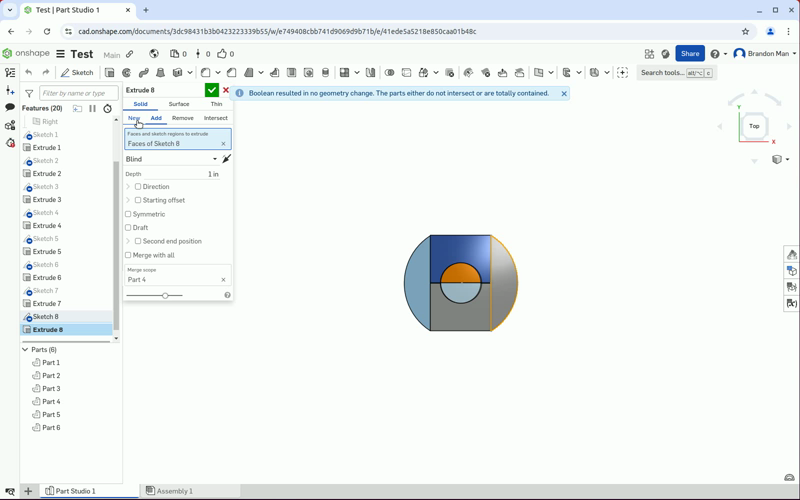
click(137, 120)
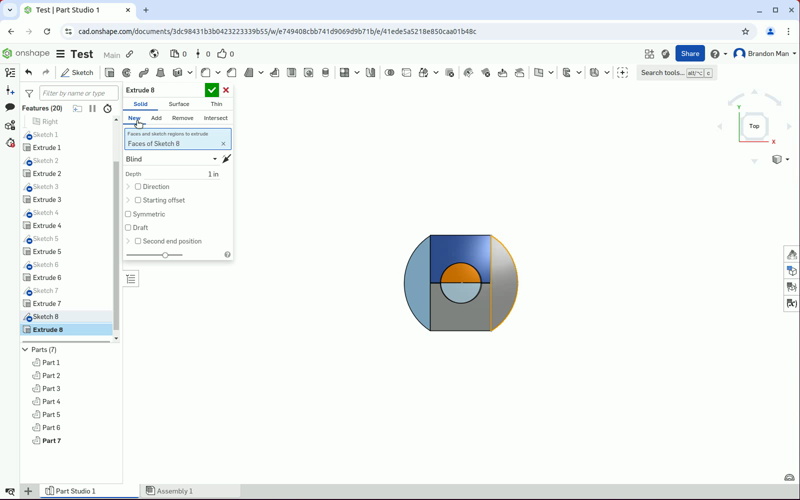
key(tab, 4)
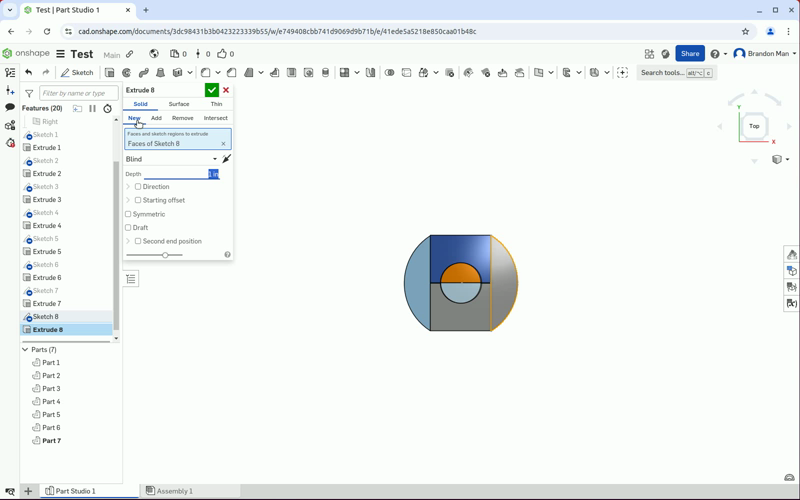
text(-23.108)
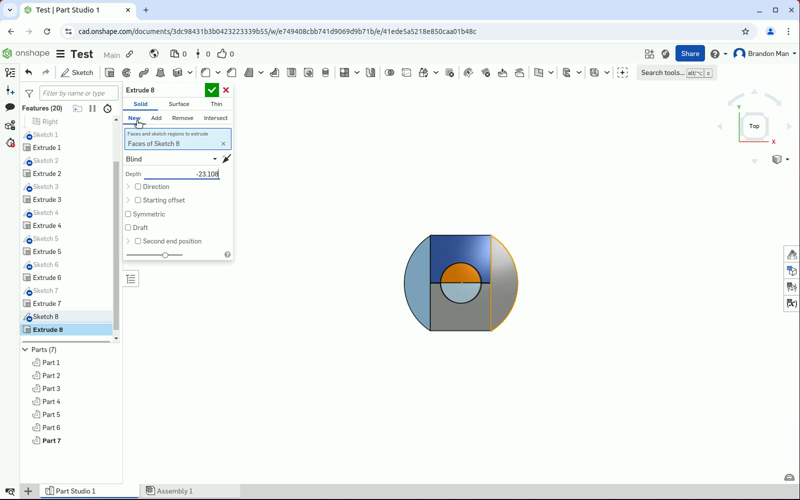
key(enter)
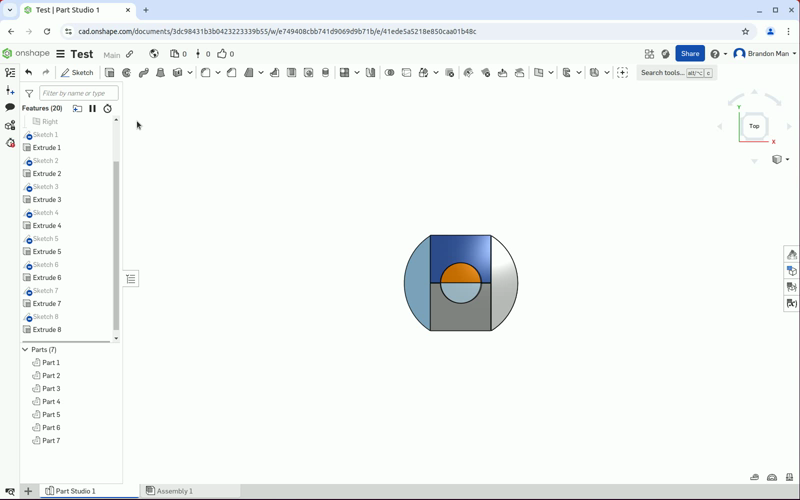
key(shift+h)
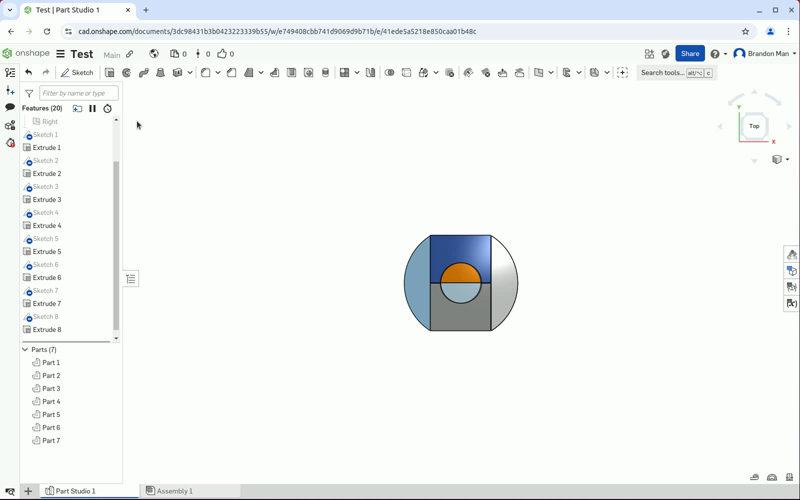
key(shift+h)
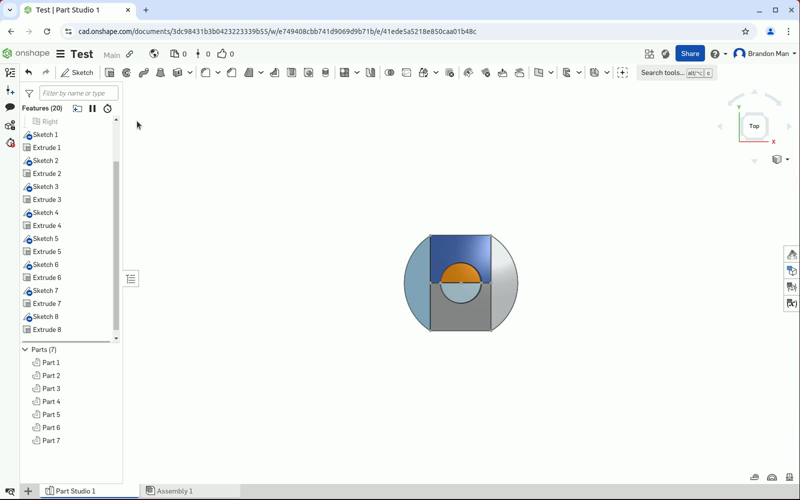
key(shift+7)
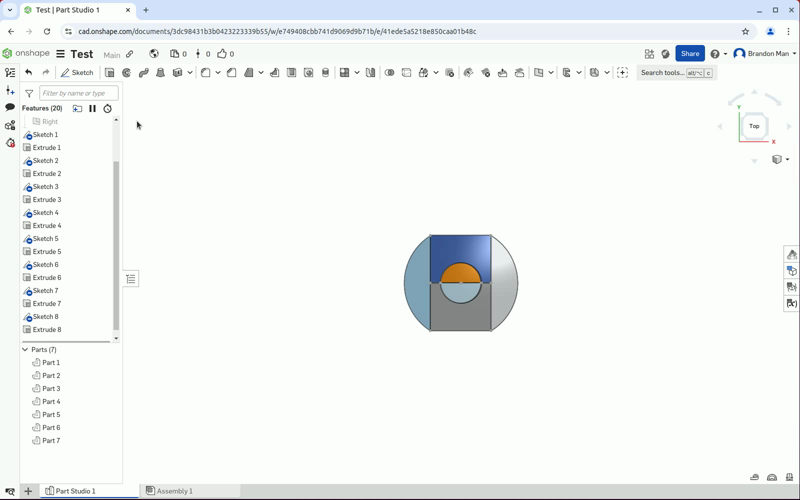
key(up, 3)
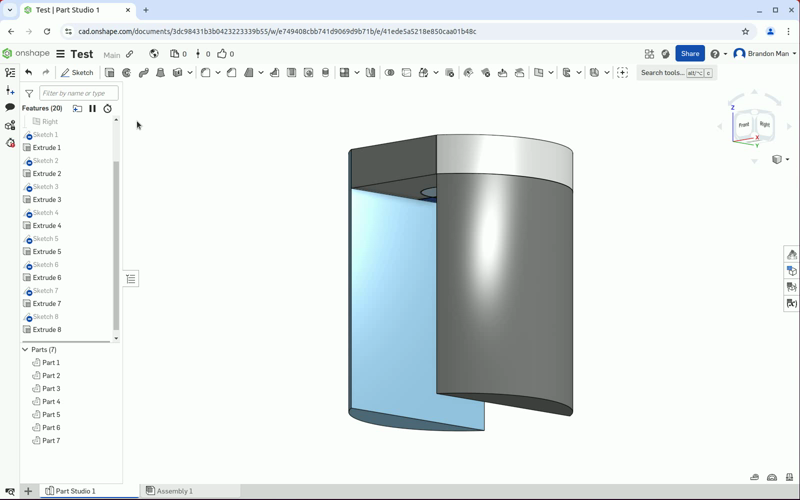
key(left, 3)
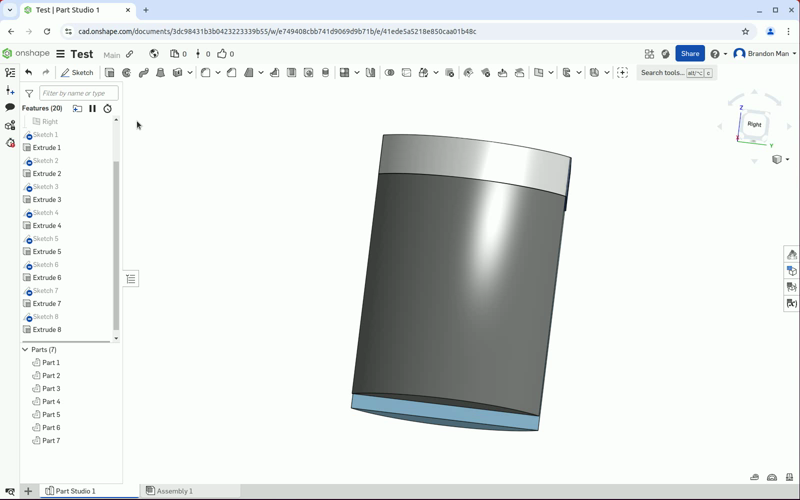
key(right, 3)
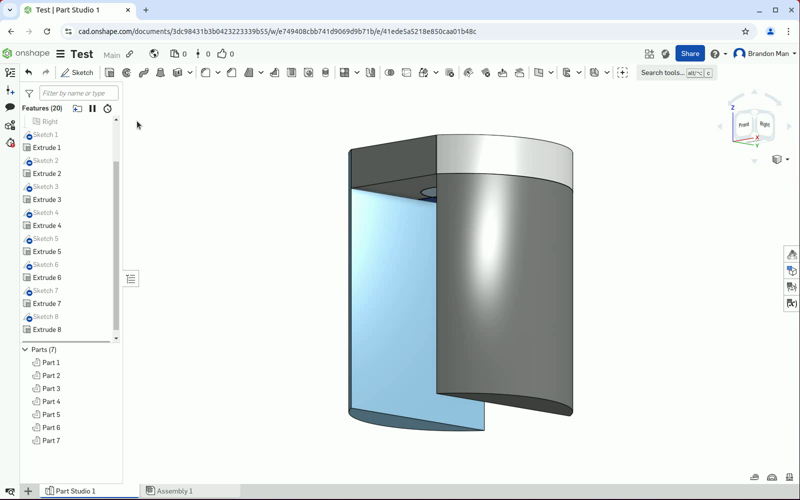
key(down, 3)
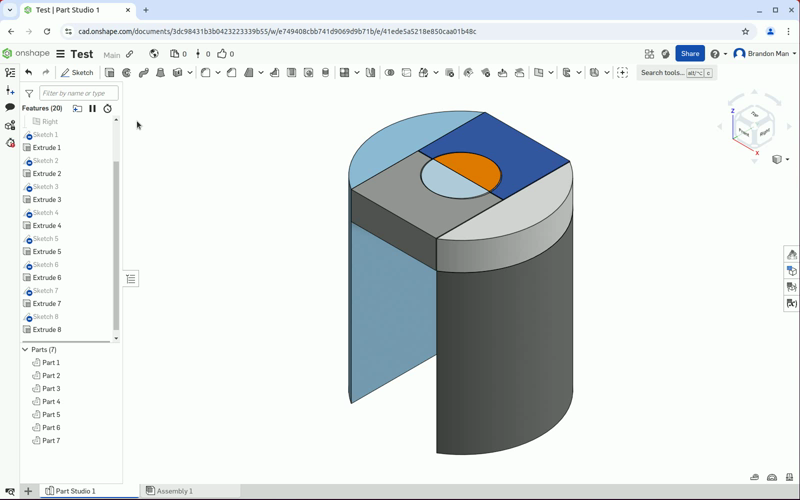
mouse_move(69, 137)
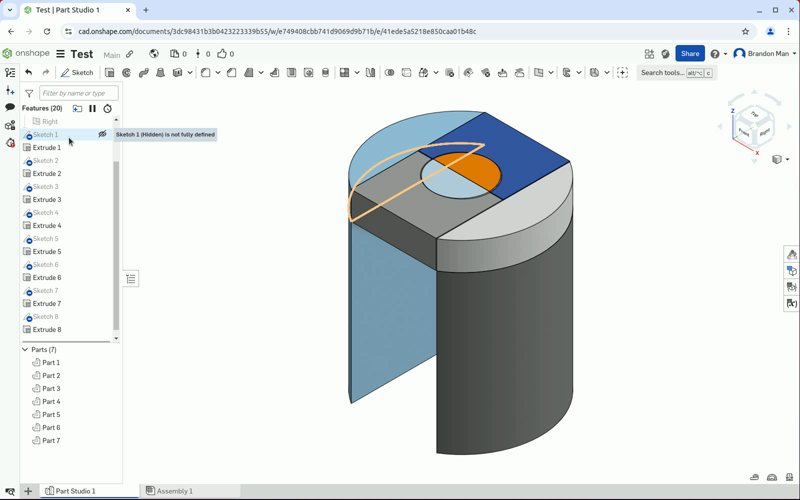
click(69, 137)